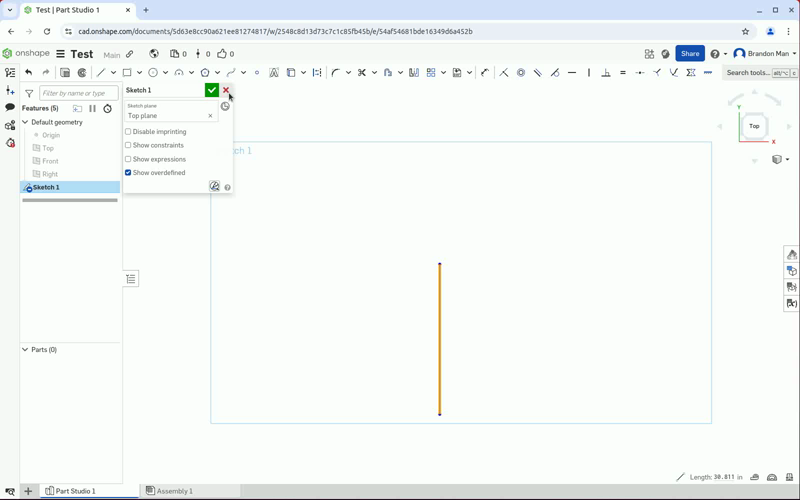
key(shift+h)
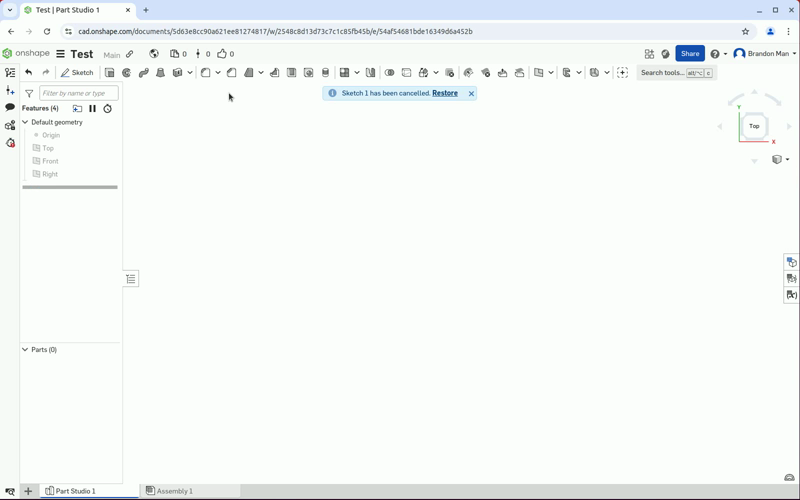
mouse_move(73, 352)
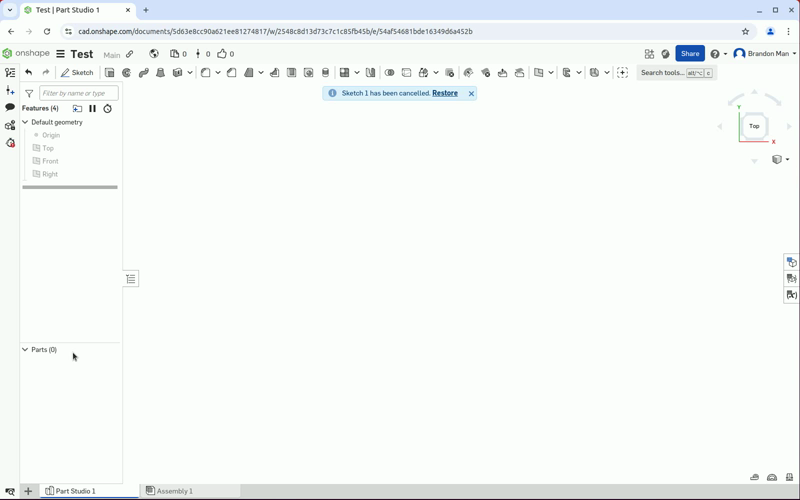
key(y)
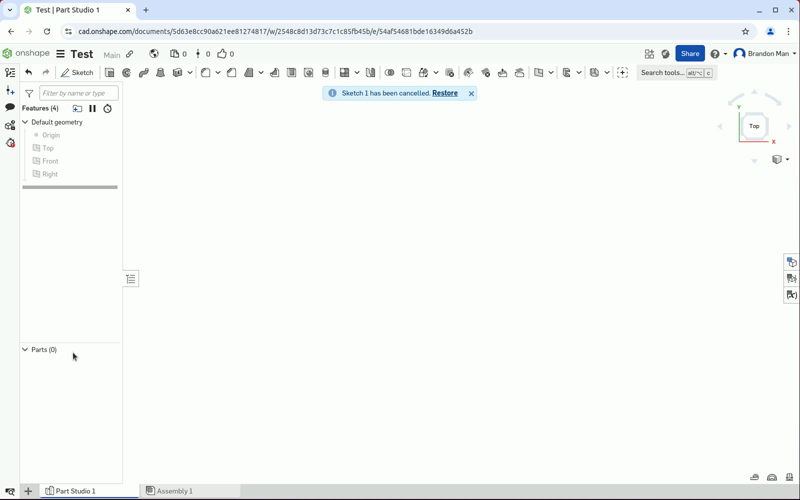
key(shift+p)
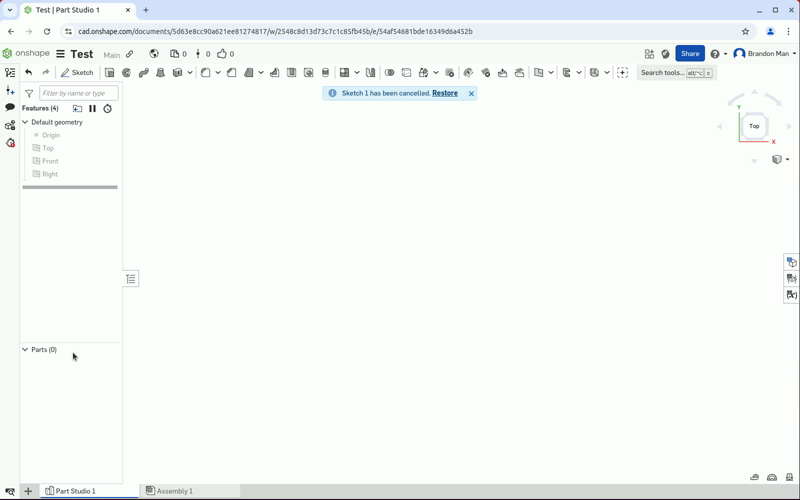
key(space)
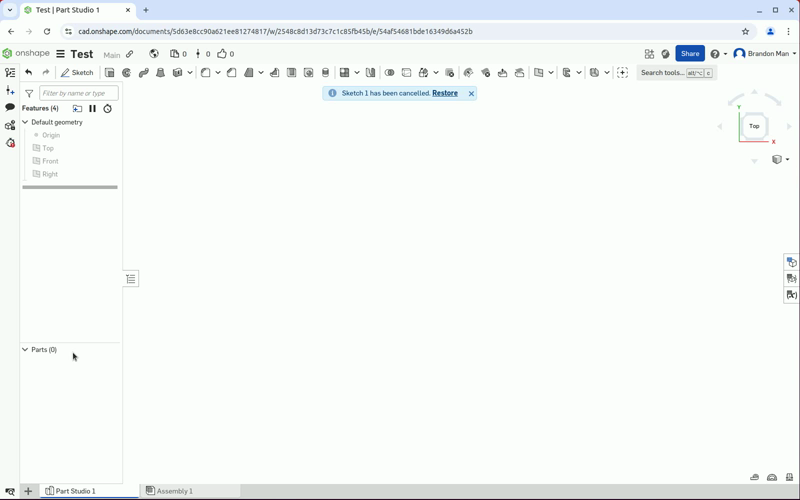
key_down(shift)
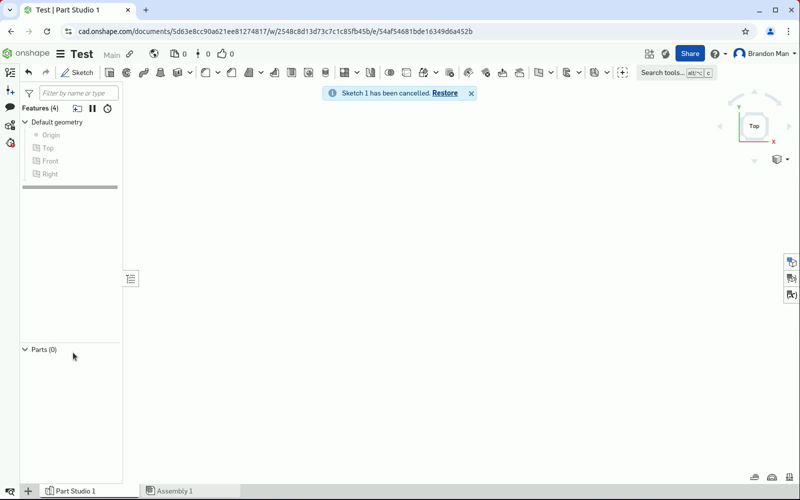
key(up)
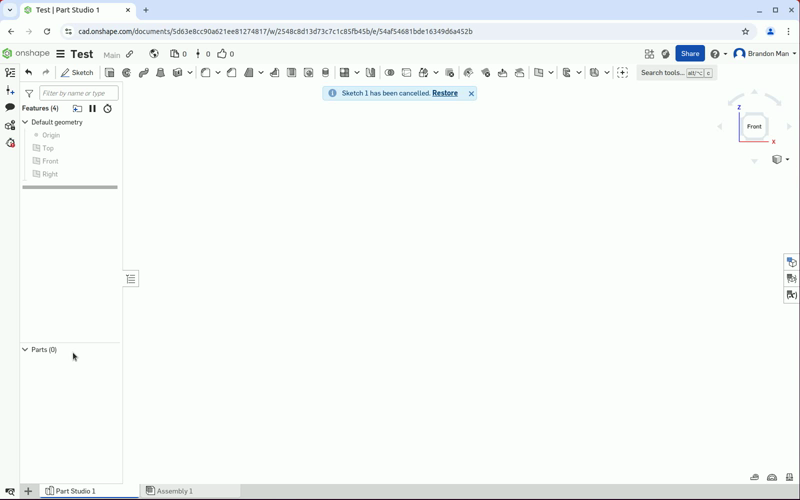
key_up(shift)
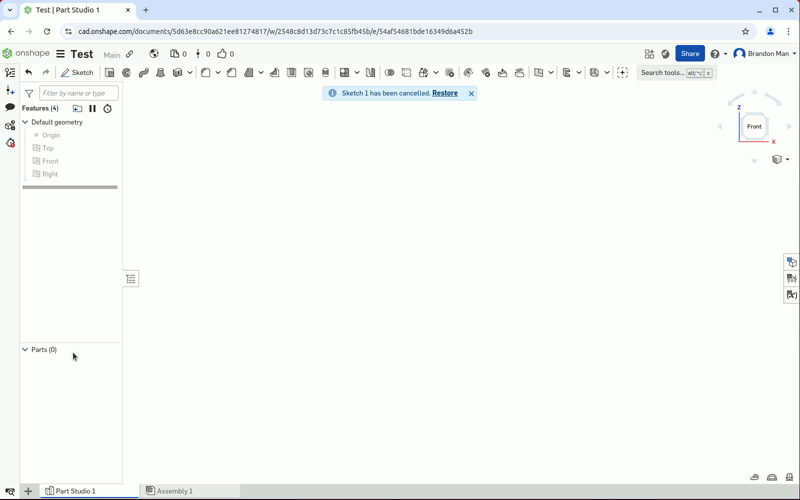
key(space)
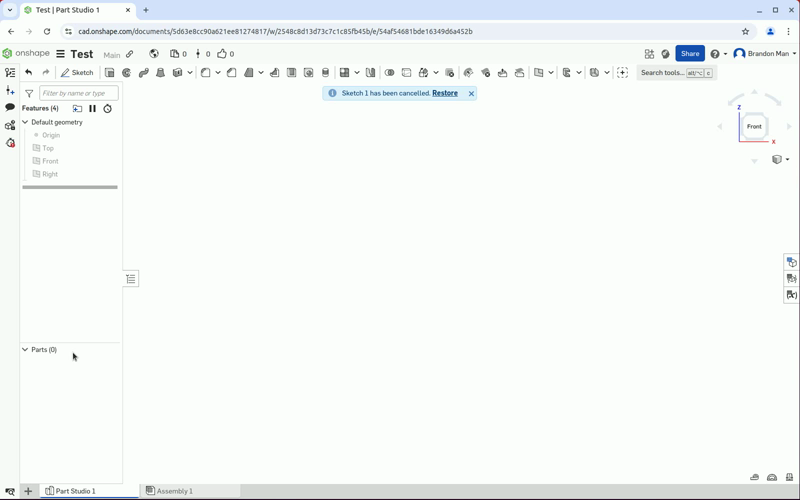
key_down(shift)
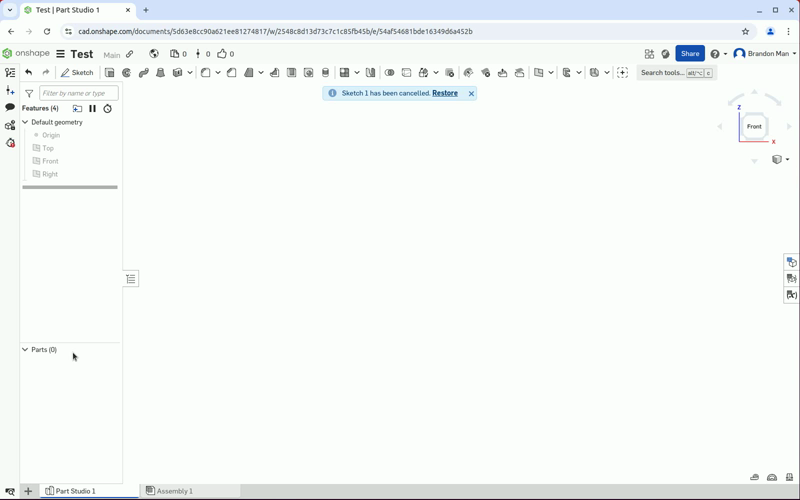
key(left)
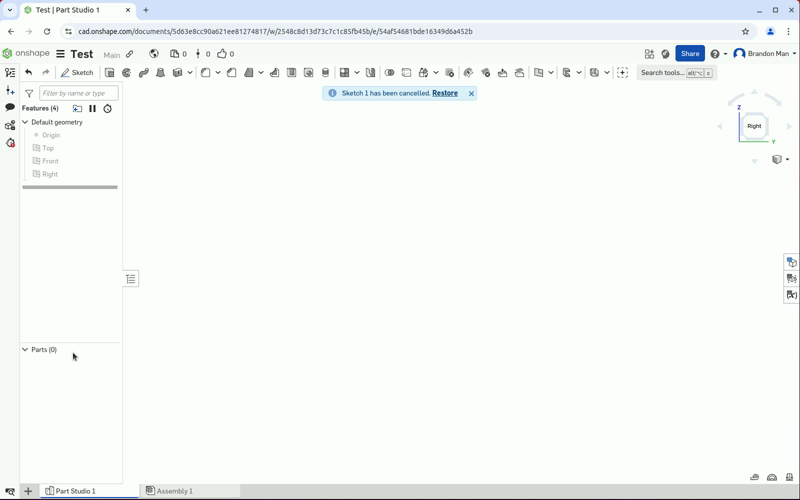
key_up(shift)
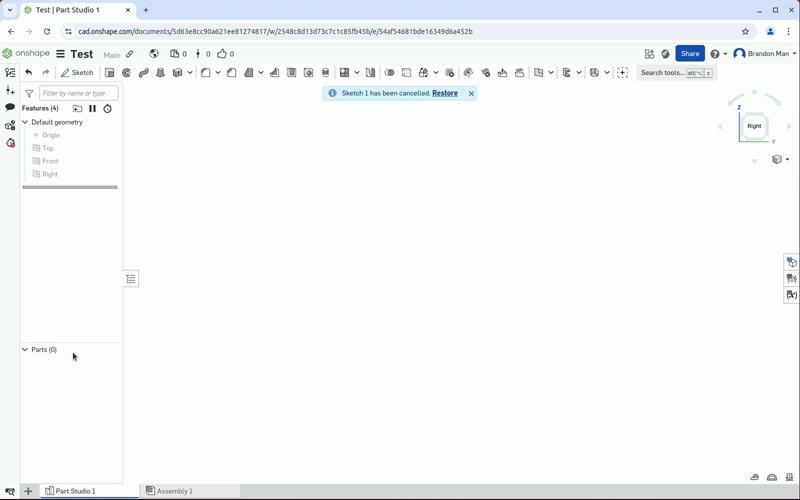
mouse_move(73, 352)
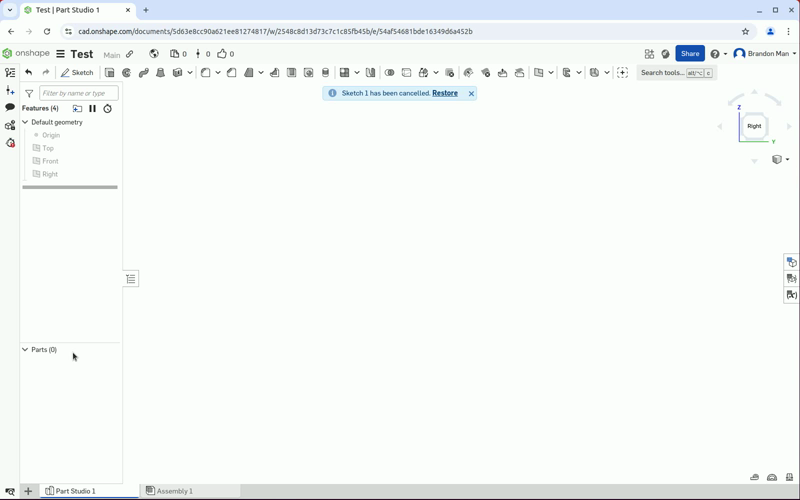
key(shift+y)
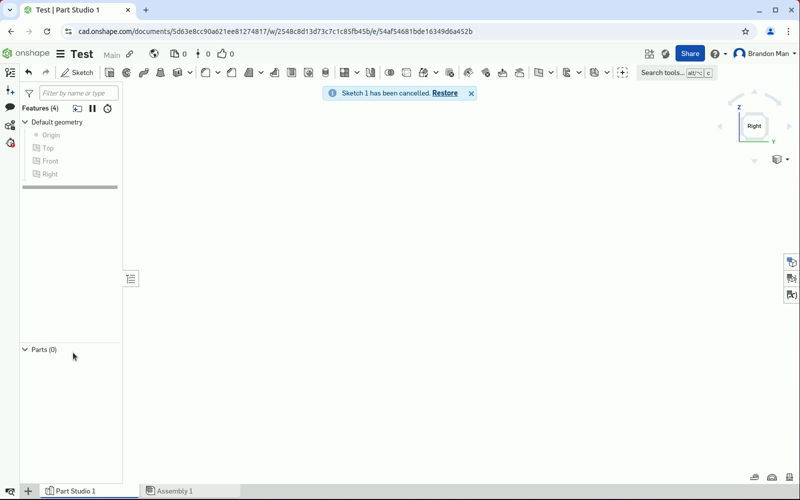
key(shift+s)
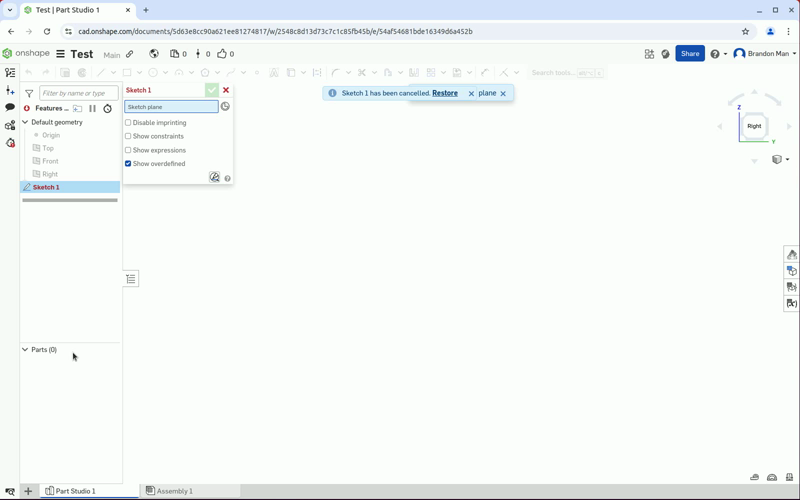
mouse_move(73, 176)
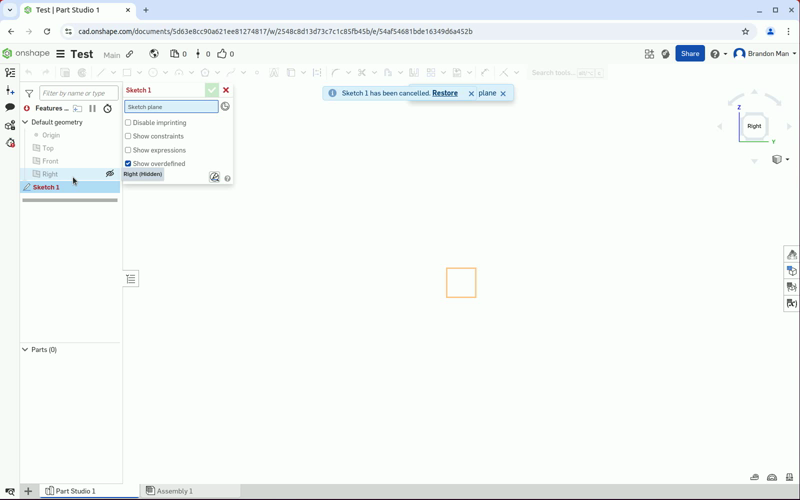
click(73, 176)
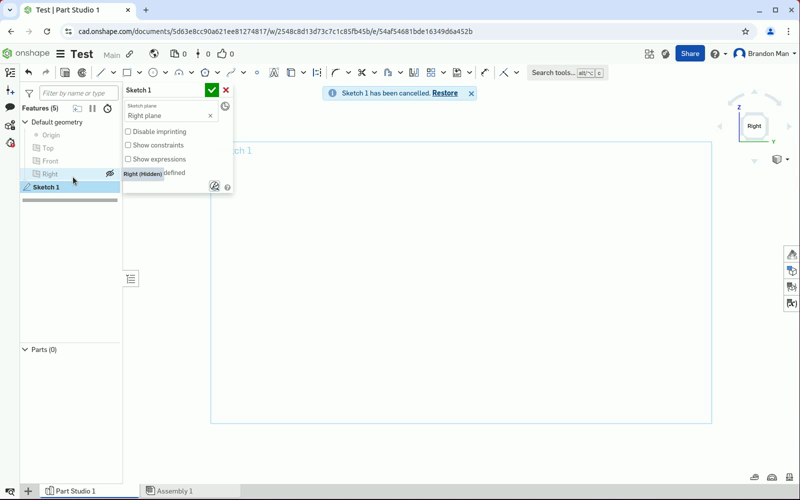
mouse_move(73, 352)
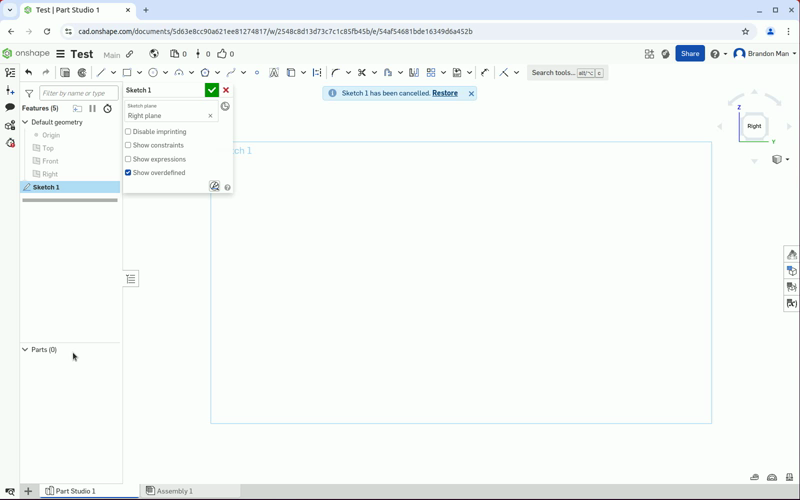
key(y)
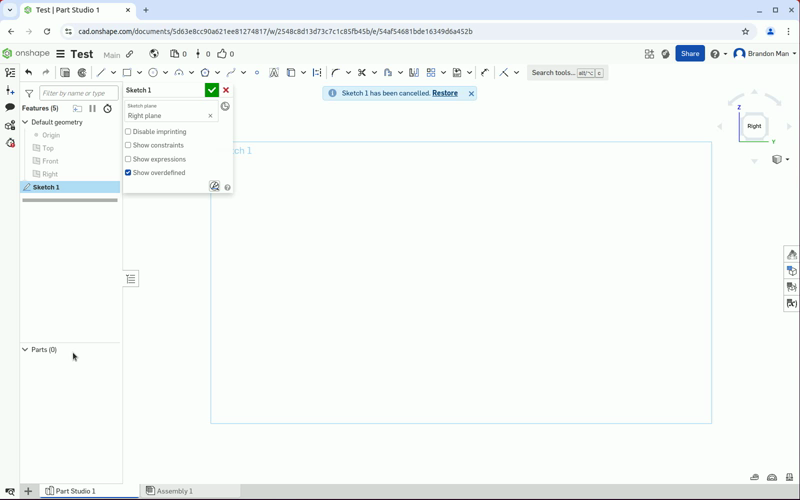
key(l)
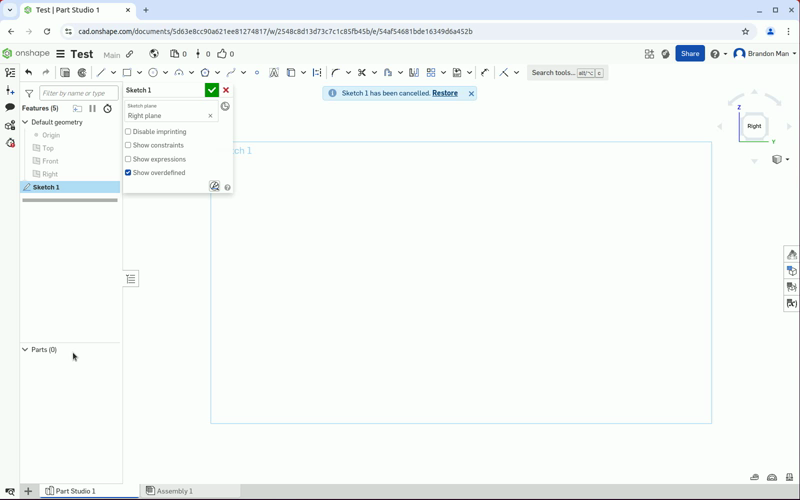
key_down(shift)
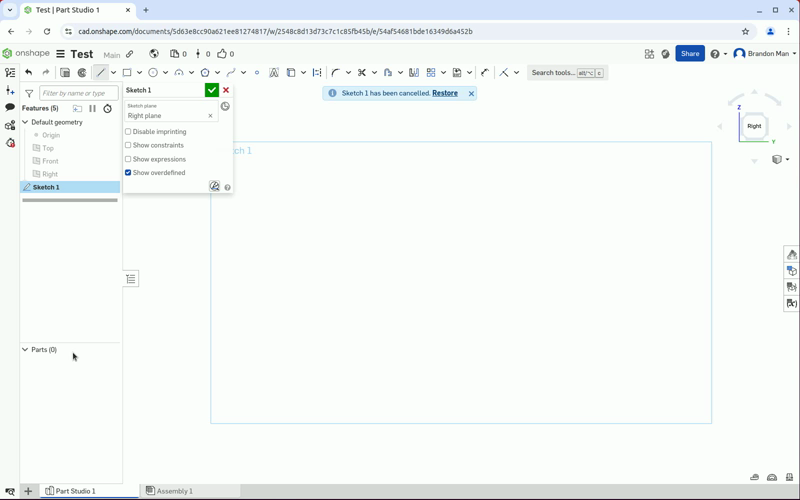
mouse_move(382, 215)
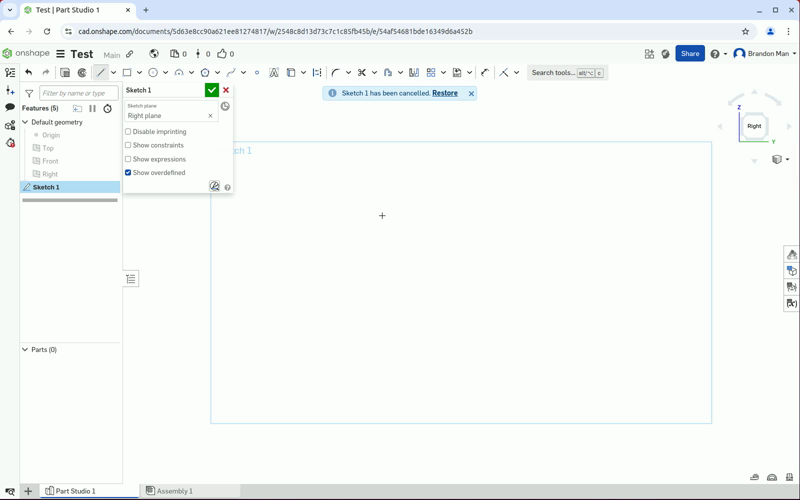
click(382, 215)
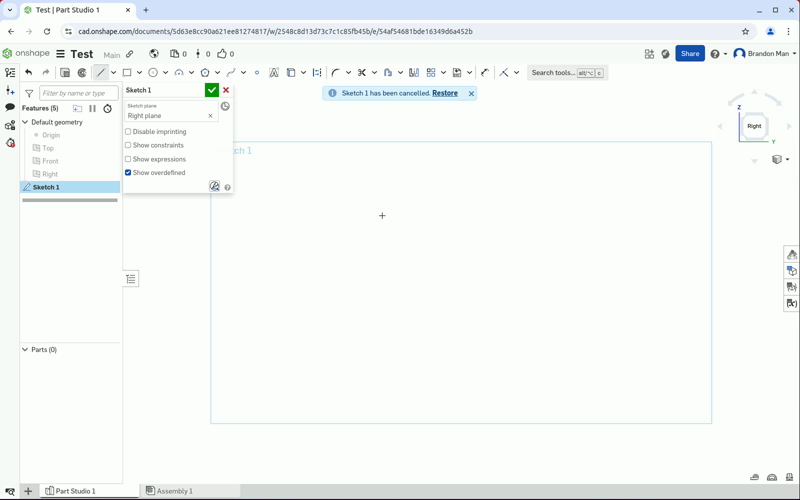
key_up(shift)
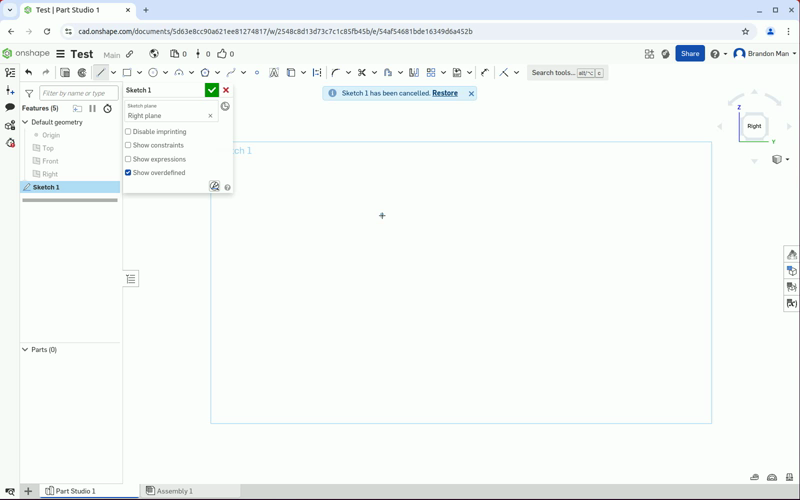
key_down(shift)
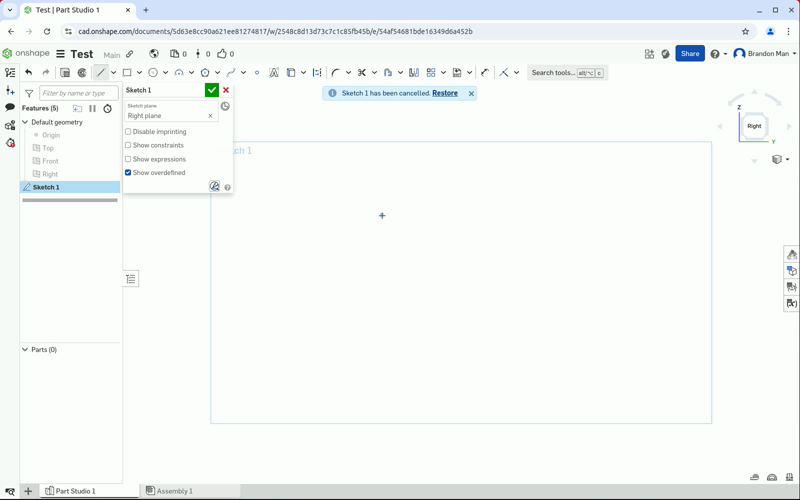
mouse_move(461, 210)
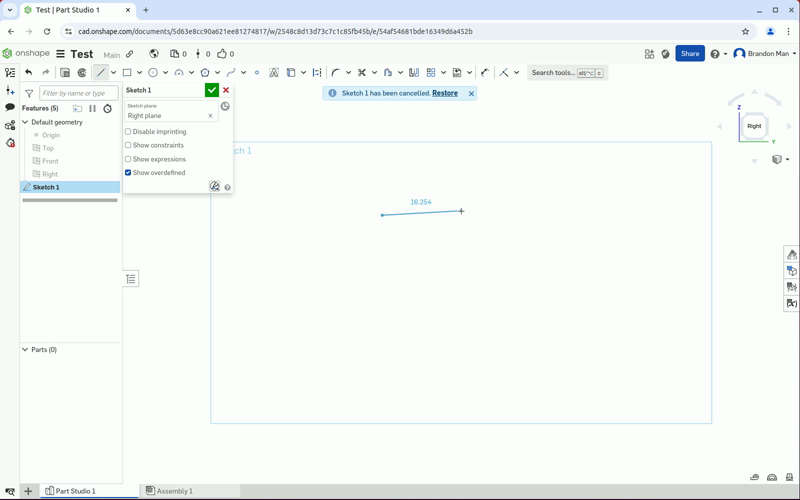
click(461, 210)
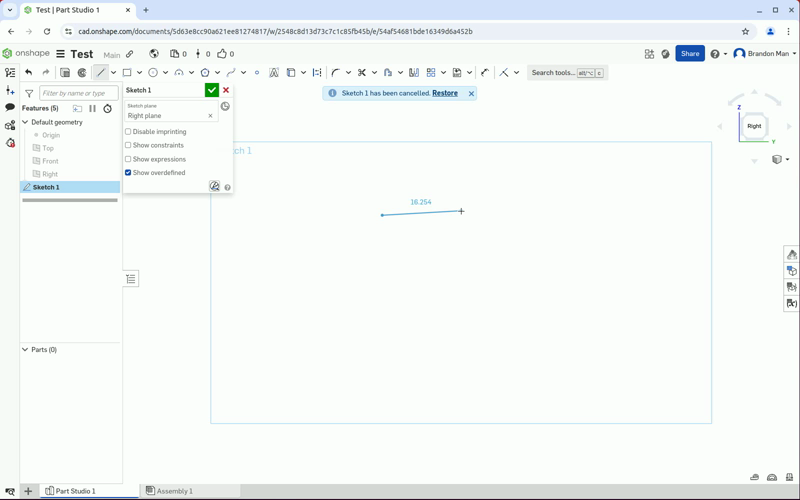
key_up(shift)
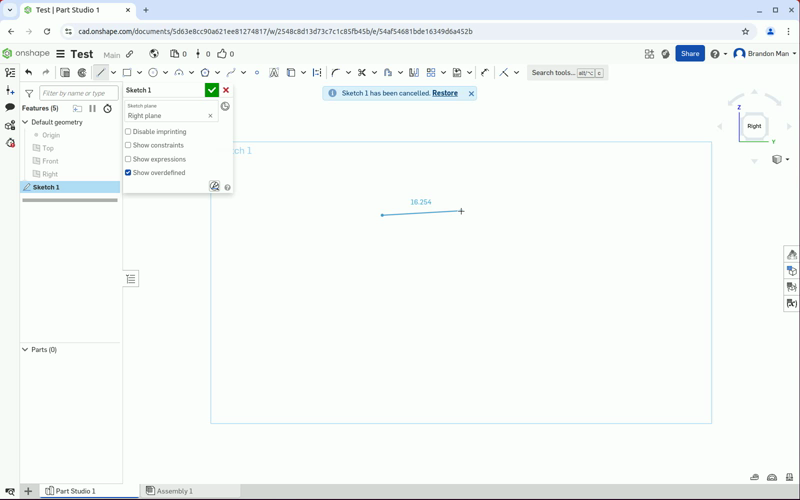
key_down(shift)
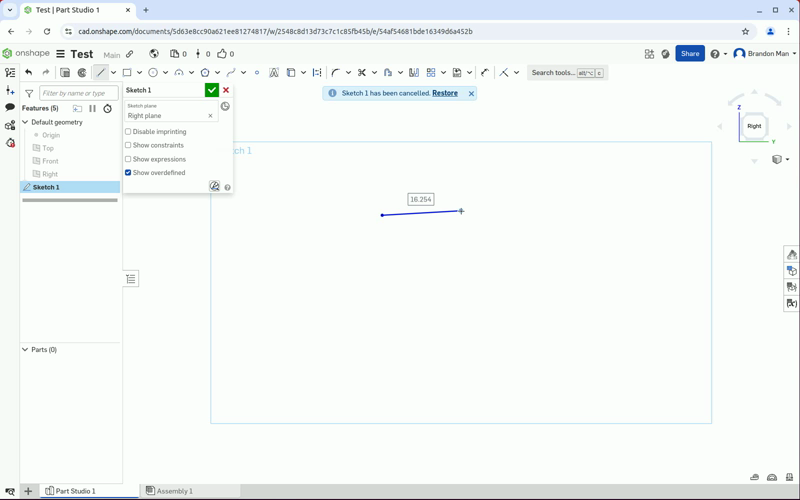
mouse_move(382, 210)
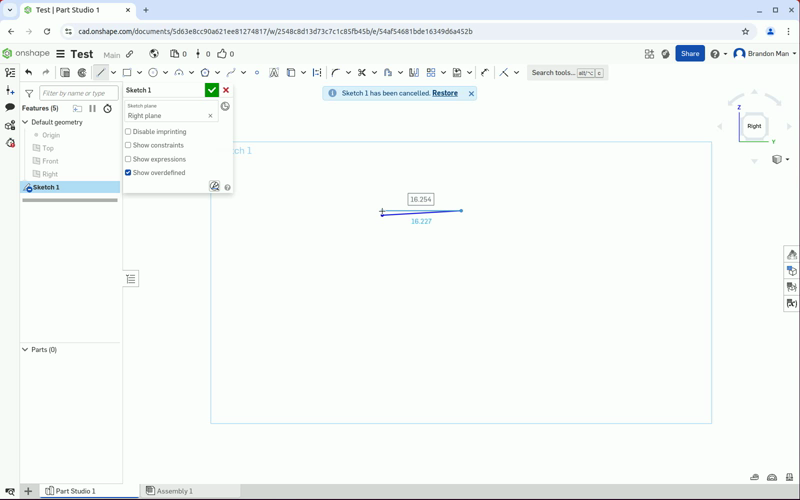
scroll(6)
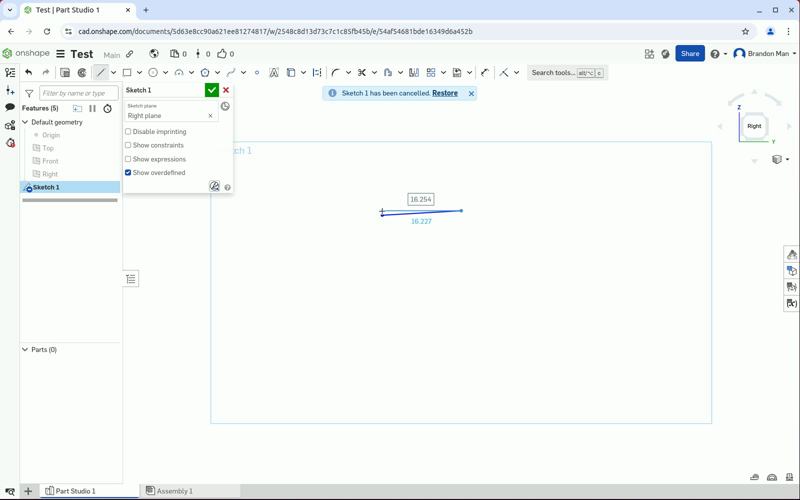
scroll(6)
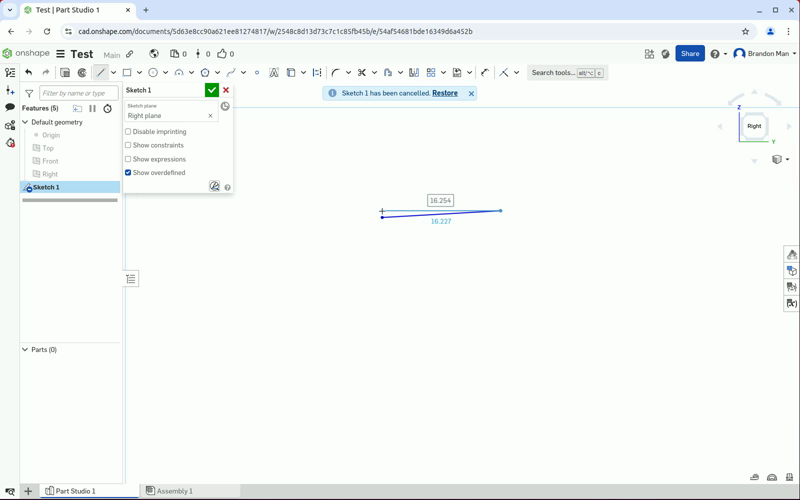
scroll(6)
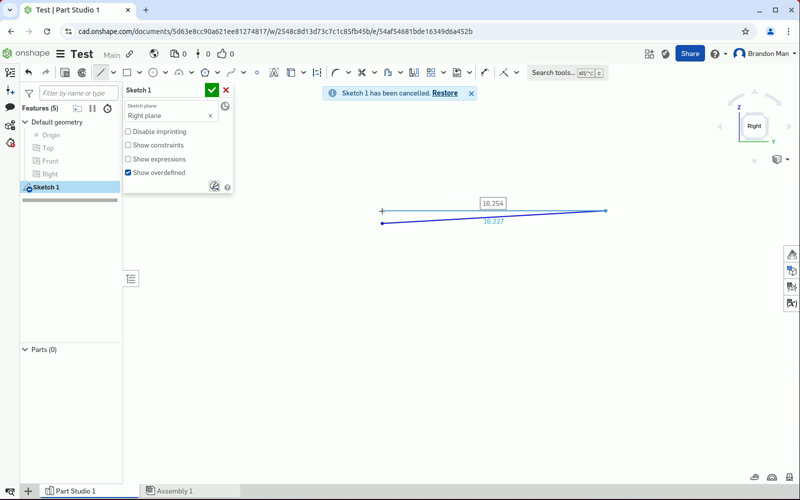
scroll(6)
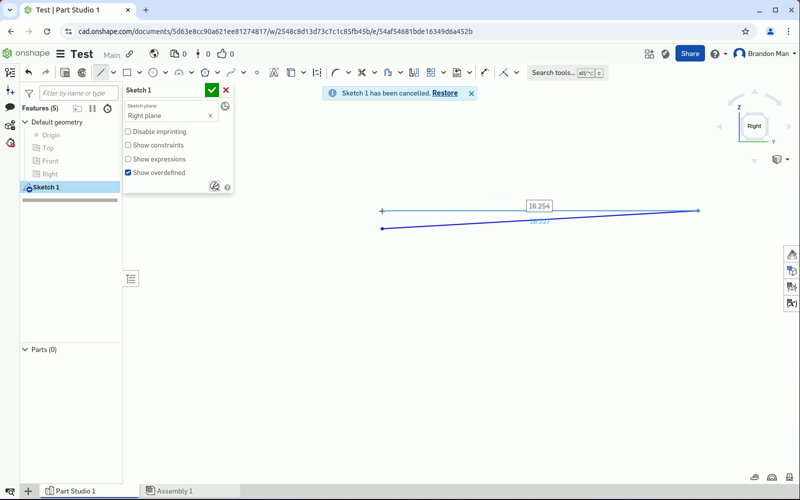
scroll(6)
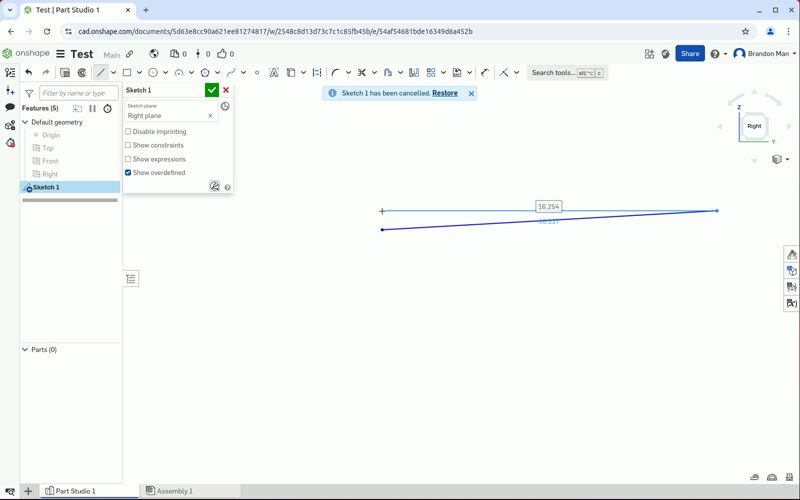
scroll(6)
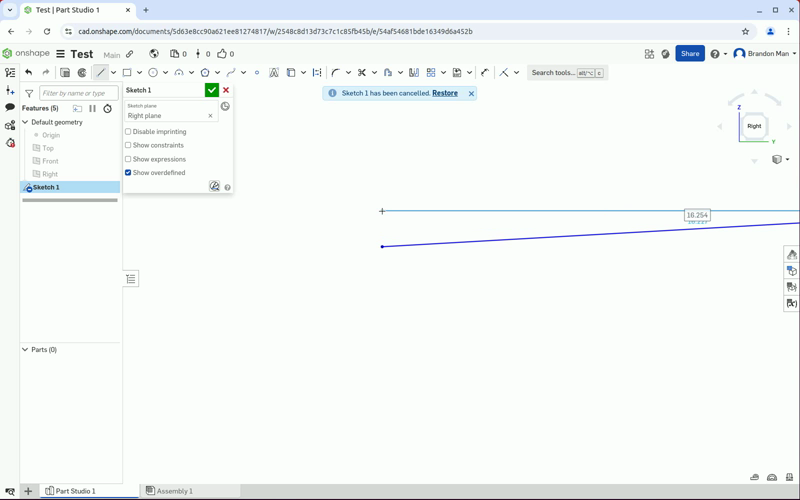
scroll(6)
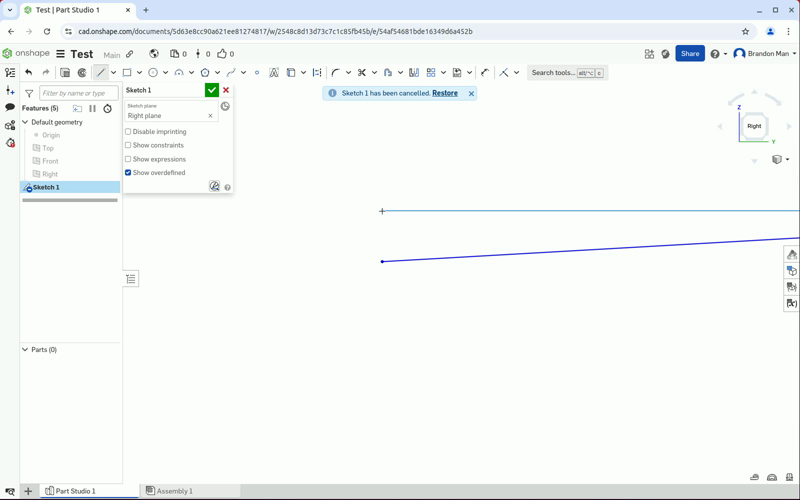
click(382, 210)
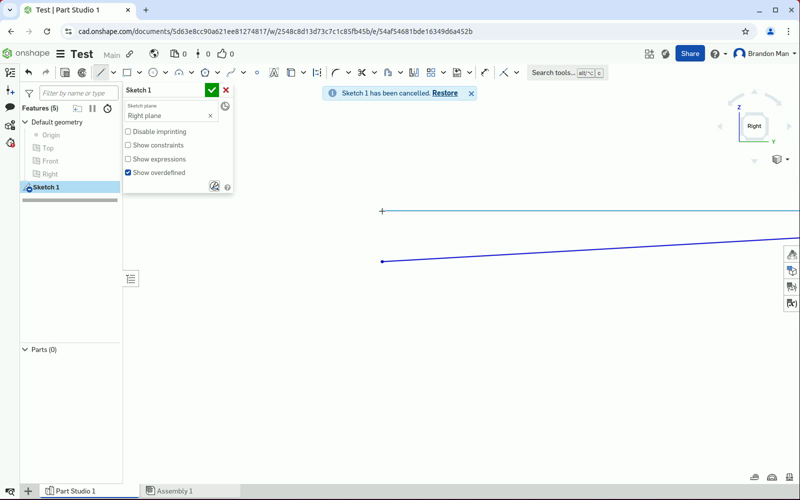
scroll(-6)
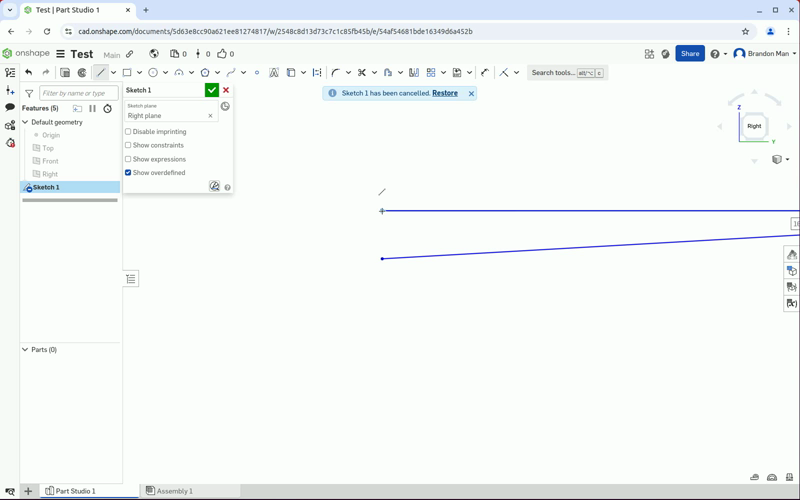
scroll(-6)
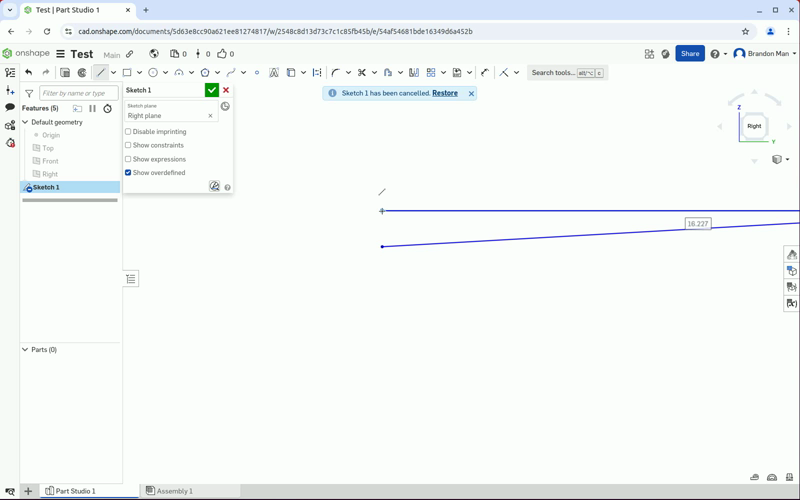
scroll(-6)
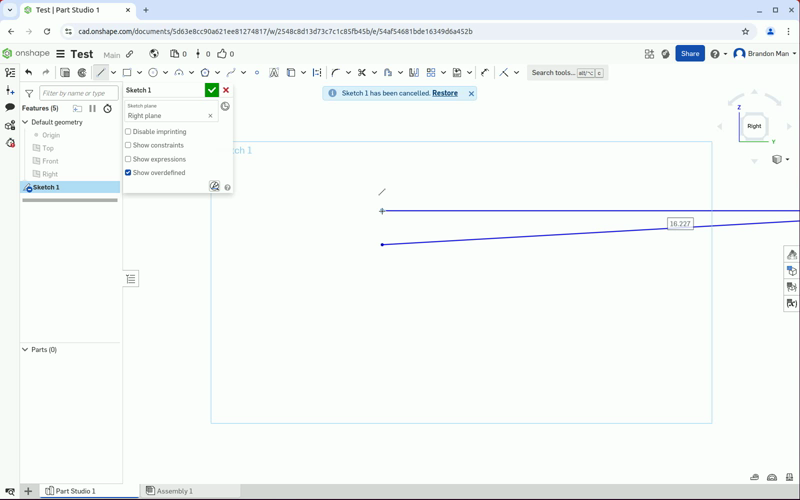
scroll(-6)
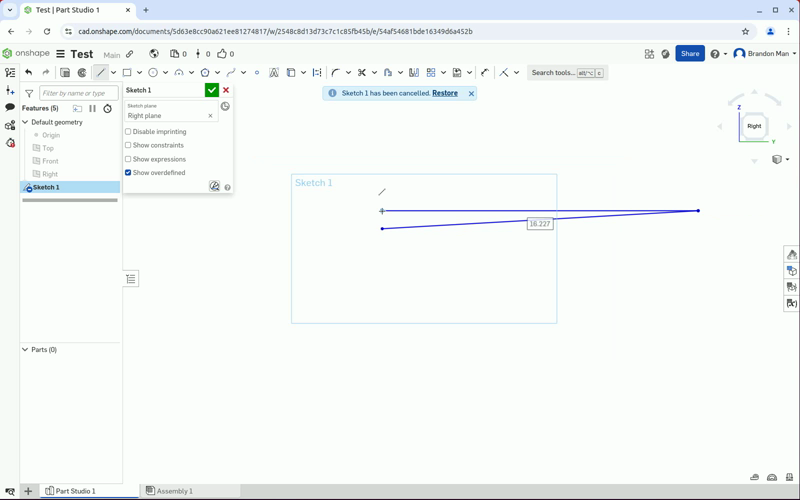
scroll(-6)
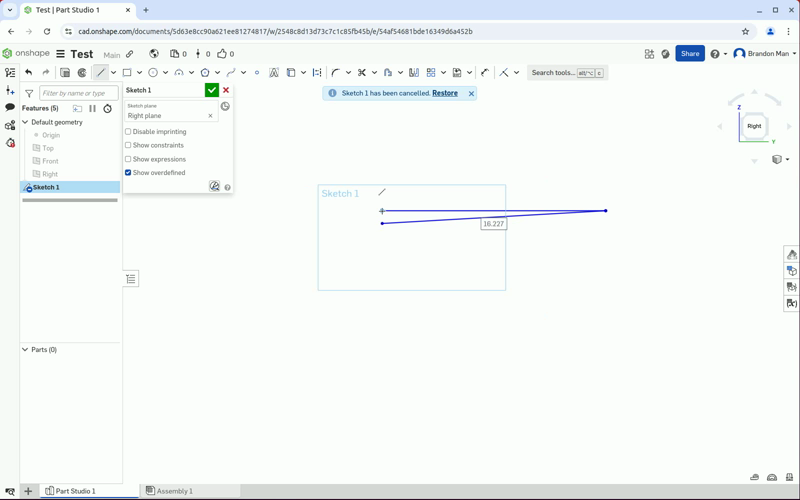
scroll(-6)
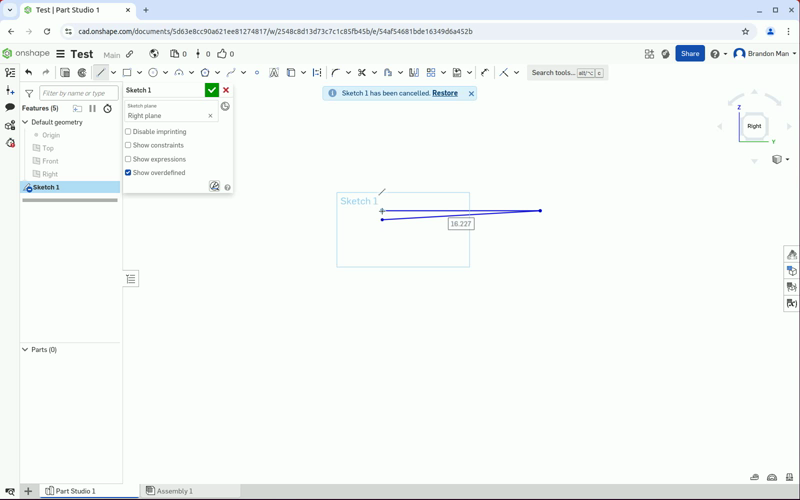
scroll(-6)
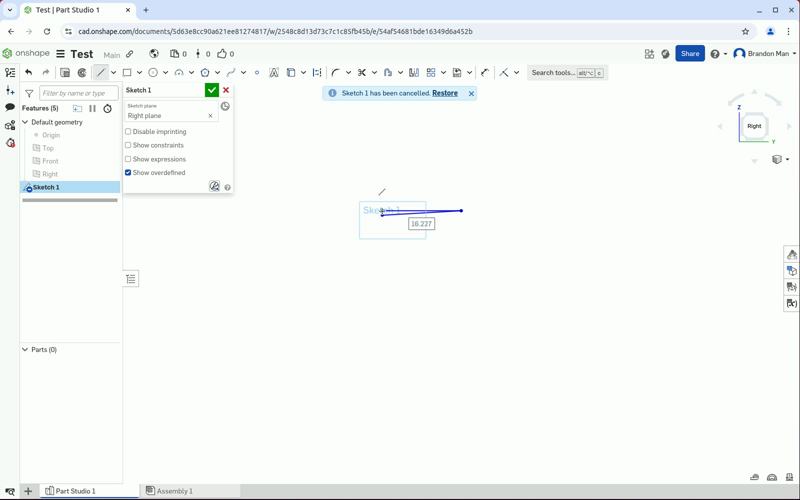
key_up(shift)
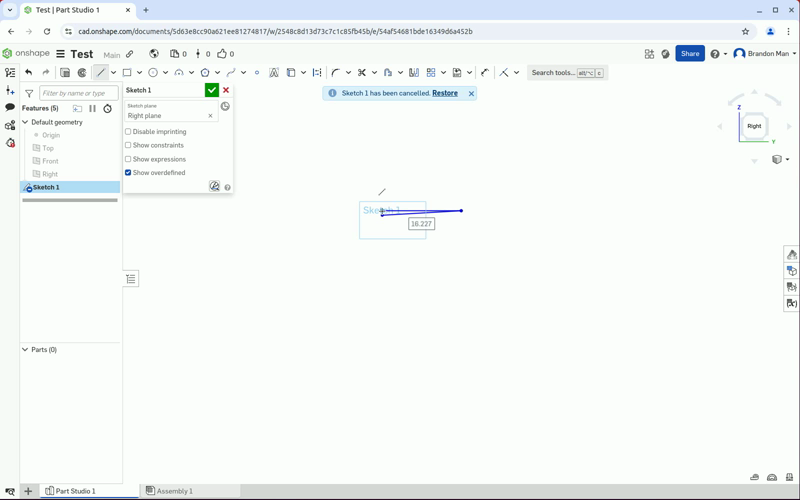
mouse_move(412, 210)
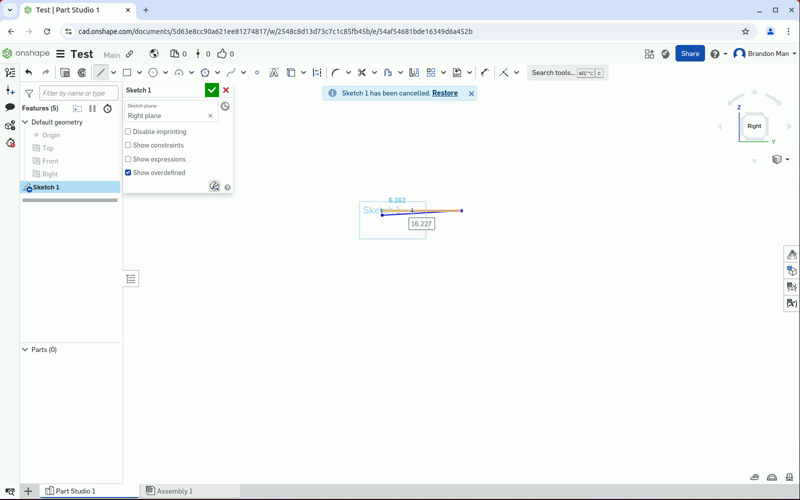
key_down(shift)
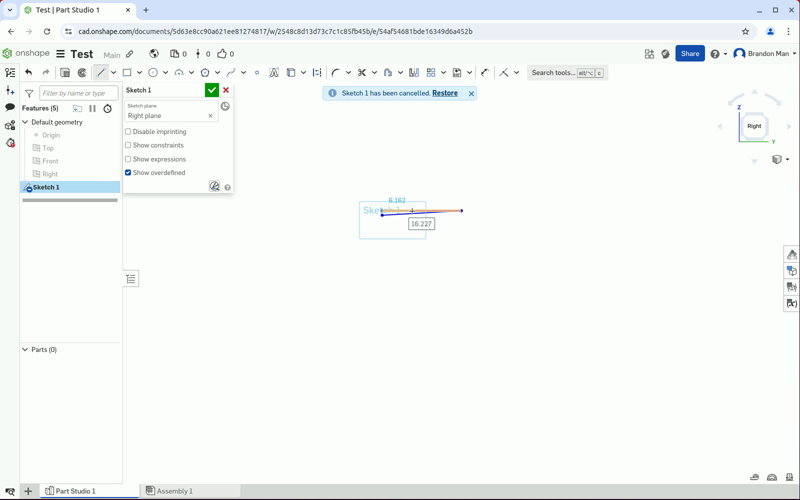
mouse_move(382, 215)
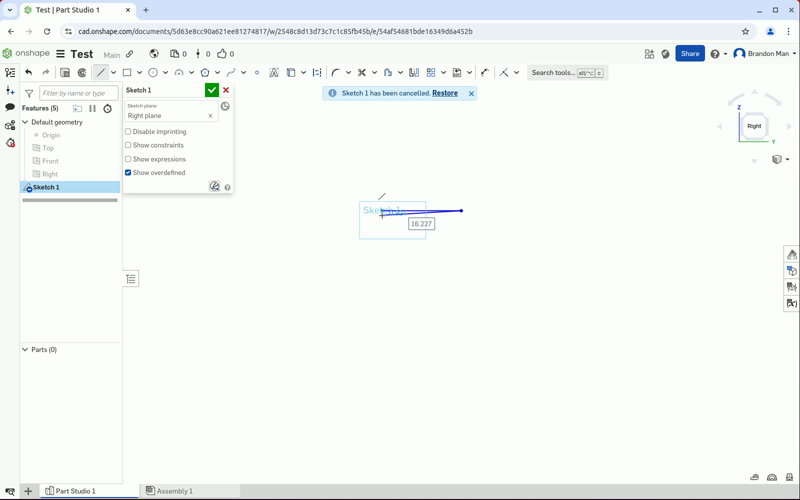
scroll(6)
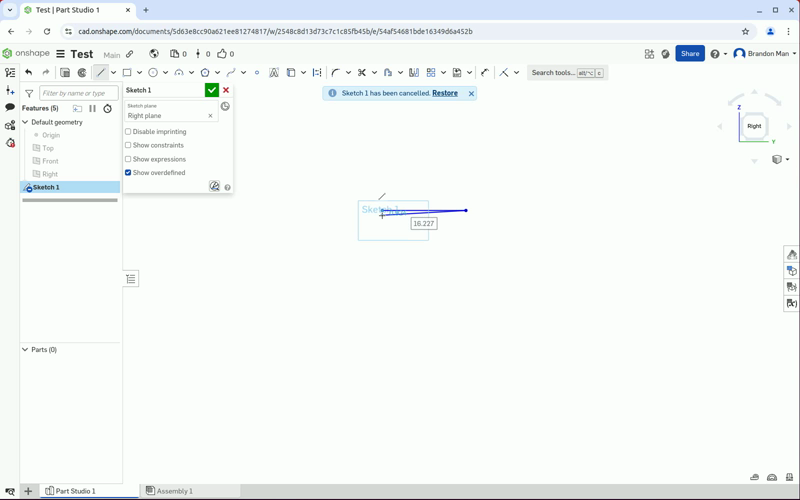
scroll(6)
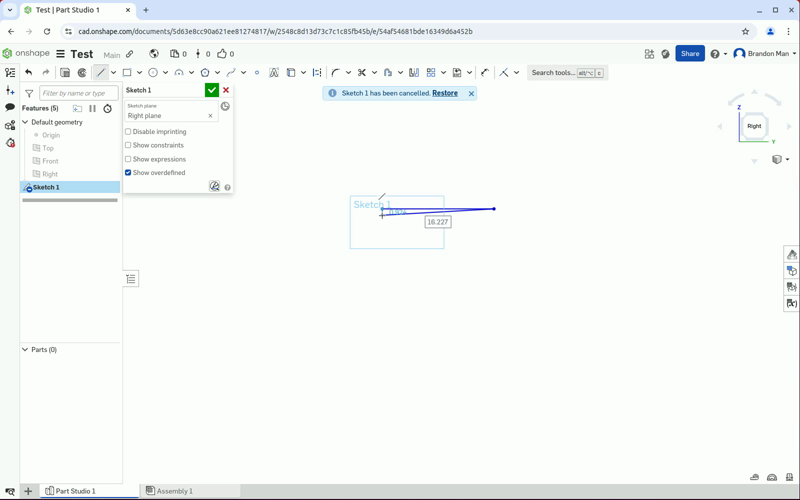
scroll(6)
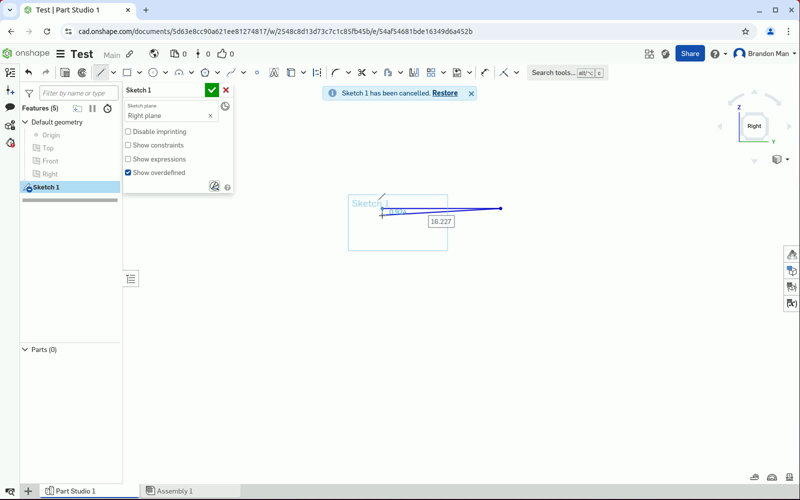
scroll(6)
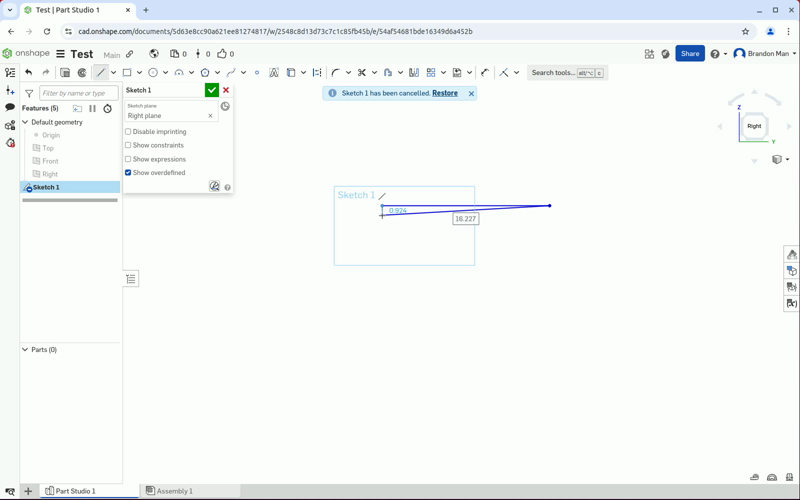
scroll(6)
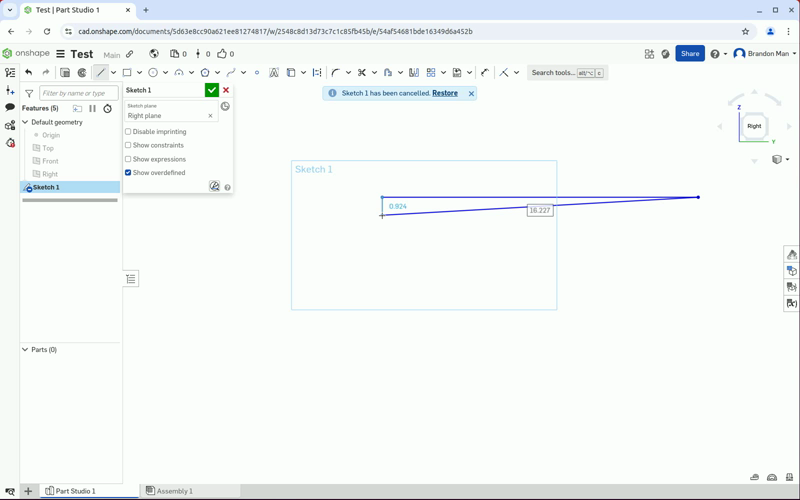
scroll(6)
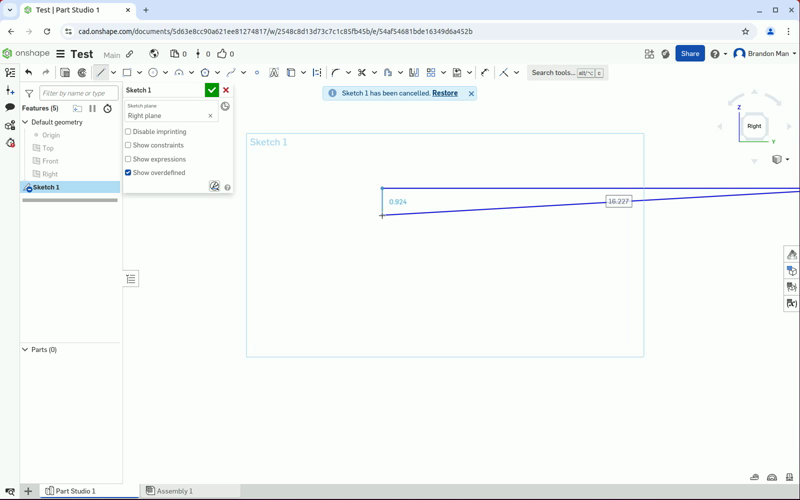
scroll(6)
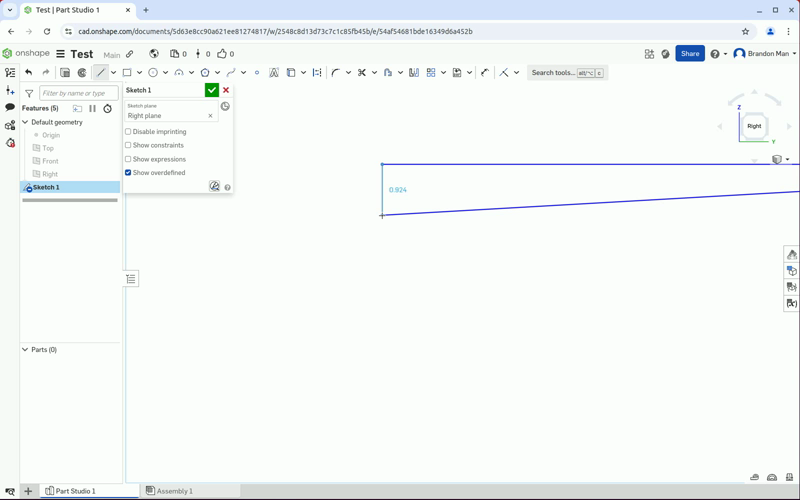
key_up(shift)
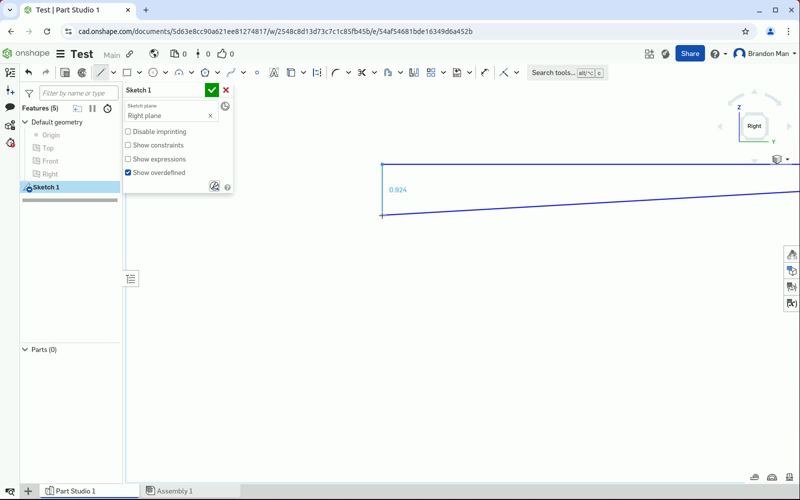
click(382, 215)
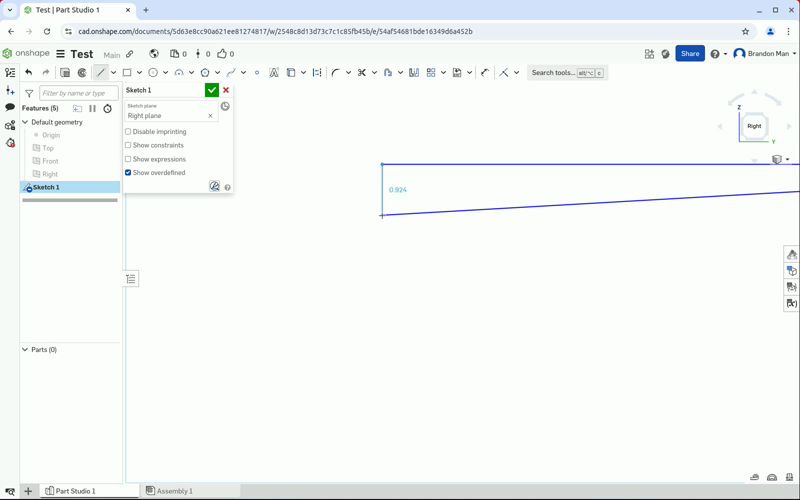
scroll(-6)
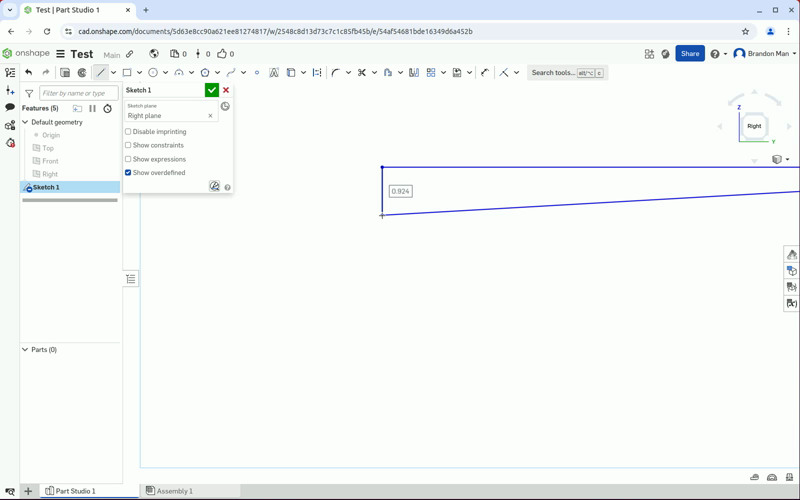
scroll(-6)
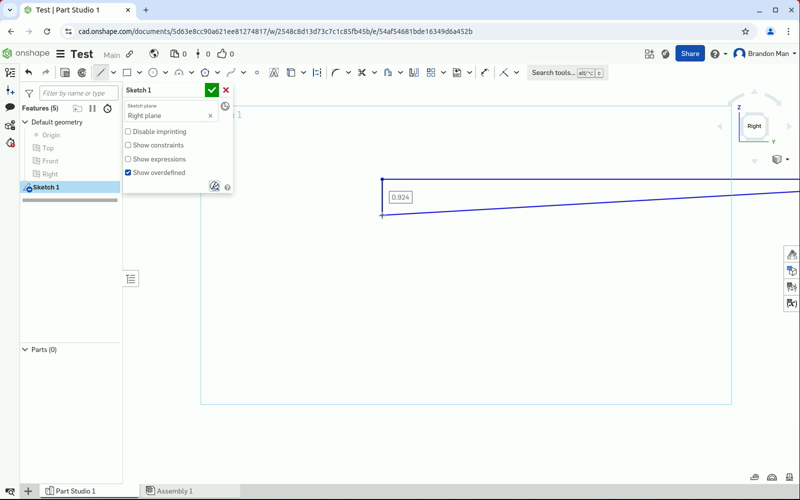
scroll(-6)
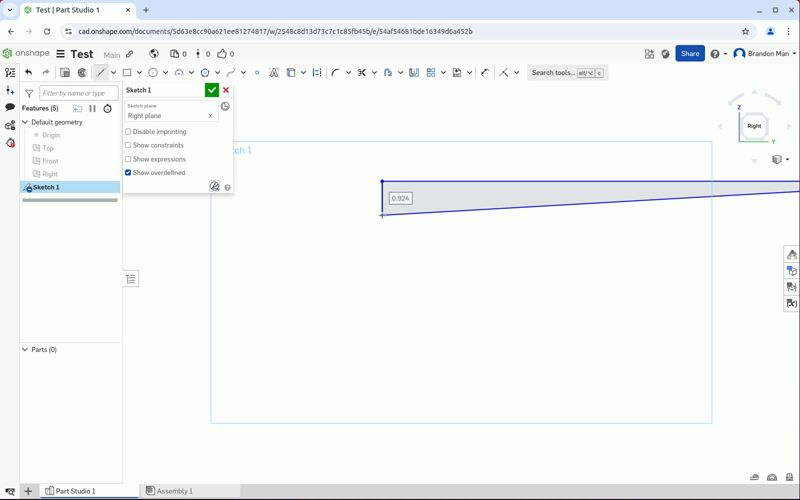
scroll(-6)
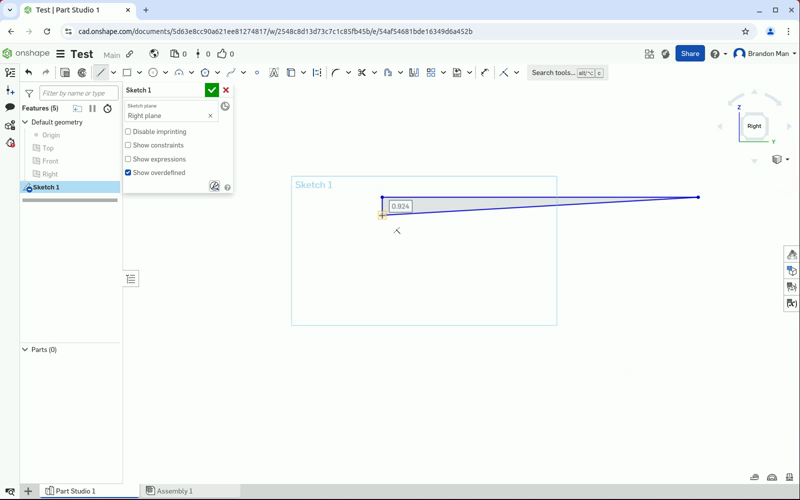
scroll(-6)
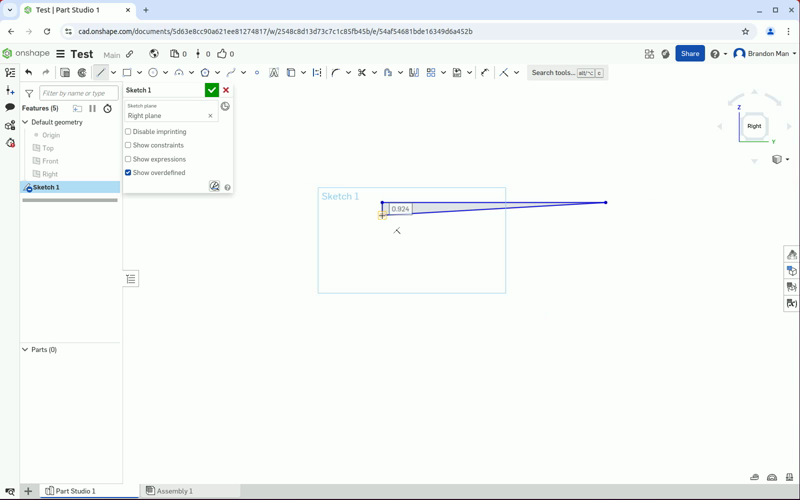
scroll(-6)
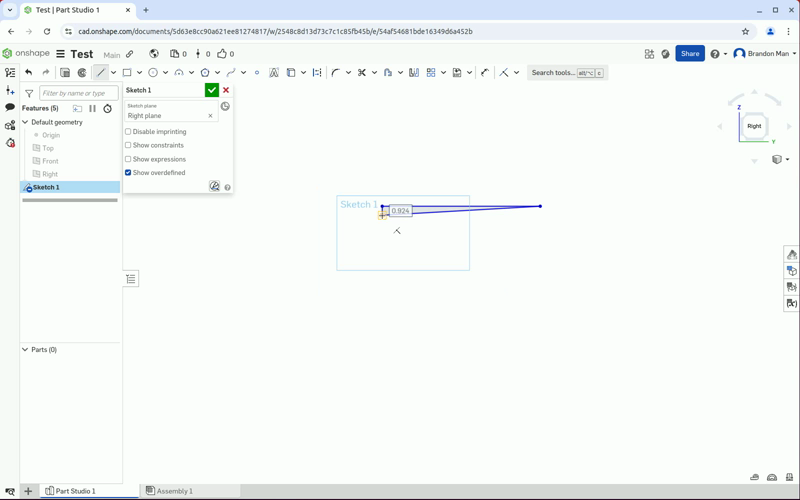
scroll(-6)
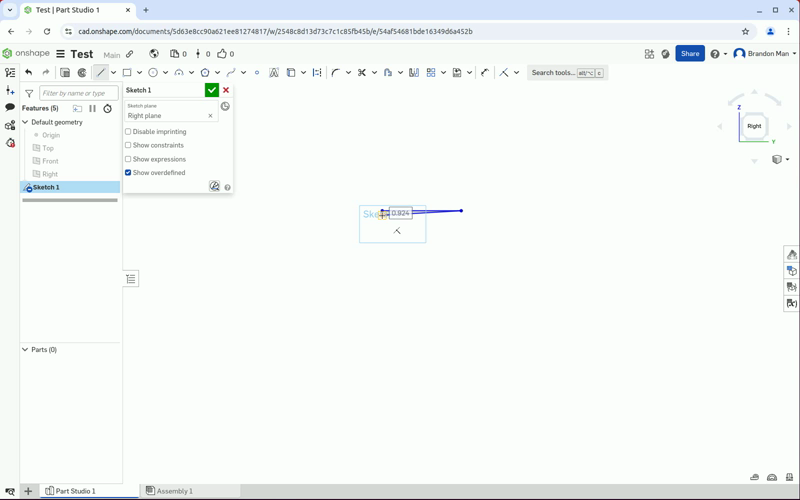
key(esc)
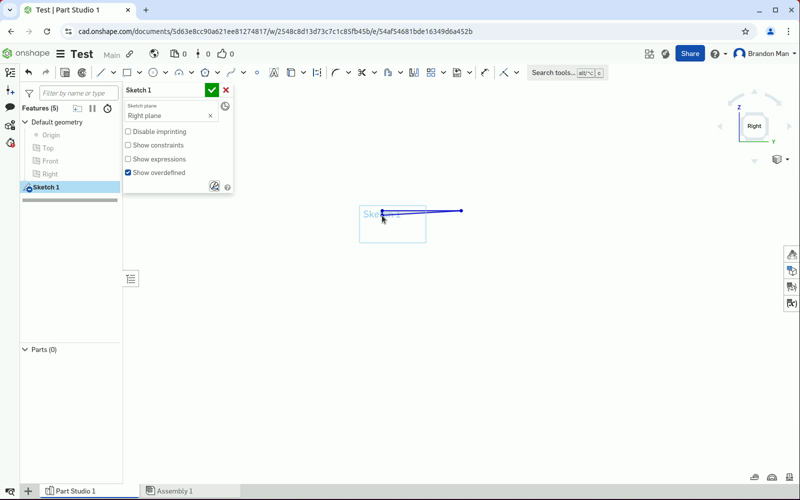
mouse_move(393, 211)
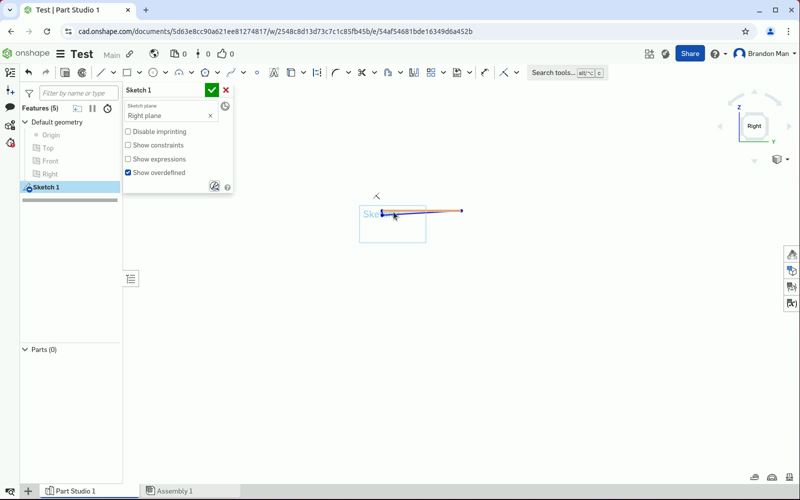
scroll(6)
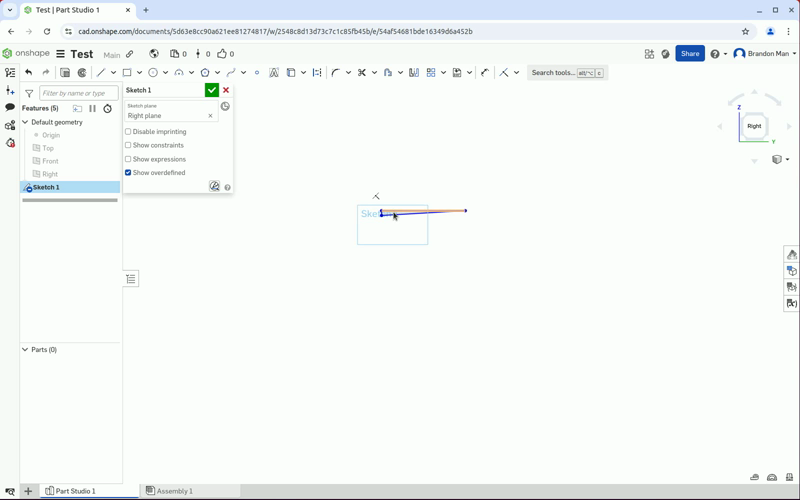
scroll(6)
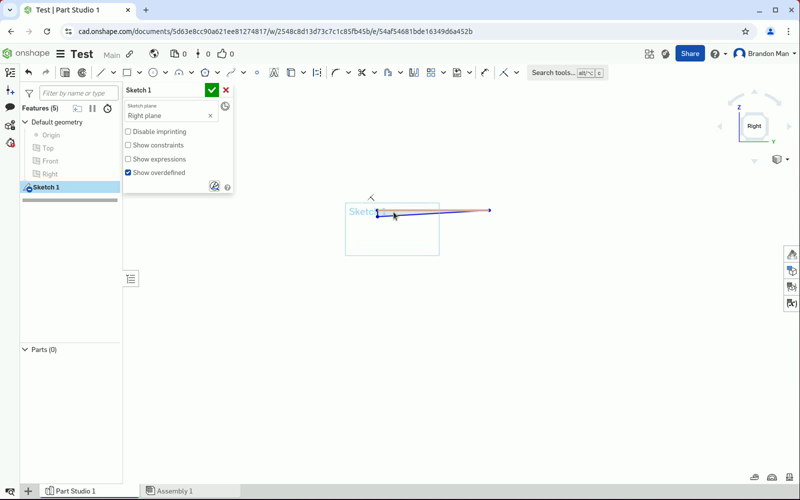
scroll(6)
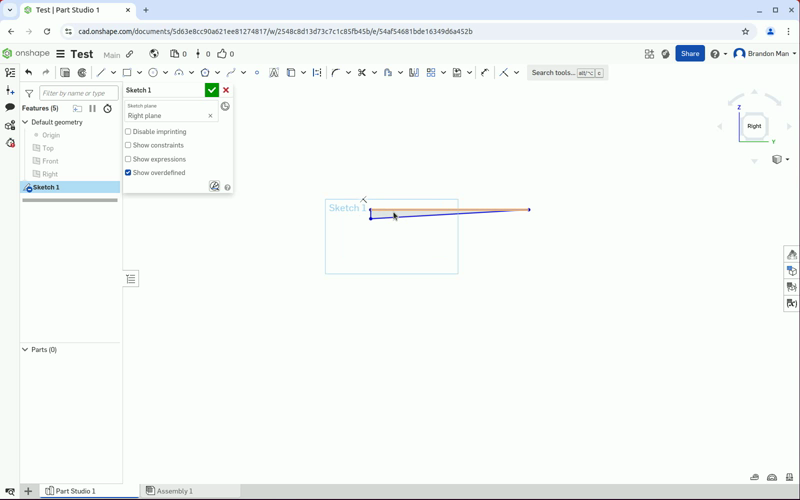
scroll(6)
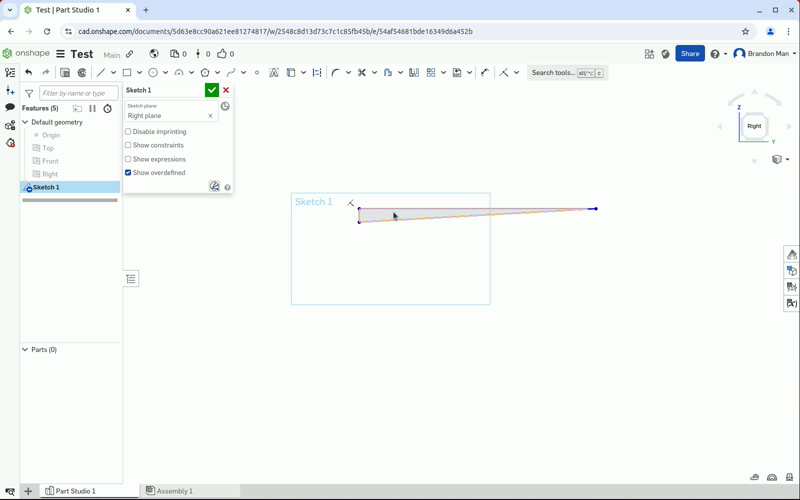
scroll(6)
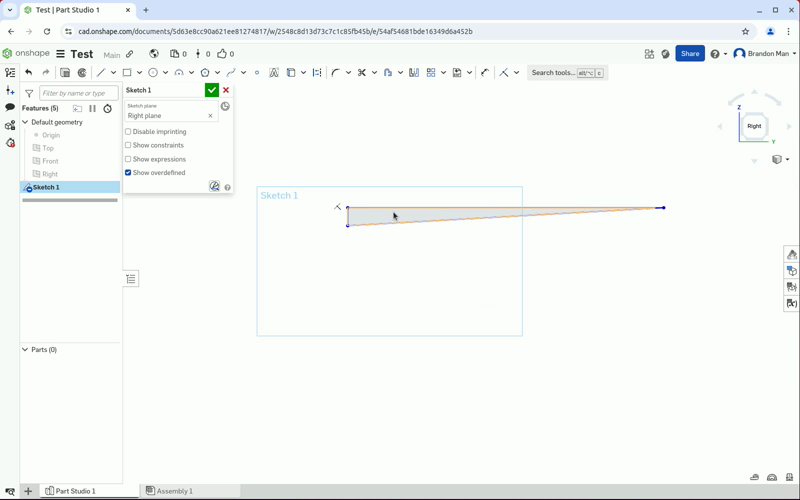
scroll(6)
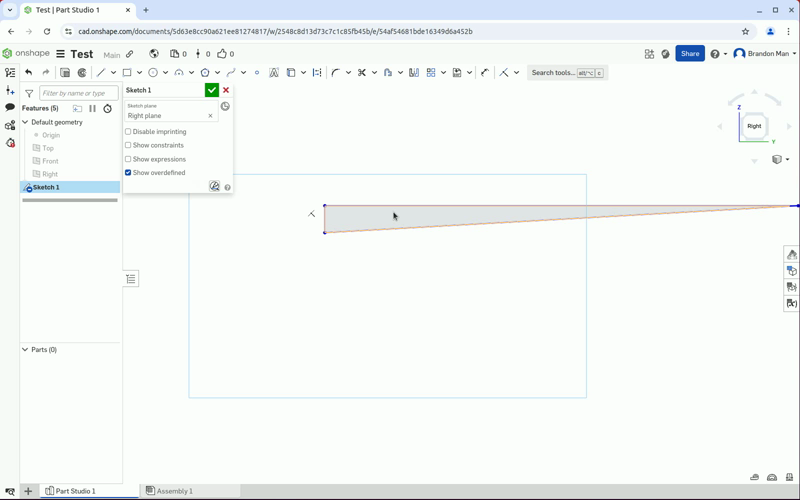
scroll(6)
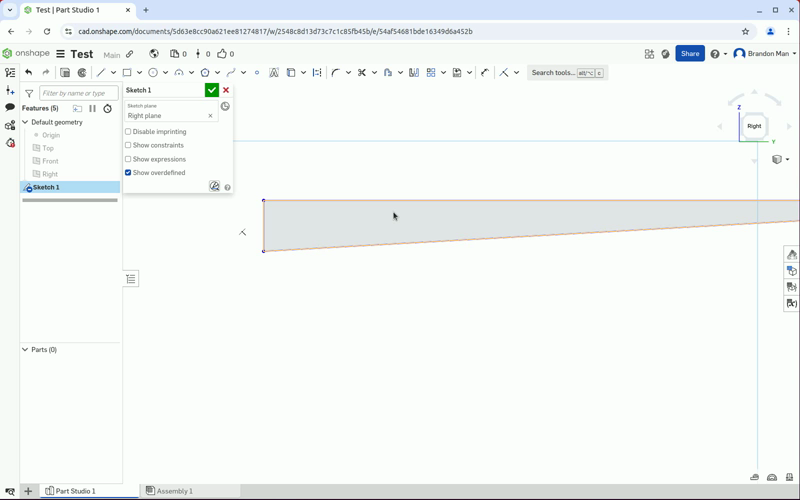
click(393, 211)
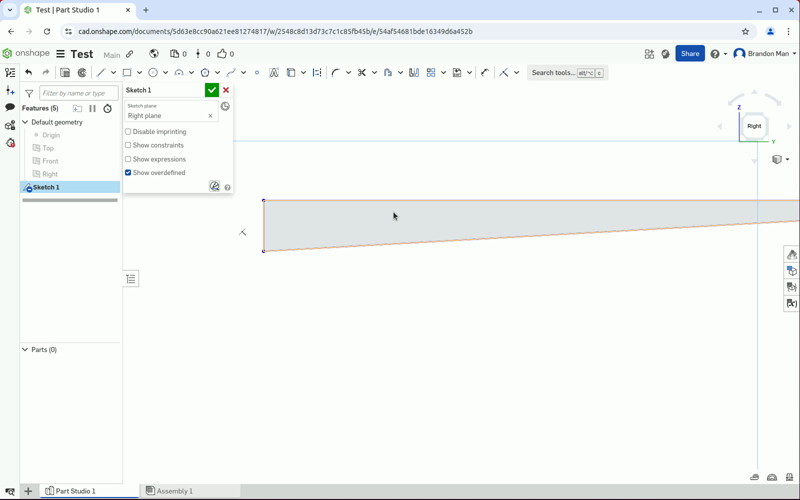
scroll(-6)
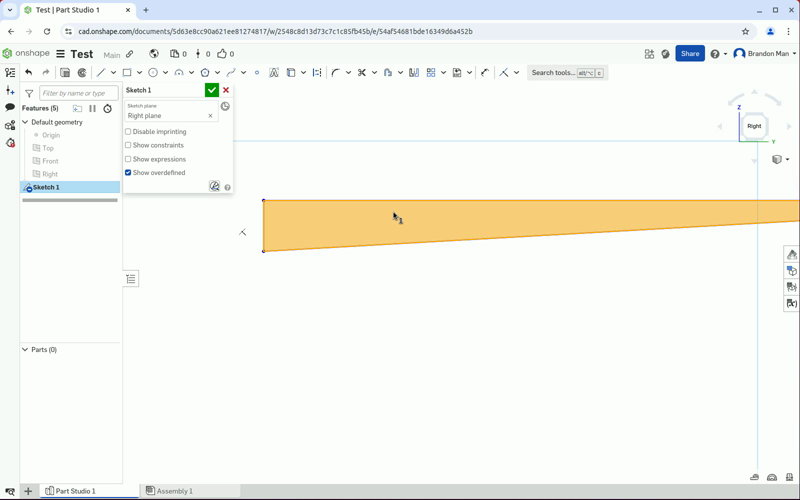
scroll(-6)
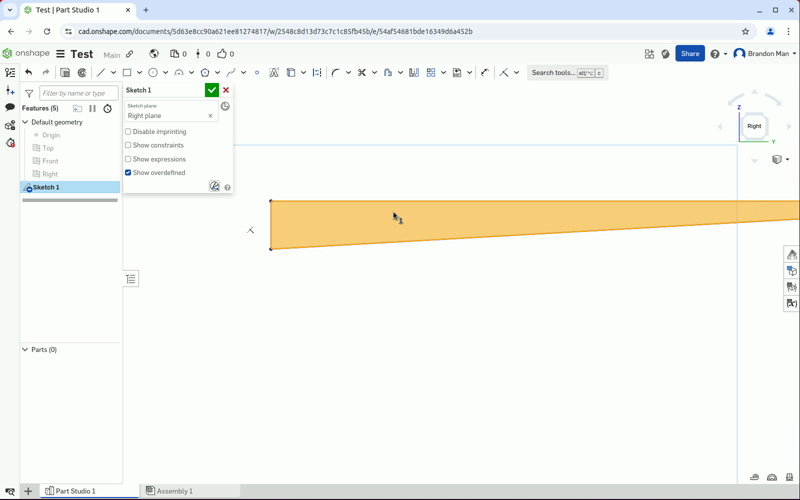
scroll(-6)
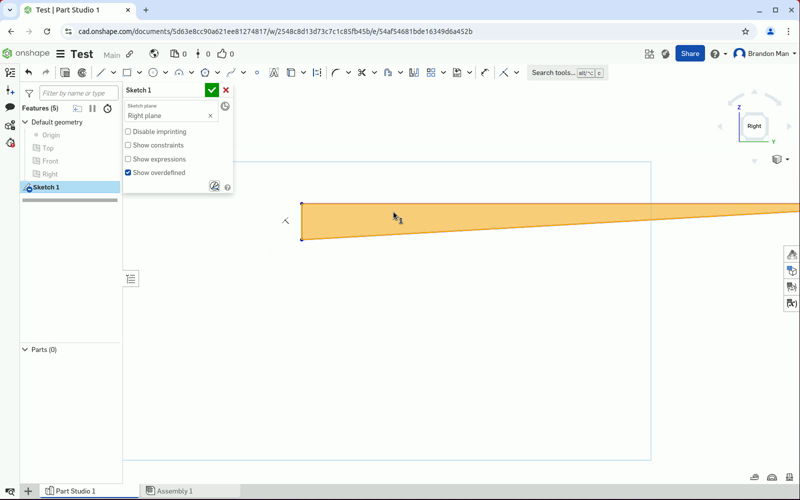
scroll(-6)
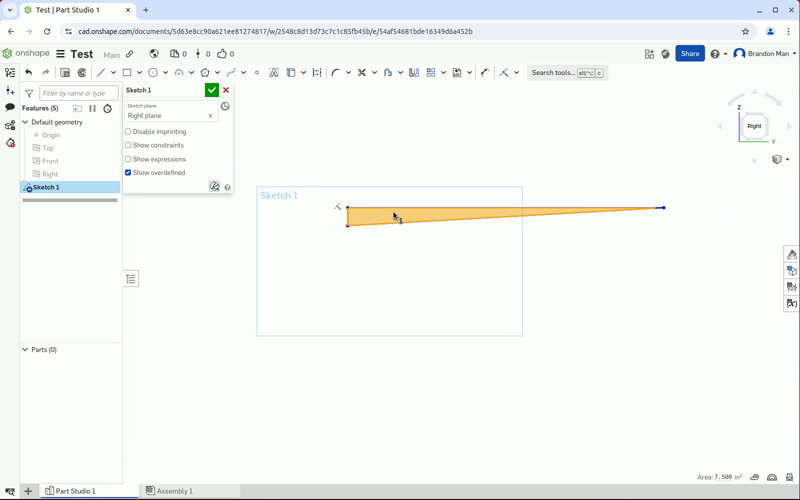
scroll(-6)
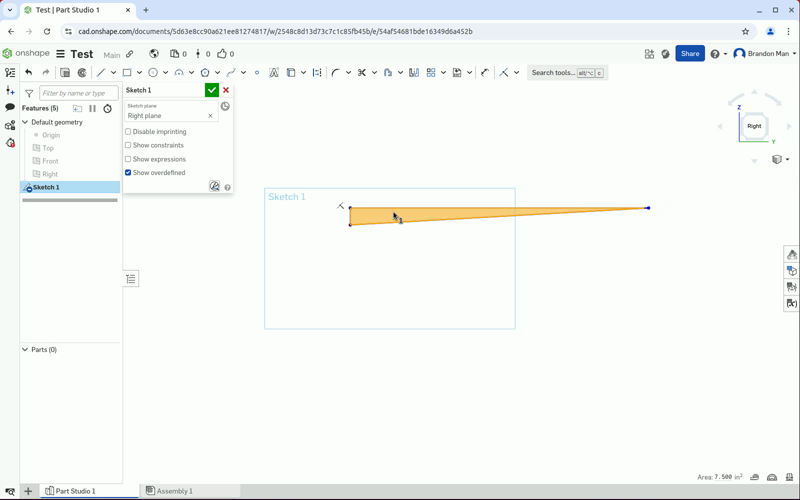
scroll(-6)
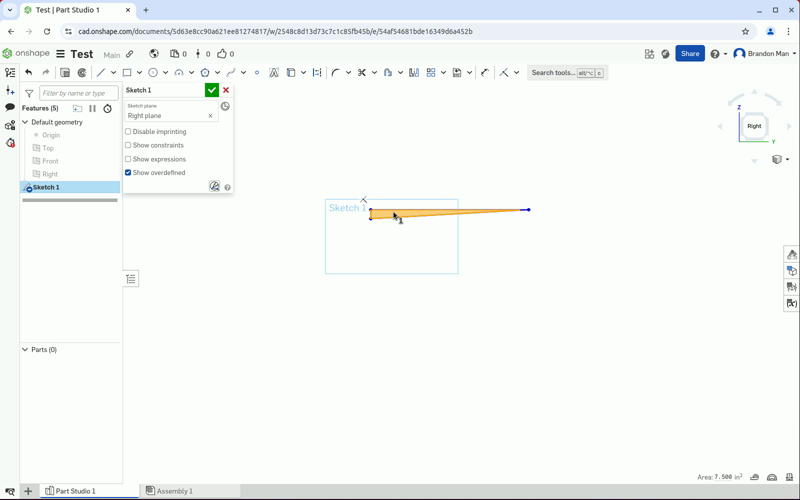
scroll(-6)
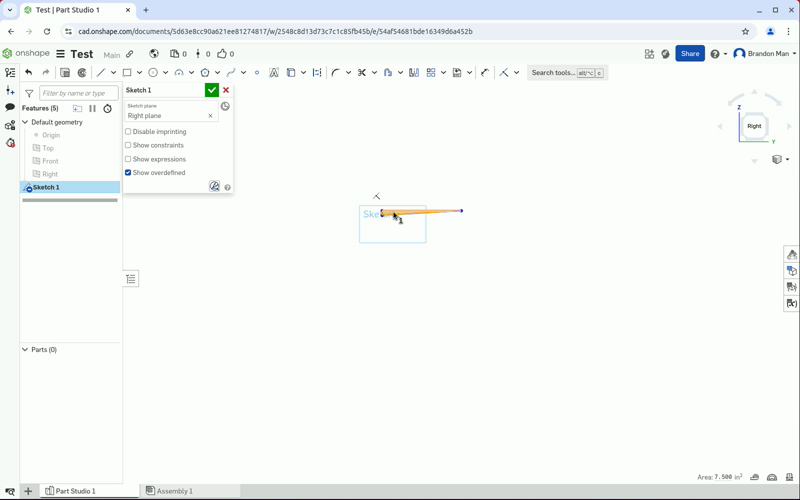
mouse_move(73, 352)
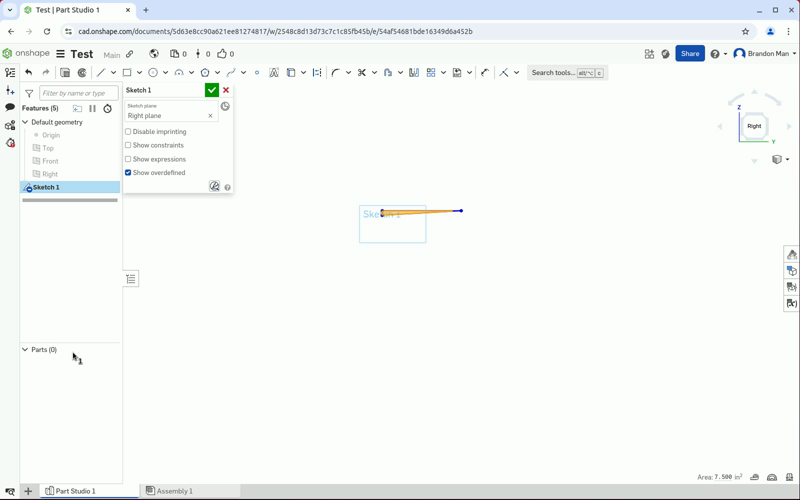
key(shift+y)
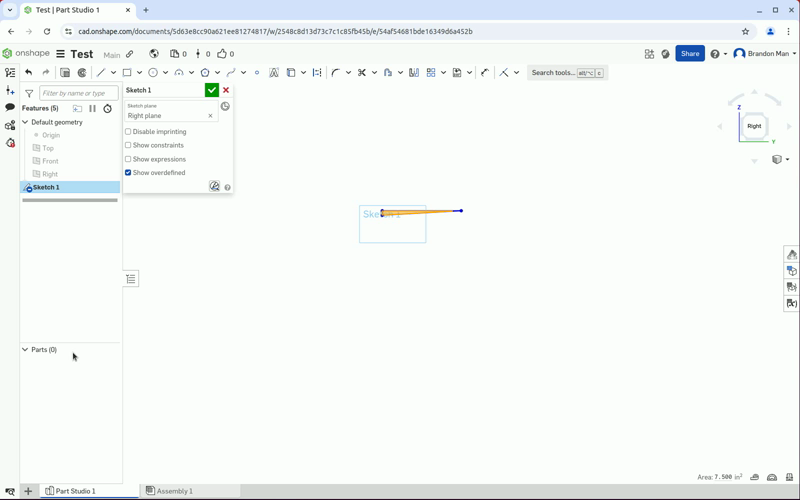
key(shift+e)
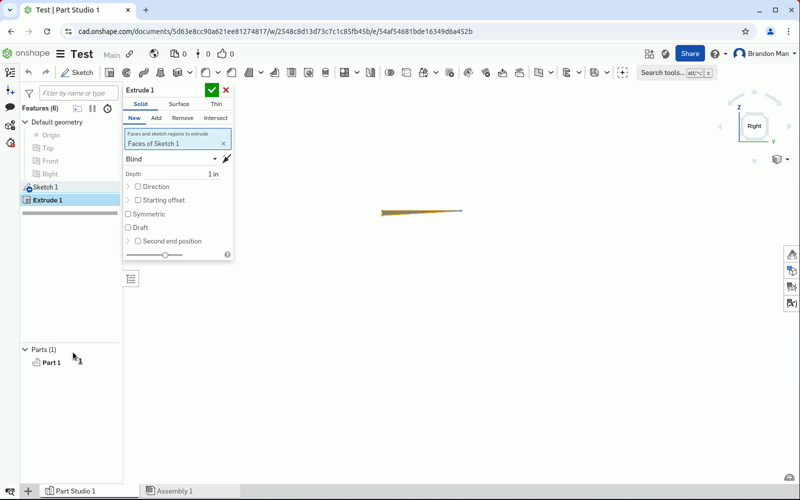
mouse_move(143, 106)
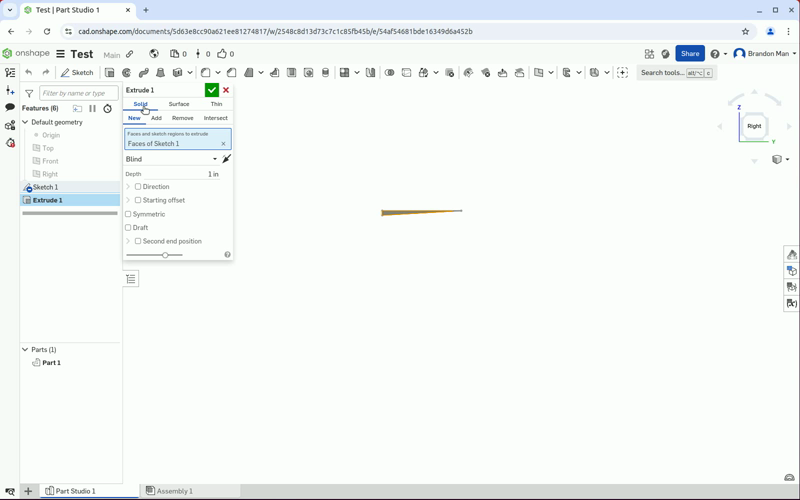
click(143, 106)
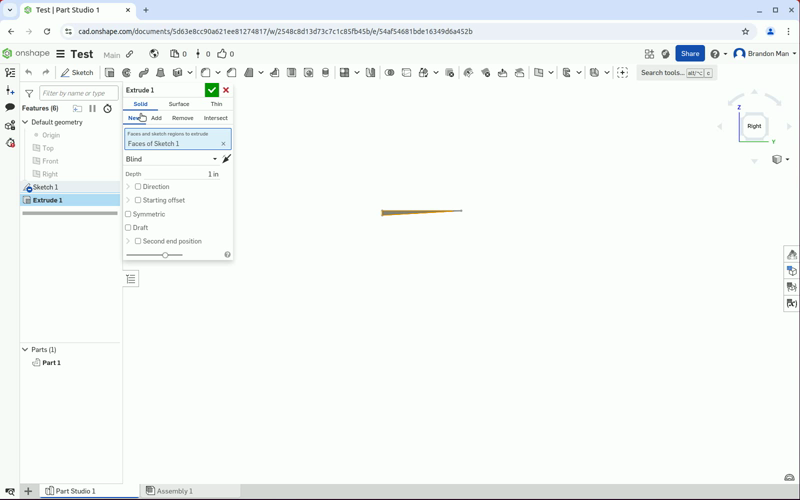
mouse_move(137, 120)
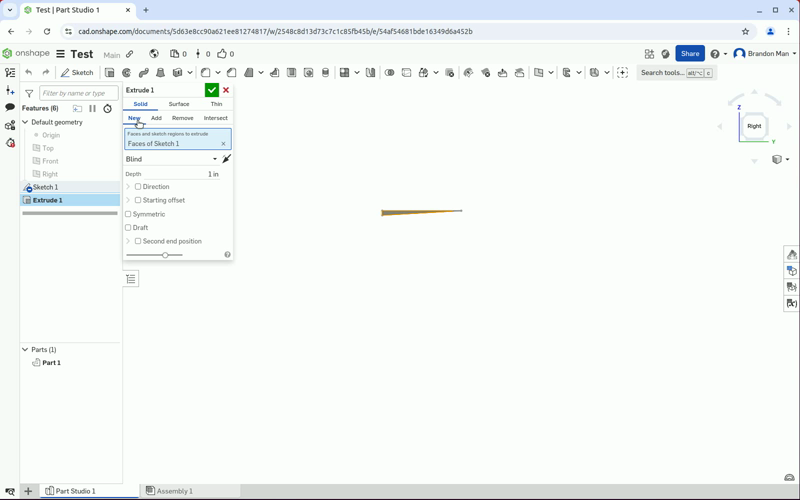
click(137, 120)
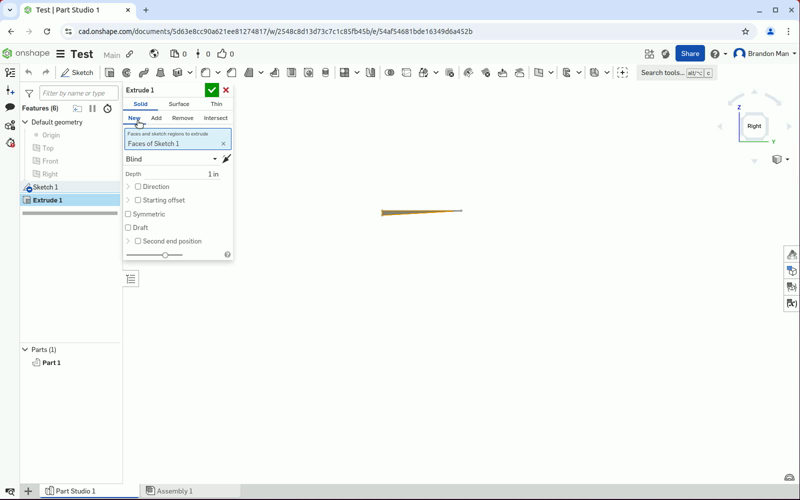
key(tab, 4)
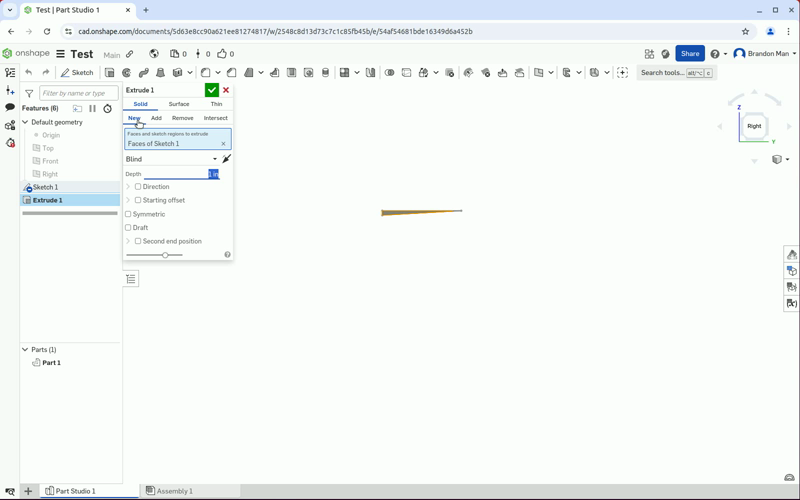
text(23.108)
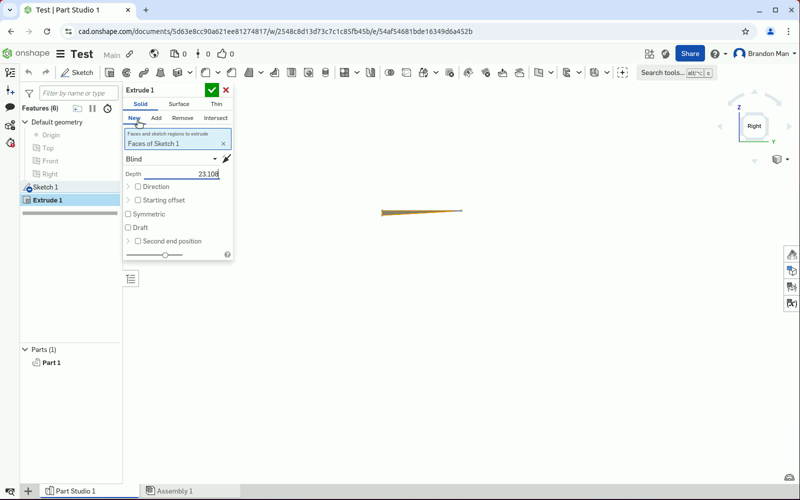
key(enter)
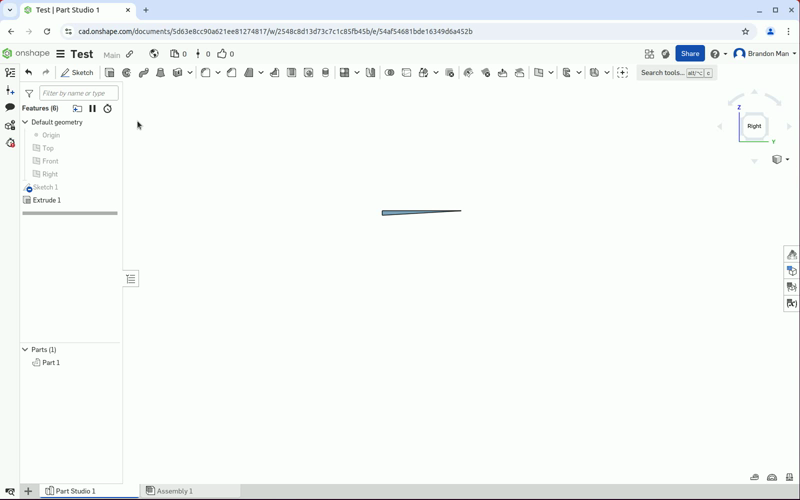
key(shift+h)
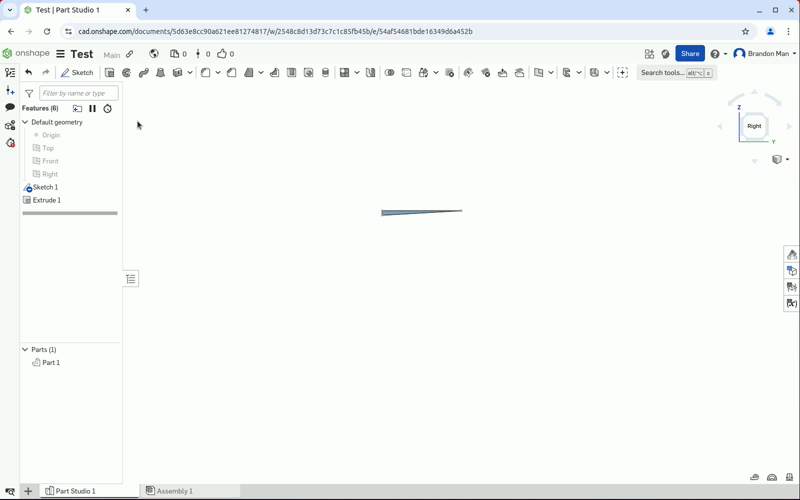
key(shift+h)
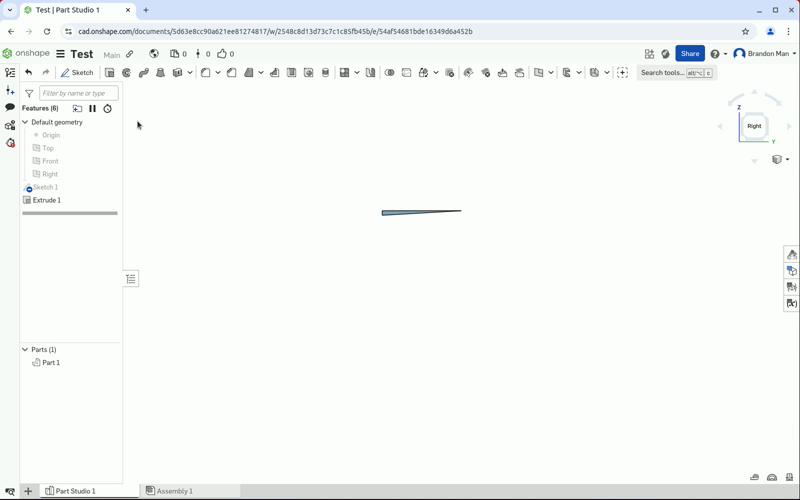
mouse_move(73, 189)
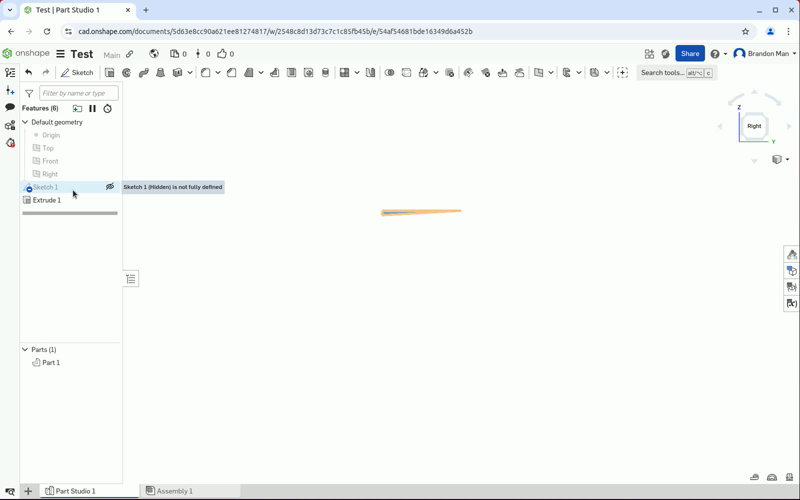
click(73, 189)
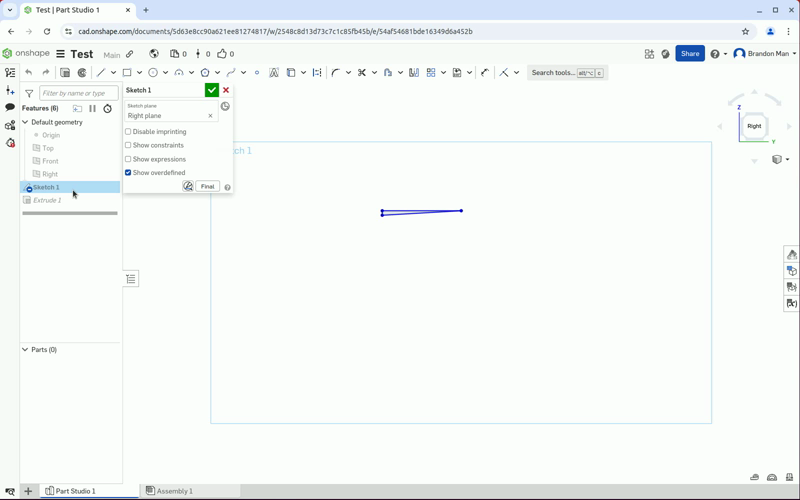
mouse_move(229, 92)
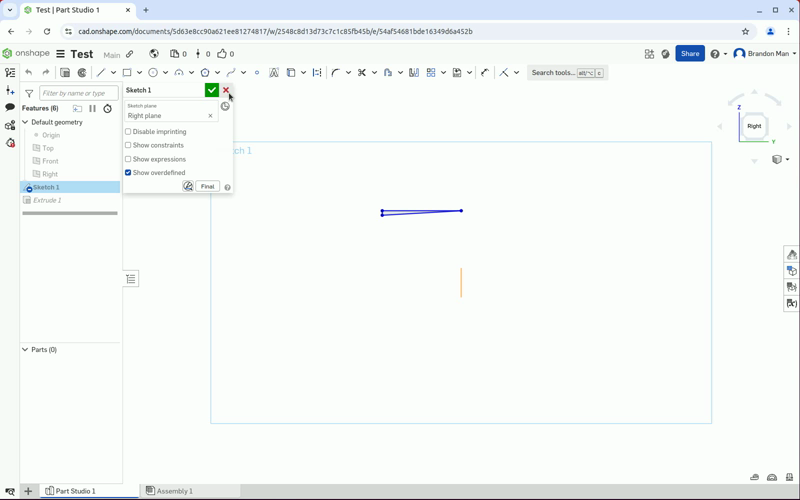
click(229, 92)
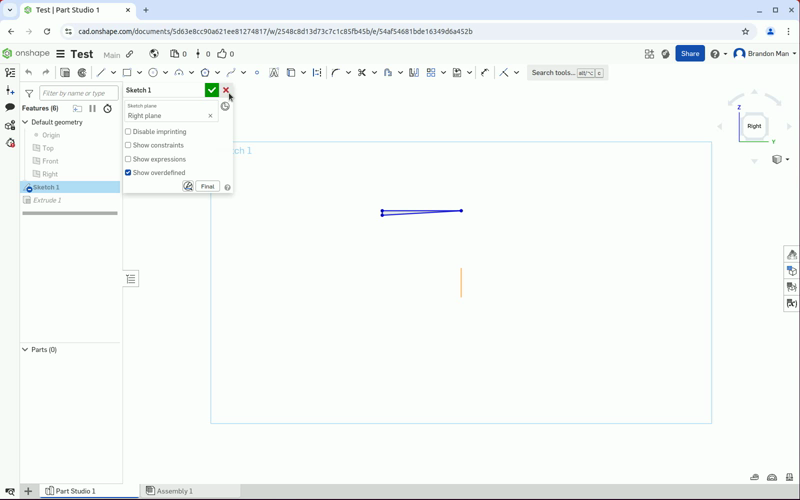
key(shift+s)
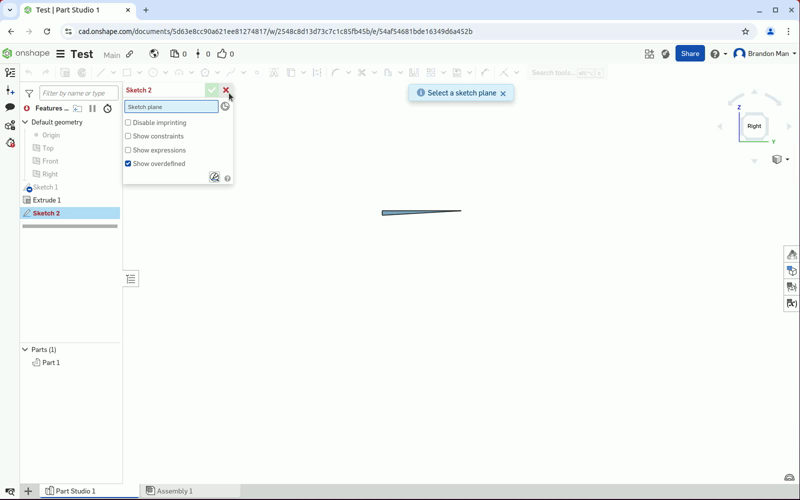
mouse_move(73, 176)
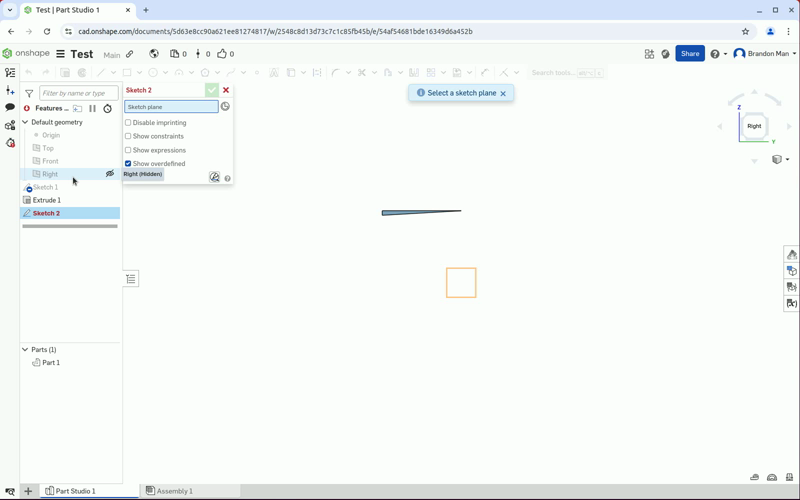
click(73, 176)
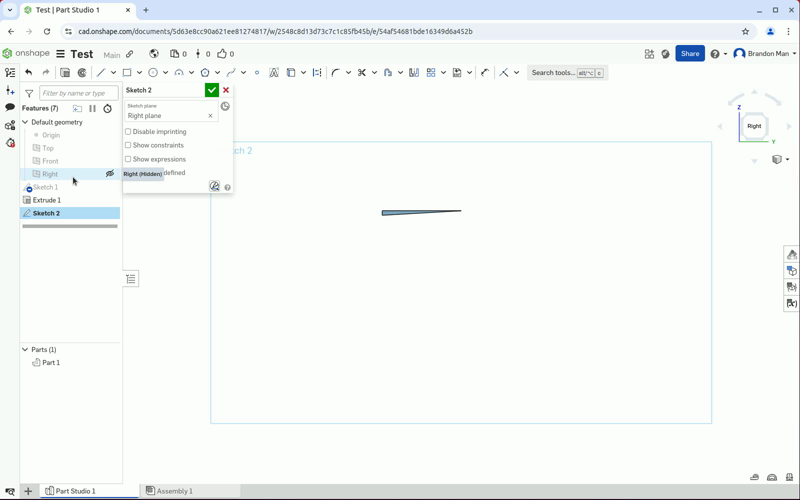
mouse_move(73, 352)
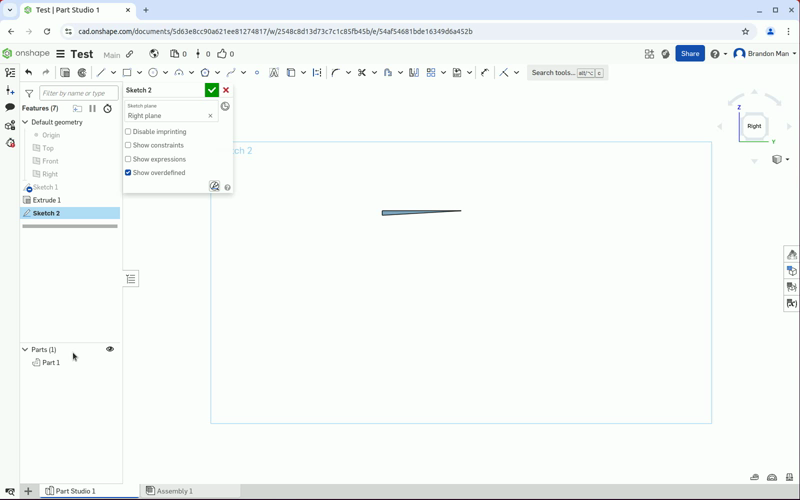
key(y)
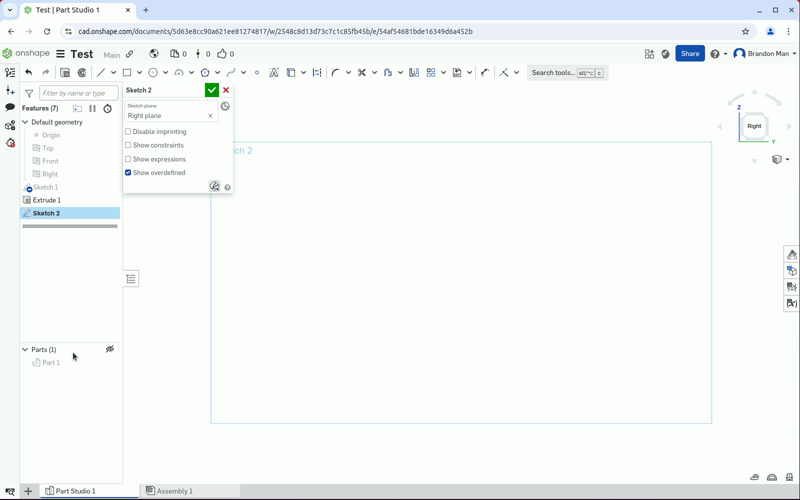
key(l)
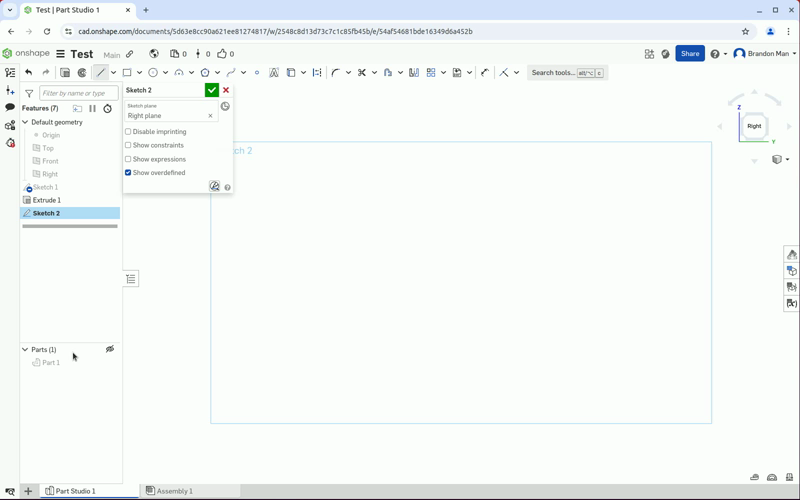
key_down(shift)
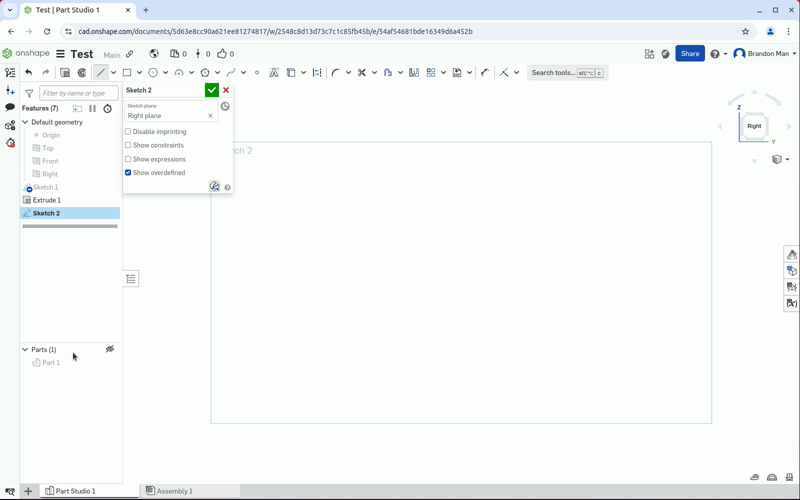
mouse_move(460, 211)
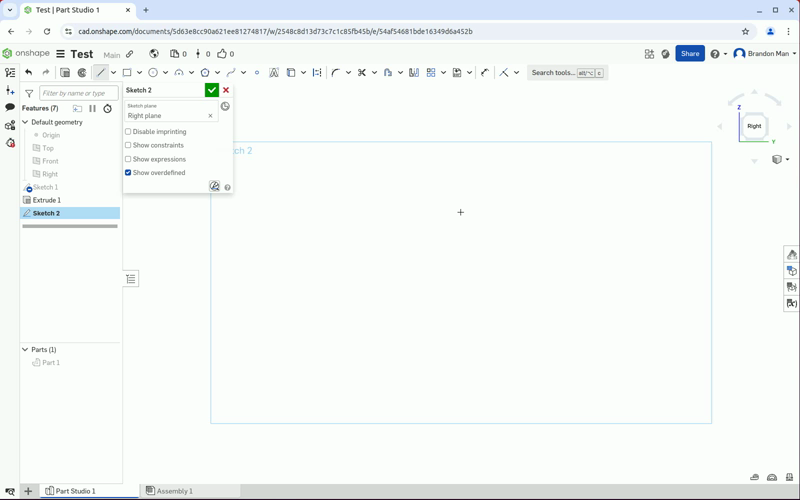
click(460, 211)
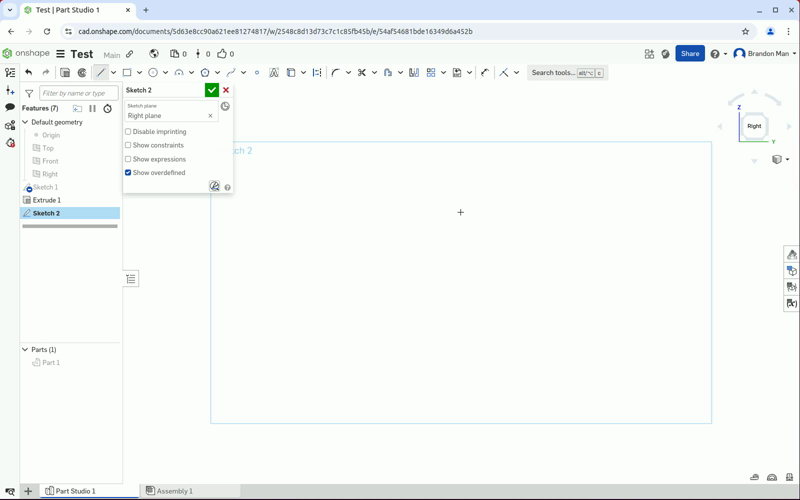
key_up(shift)
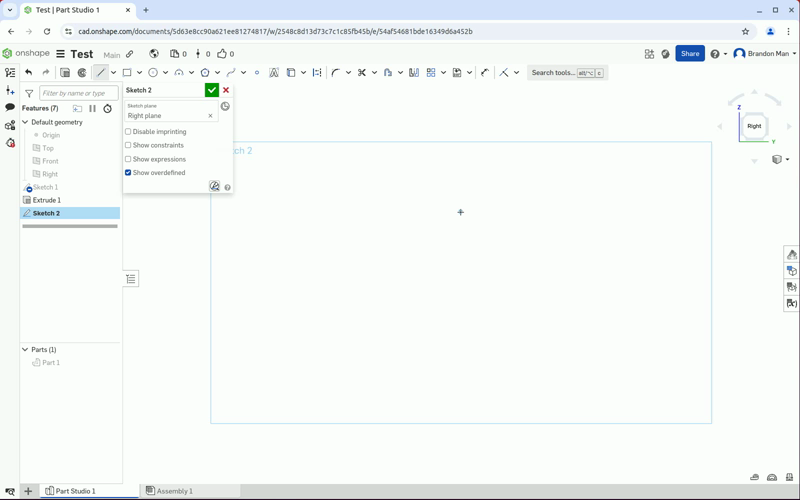
key_down(shift)
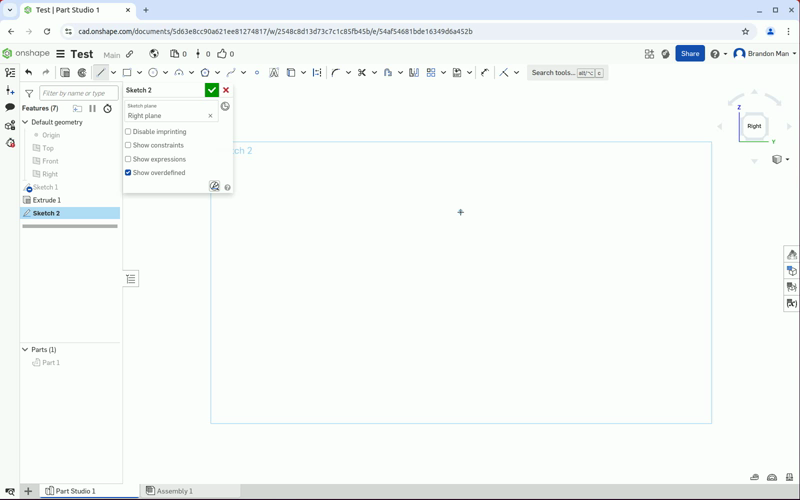
mouse_move(539, 215)
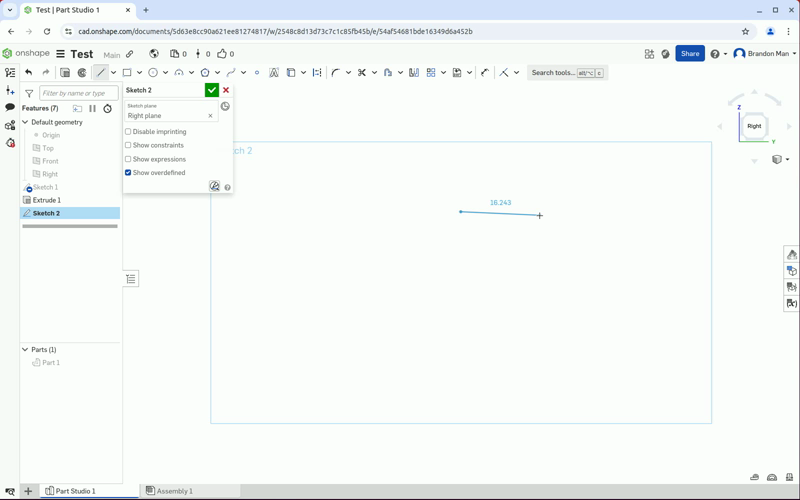
click(539, 215)
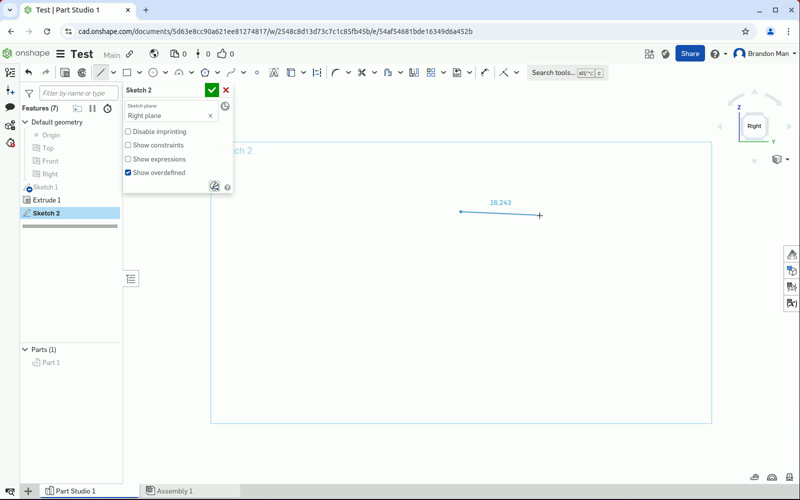
key_up(shift)
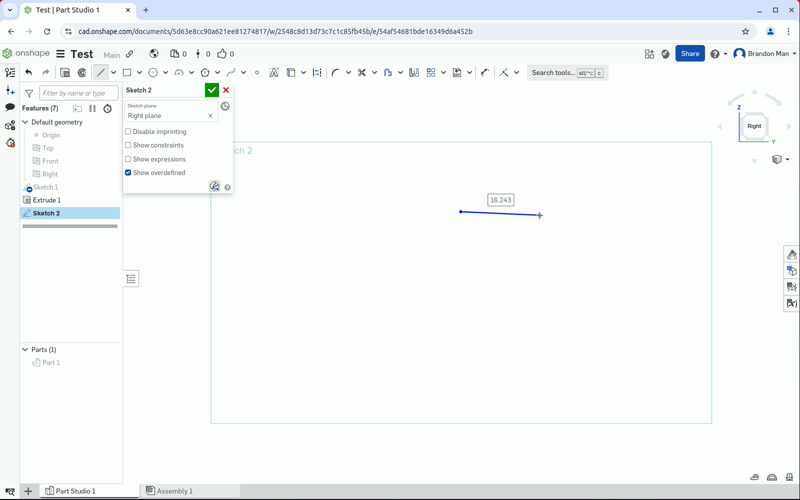
key_down(shift)
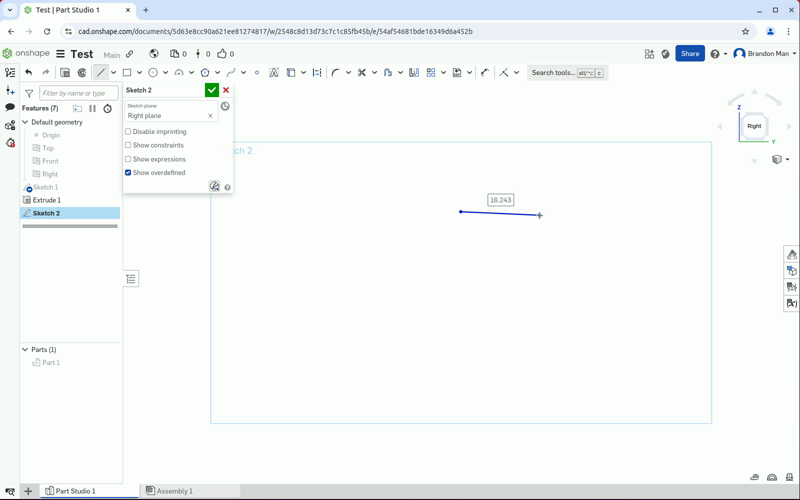
mouse_move(569, 215)
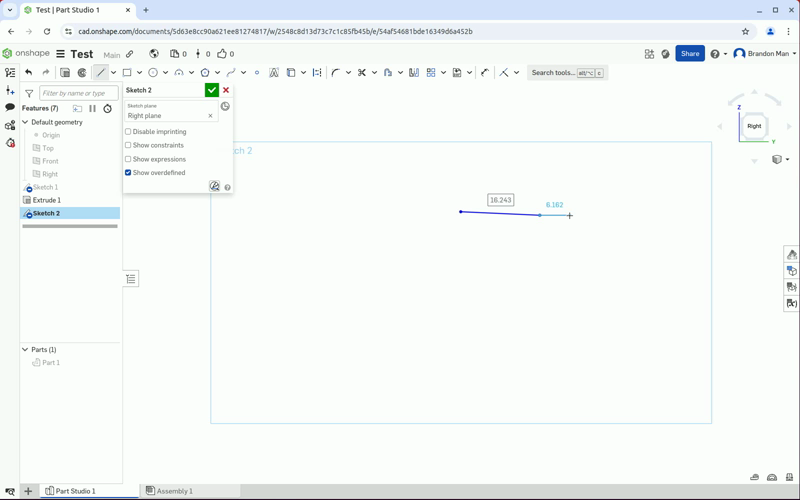
mouse_move(539, 211)
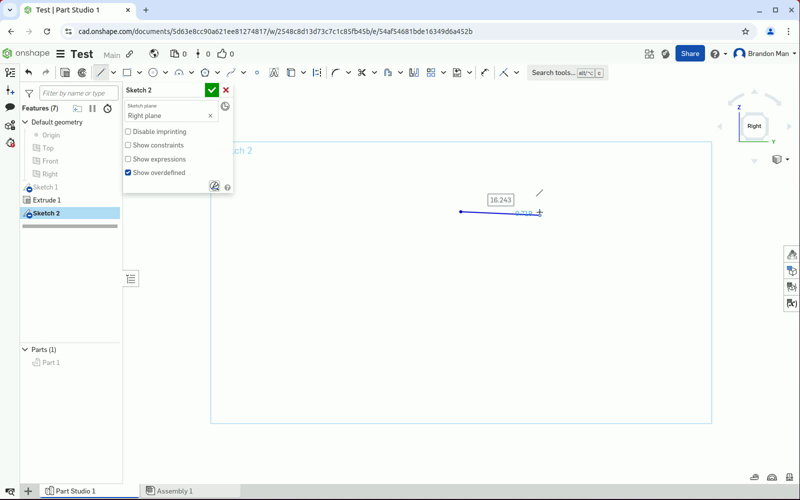
scroll(6)
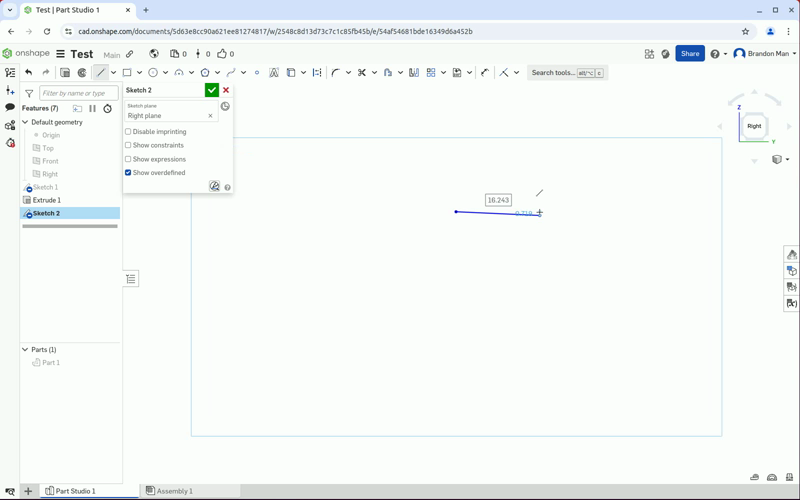
scroll(6)
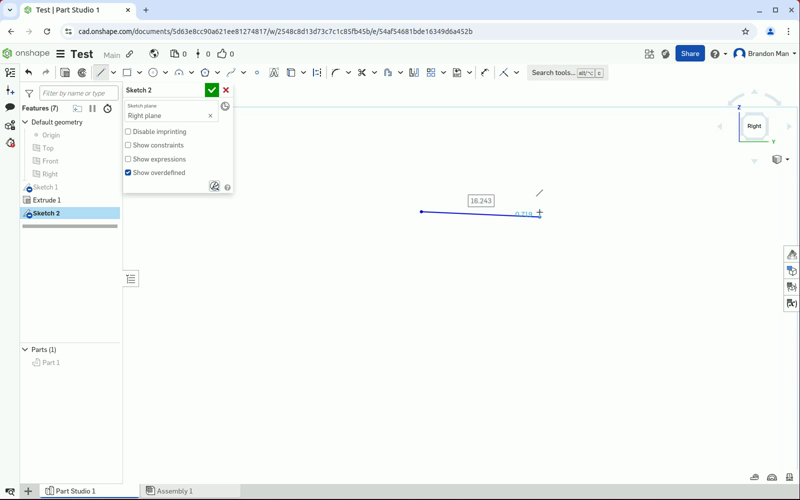
scroll(6)
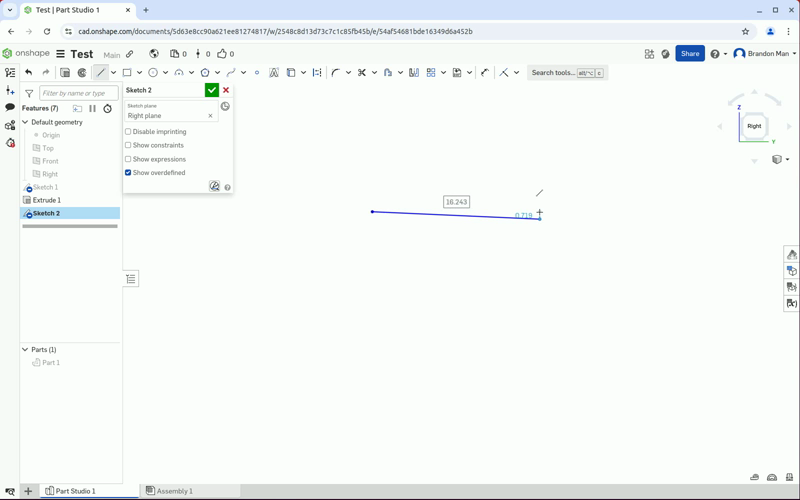
scroll(6)
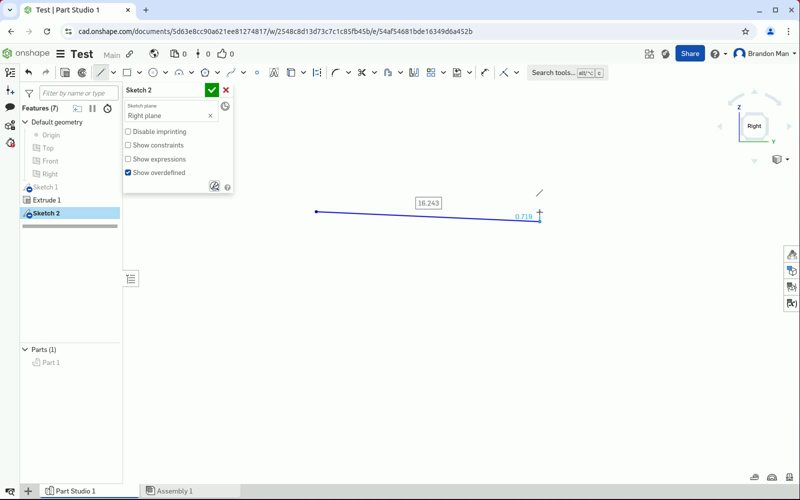
scroll(6)
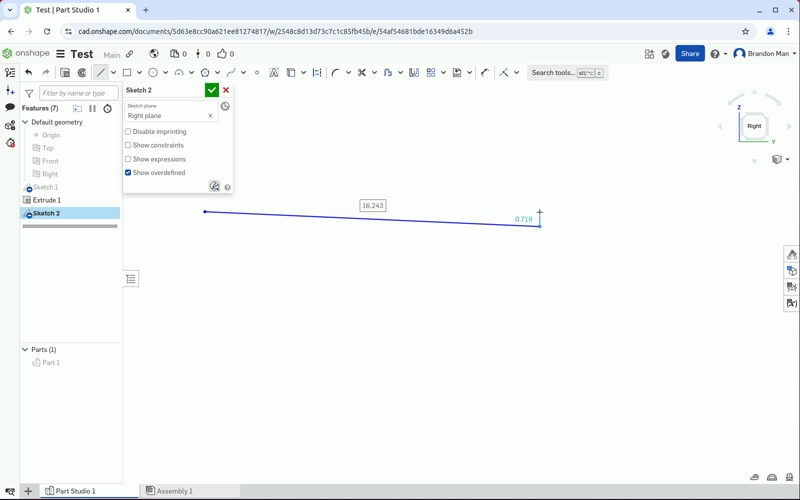
scroll(6)
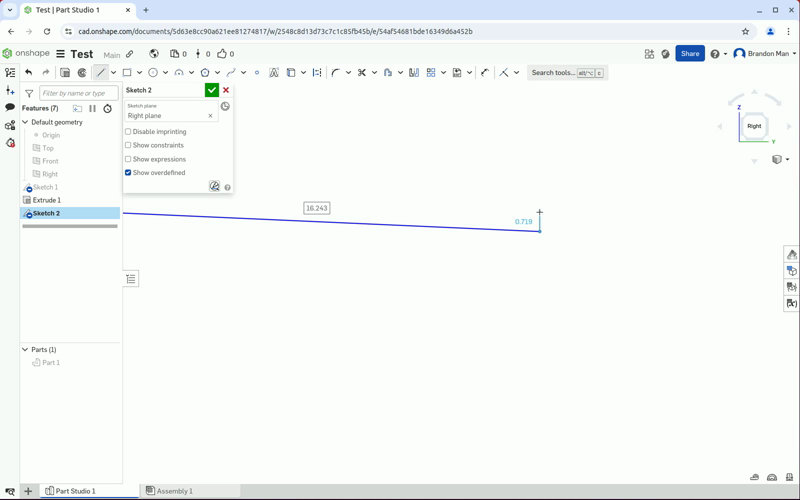
scroll(6)
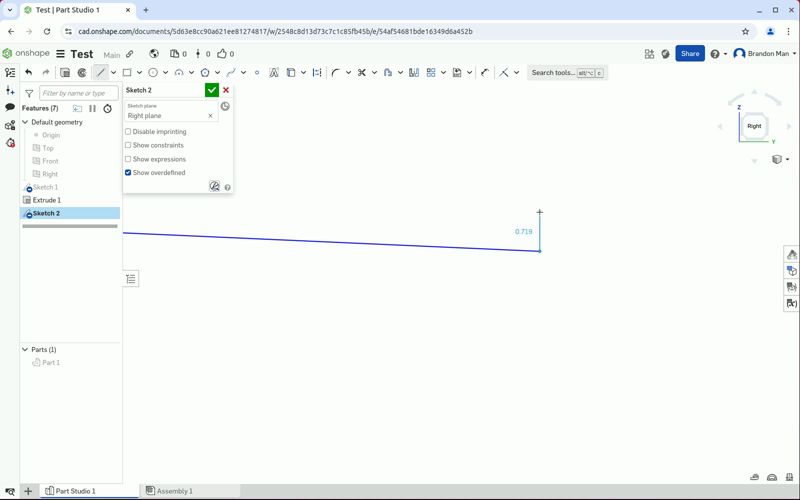
click(539, 211)
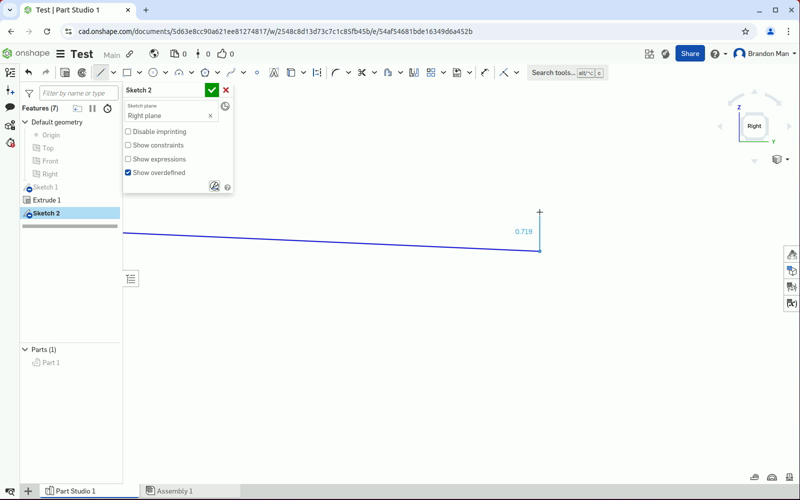
scroll(-6)
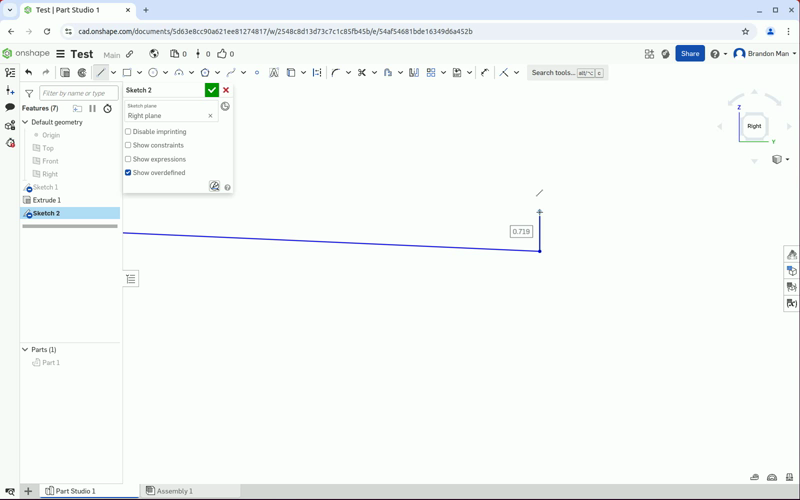
scroll(-6)
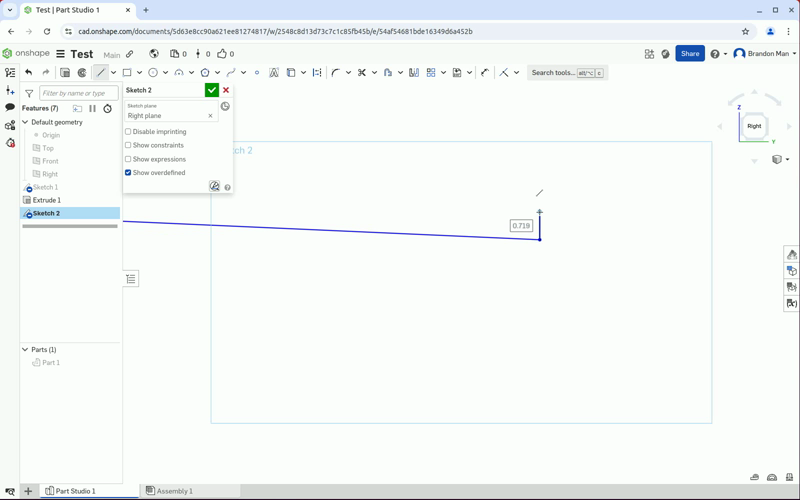
scroll(-6)
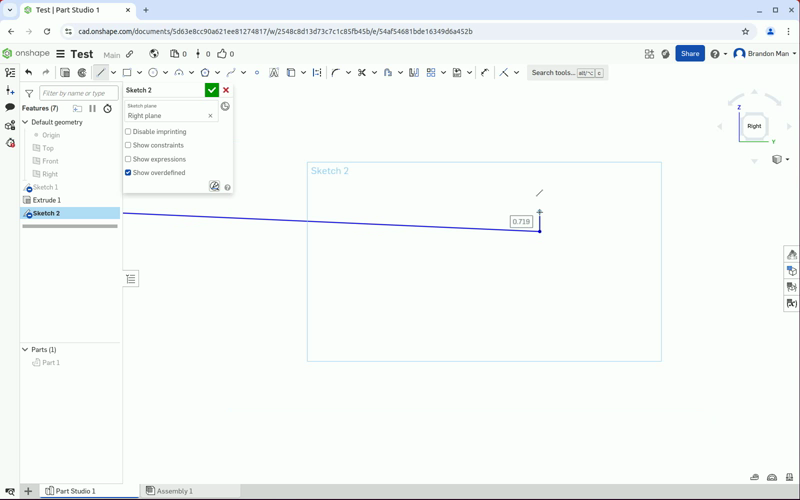
scroll(-6)
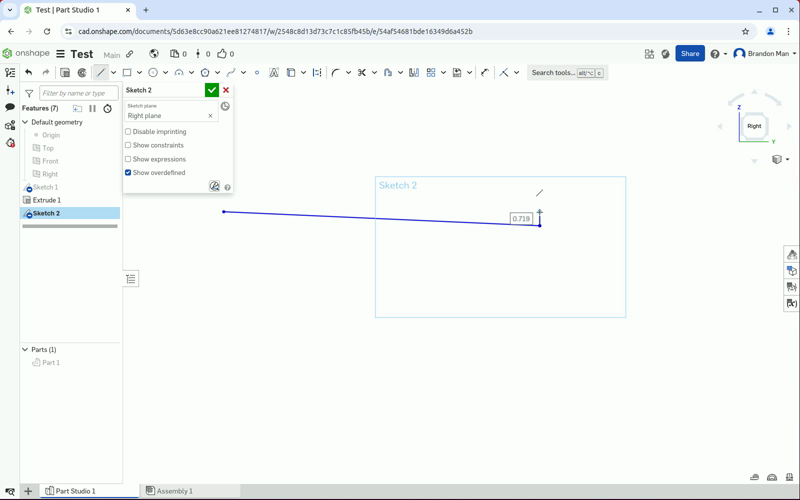
scroll(-6)
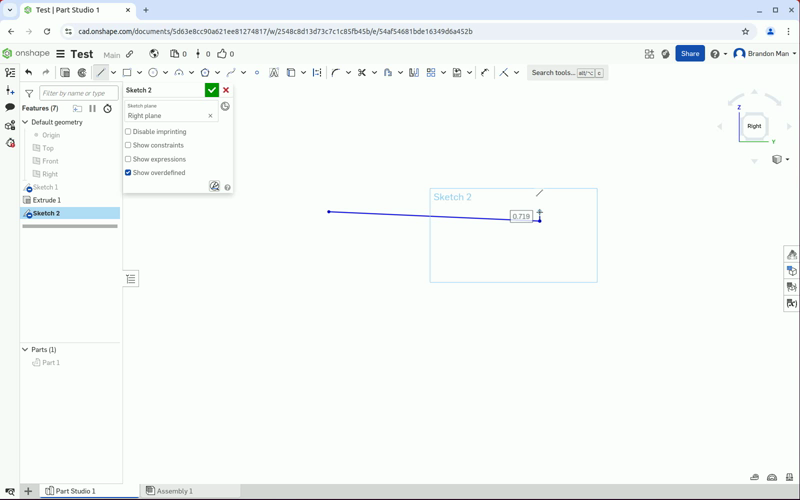
scroll(-6)
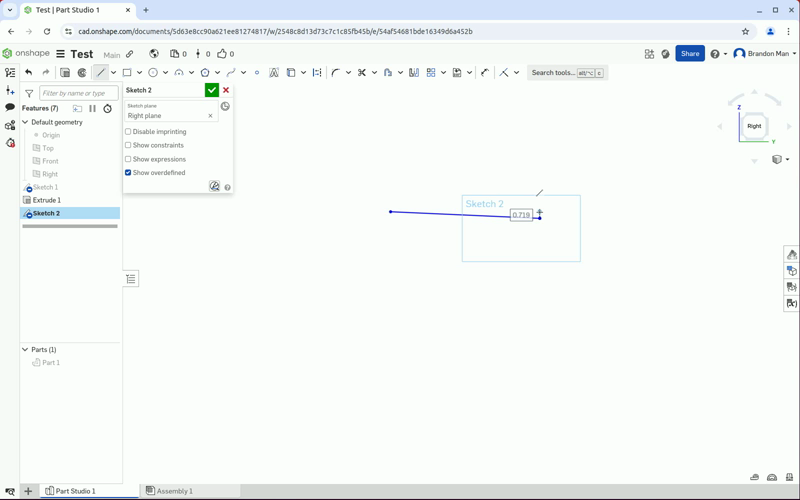
scroll(-6)
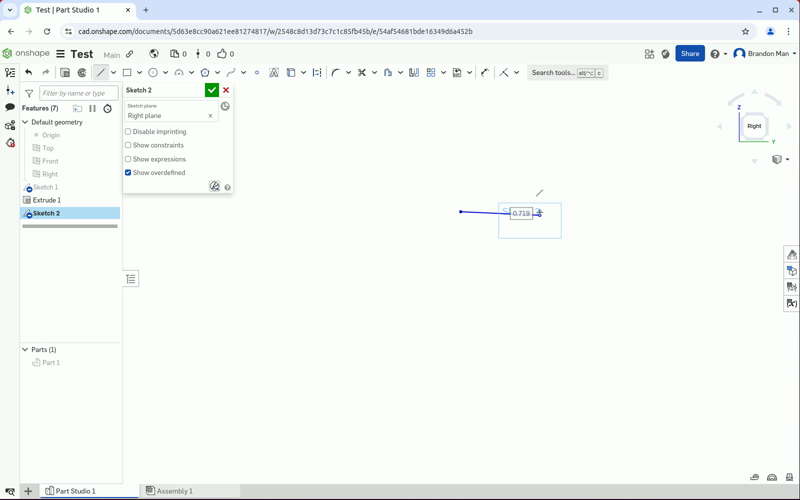
key_up(shift)
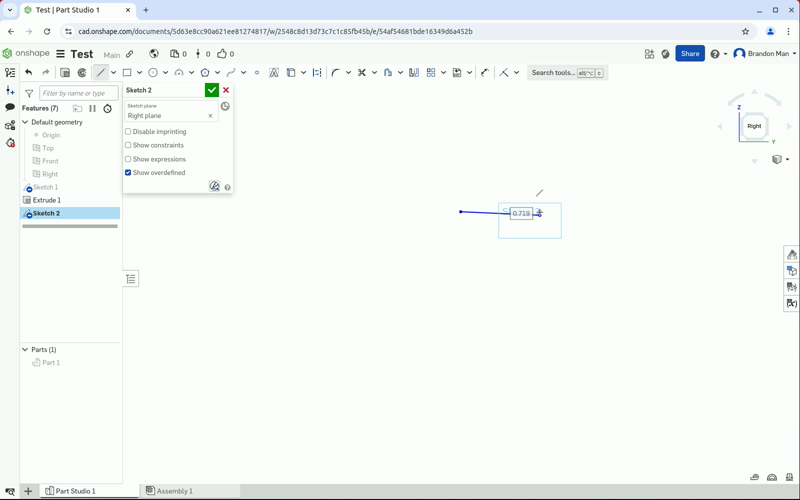
key_down(shift)
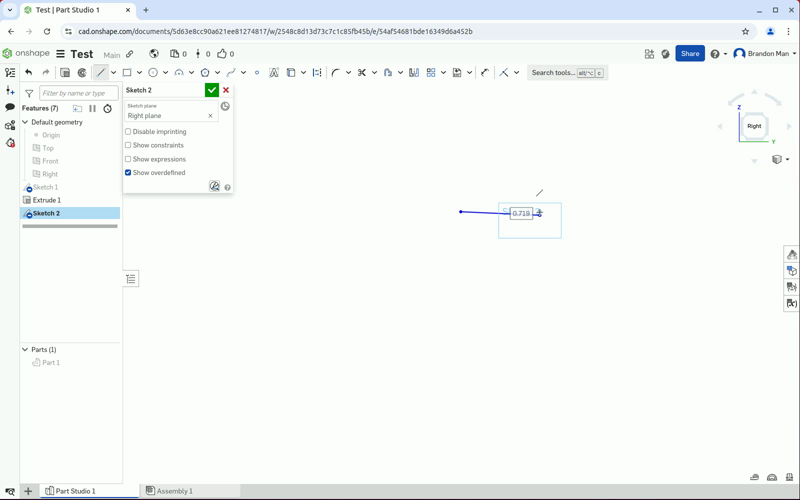
mouse_move(460, 211)
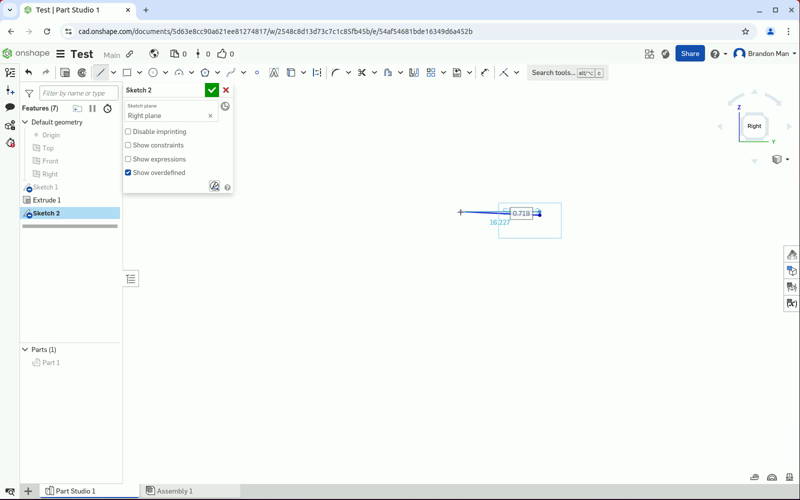
key_up(shift)
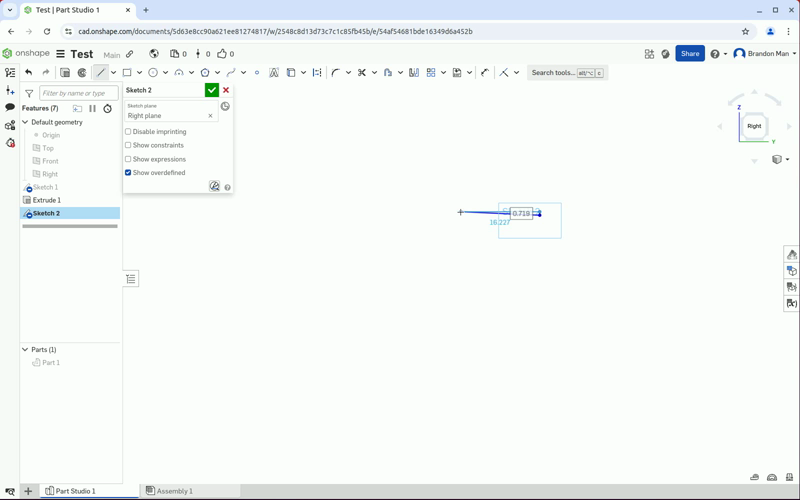
click(460, 211)
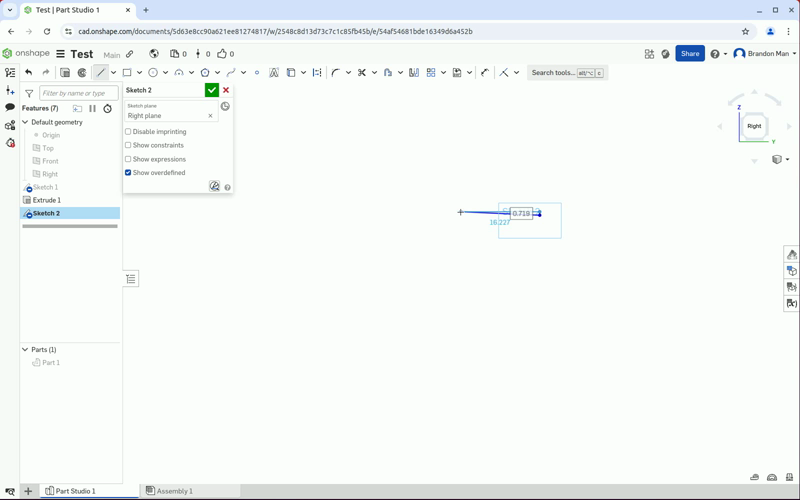
key(esc)
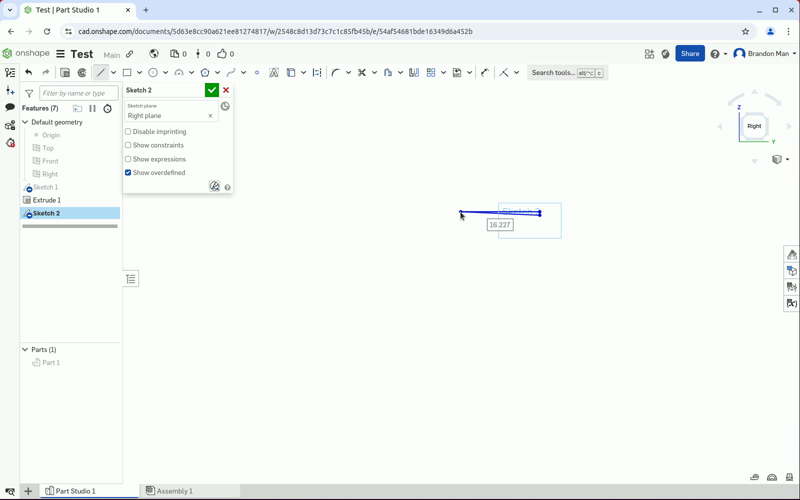
mouse_move(531, 212)
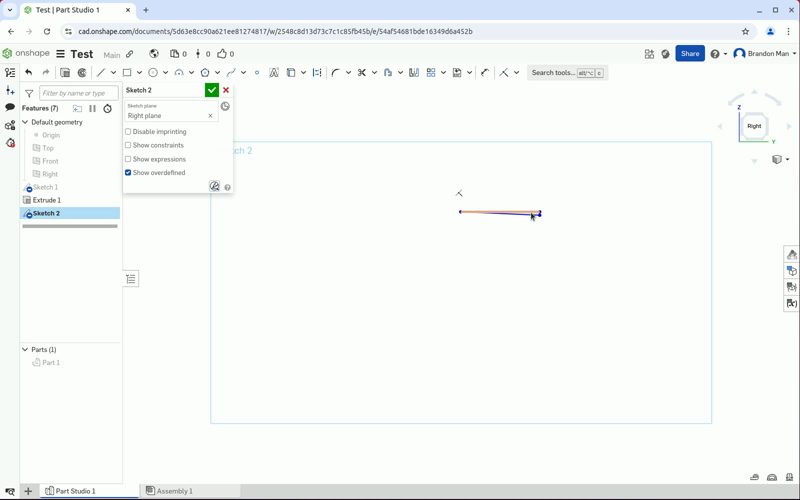
scroll(6)
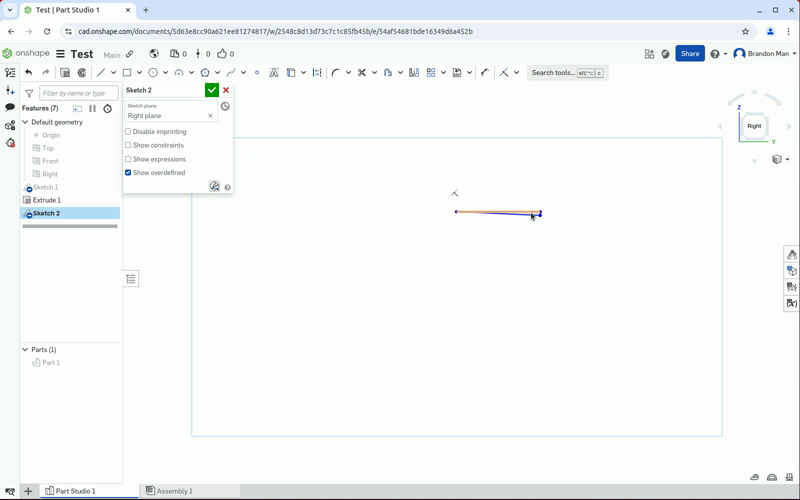
scroll(6)
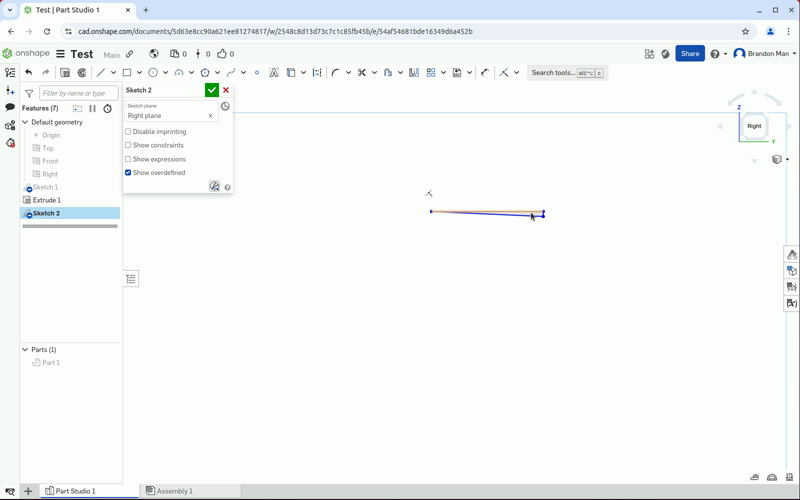
scroll(6)
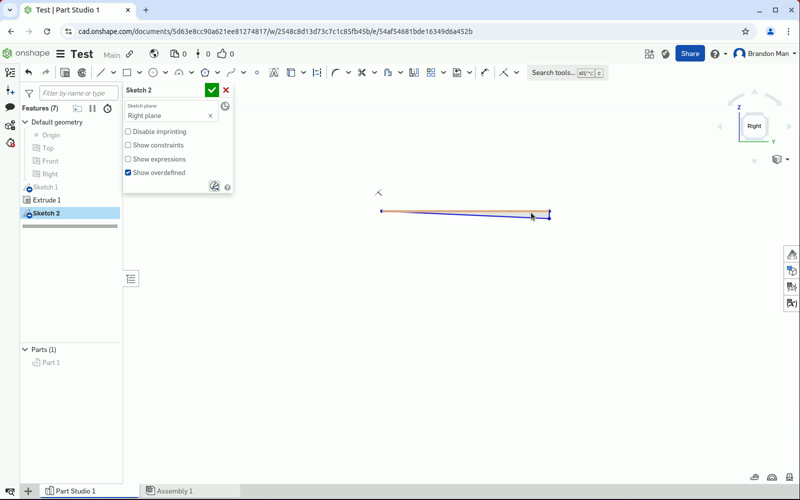
scroll(6)
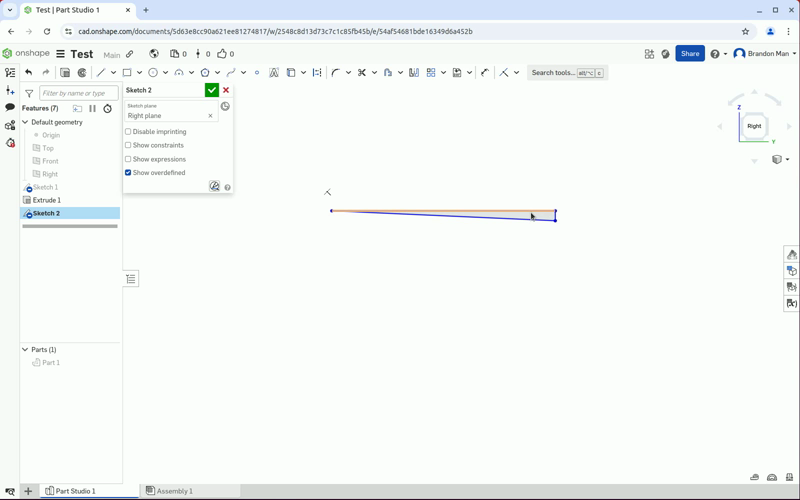
scroll(6)
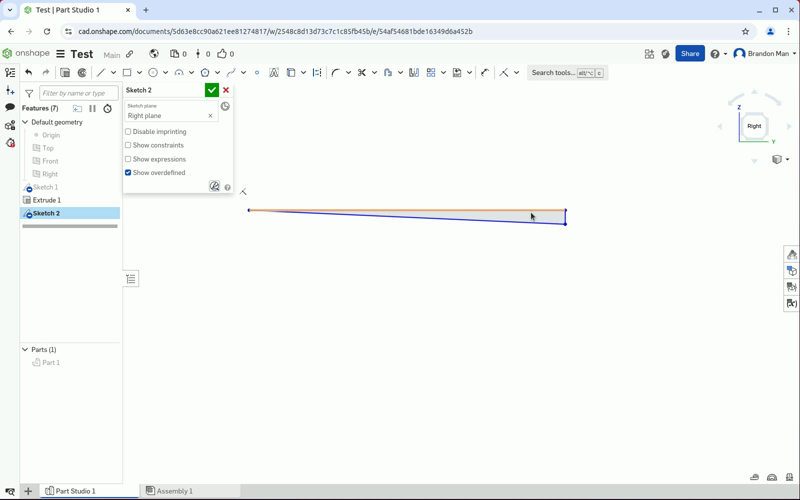
scroll(6)
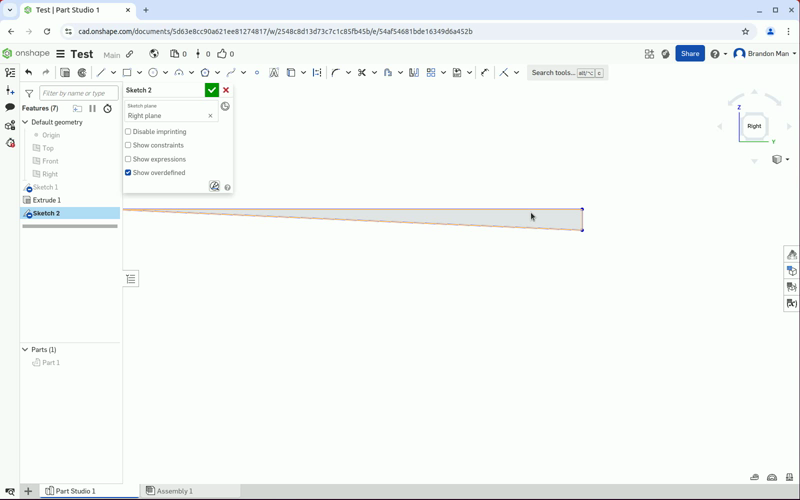
scroll(6)
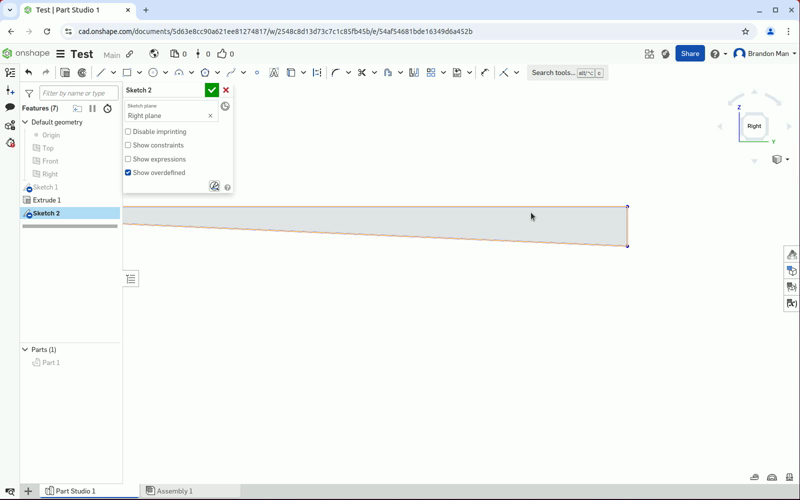
click(531, 212)
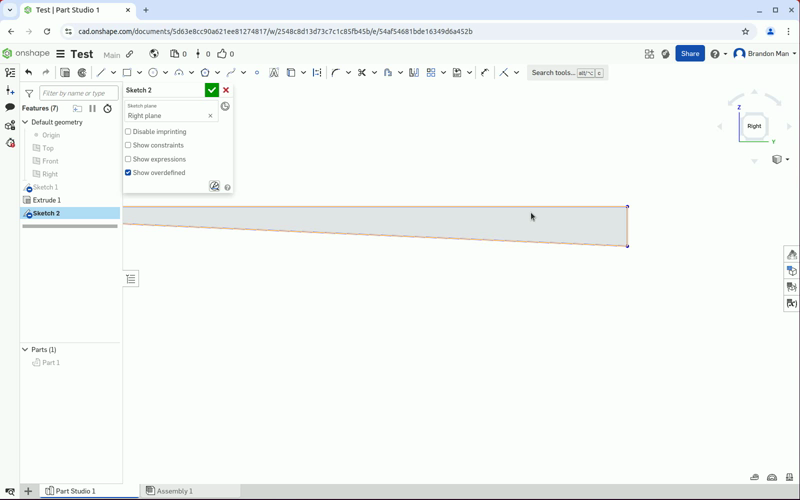
scroll(-6)
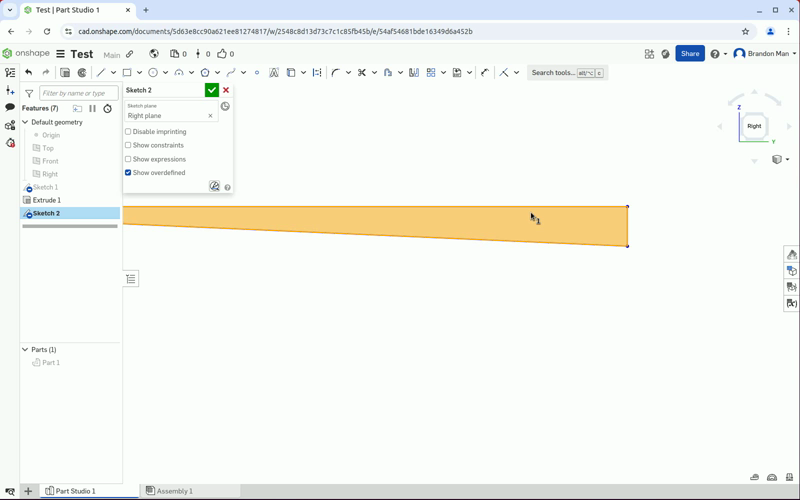
scroll(-6)
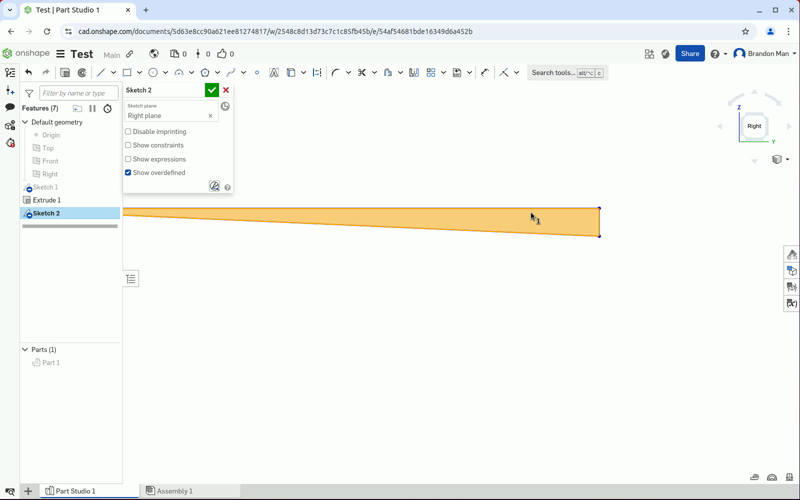
scroll(-6)
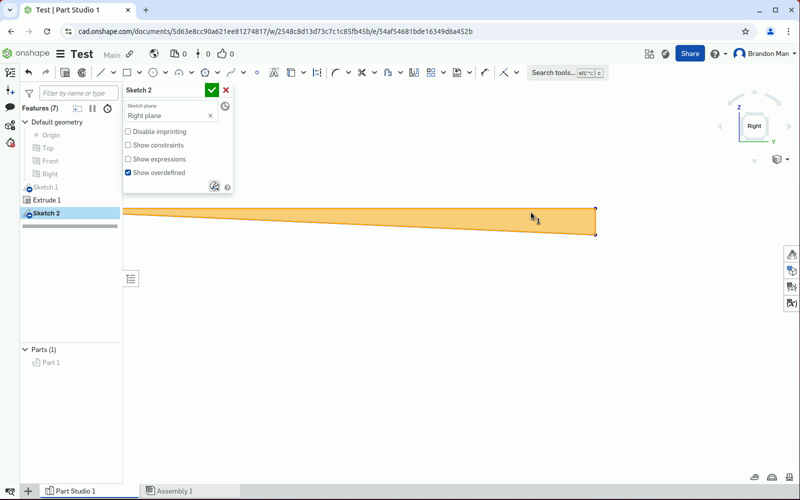
scroll(-6)
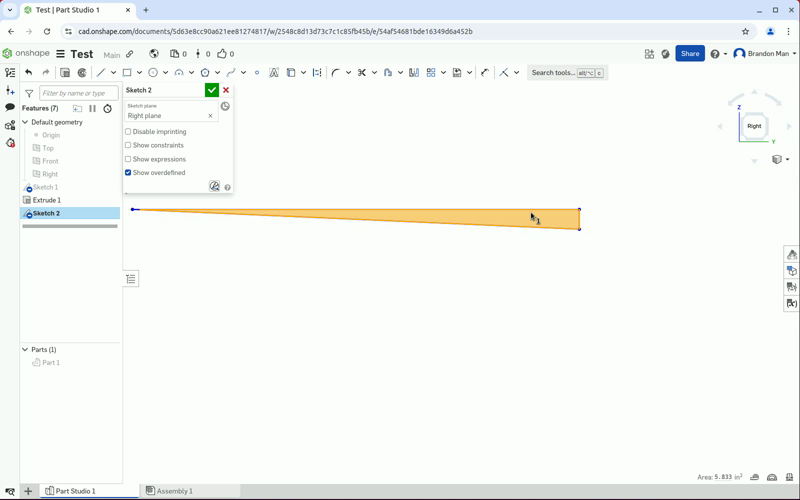
scroll(-6)
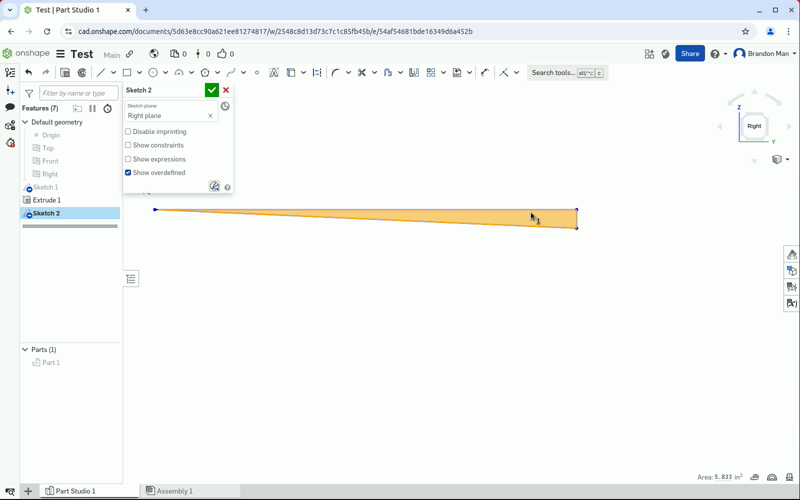
scroll(-6)
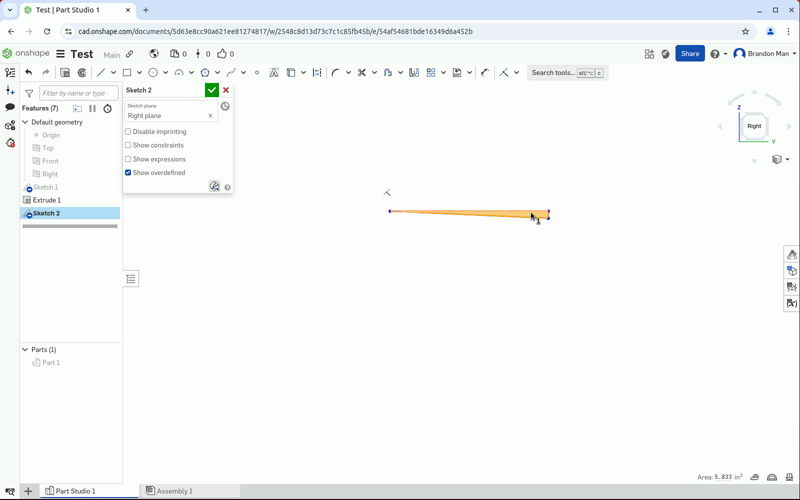
scroll(-6)
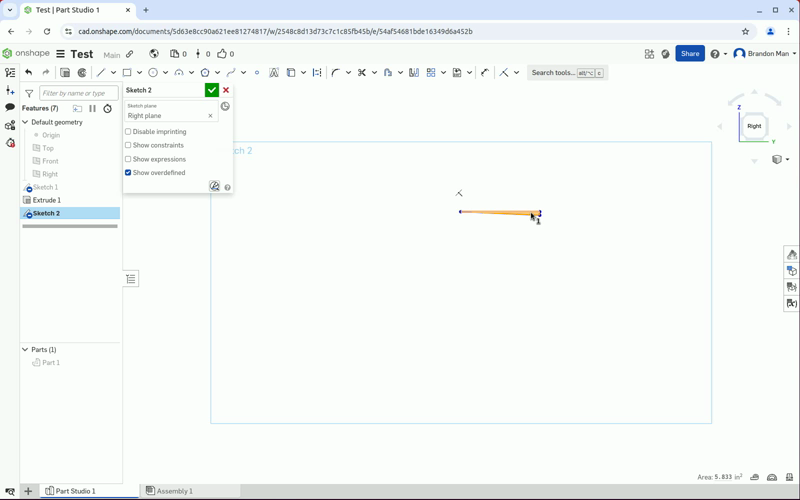
mouse_move(73, 352)
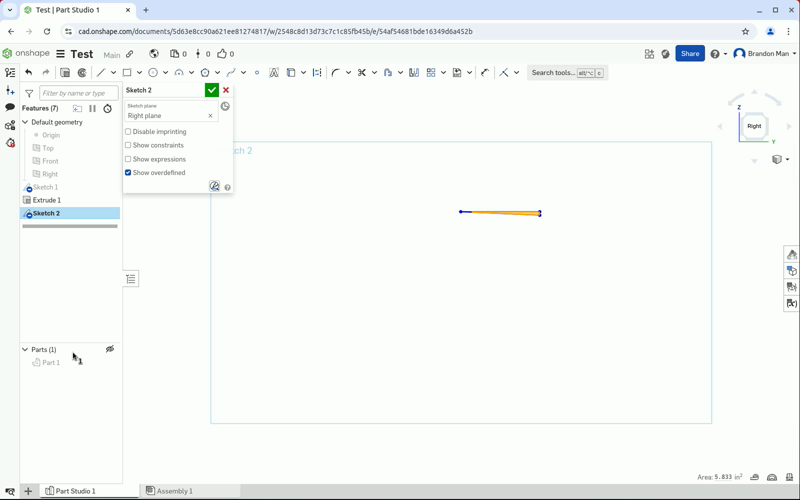
key(shift+y)
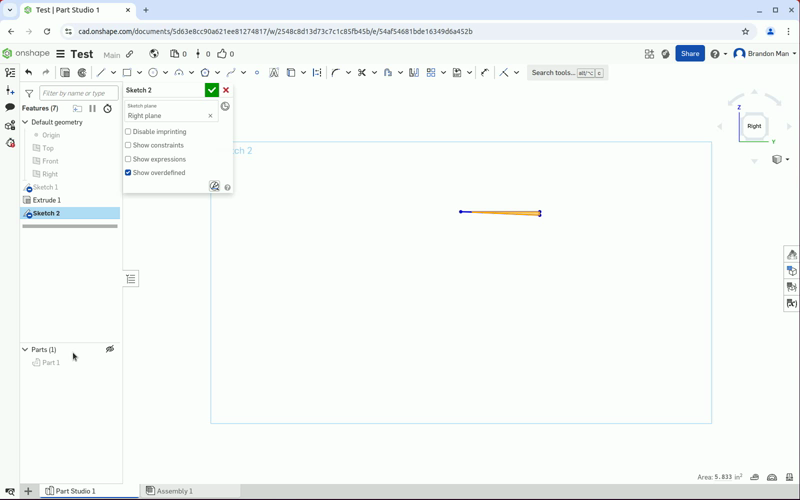
key(shift+e)
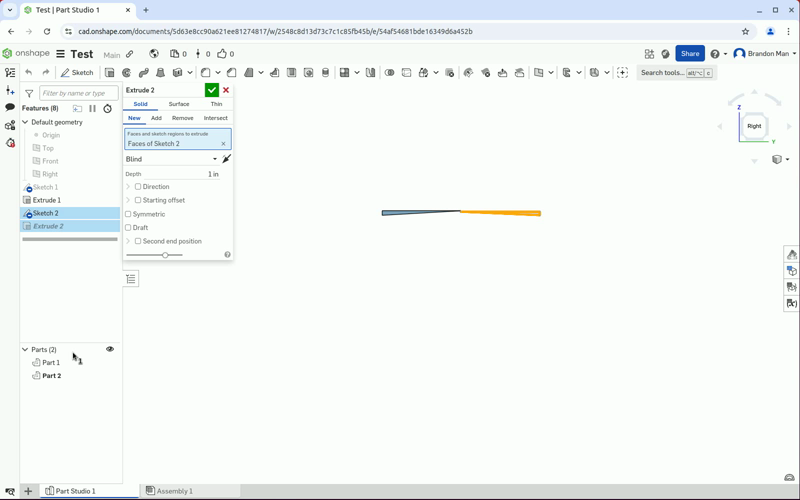
mouse_move(143, 106)
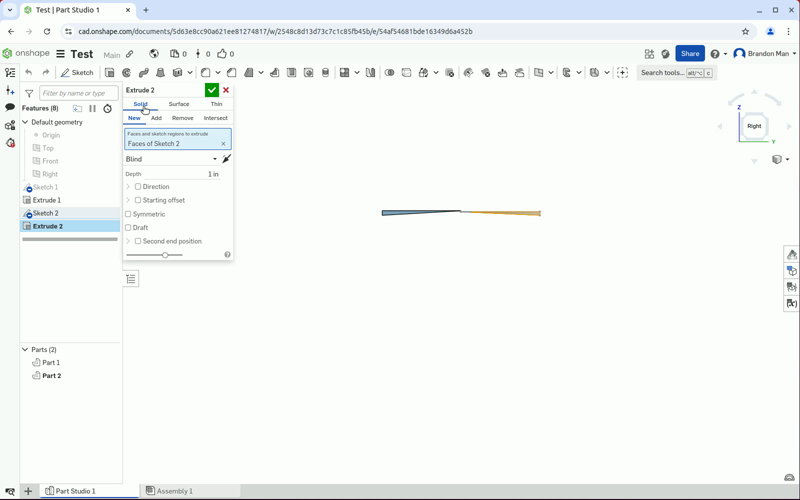
click(143, 106)
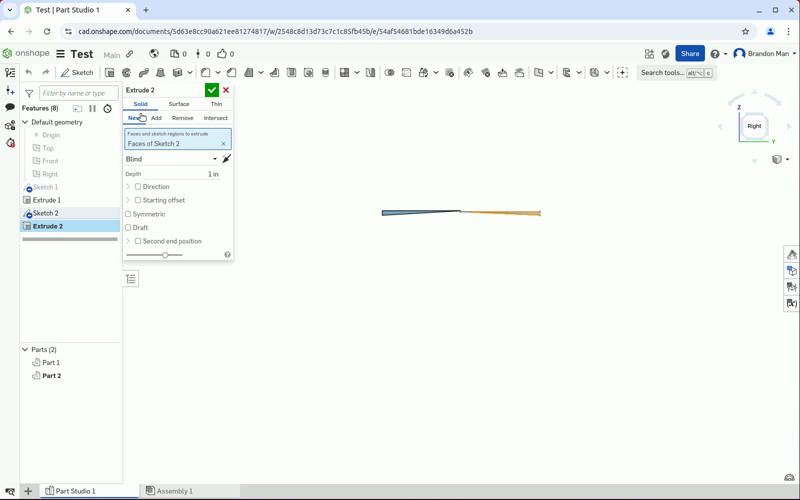
mouse_move(137, 120)
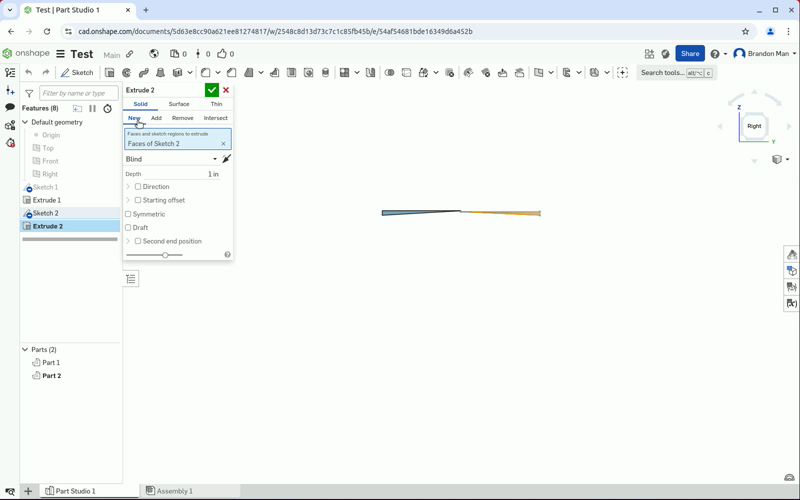
click(137, 120)
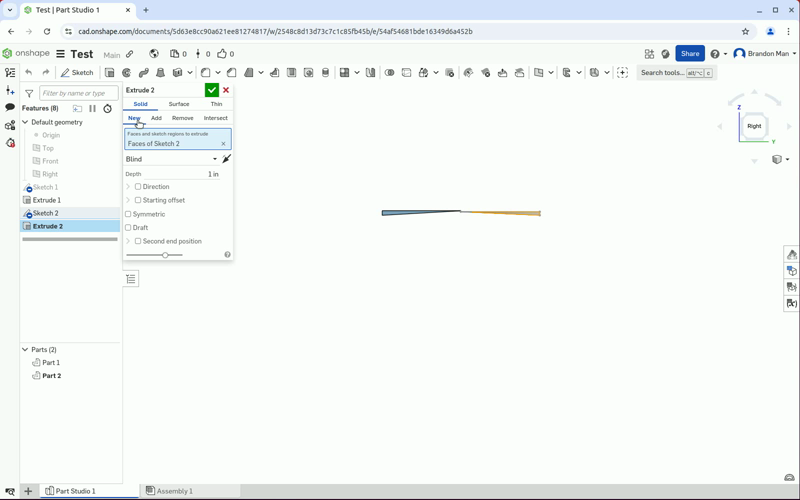
key(tab, 4)
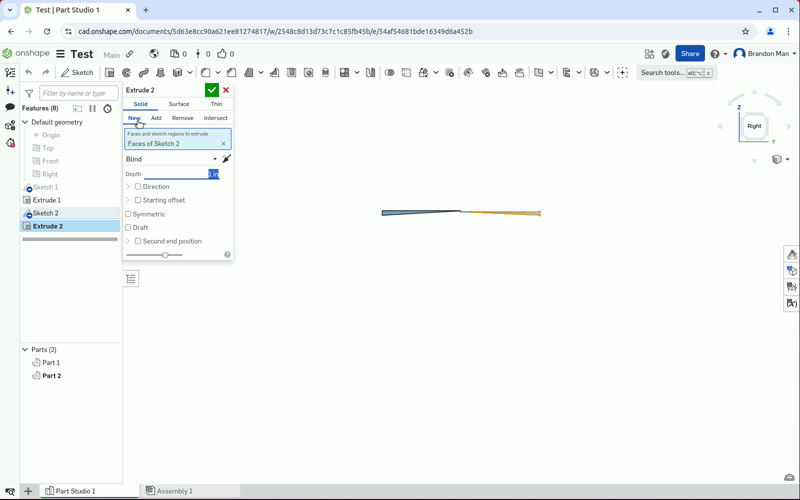
text(23.108)
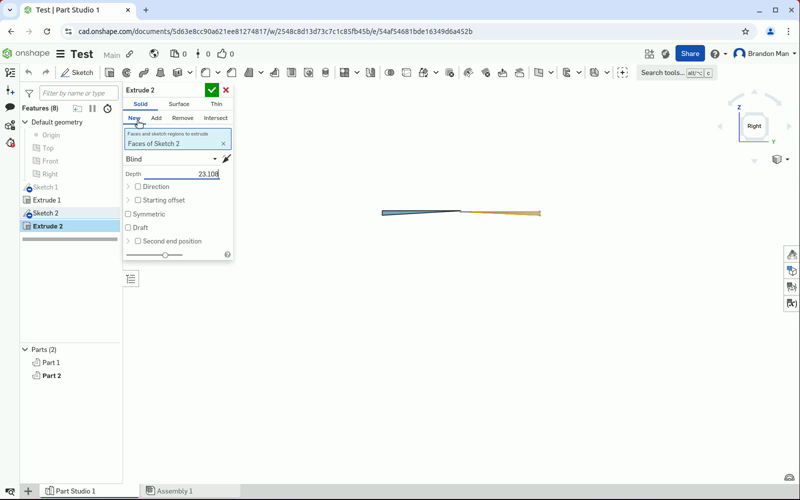
key(enter)
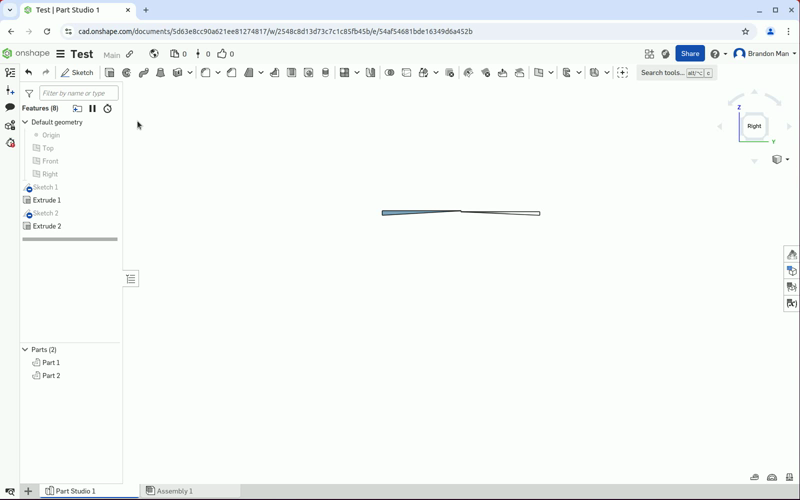
key(shift+h)
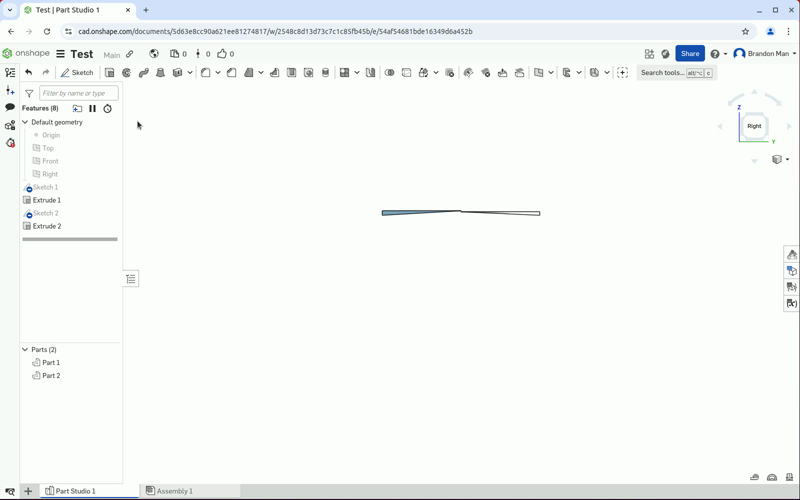
key(shift+h)
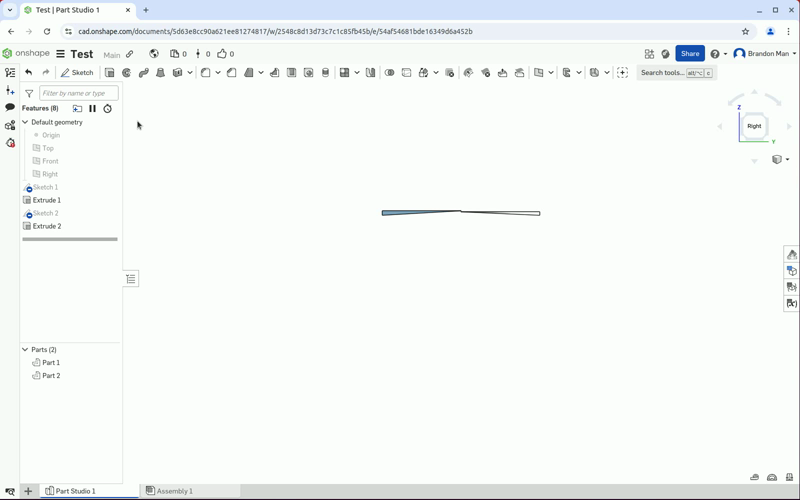
mouse_move(73, 189)
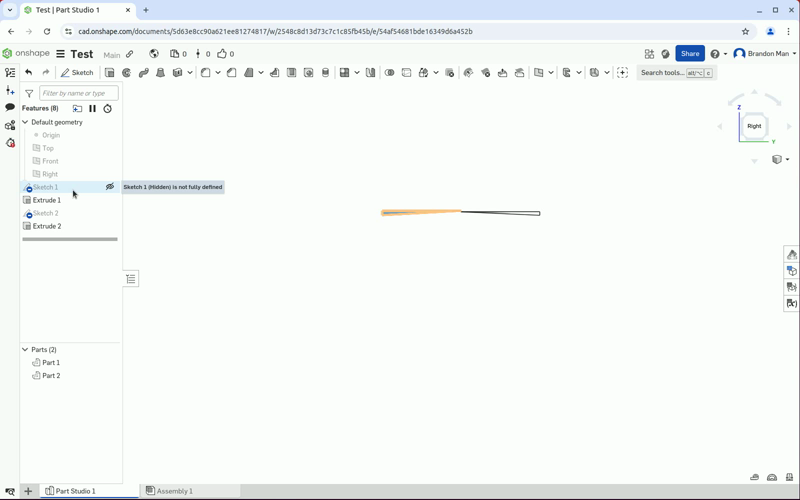
click(73, 189)
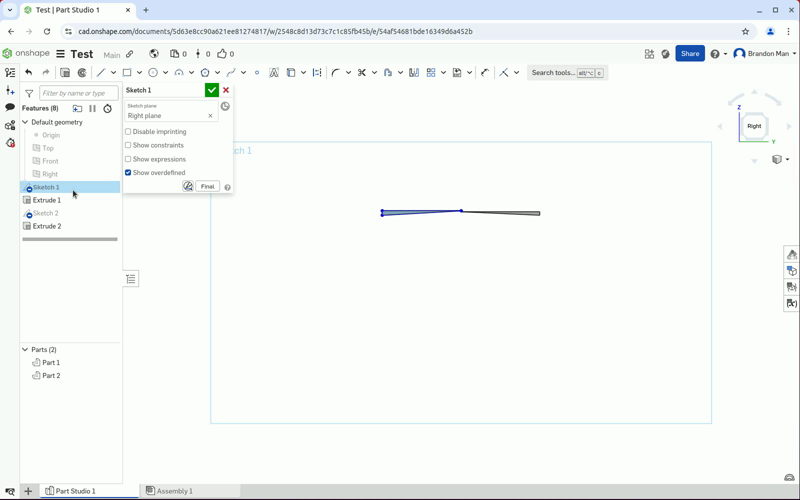
mouse_move(229, 92)
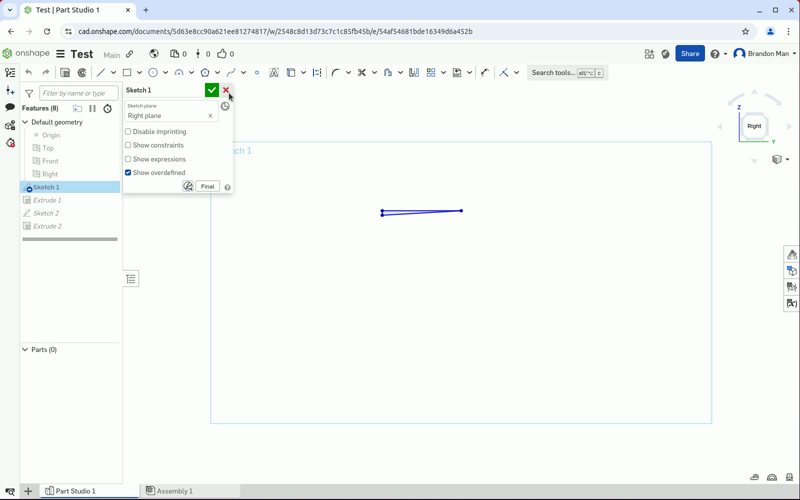
click(229, 92)
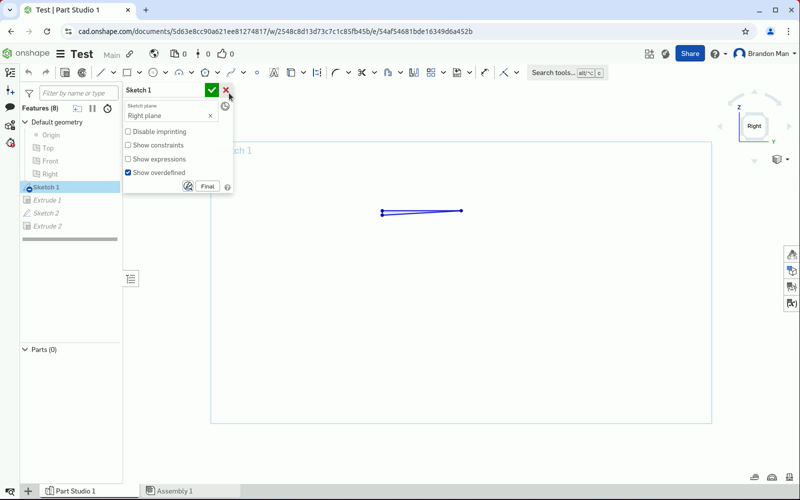
key(shift+s)
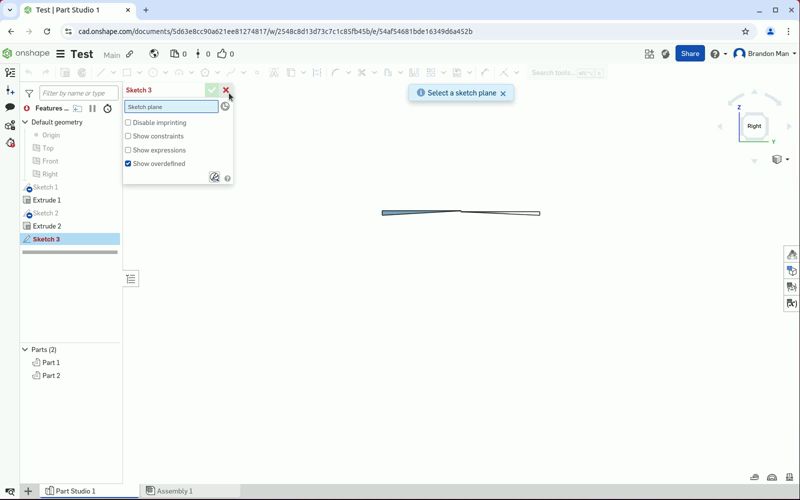
mouse_move(73, 176)
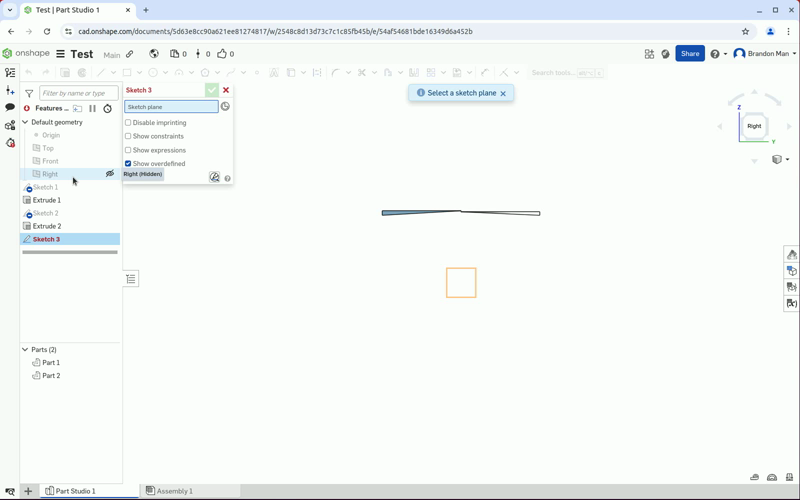
click(73, 176)
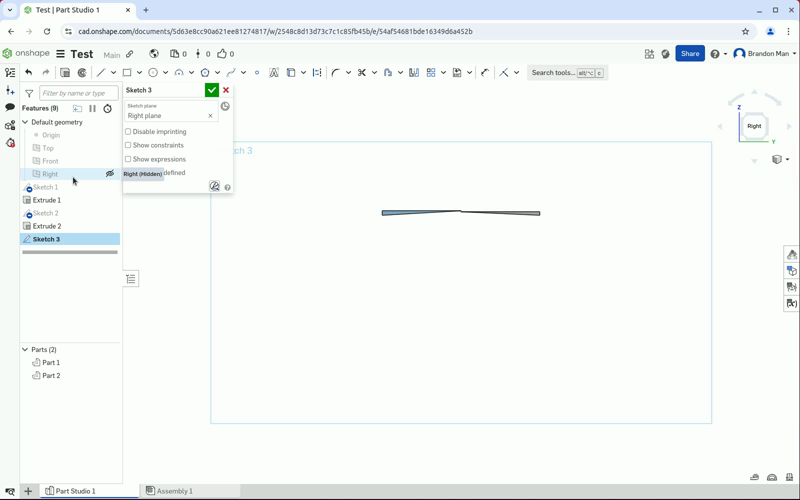
mouse_move(73, 352)
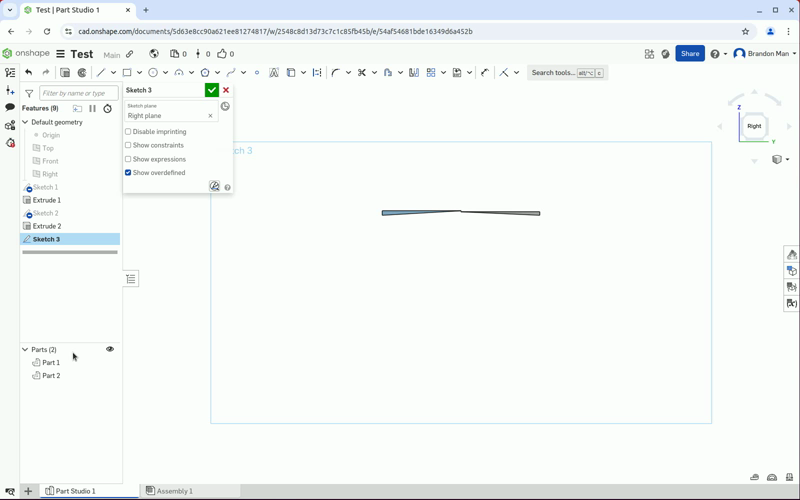
key(y)
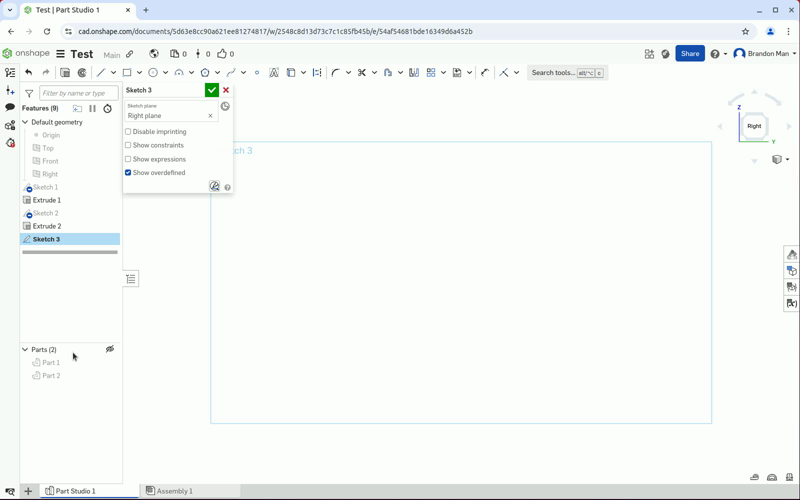
key(l)
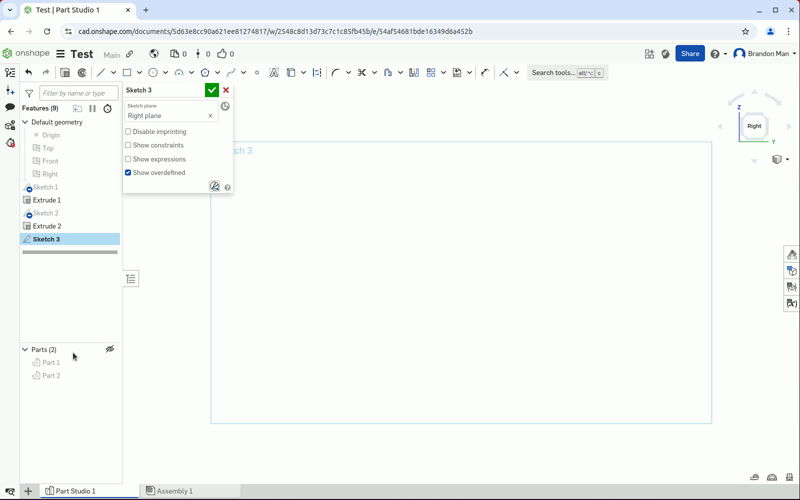
key_down(shift)
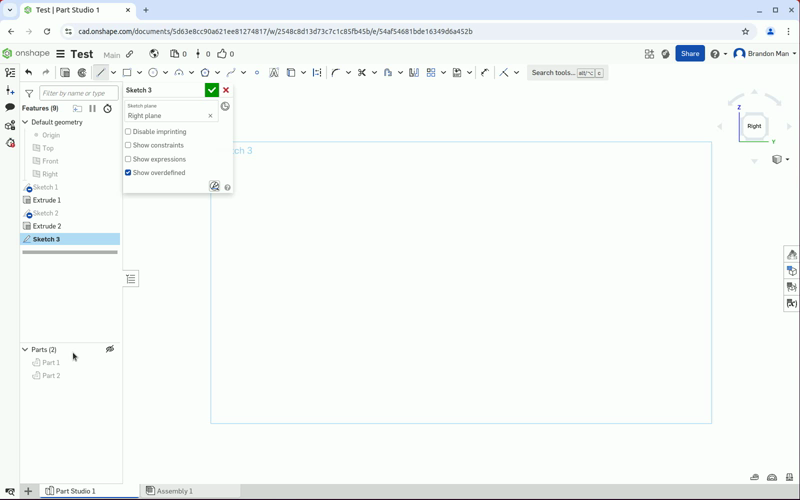
mouse_move(382, 282)
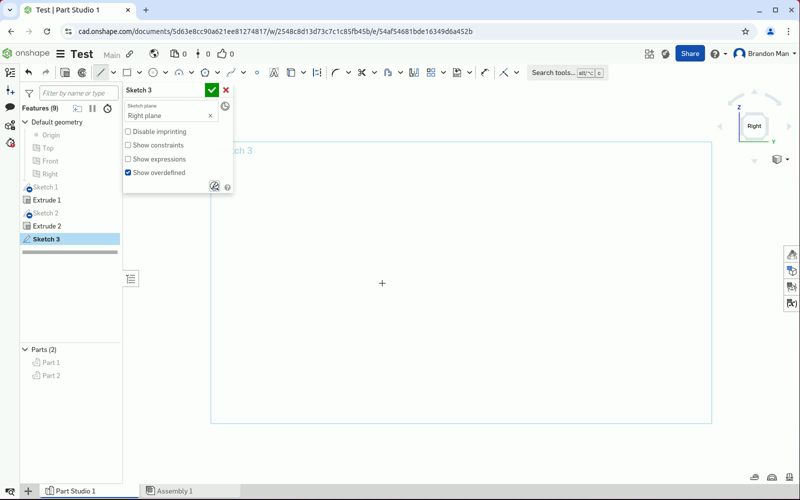
click(382, 282)
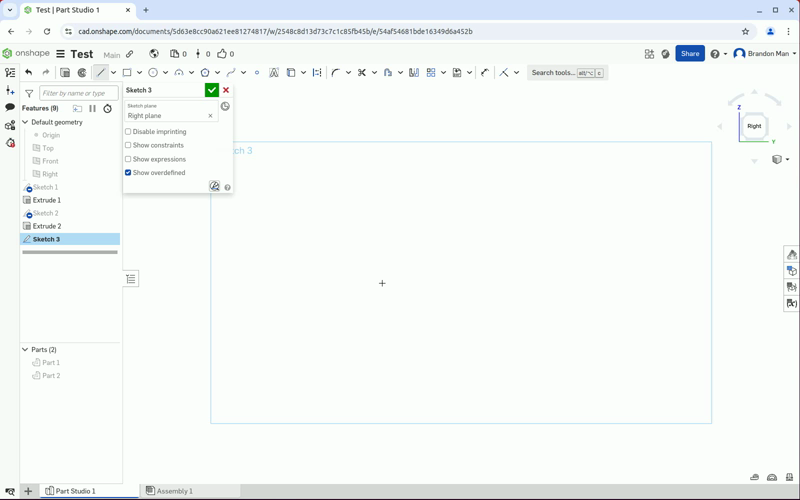
key_up(shift)
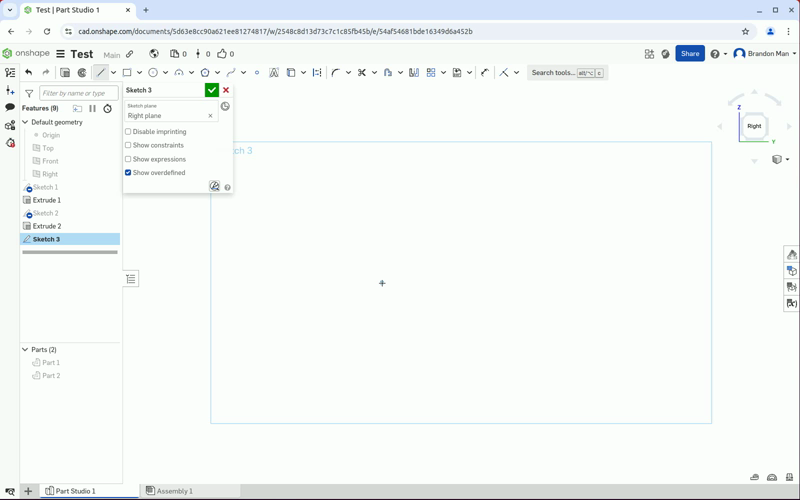
key_down(shift)
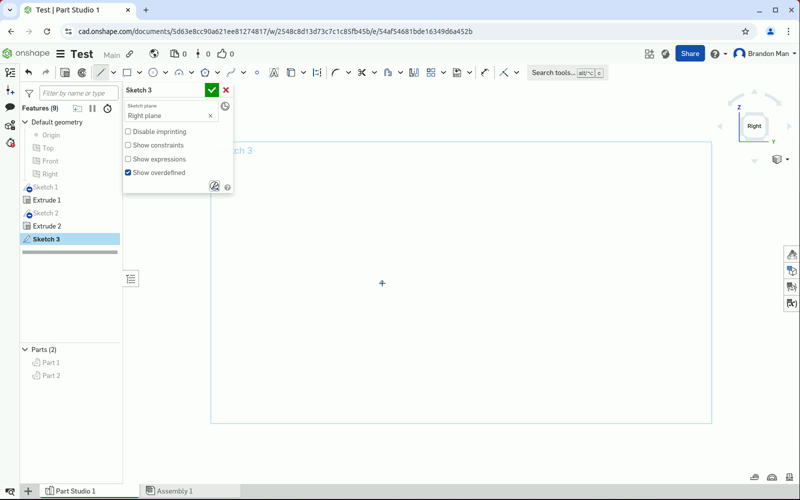
mouse_move(412, 282)
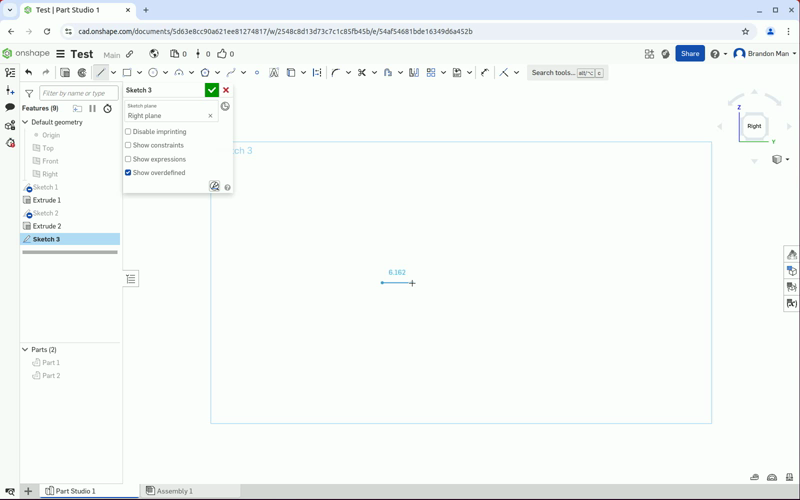
mouse_move(405, 282)
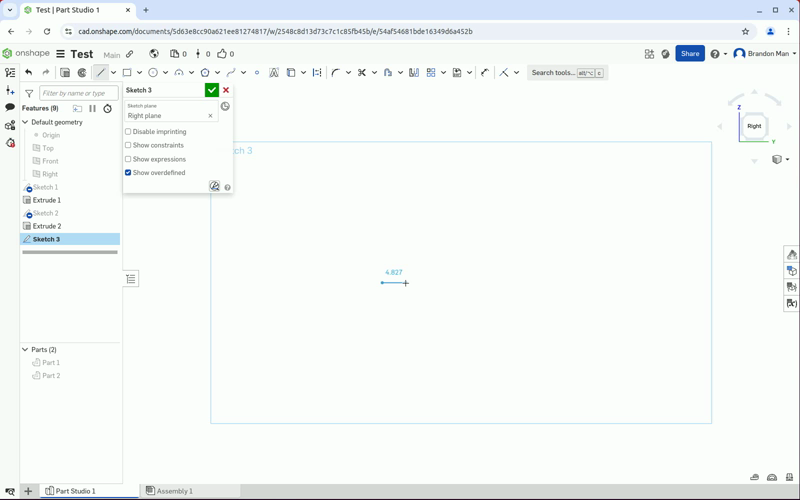
click(405, 282)
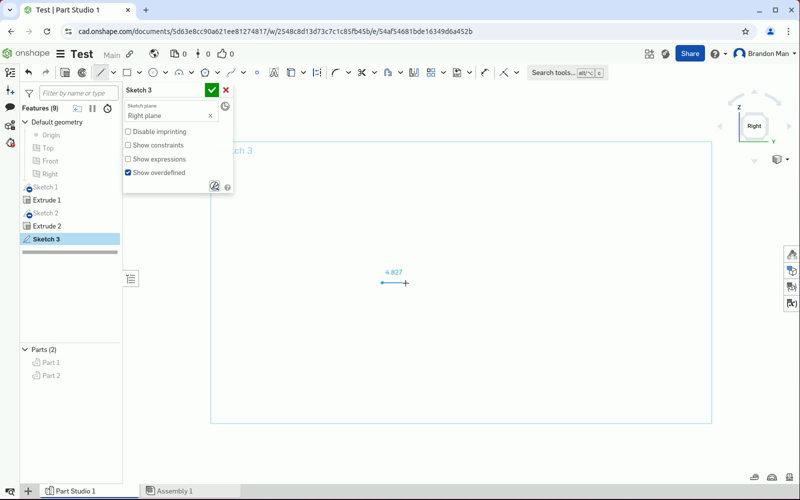
key_up(shift)
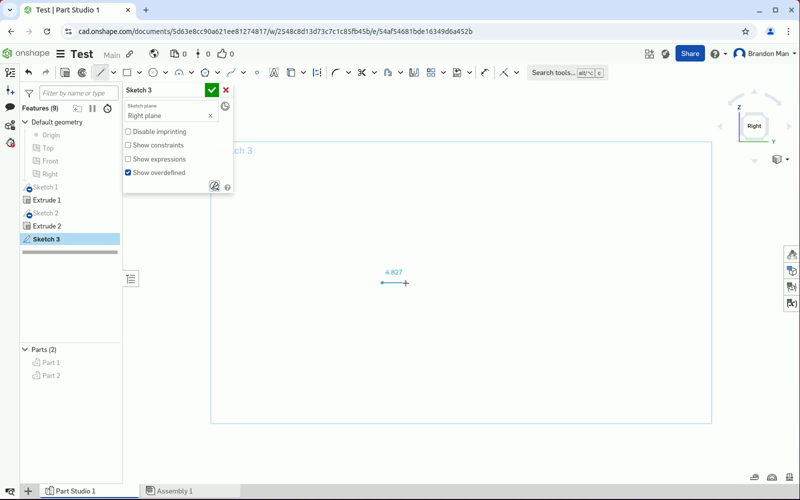
key_down(shift)
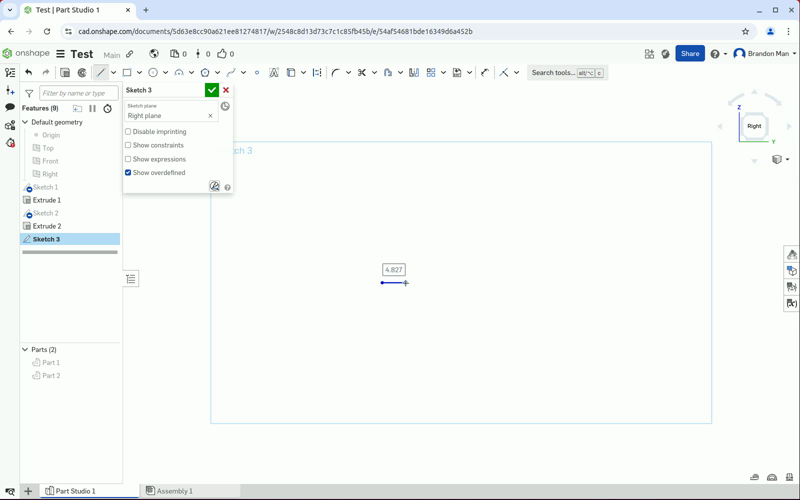
mouse_move(435, 282)
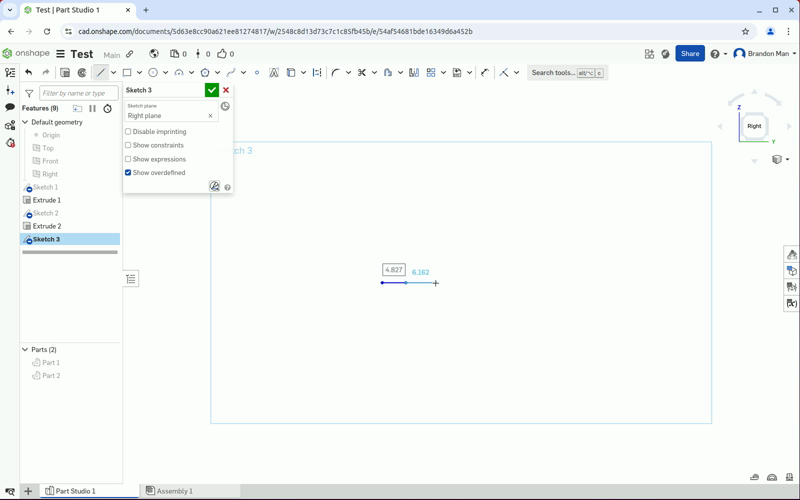
mouse_move(417, 260)
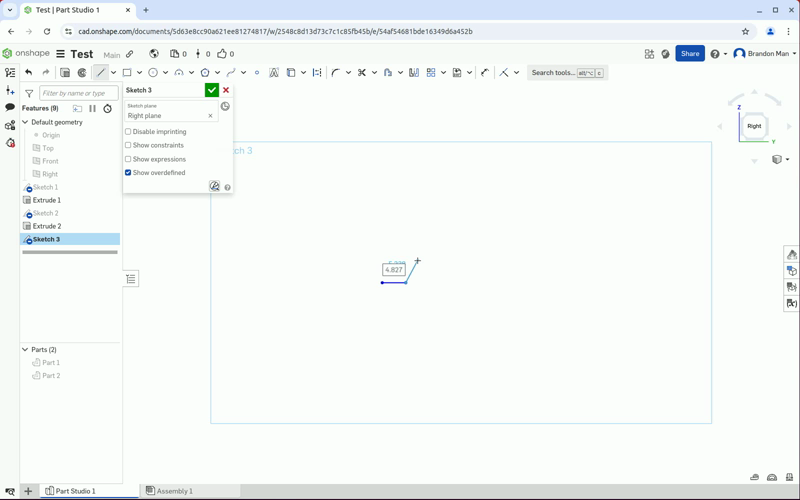
click(417, 260)
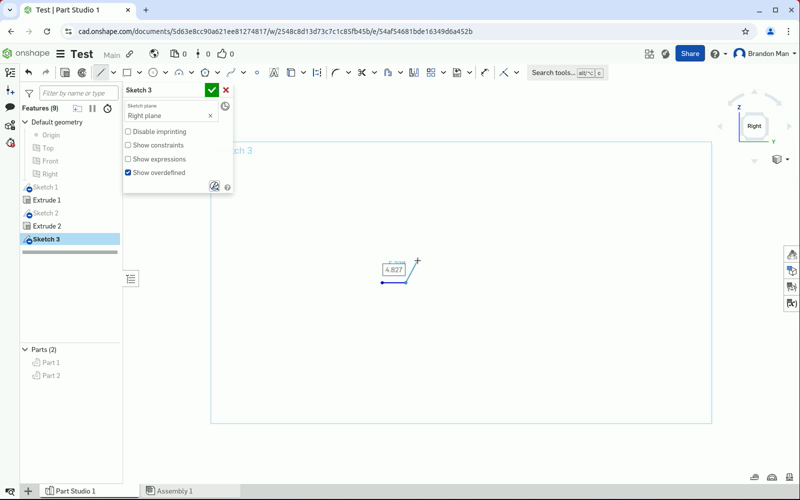
key_up(shift)
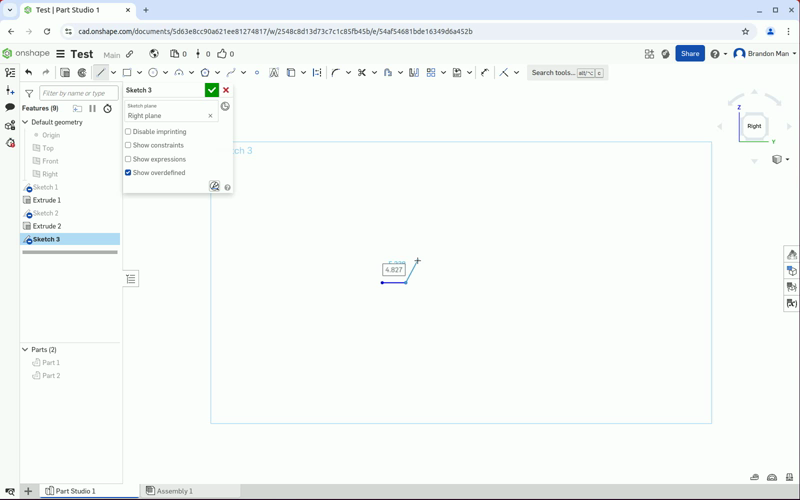
key_down(shift)
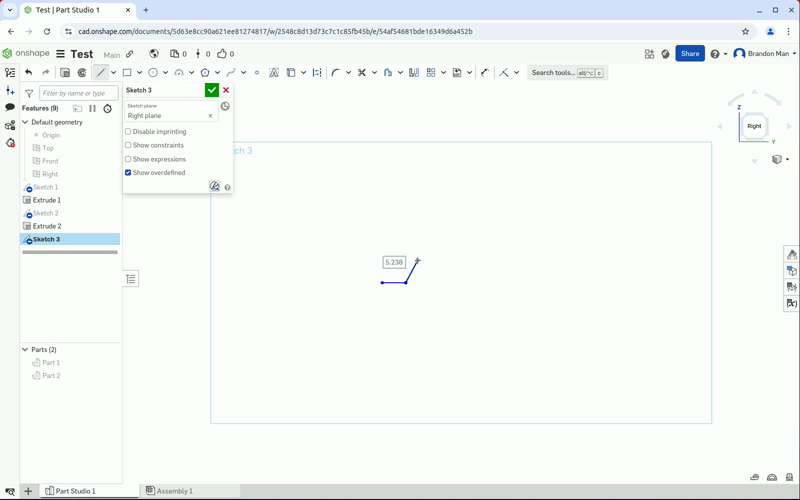
mouse_move(447, 260)
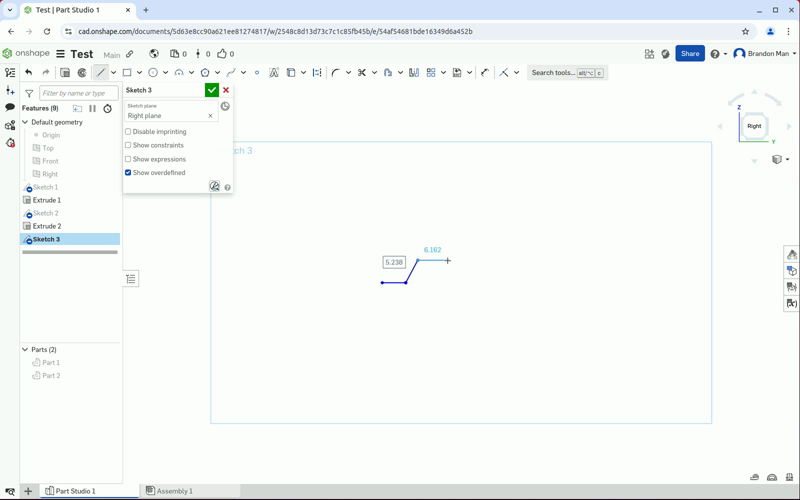
mouse_move(400, 261)
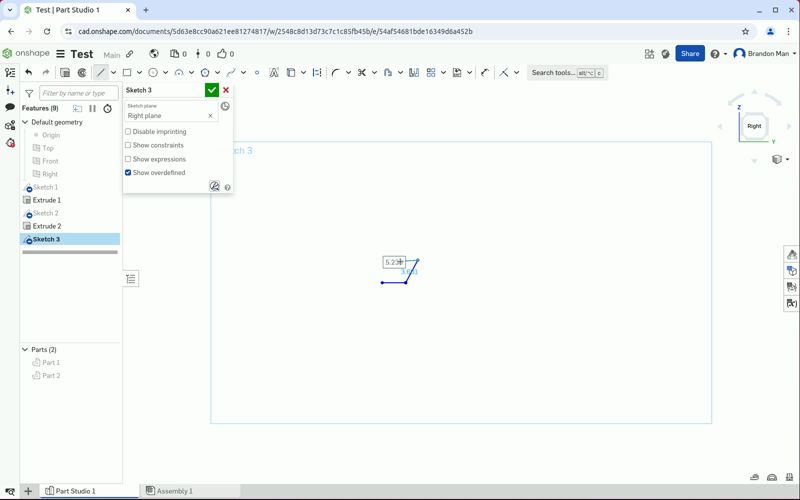
click(400, 261)
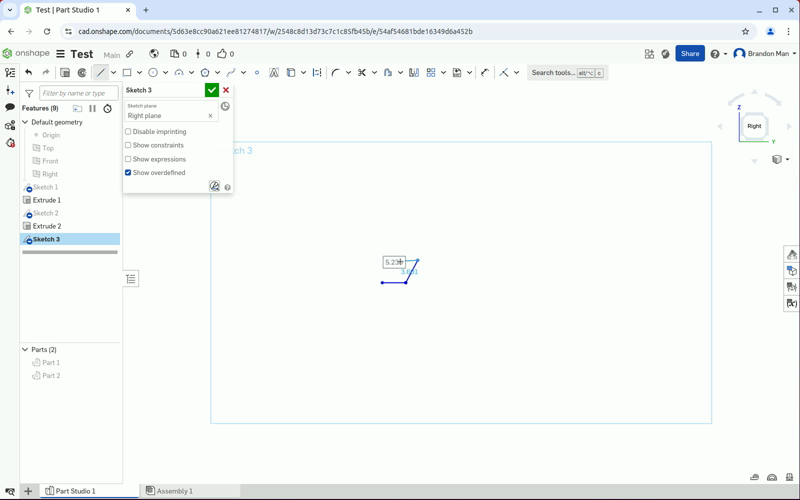
key_up(shift)
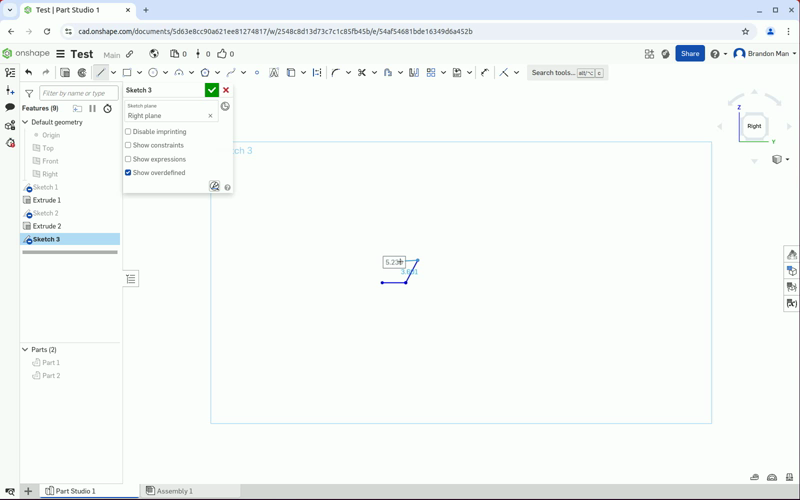
key_down(shift)
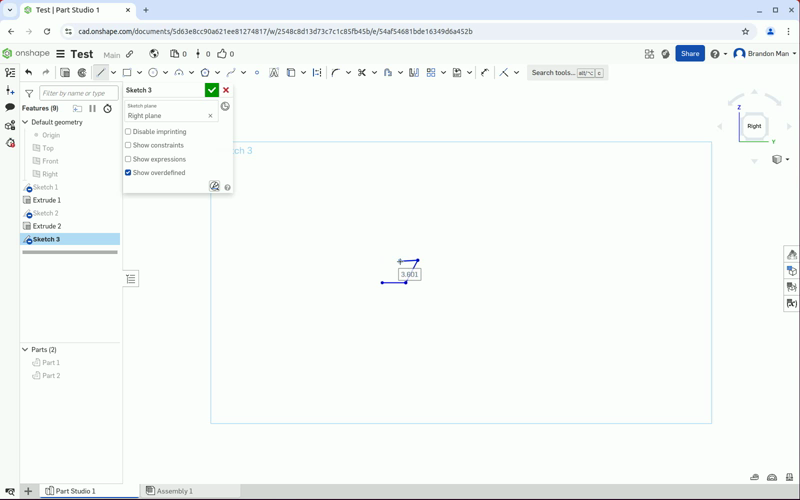
mouse_move(430, 261)
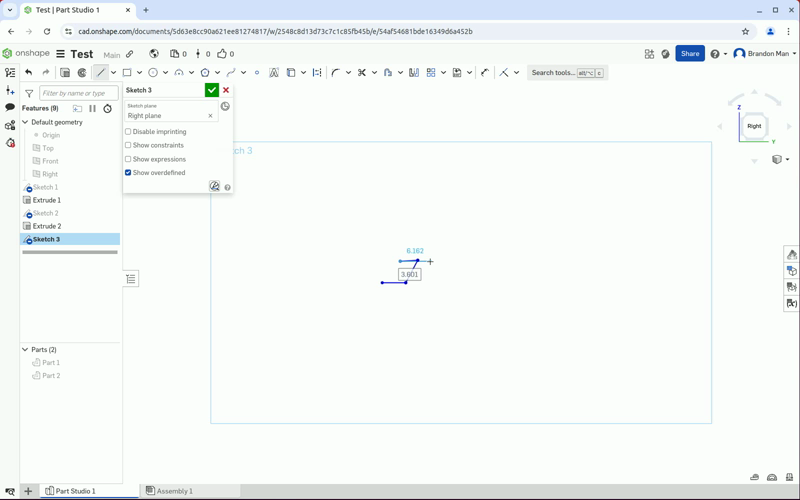
mouse_move(398, 240)
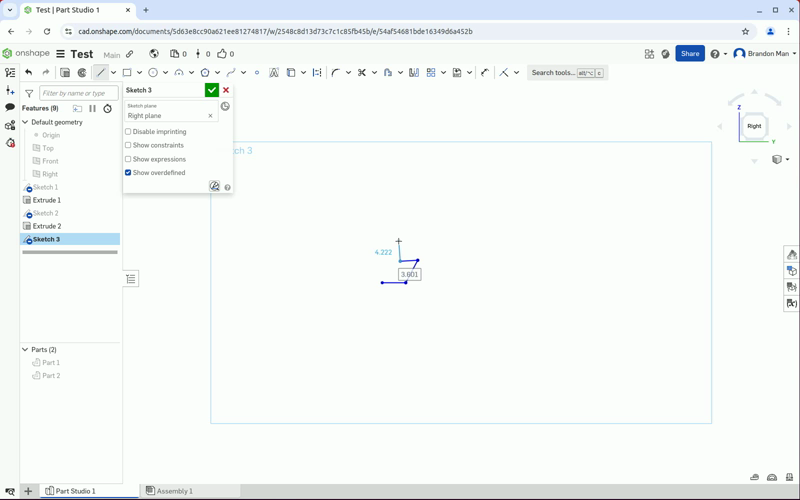
click(398, 240)
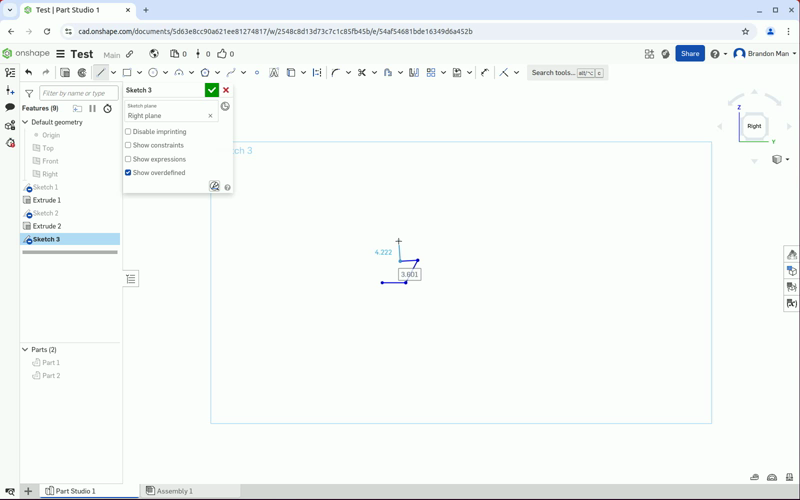
key_up(shift)
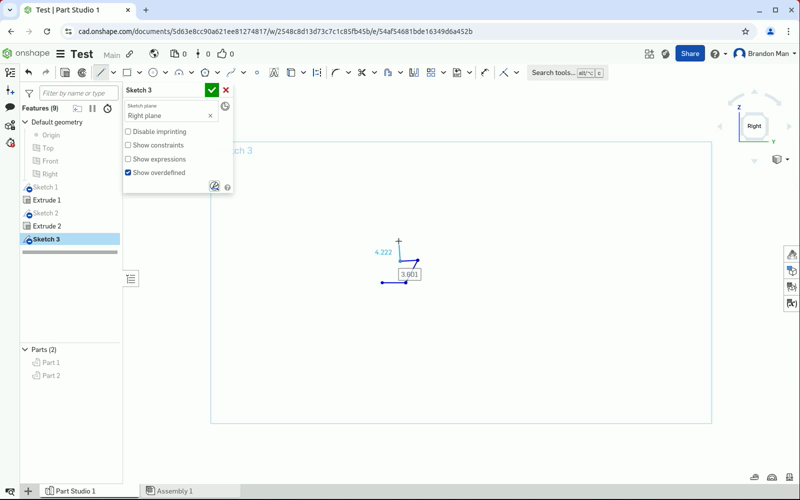
key_down(shift)
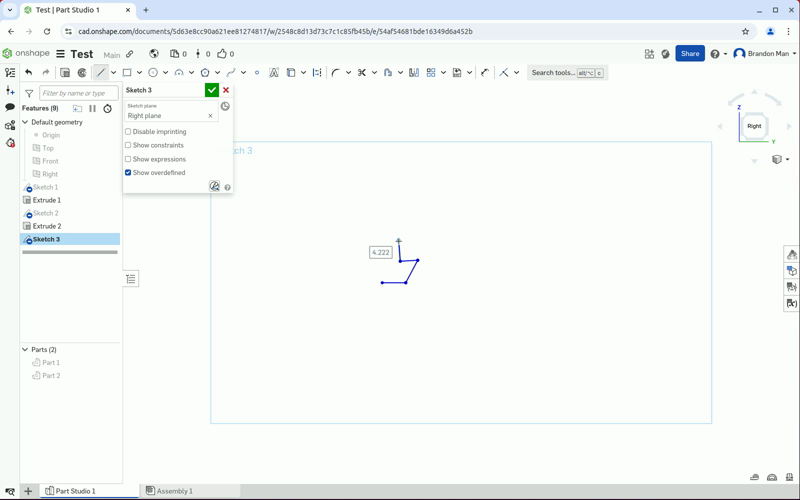
mouse_move(461, 235)
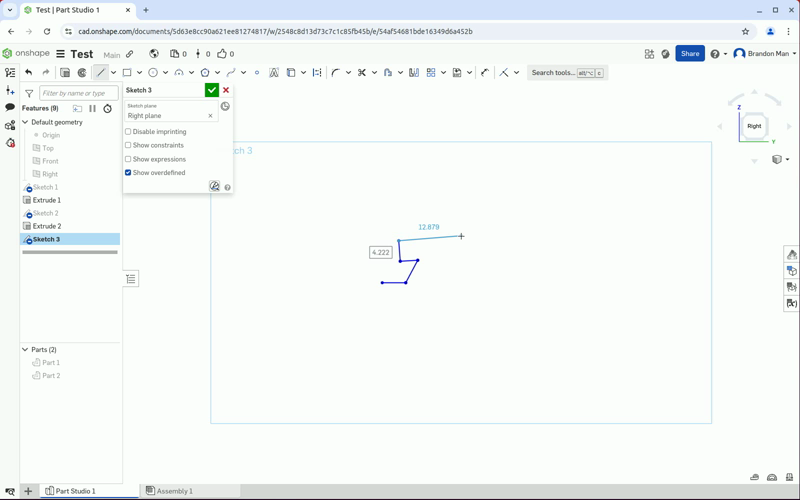
click(461, 235)
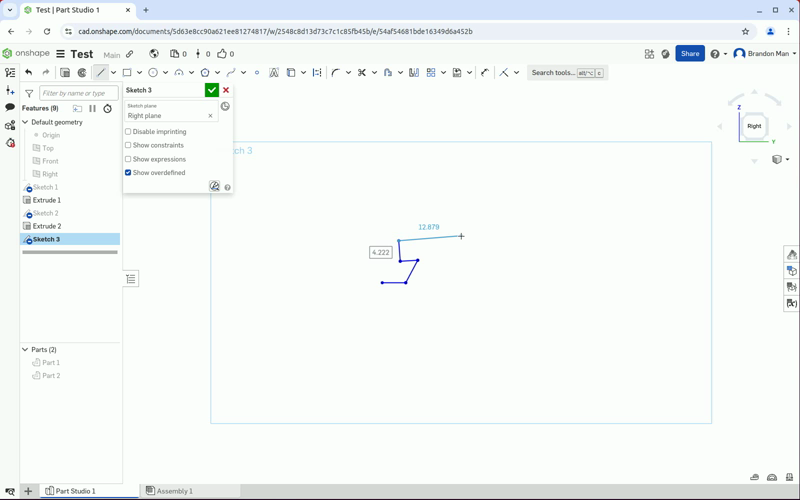
key_up(shift)
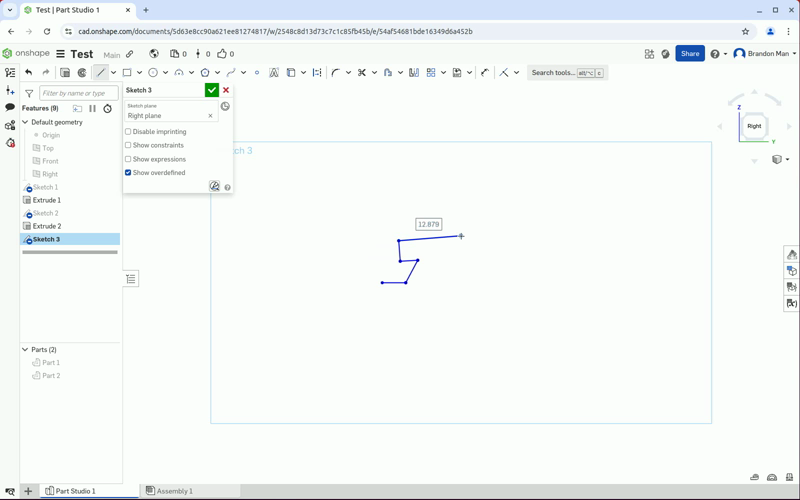
key_down(shift)
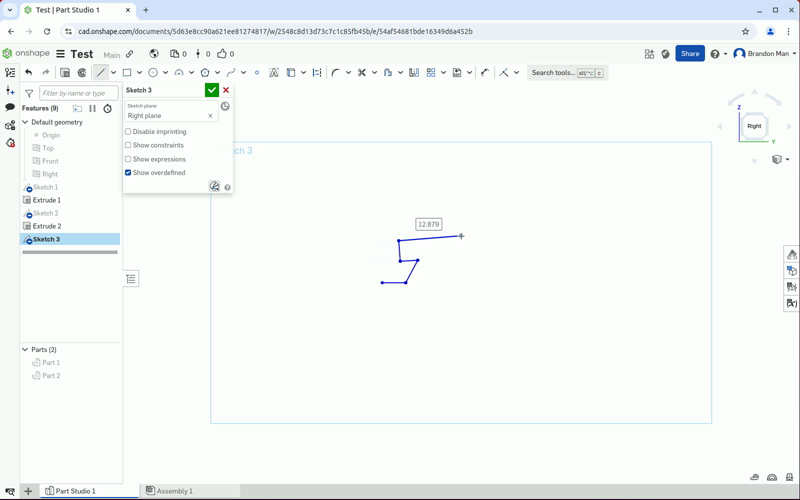
mouse_move(491, 235)
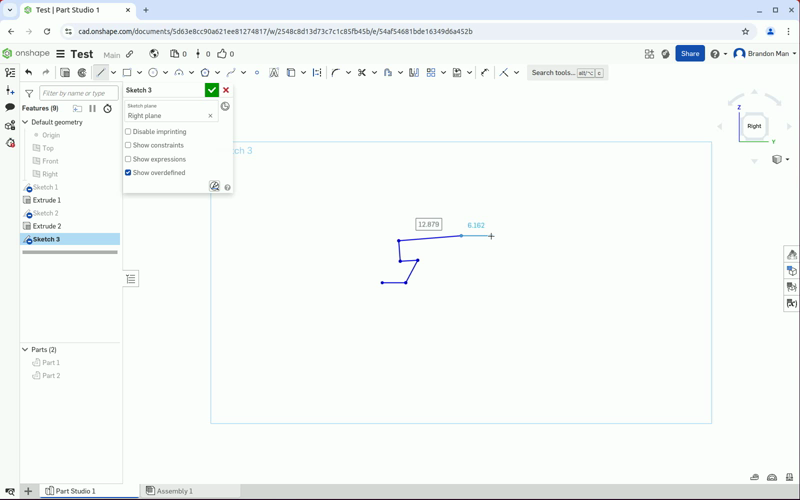
mouse_move(461, 214)
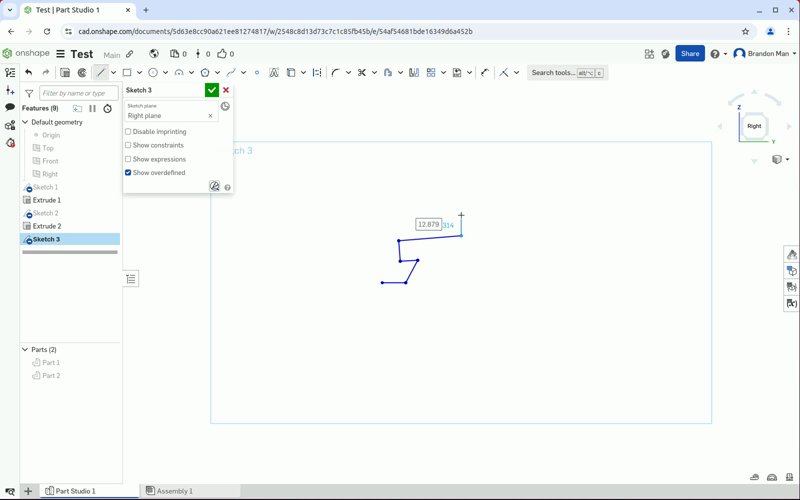
click(461, 214)
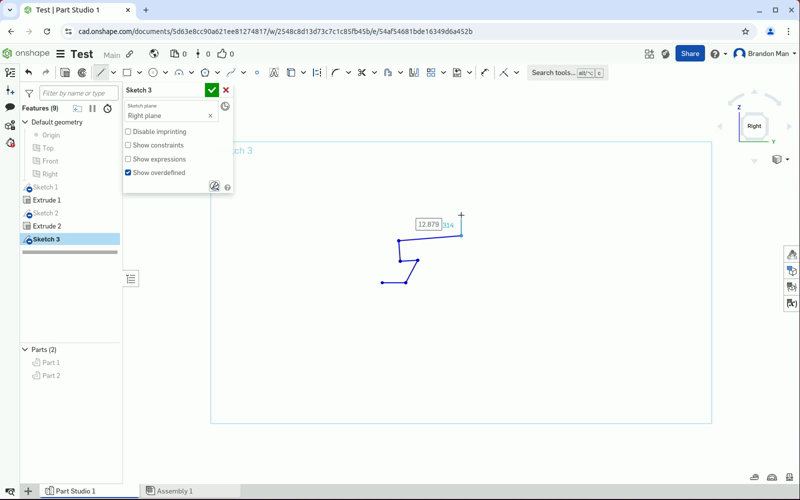
key_up(shift)
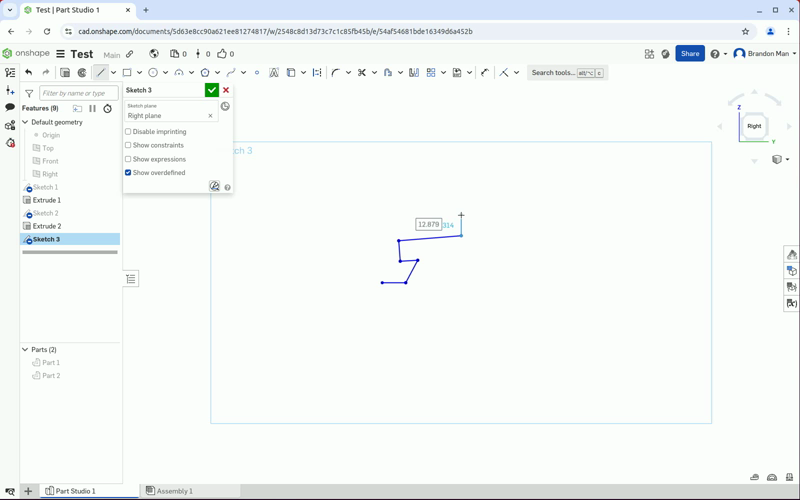
key_down(shift)
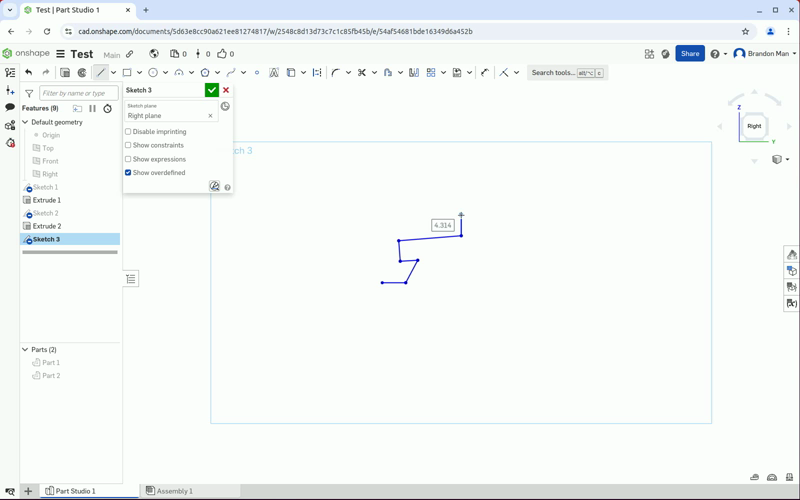
mouse_move(382, 214)
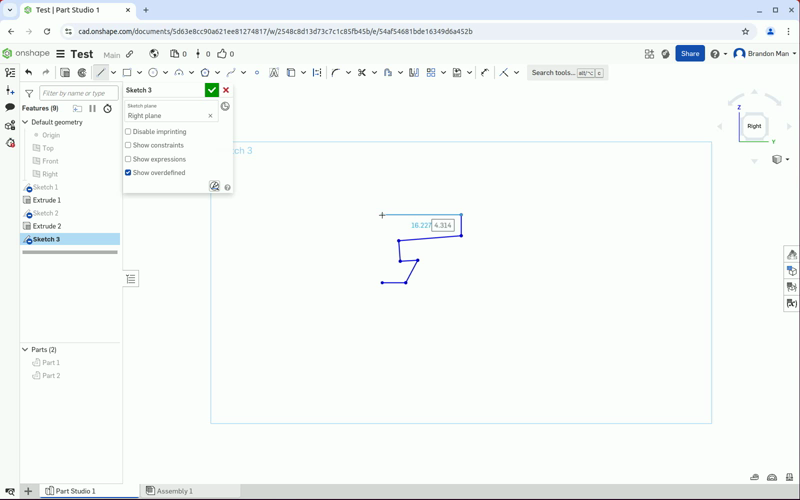
click(382, 214)
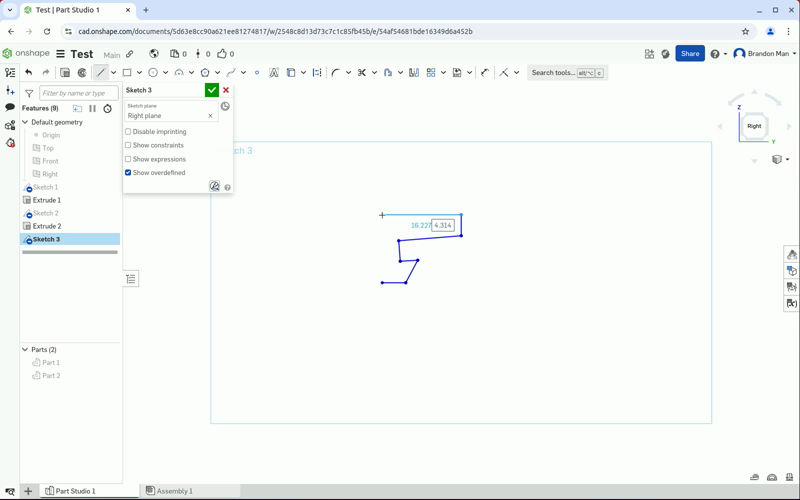
key_up(shift)
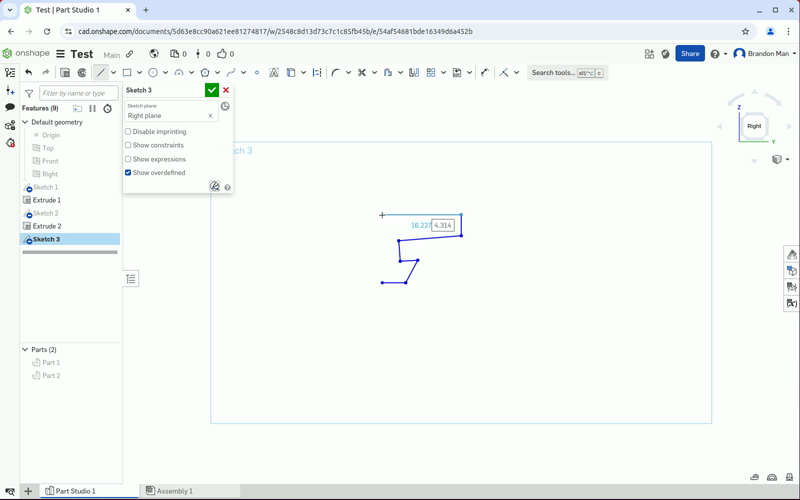
key_down(shift)
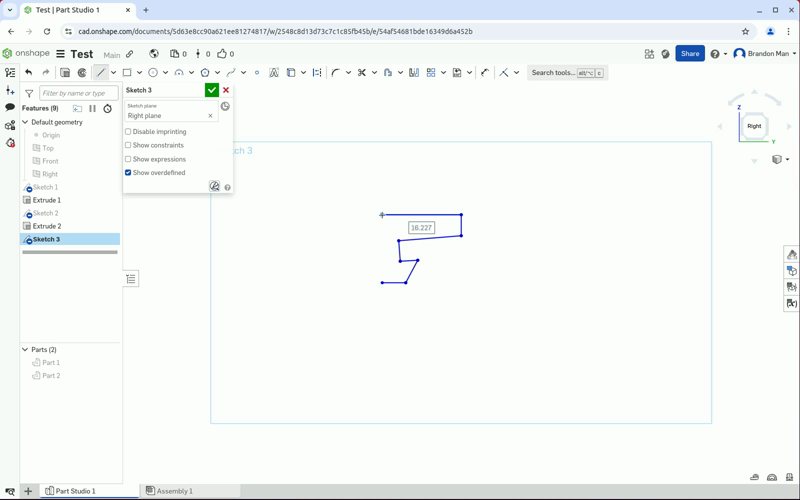
mouse_move(382, 282)
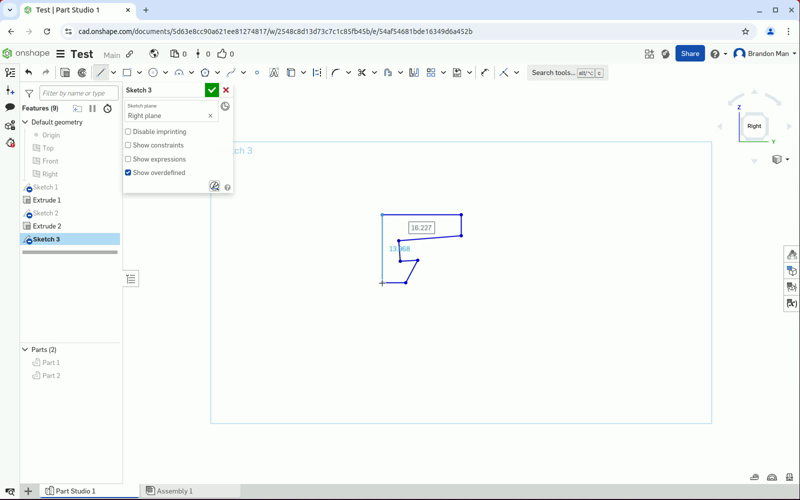
key_up(shift)
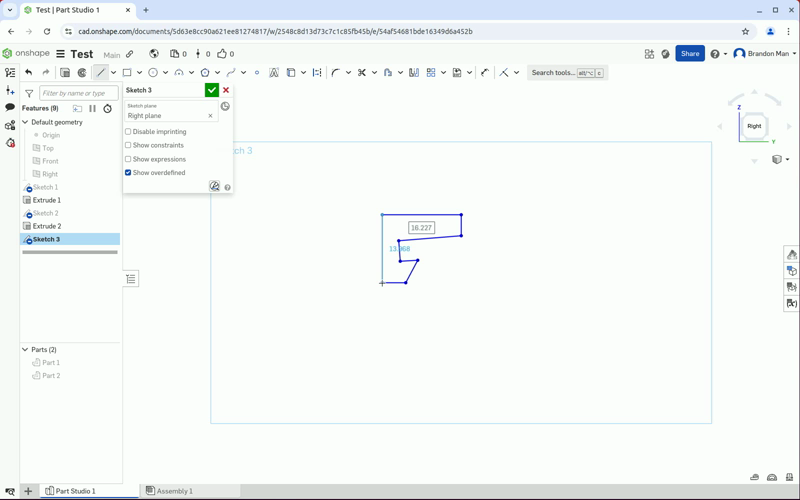
click(382, 282)
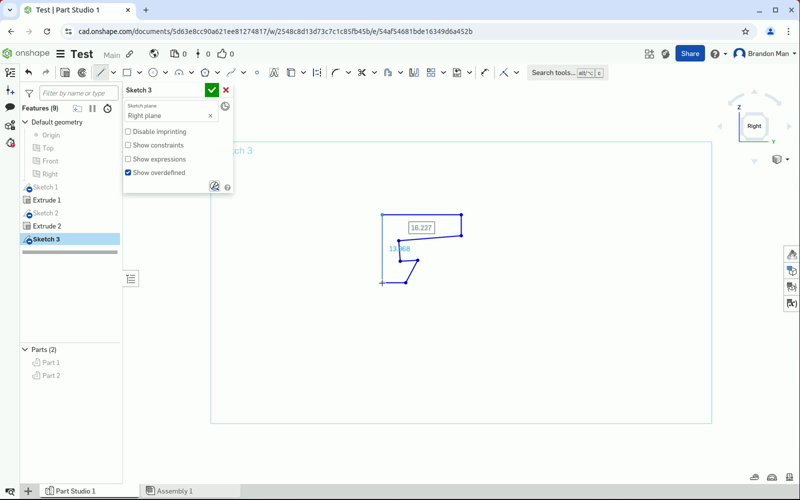
key(esc)
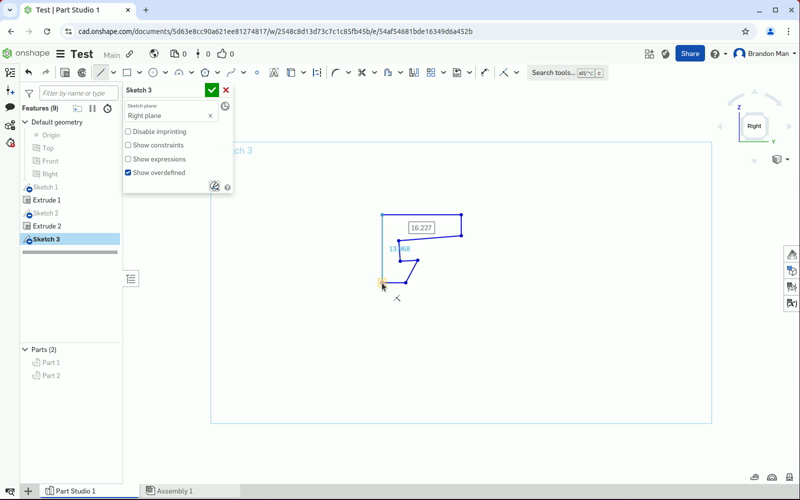
mouse_move(415, 221)
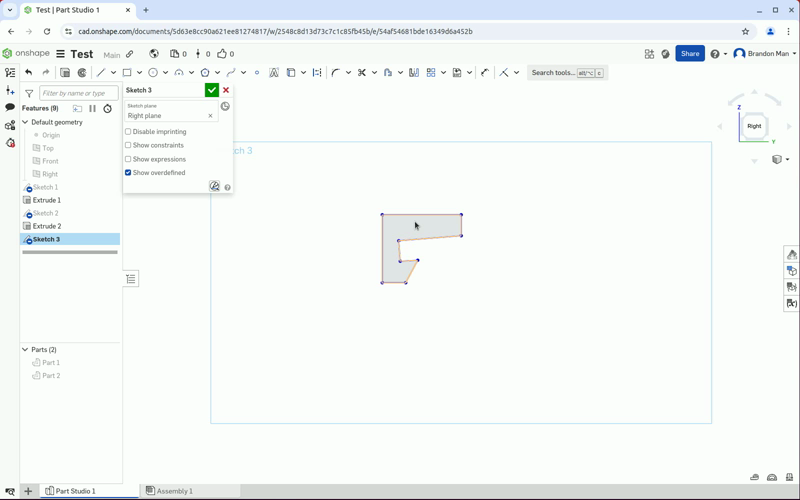
click(415, 221)
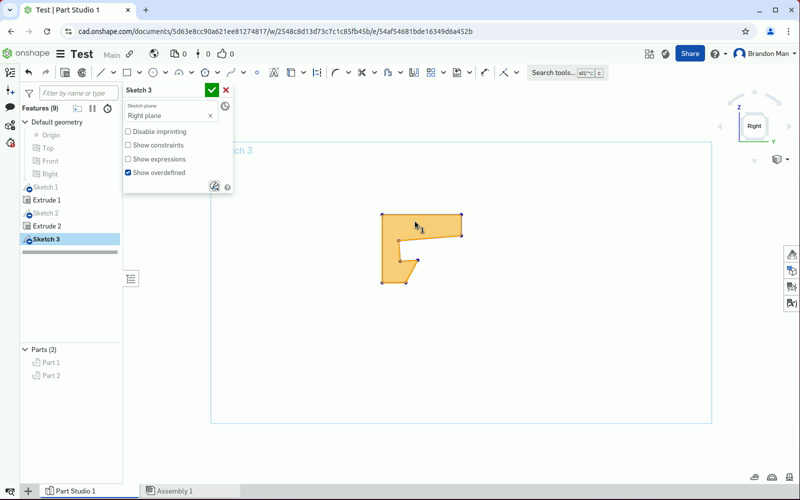
mouse_move(73, 352)
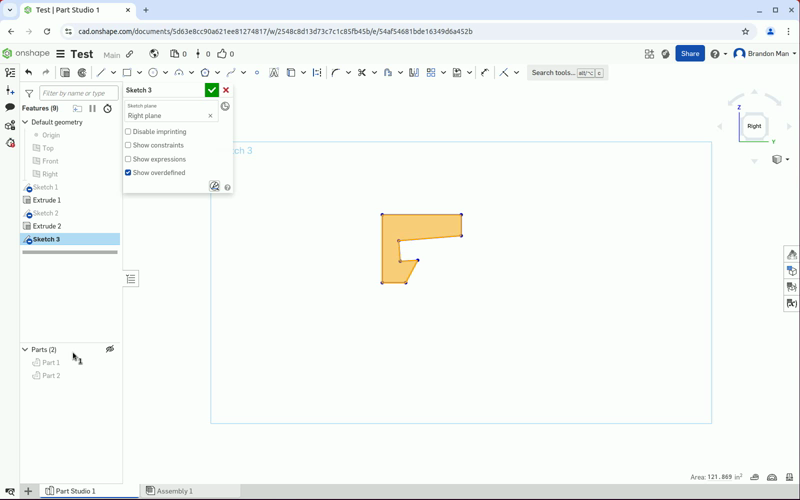
key(shift+y)
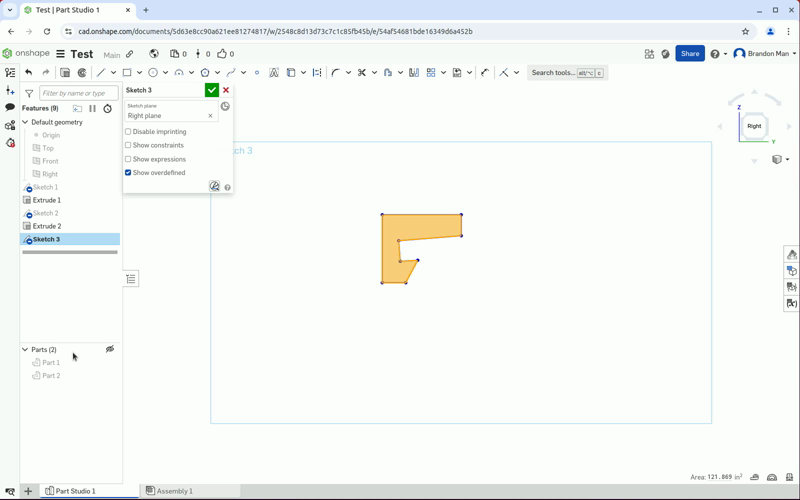
key(shift+e)
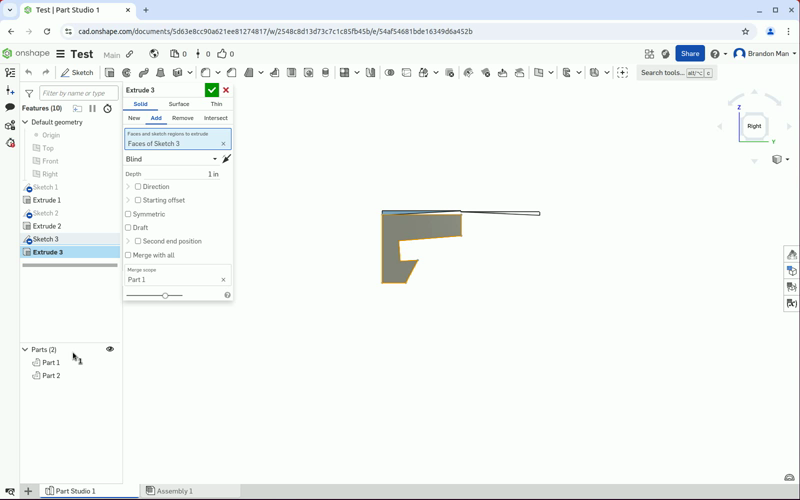
mouse_move(143, 106)
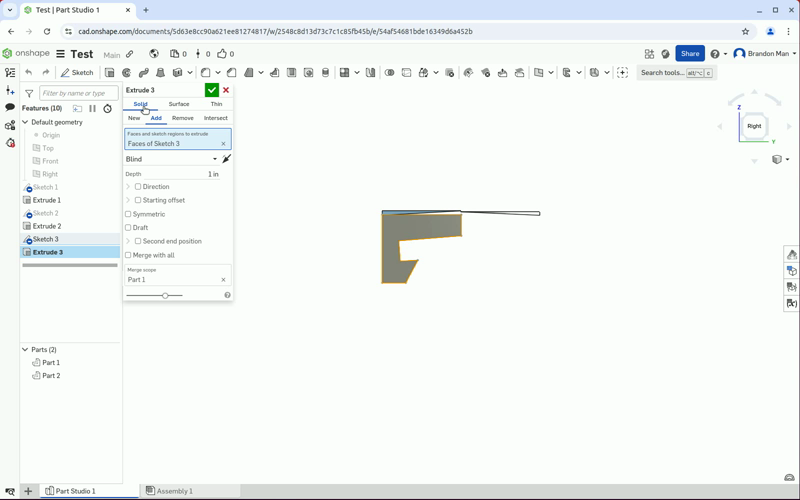
click(143, 106)
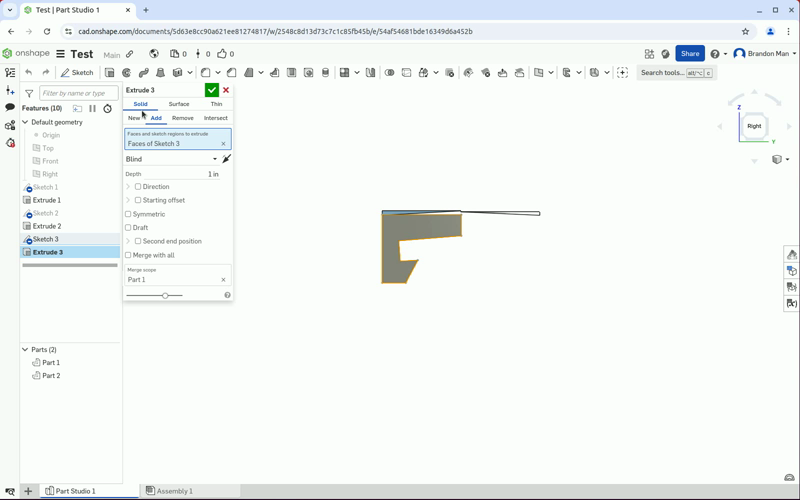
mouse_move(137, 120)
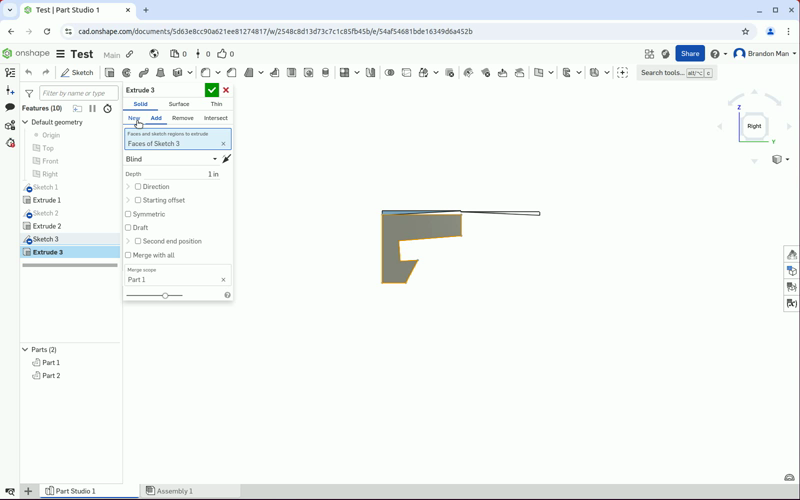
click(137, 120)
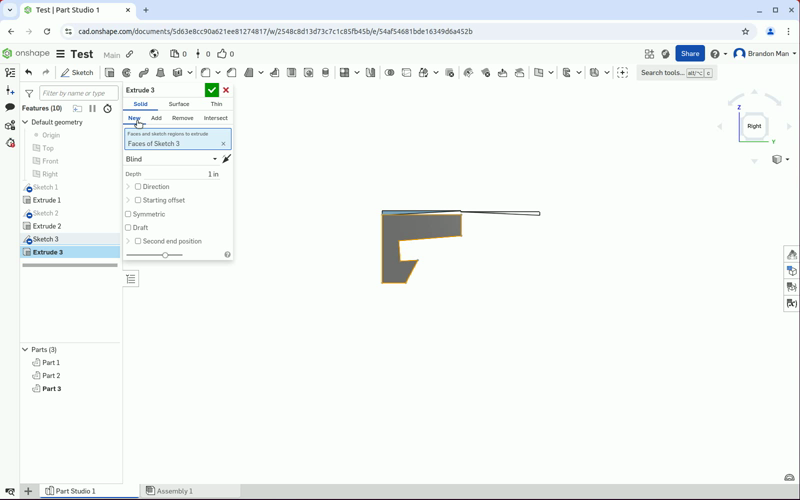
key(tab, 4)
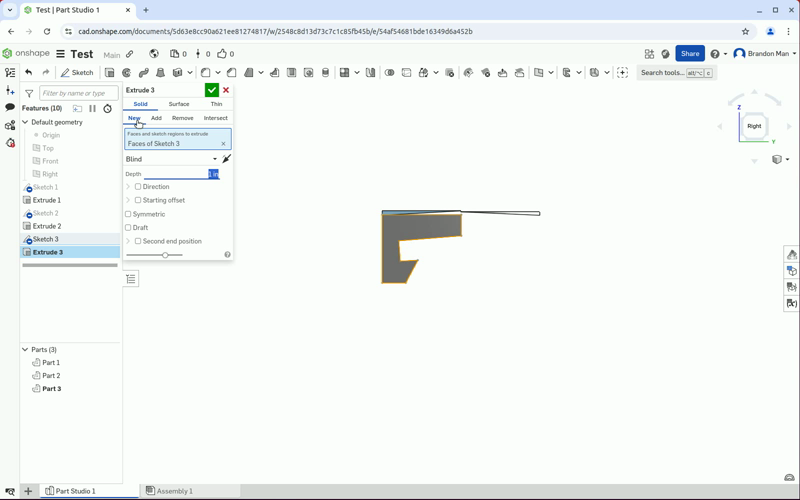
text(23.108)
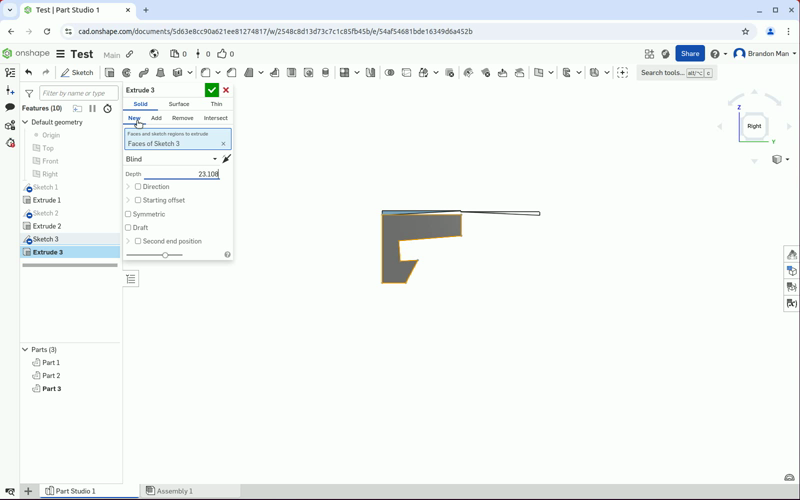
key(enter)
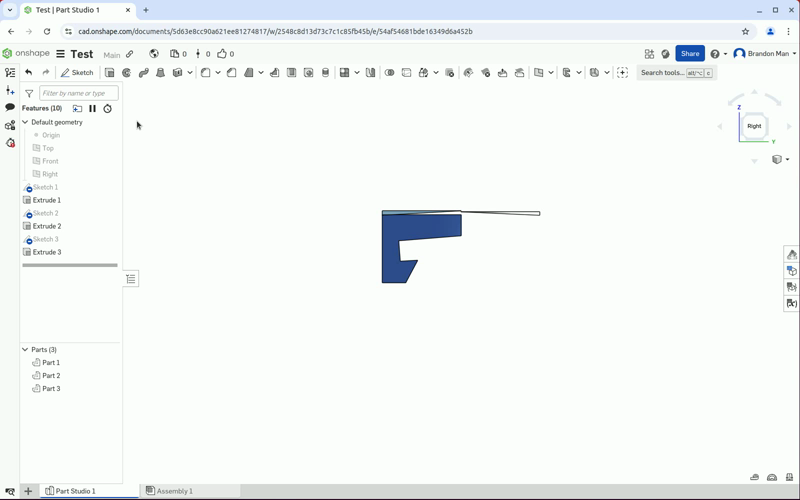
key(shift+h)
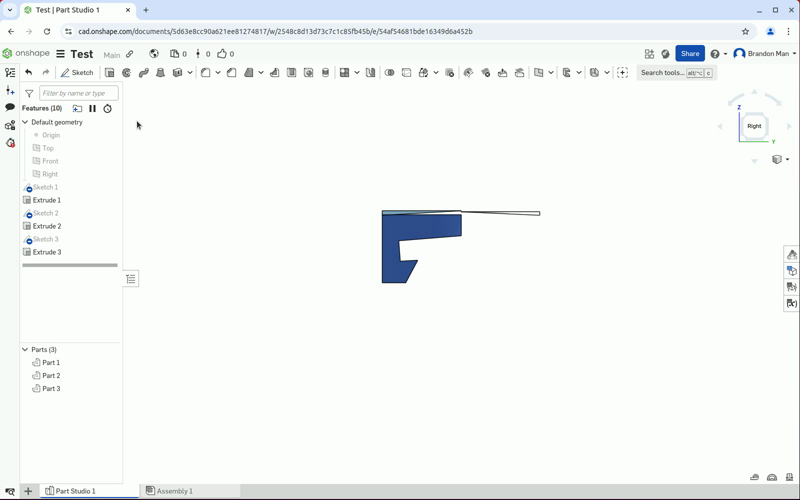
key(shift+h)
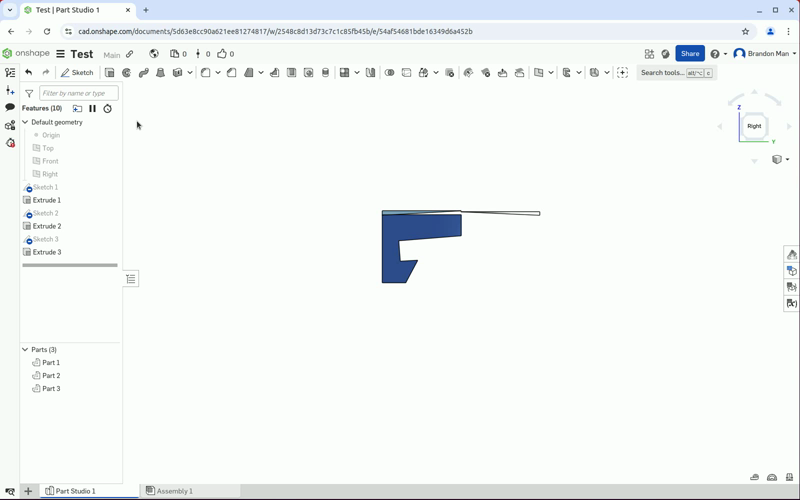
mouse_move(73, 189)
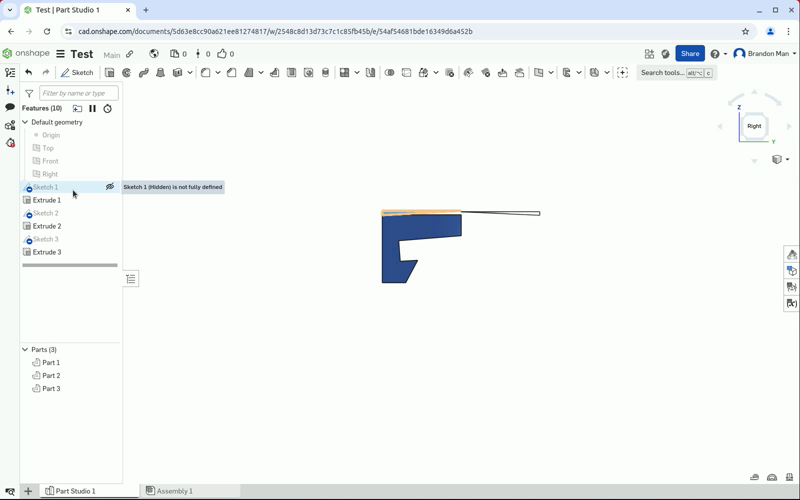
click(73, 189)
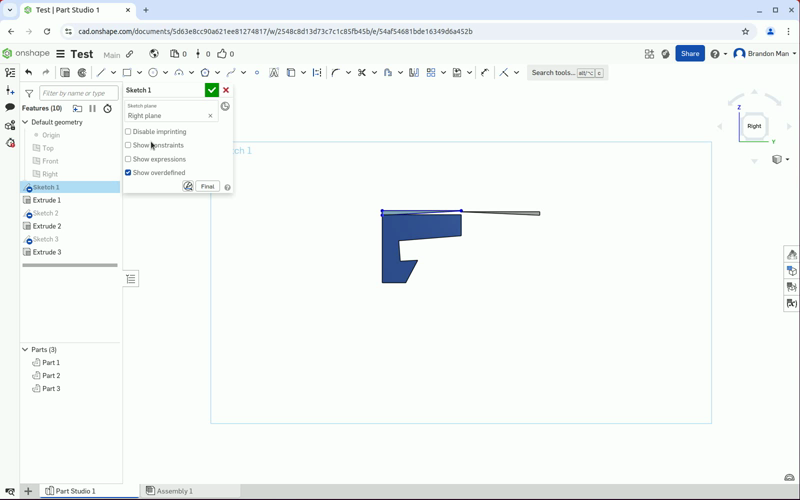
mouse_move(229, 92)
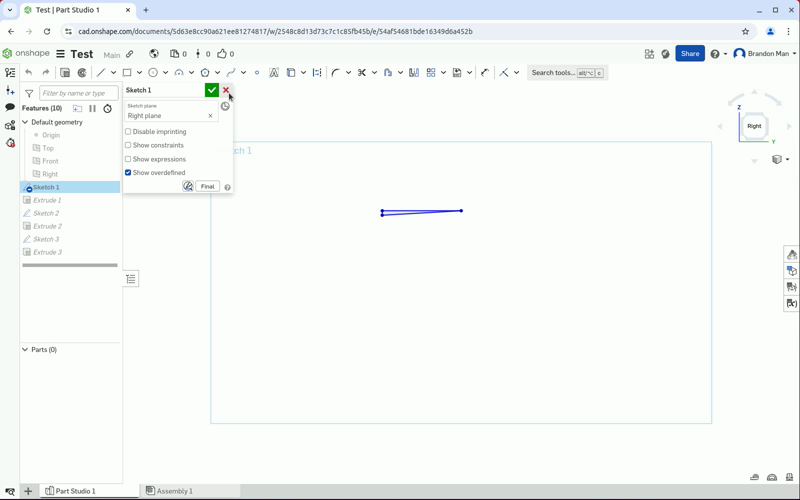
click(229, 92)
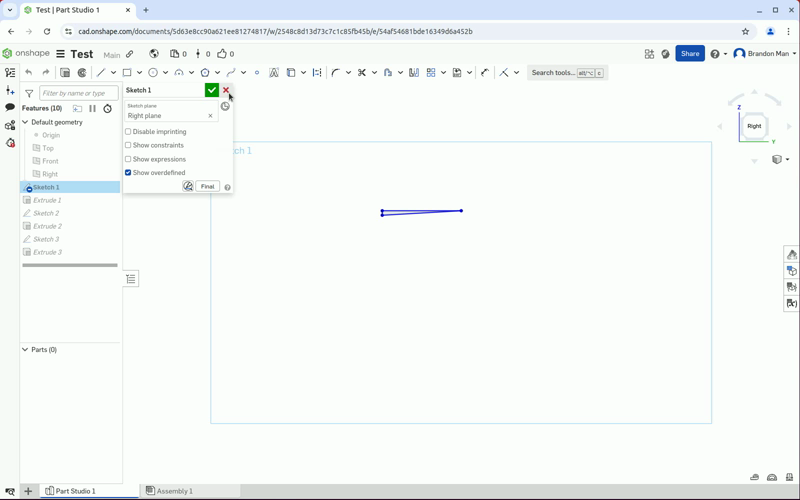
key(shift+s)
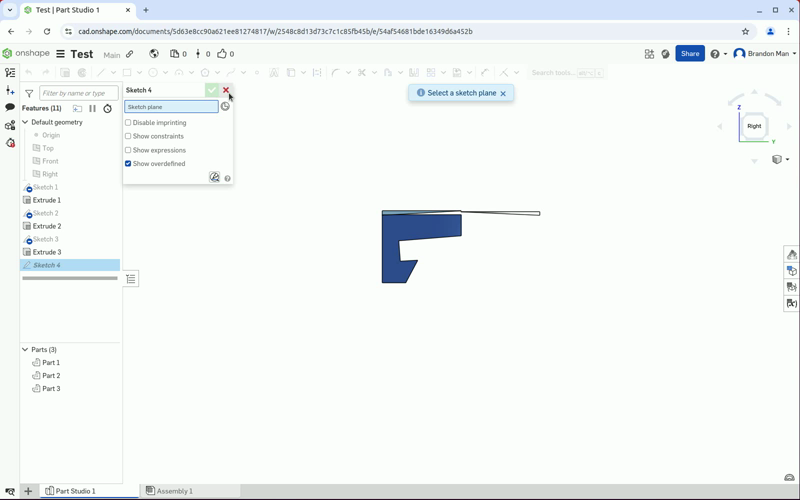
mouse_move(73, 176)
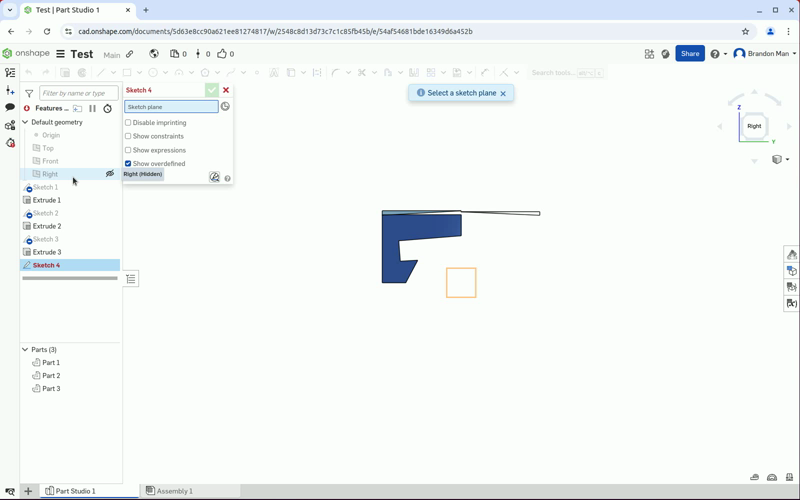
click(73, 176)
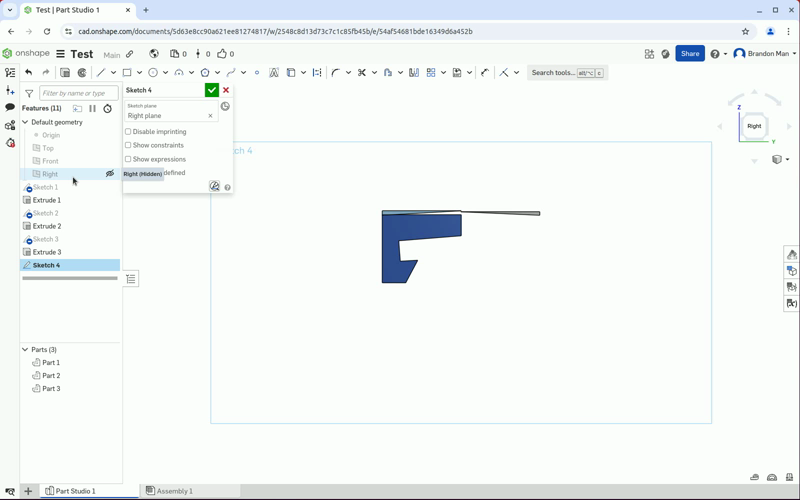
mouse_move(73, 352)
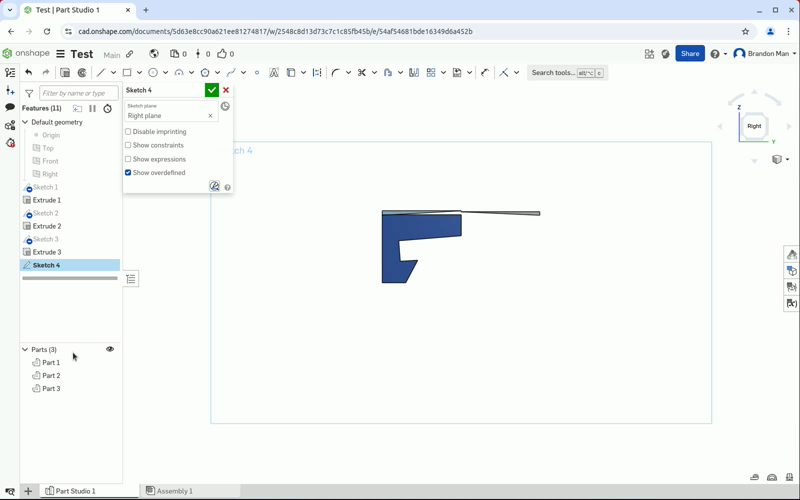
key(y)
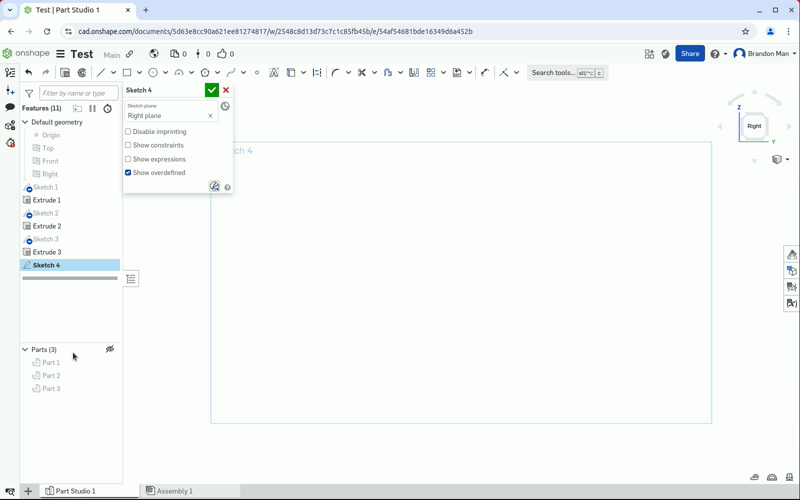
key(l)
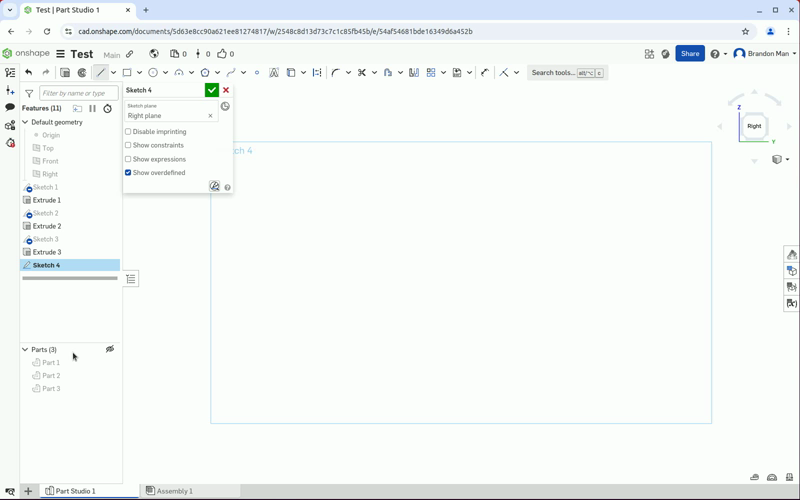
key_down(shift)
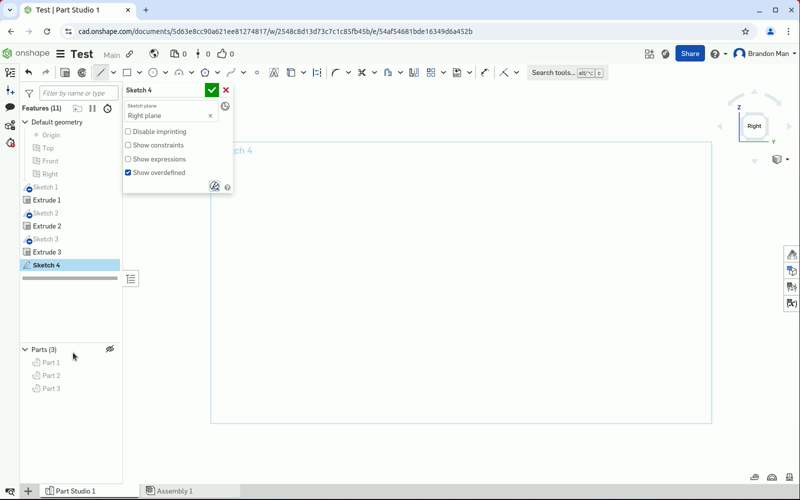
mouse_move(460, 236)
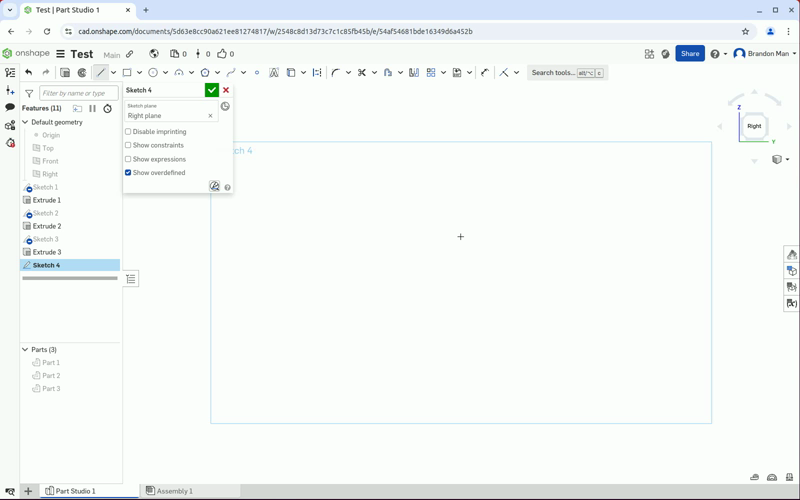
click(460, 236)
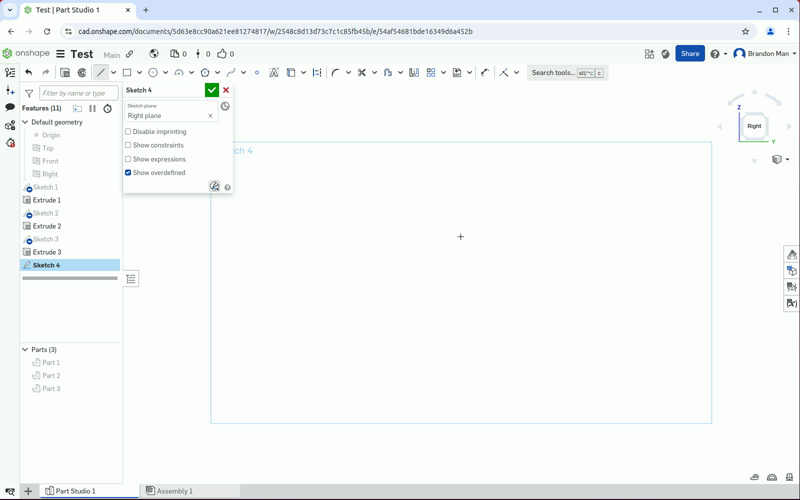
key_up(shift)
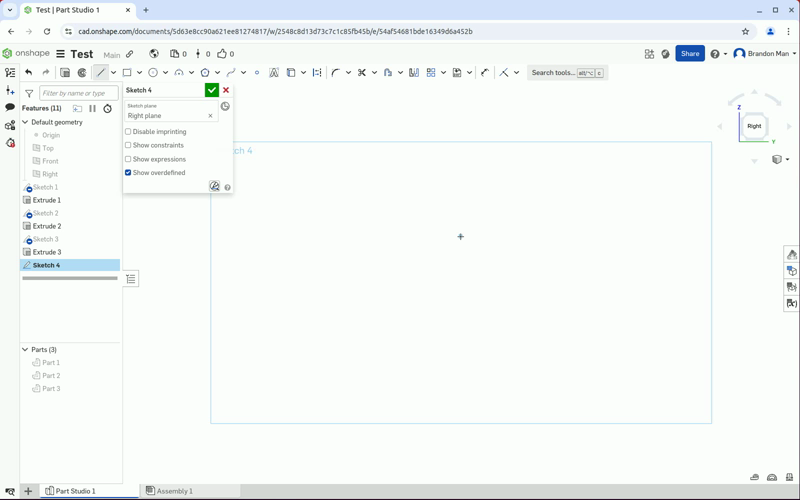
key_down(shift)
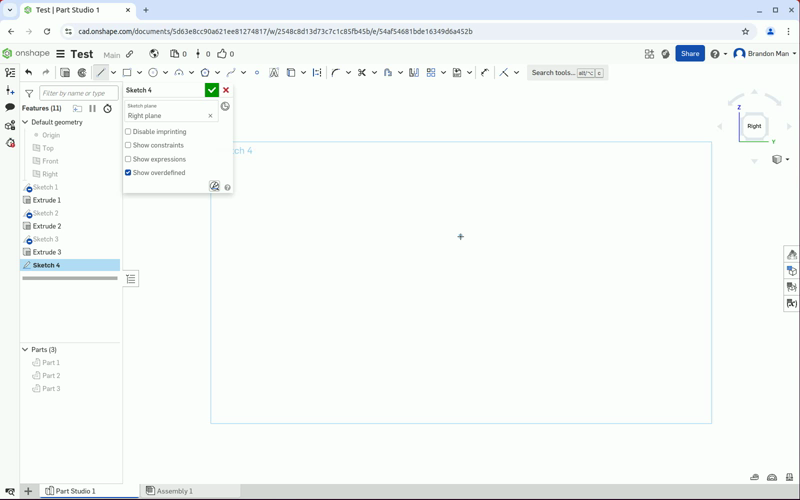
mouse_move(523, 241)
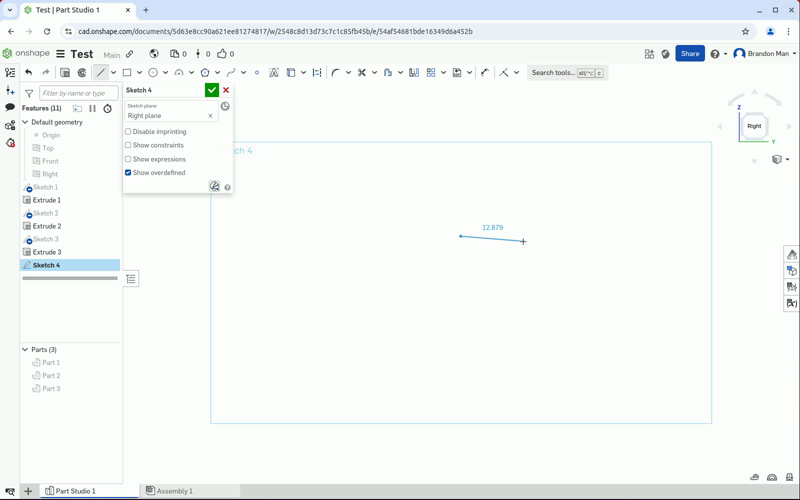
click(523, 241)
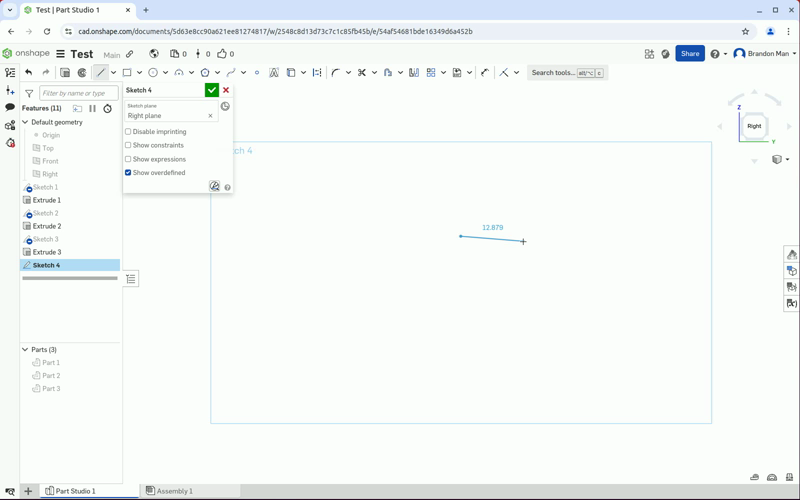
key_up(shift)
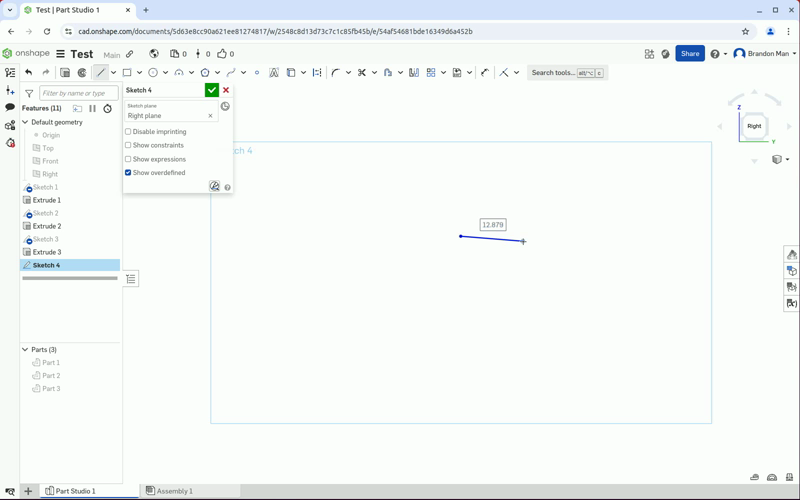
key_down(shift)
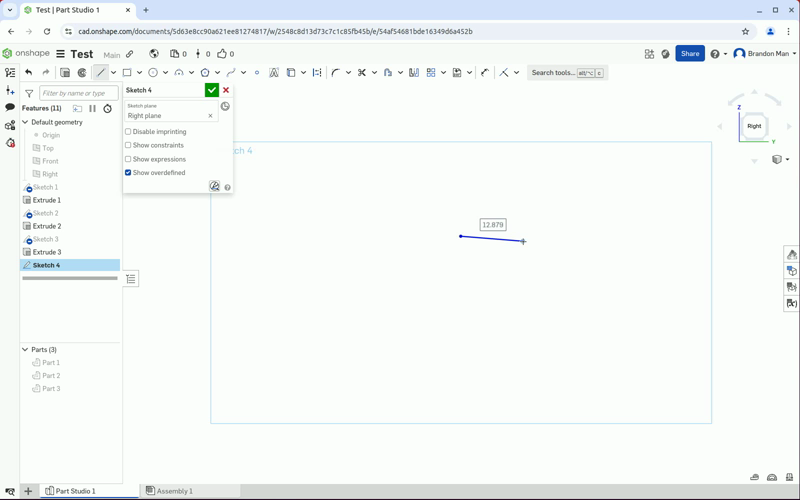
mouse_move(553, 241)
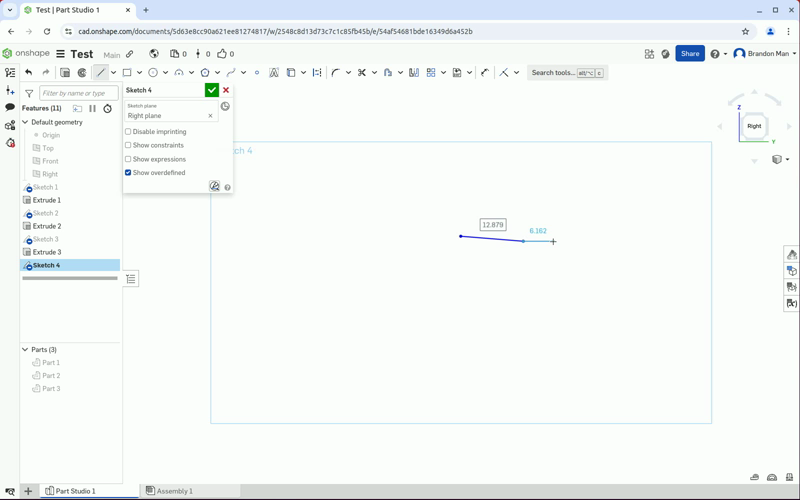
mouse_move(521, 261)
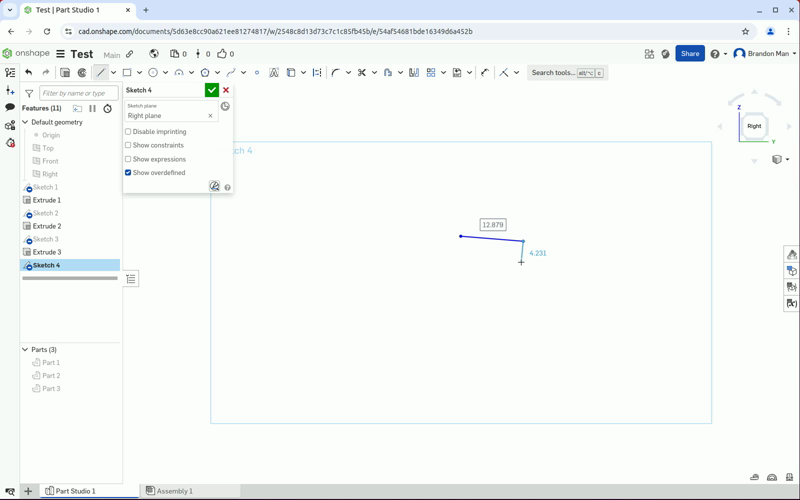
click(521, 261)
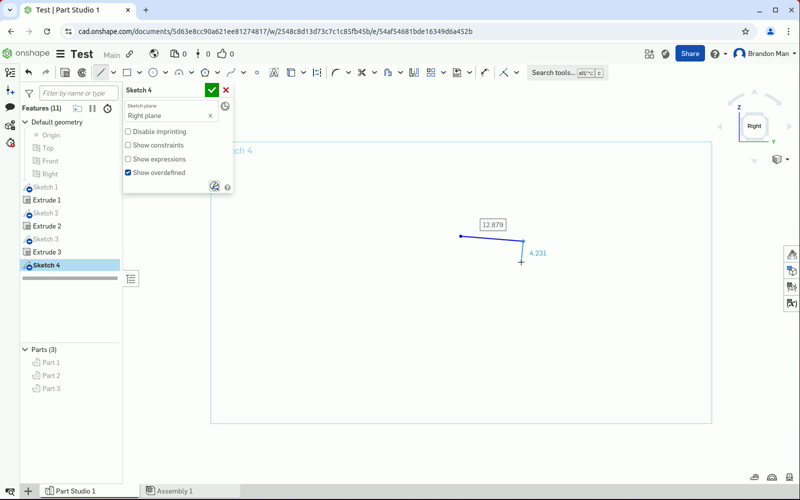
key_up(shift)
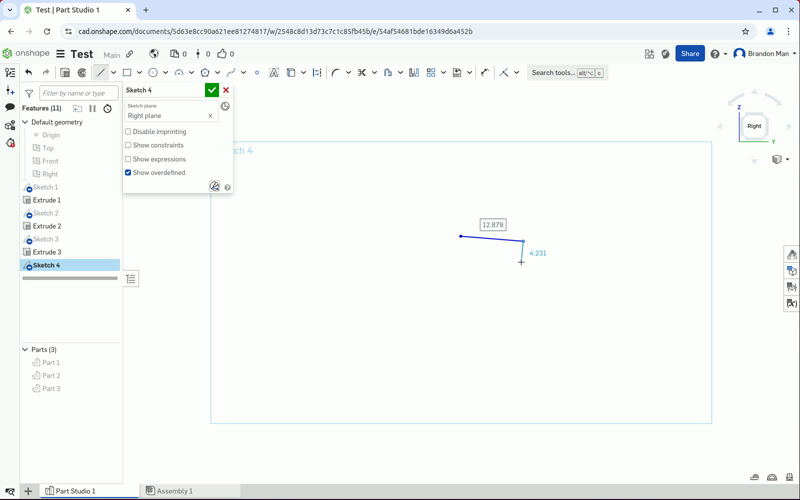
key_down(shift)
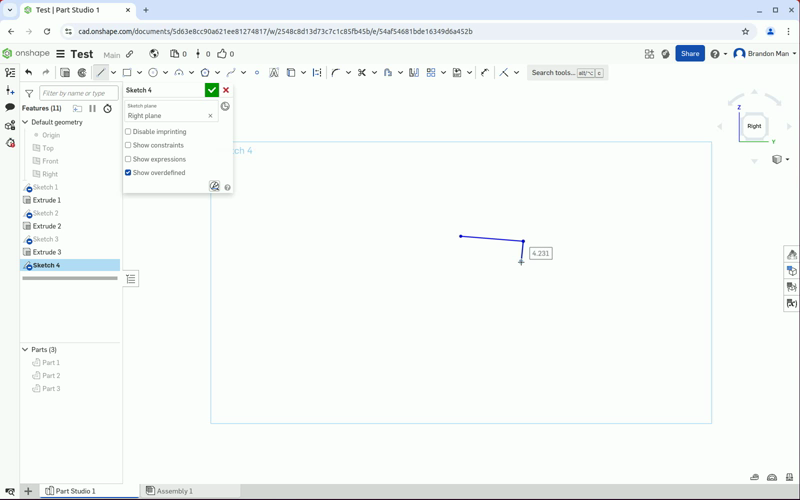
mouse_move(551, 261)
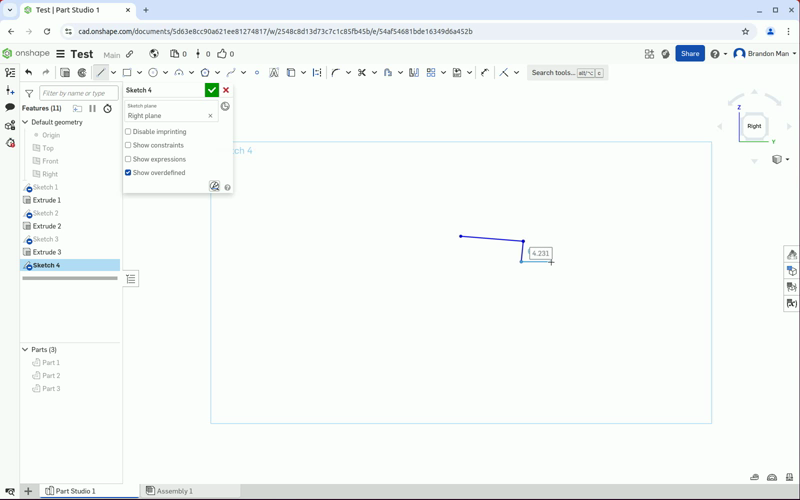
mouse_move(504, 261)
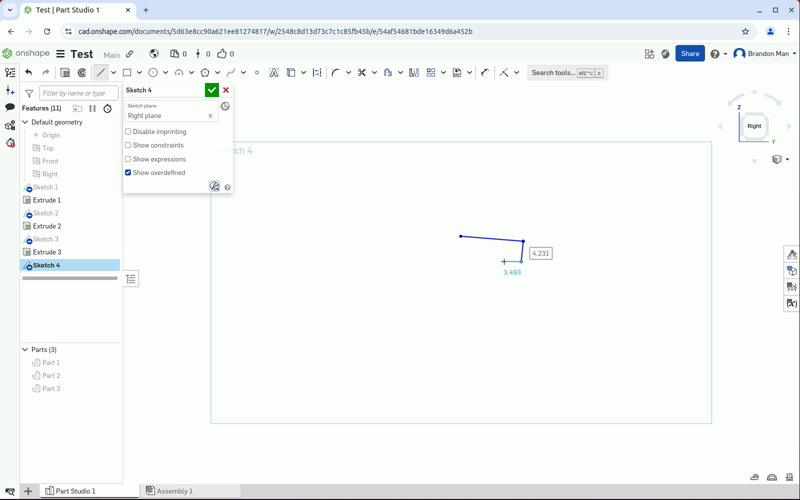
click(504, 261)
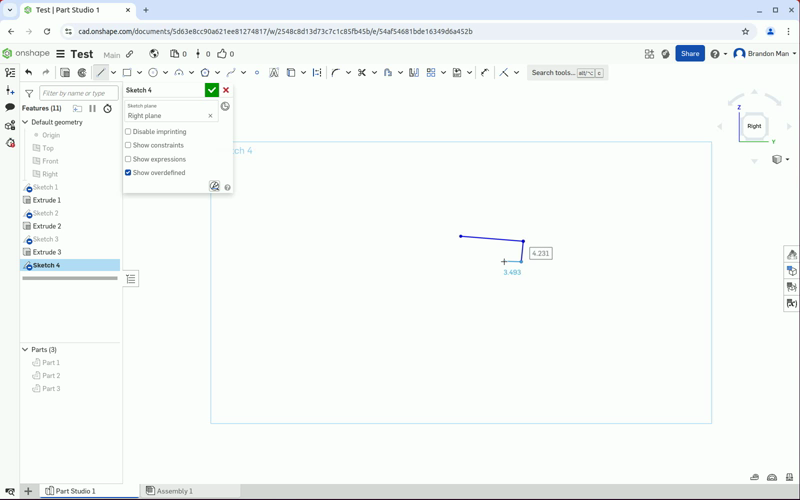
key_up(shift)
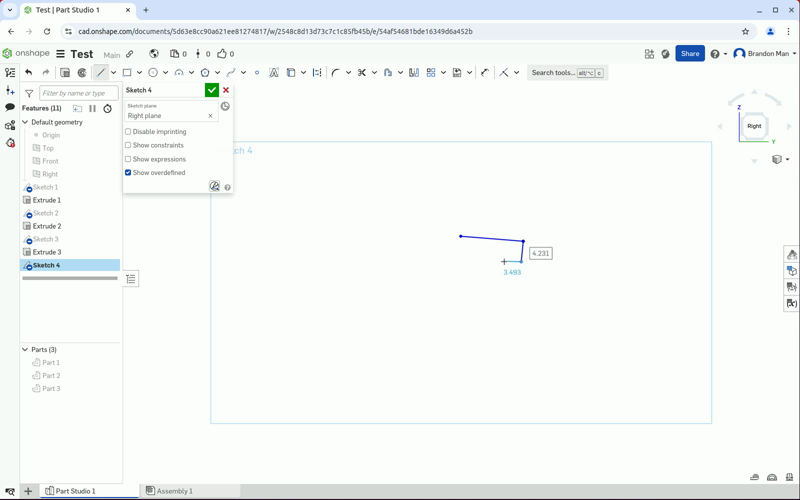
key_down(shift)
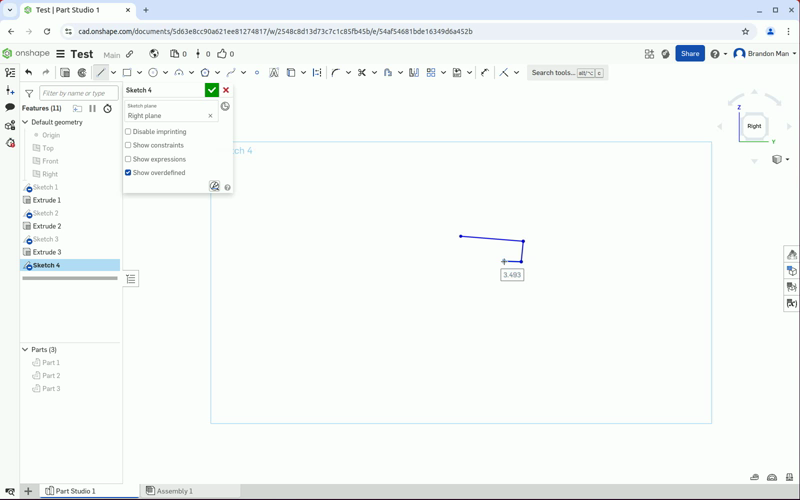
mouse_move(534, 261)
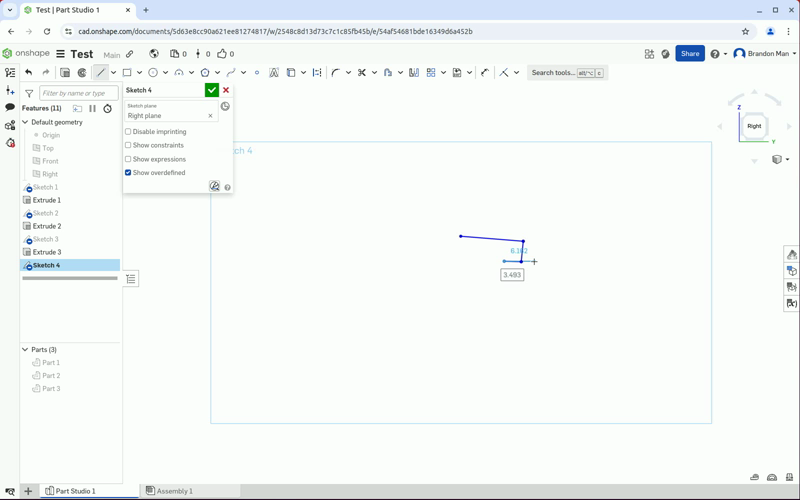
mouse_move(516, 283)
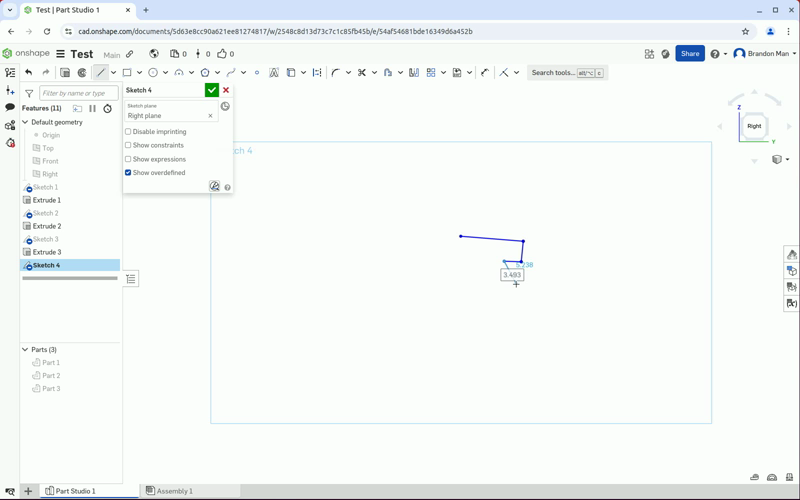
click(516, 283)
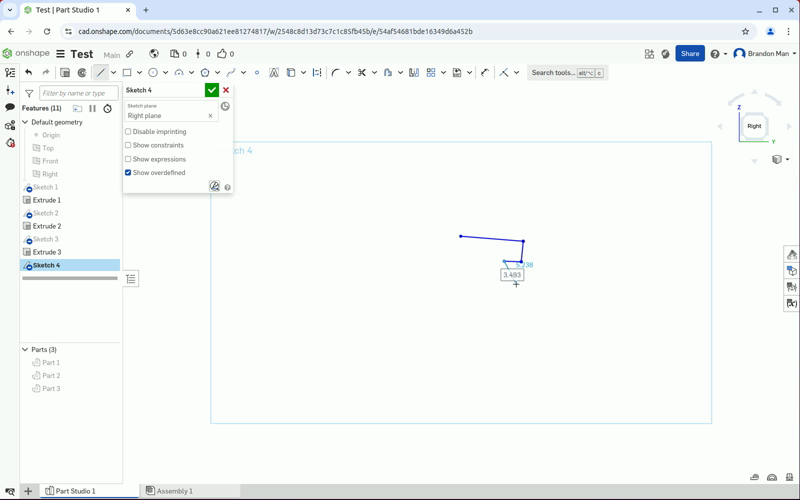
key_up(shift)
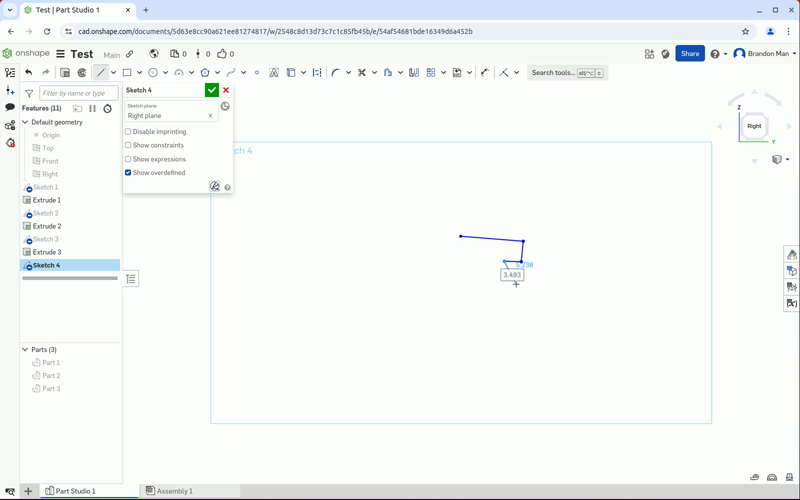
key_down(shift)
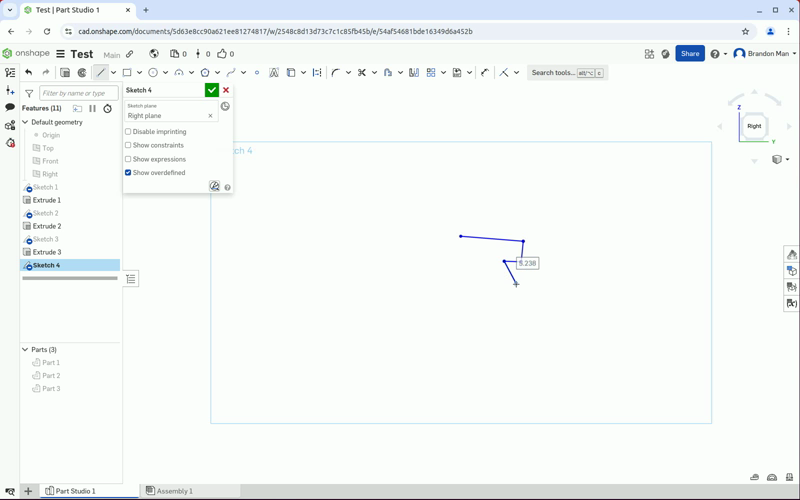
mouse_move(546, 283)
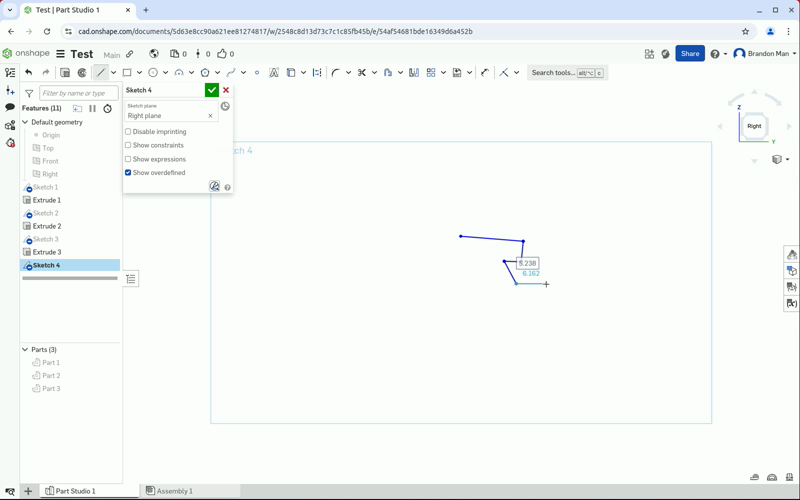
mouse_move(539, 283)
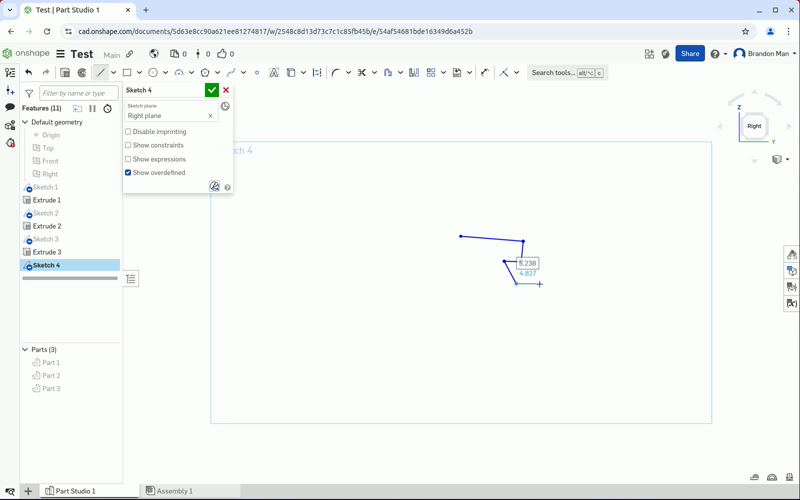
click(539, 283)
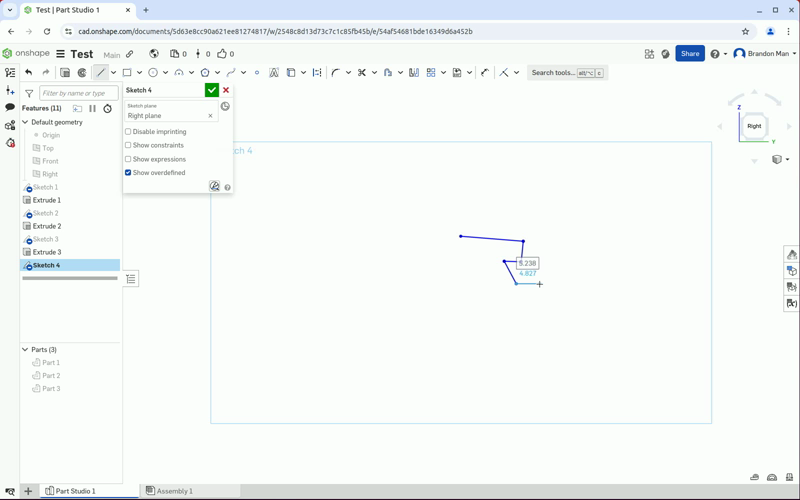
key_up(shift)
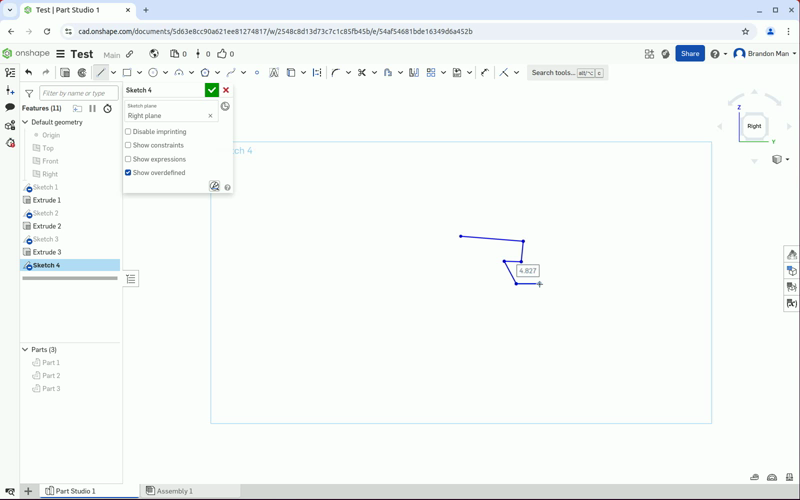
key_down(shift)
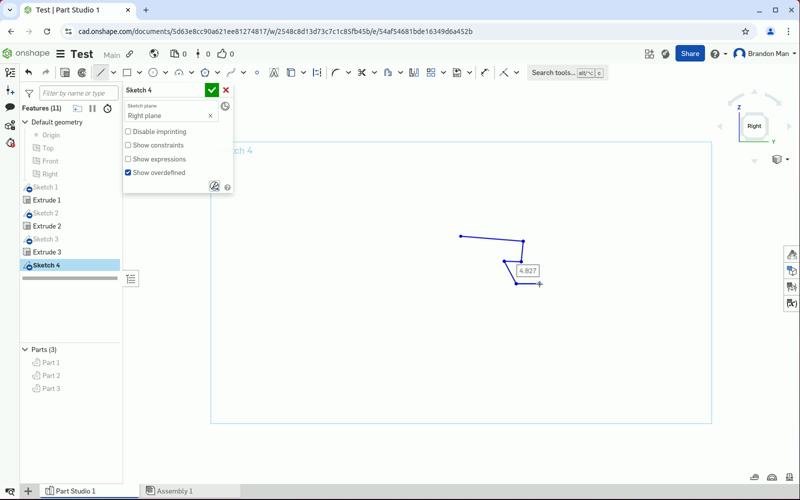
mouse_move(539, 215)
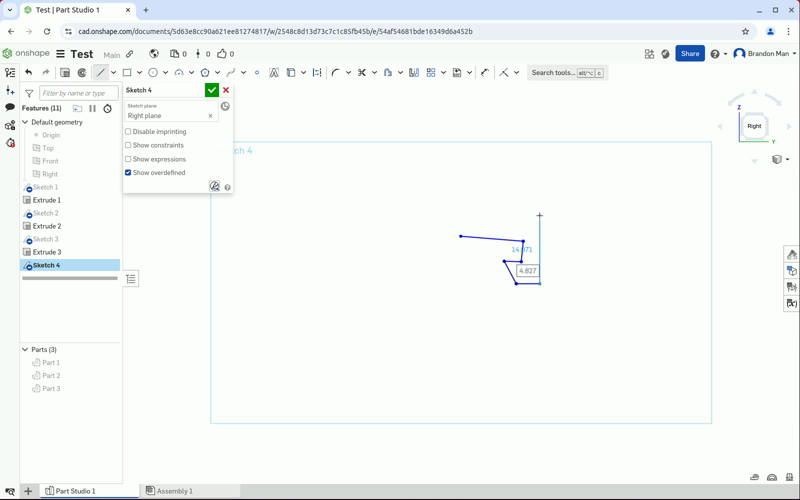
click(539, 215)
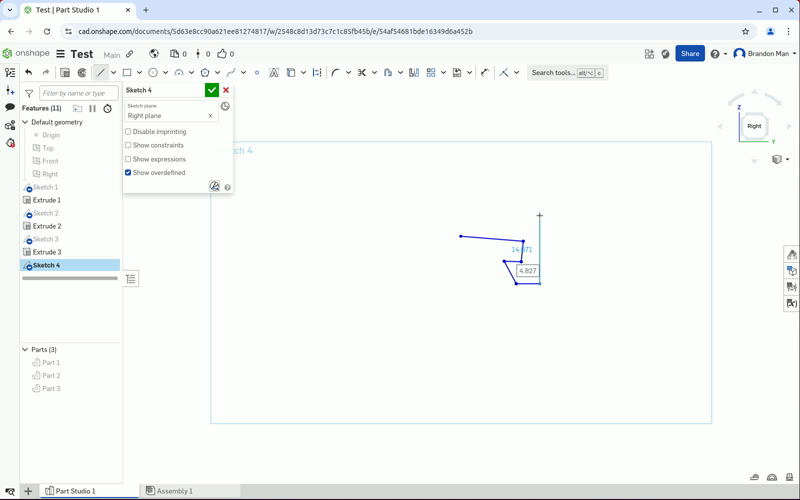
key_up(shift)
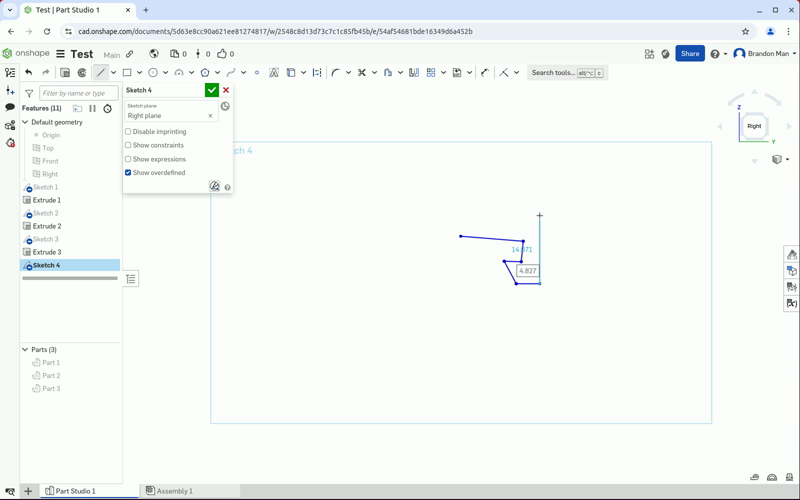
key_down(shift)
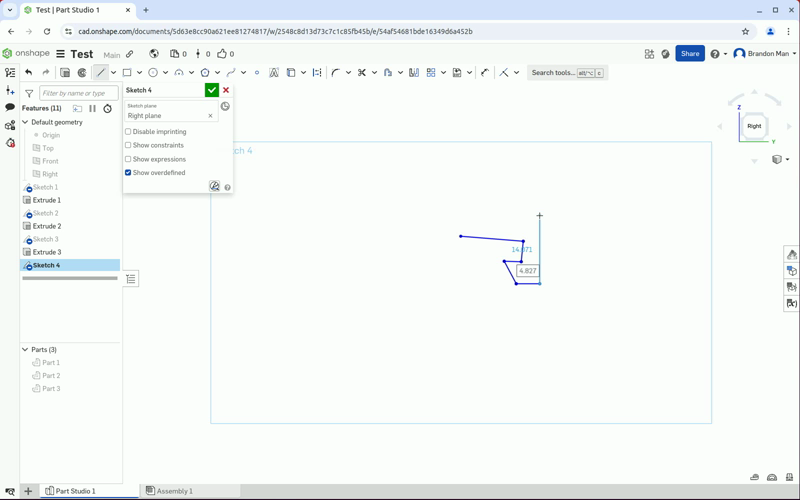
mouse_move(460, 215)
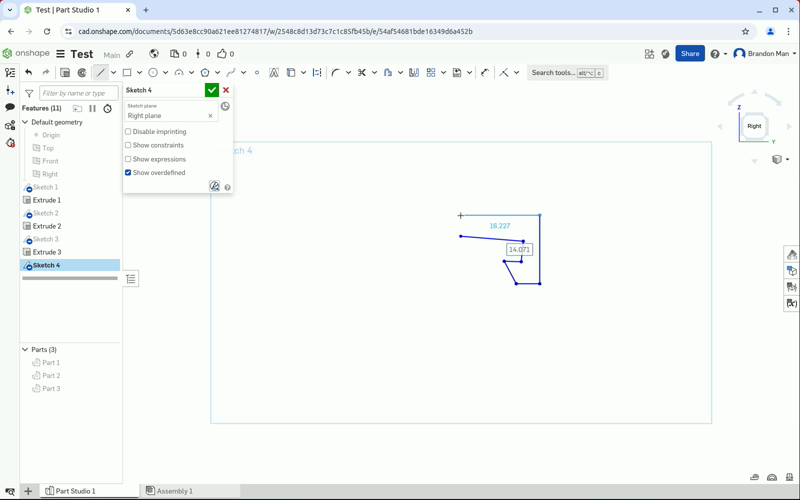
click(460, 215)
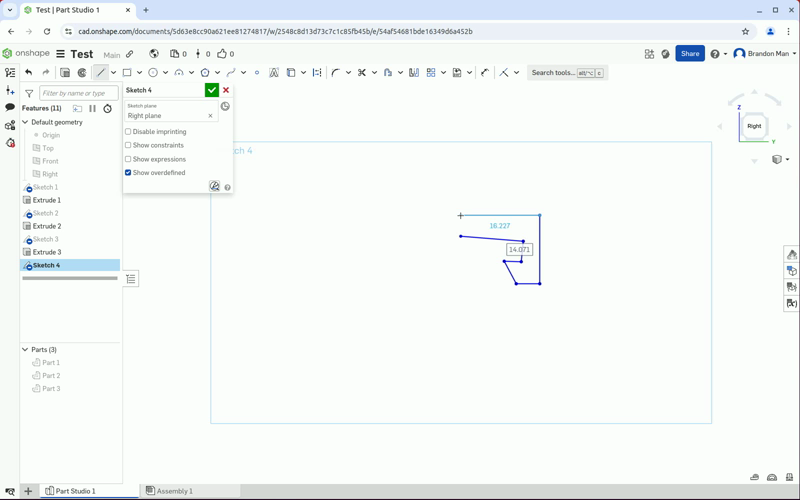
key_up(shift)
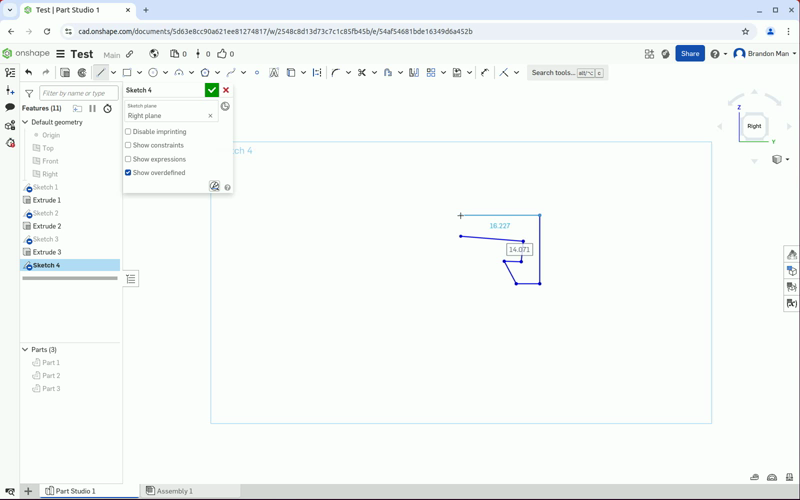
mouse_move(490, 215)
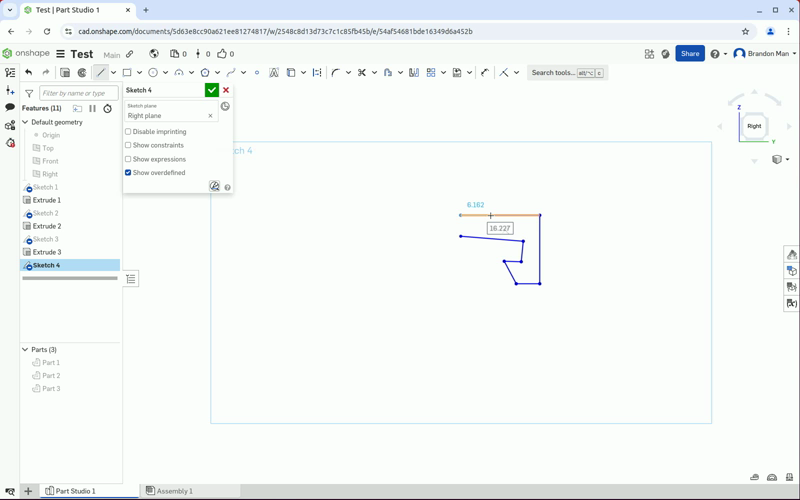
key_down(shift)
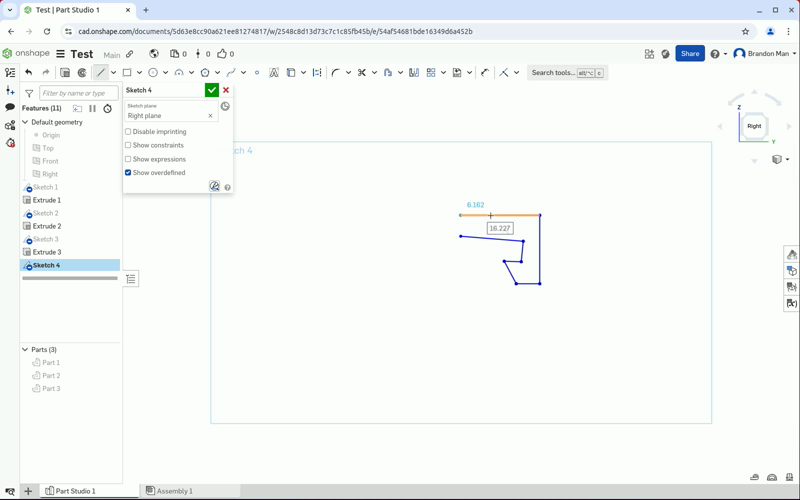
mouse_move(460, 236)
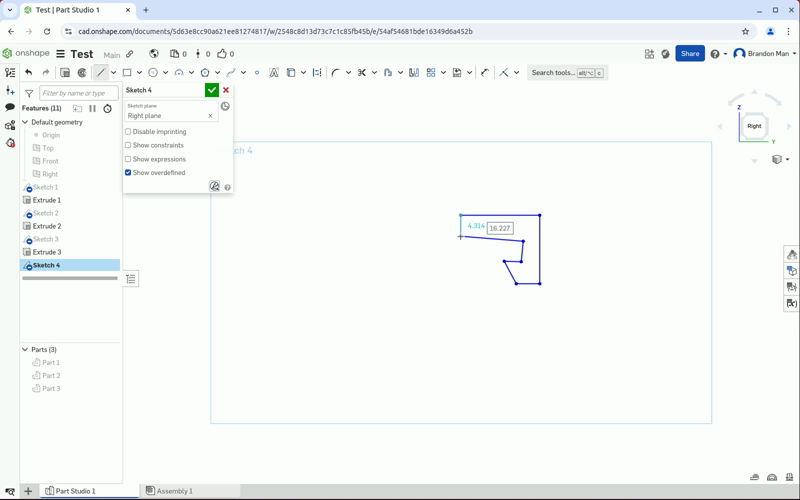
key_up(shift)
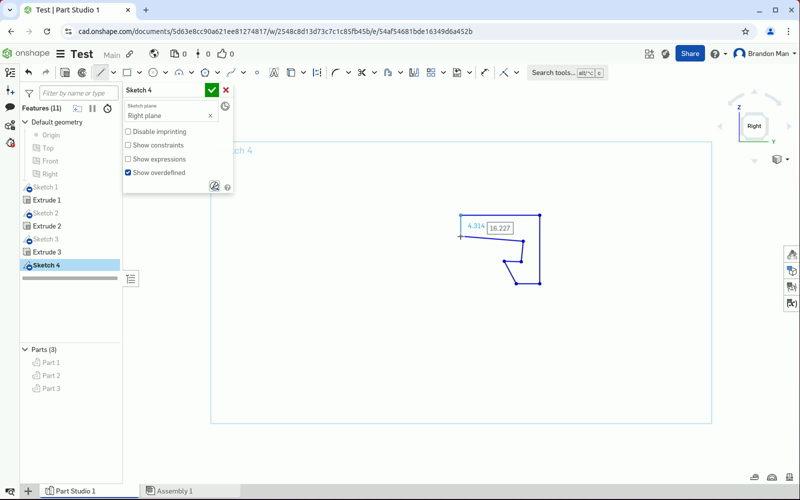
click(460, 236)
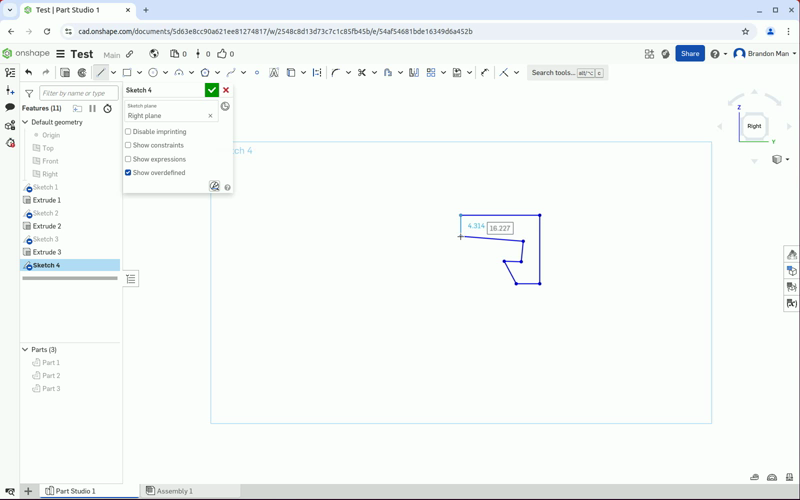
key(esc)
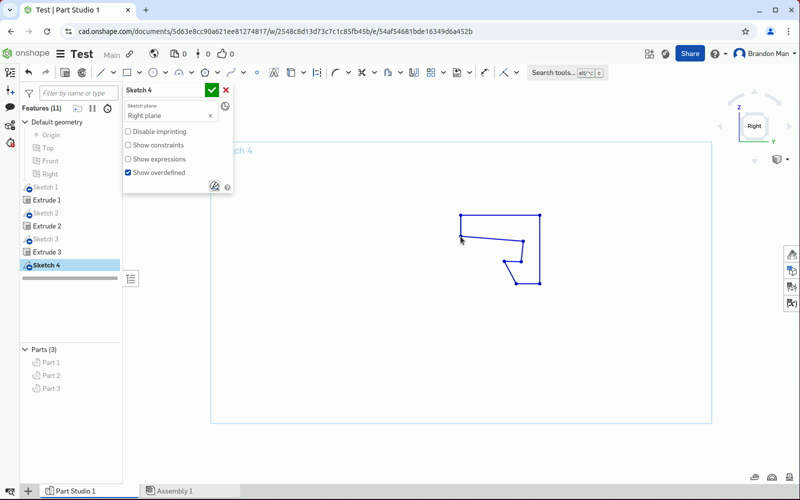
mouse_move(534, 267)
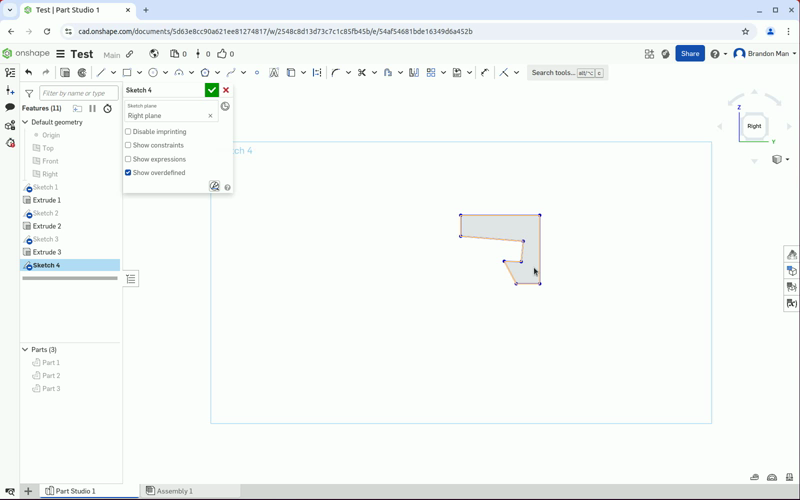
click(534, 267)
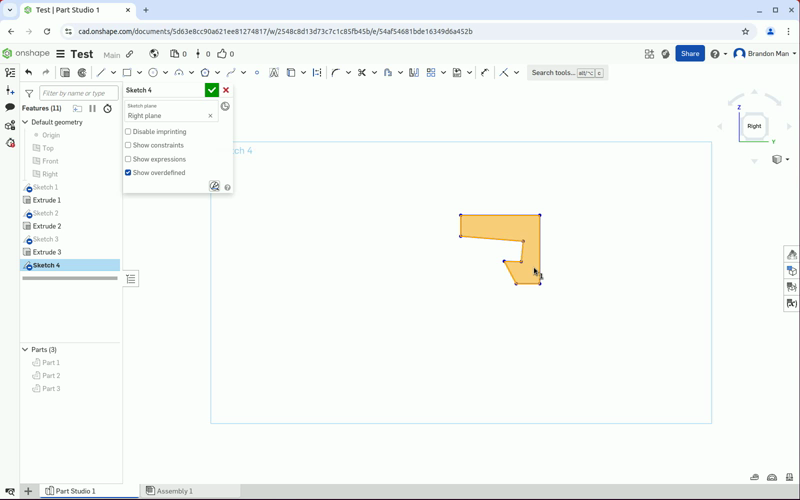
mouse_move(73, 352)
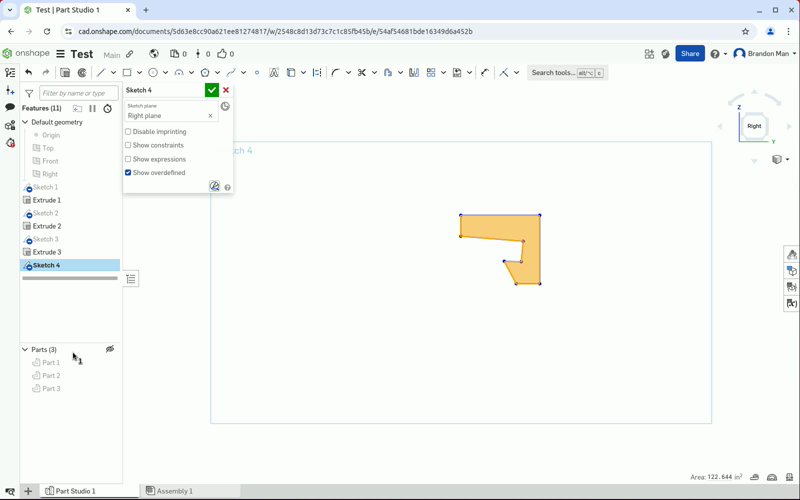
key(shift+y)
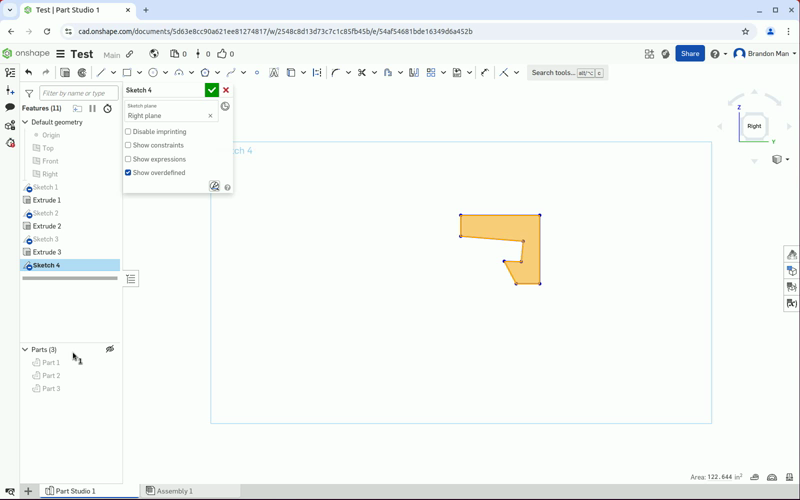
key(shift+e)
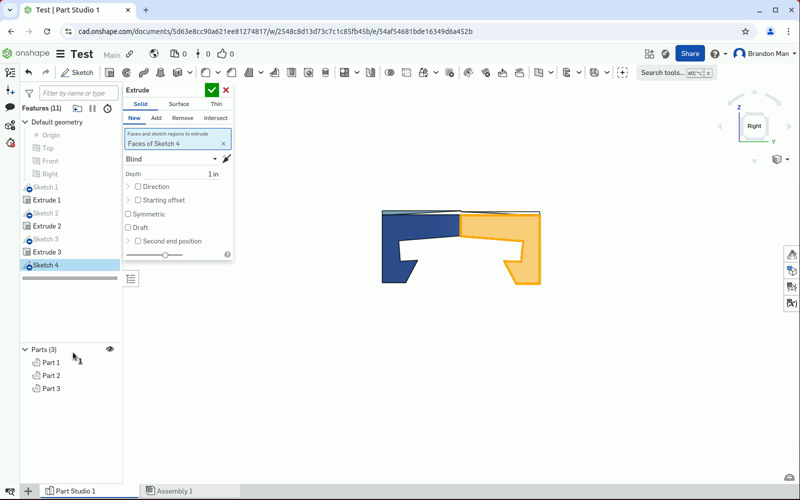
mouse_move(143, 106)
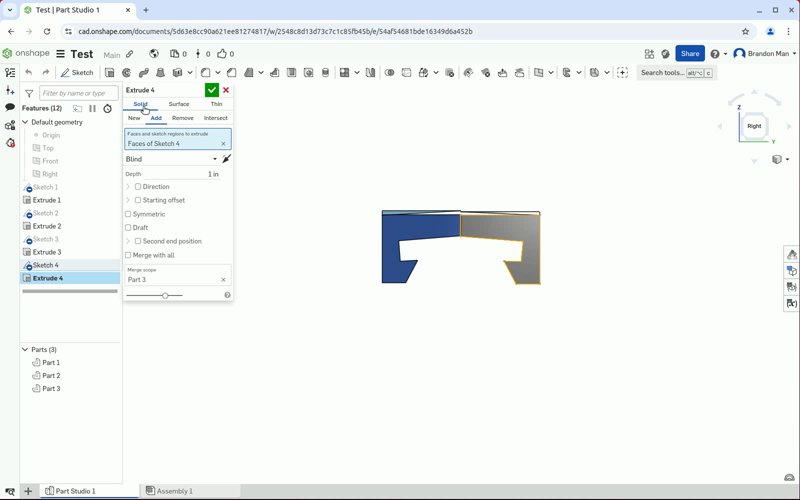
click(143, 106)
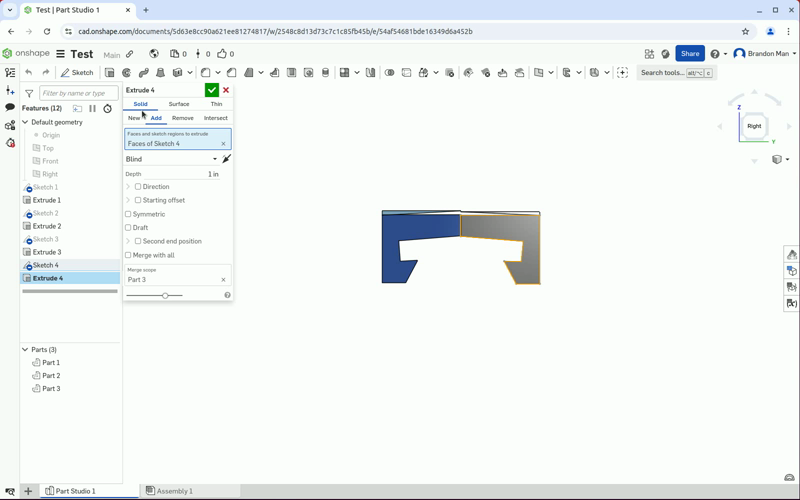
mouse_move(137, 120)
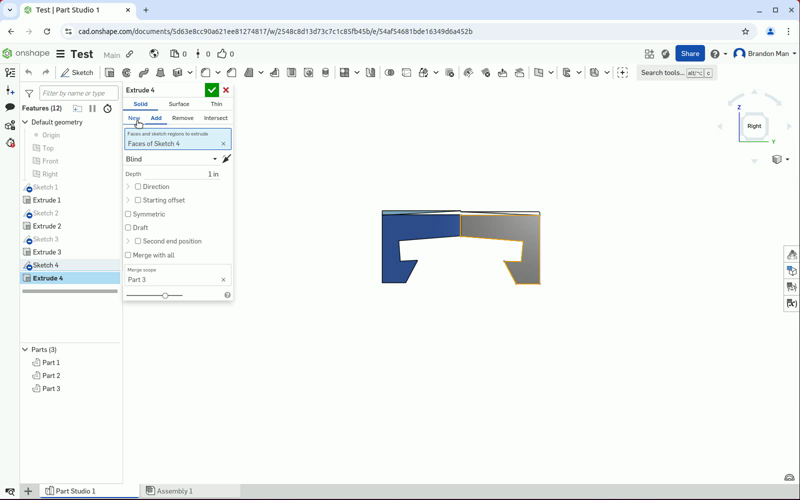
click(137, 120)
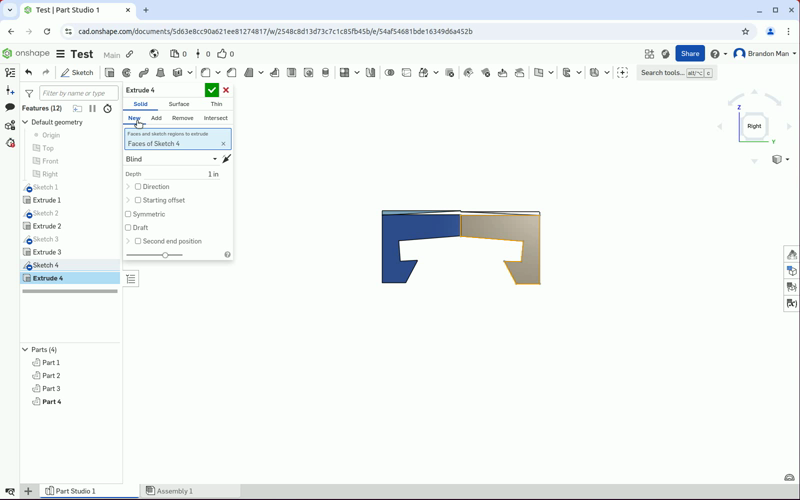
key(tab, 4)
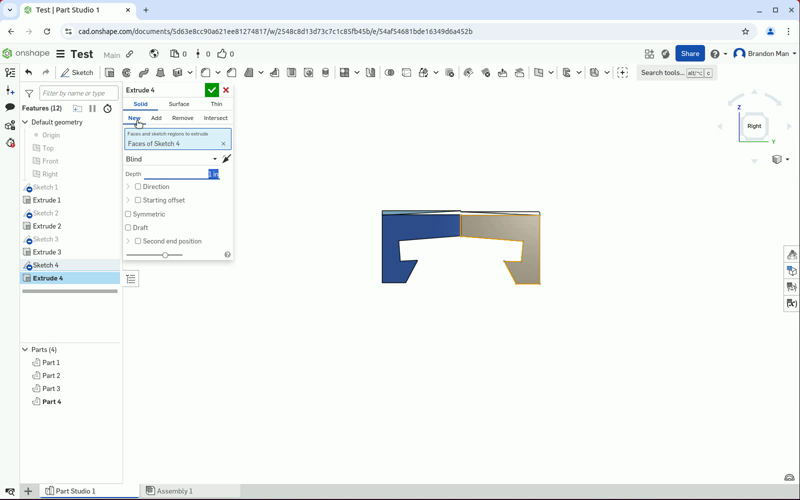
text(23.108)
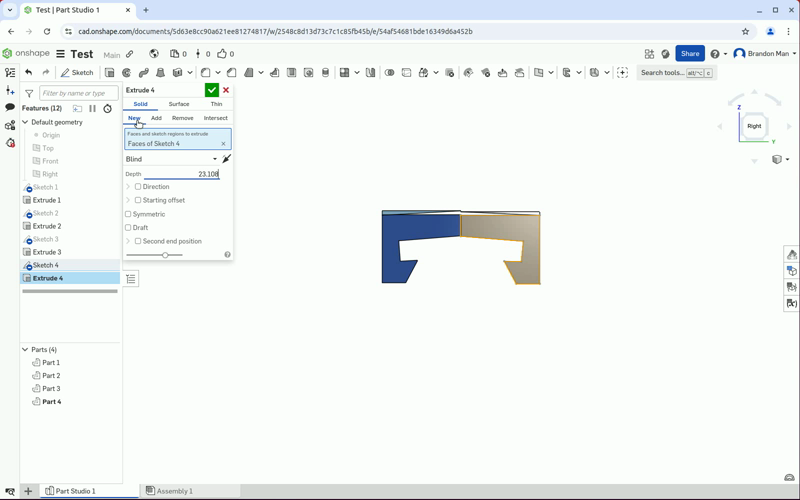
key(enter)
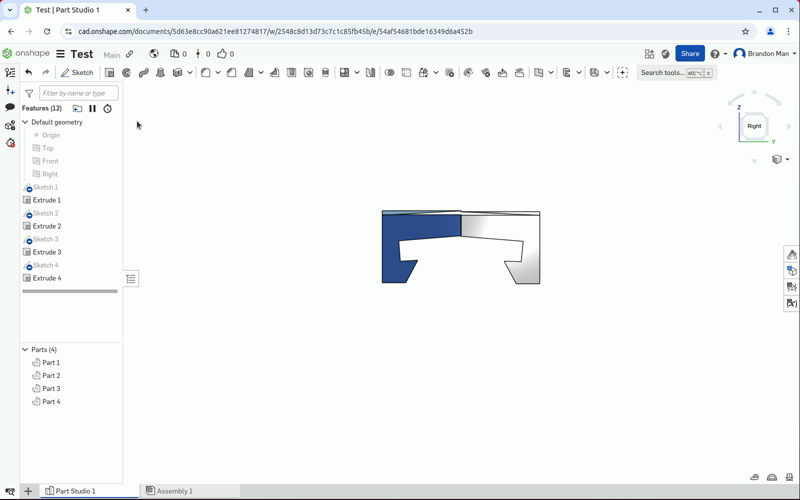
key(shift+h)
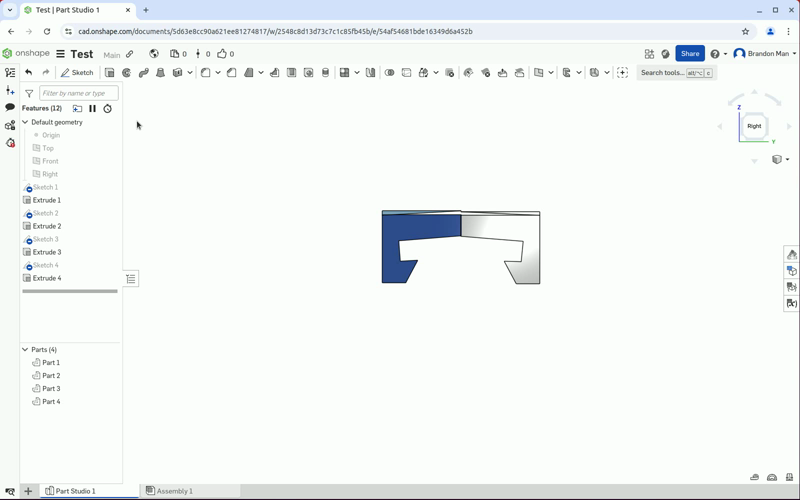
key(shift+h)
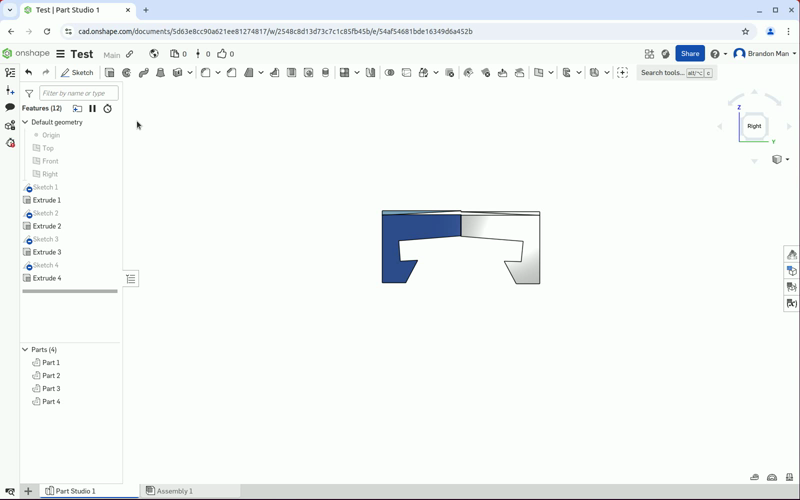
mouse_move(73, 189)
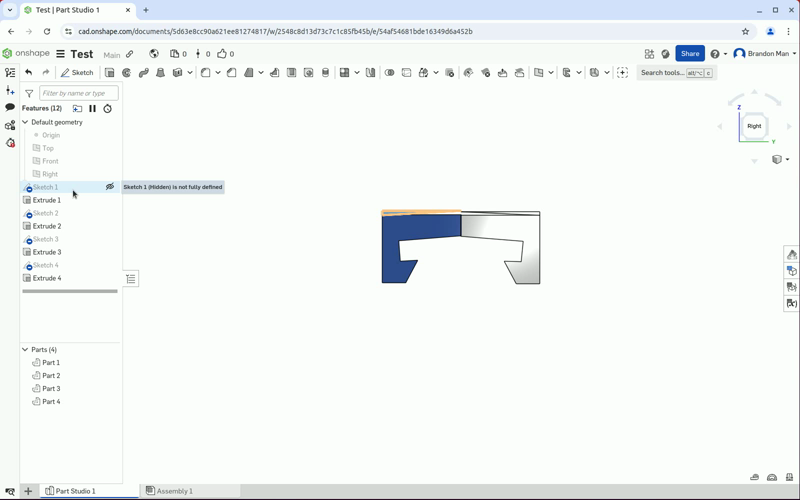
click(73, 189)
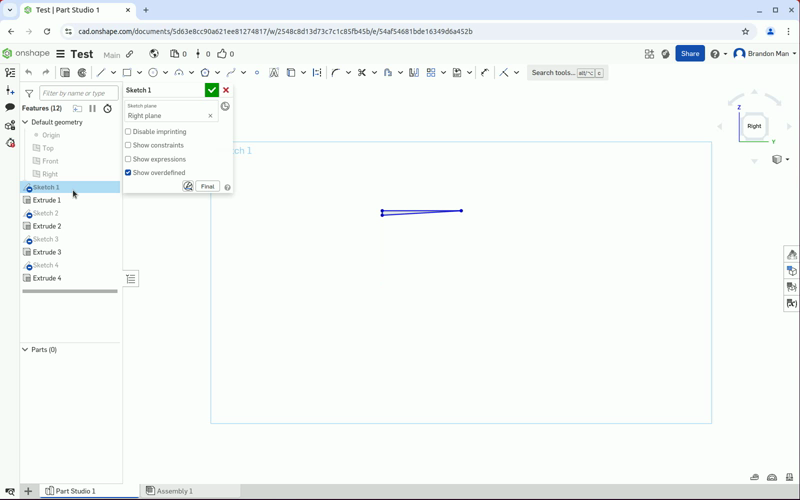
mouse_move(229, 92)
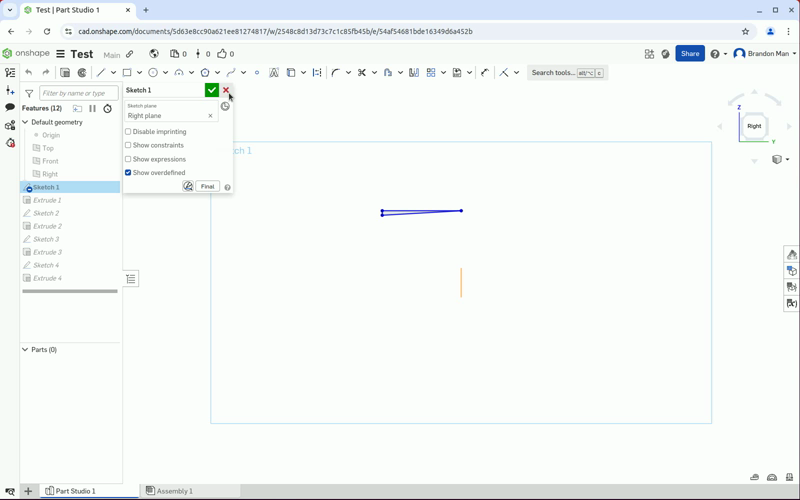
click(229, 92)
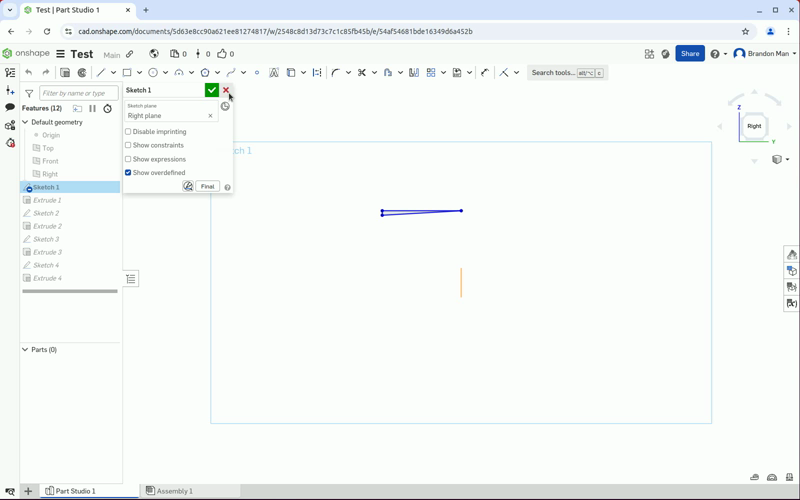
key(shift+s)
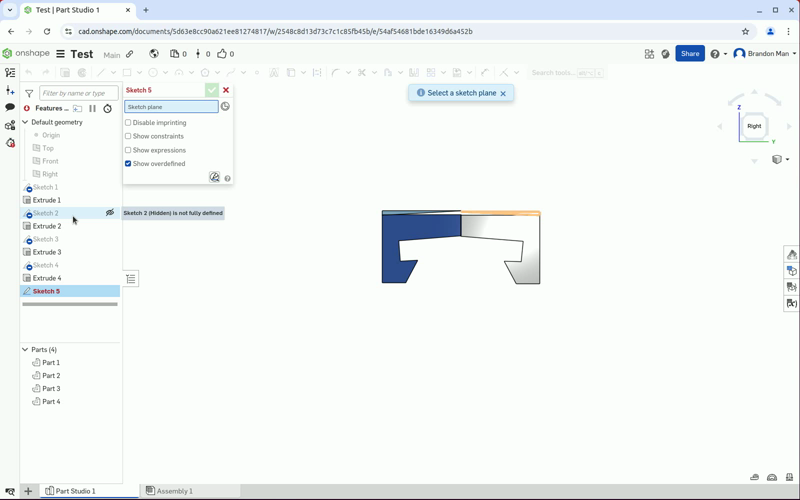
scroll(3)
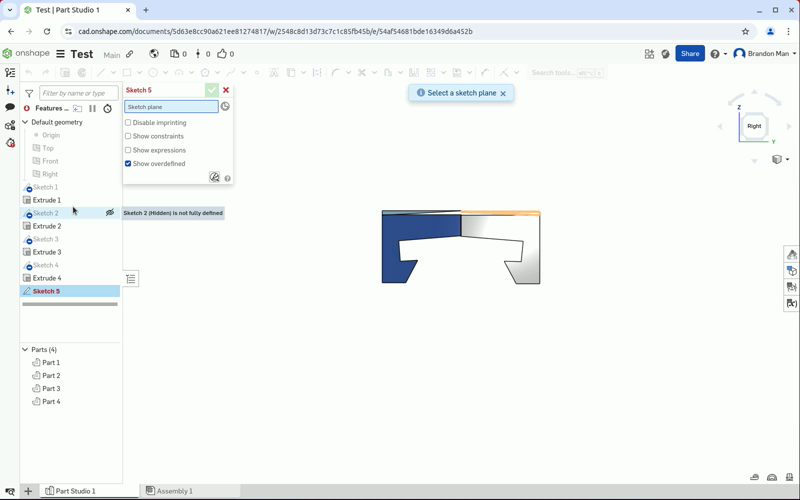
mouse_move(73, 176)
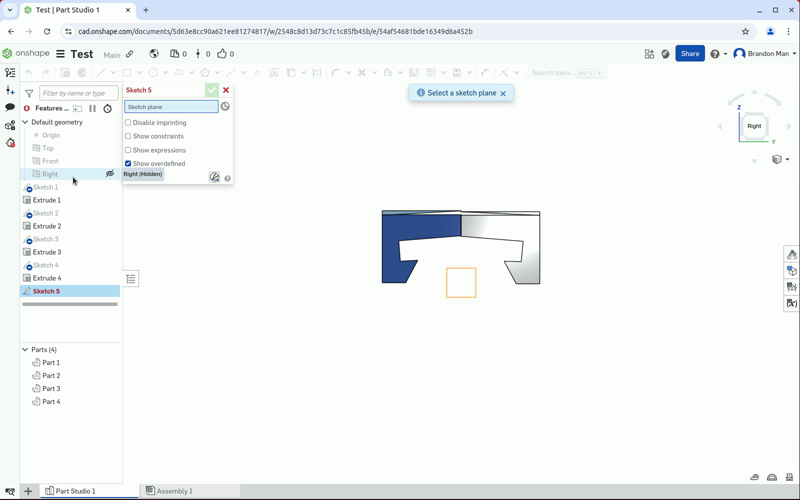
click(73, 176)
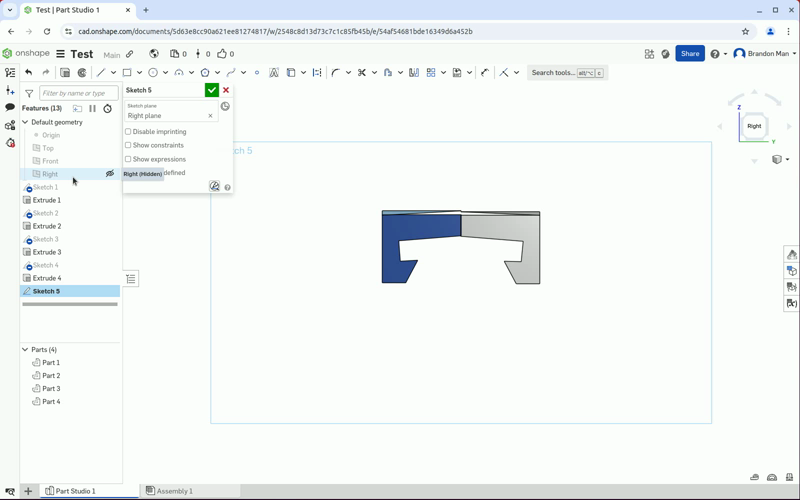
mouse_move(73, 352)
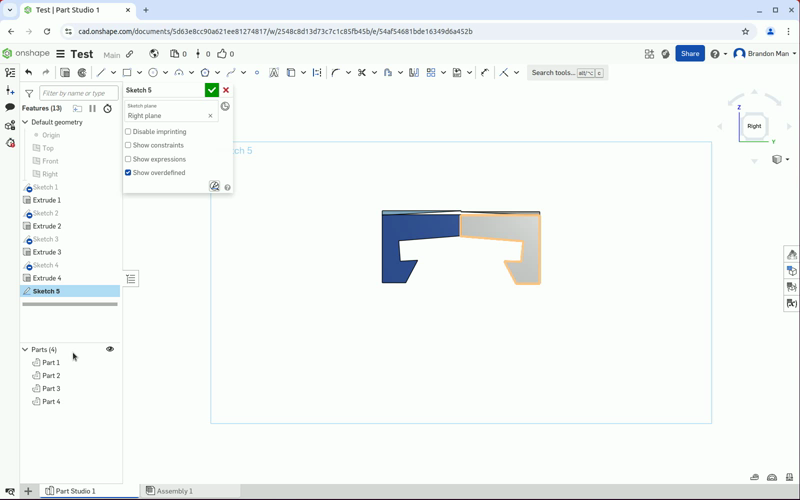
key(y)
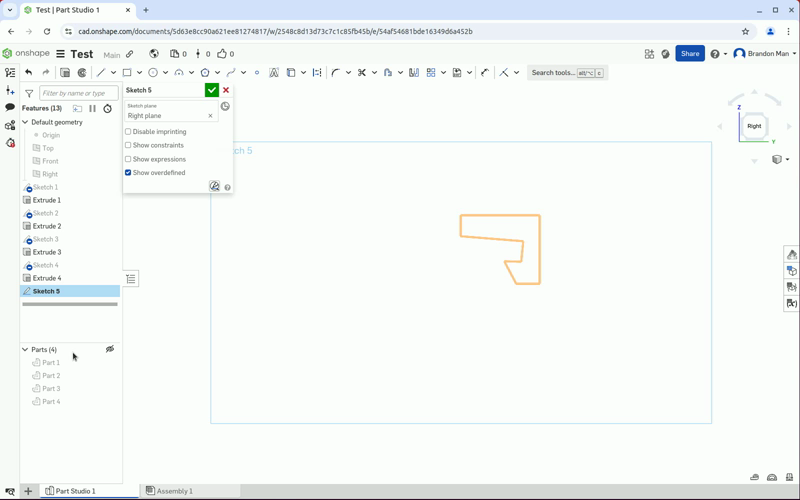
key(l)
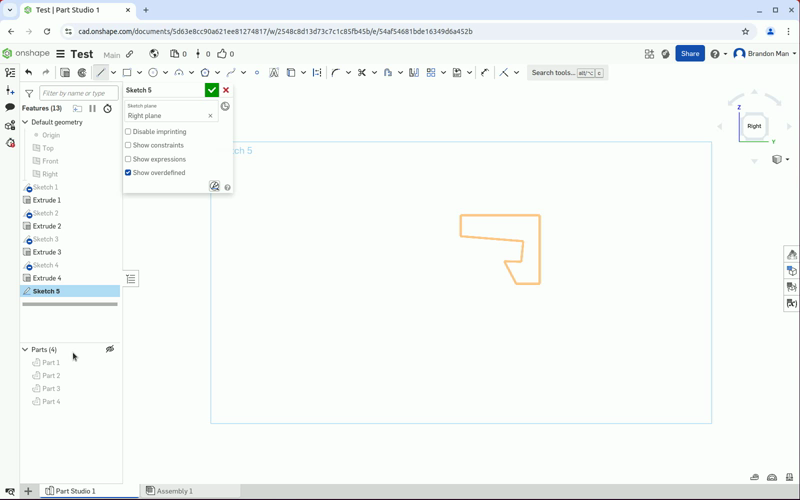
key_down(shift)
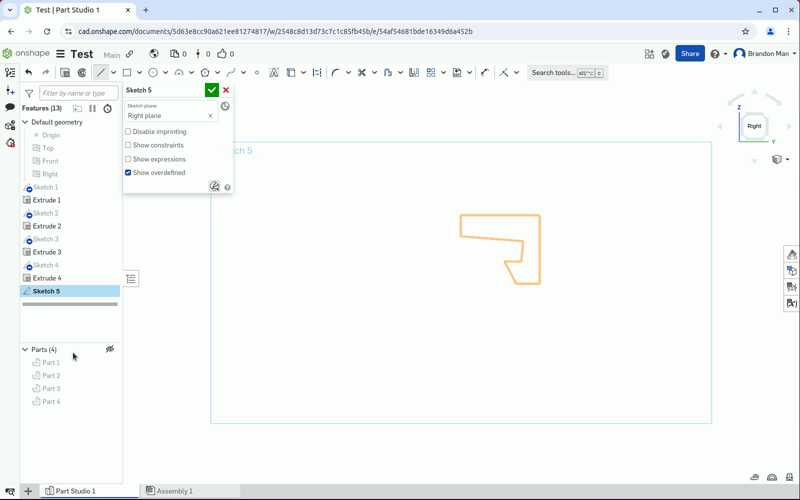
mouse_move(382, 215)
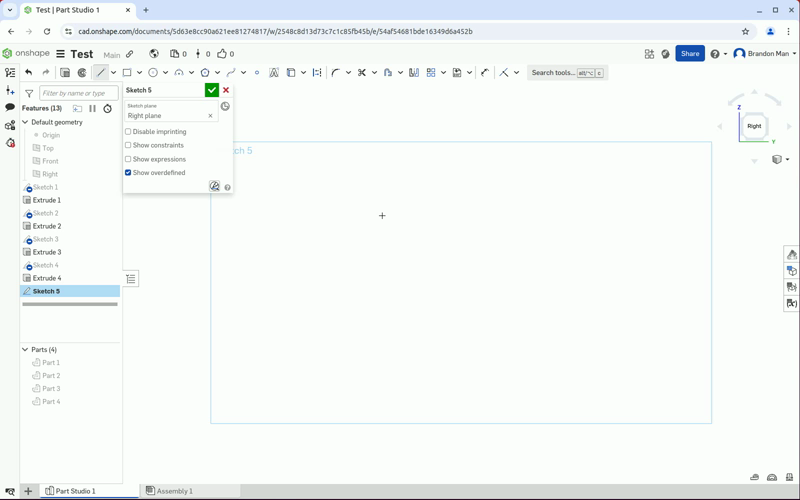
click(382, 215)
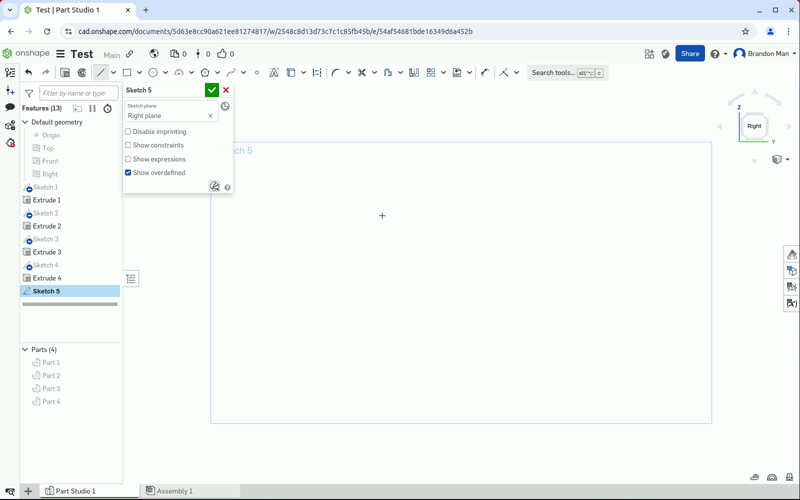
key_up(shift)
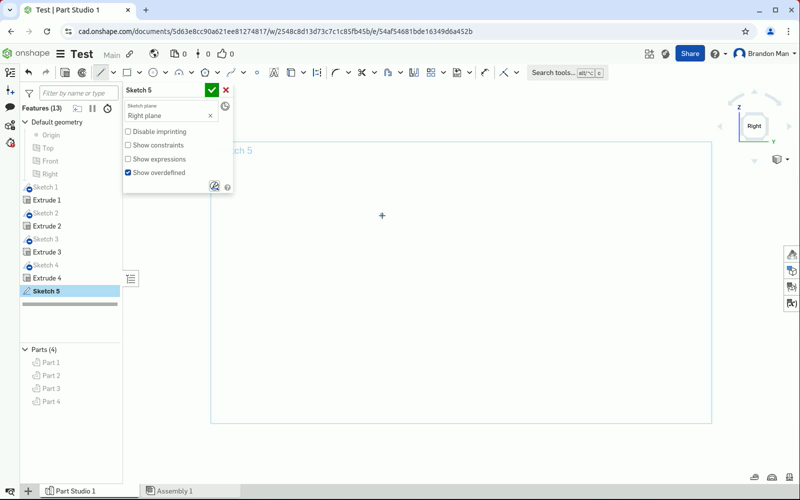
key_down(shift)
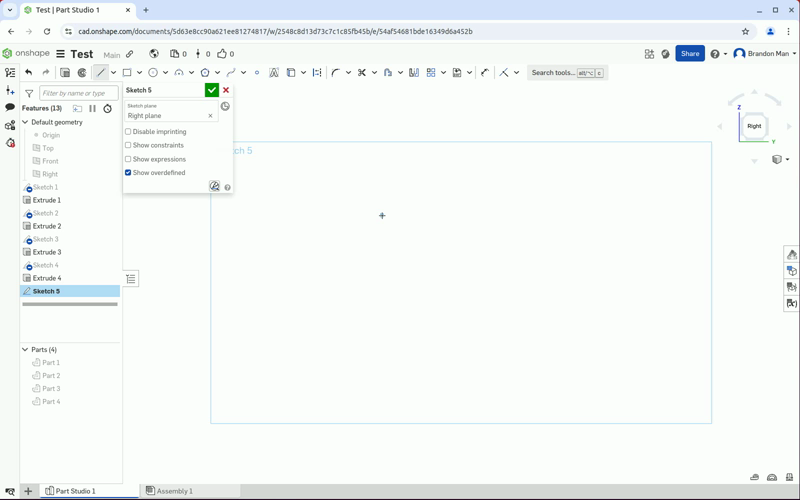
mouse_move(461, 215)
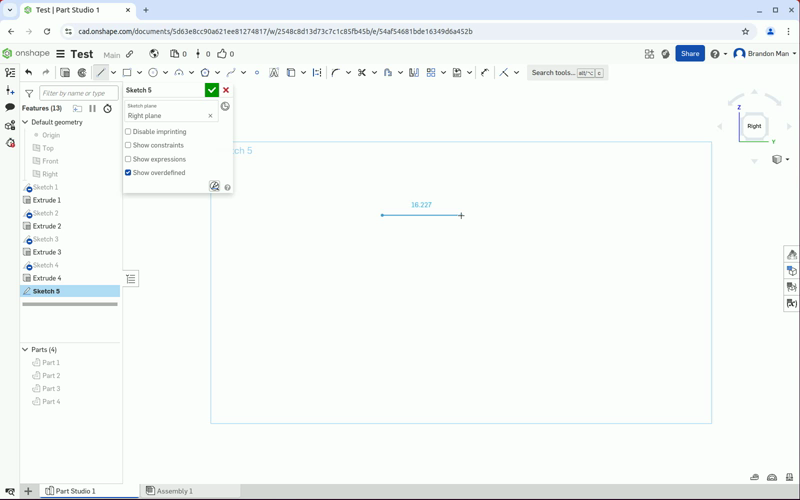
click(461, 215)
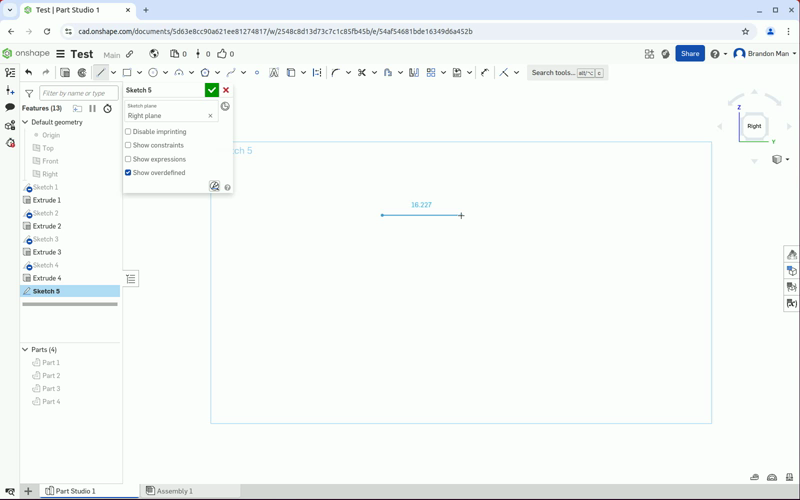
key_up(shift)
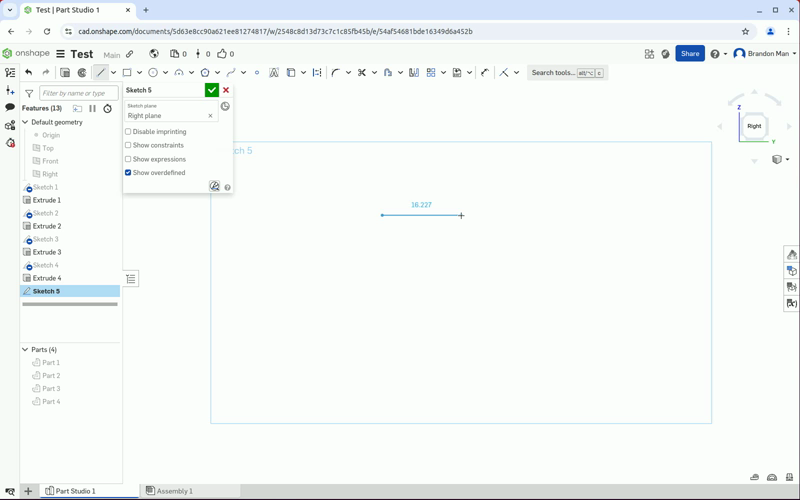
key_down(shift)
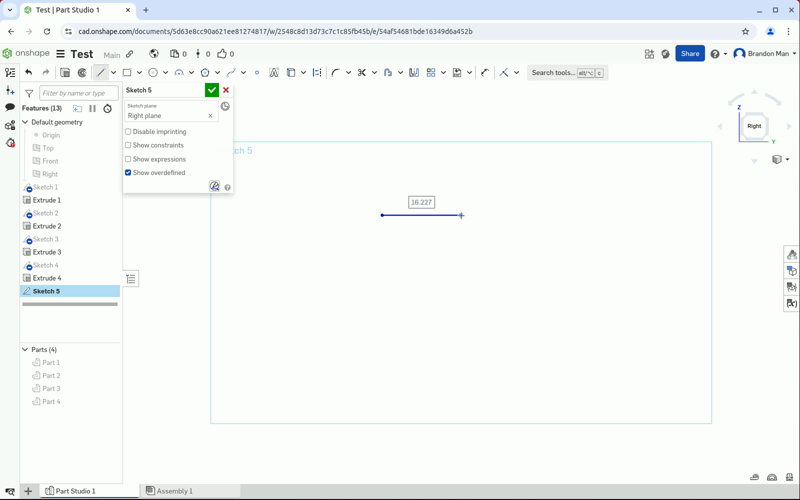
mouse_move(491, 215)
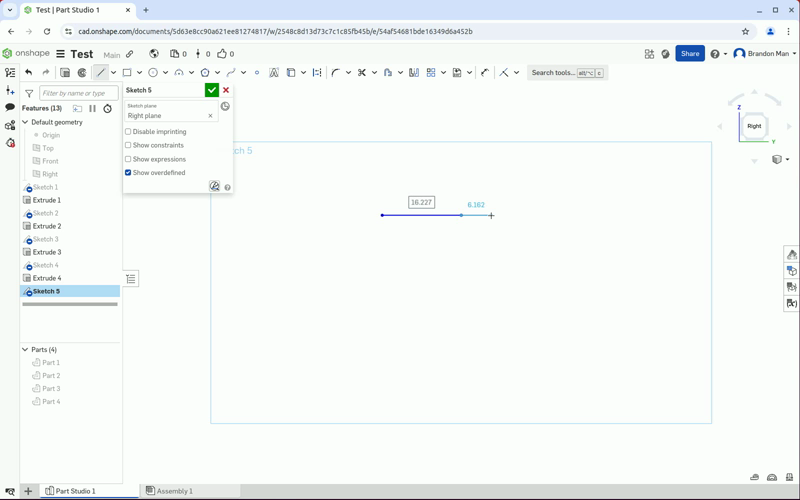
mouse_move(461, 210)
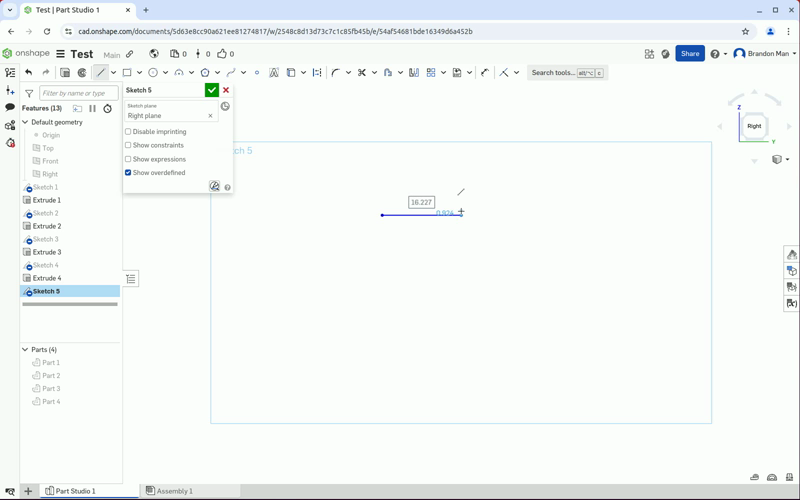
scroll(6)
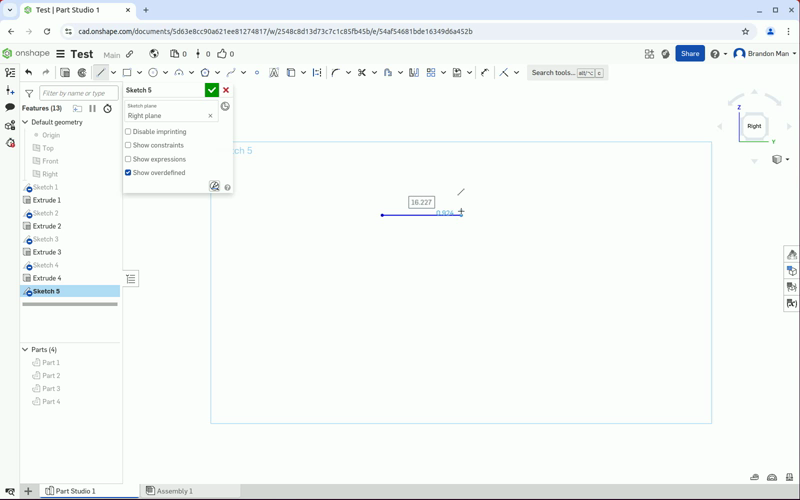
scroll(6)
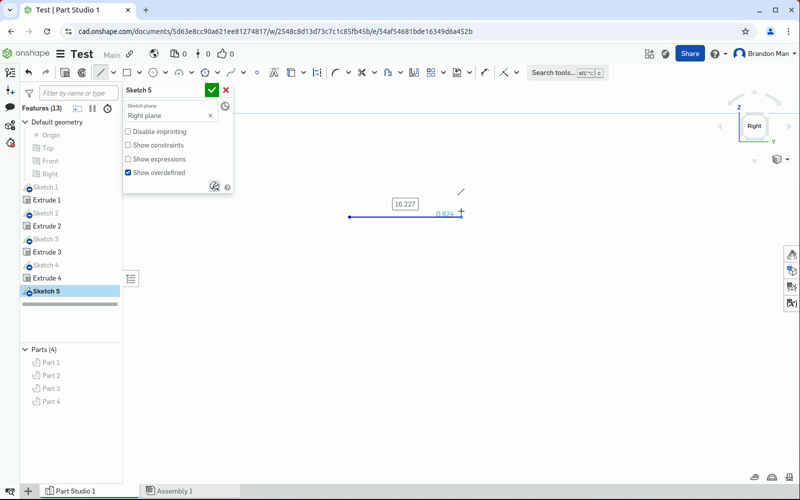
scroll(6)
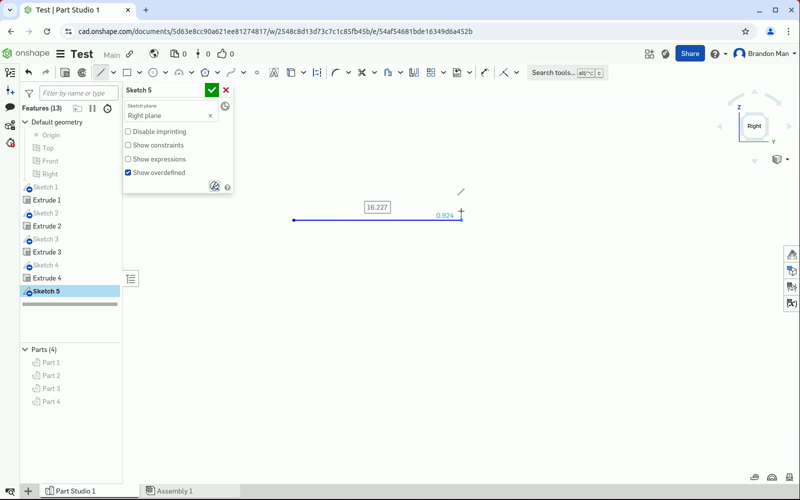
scroll(6)
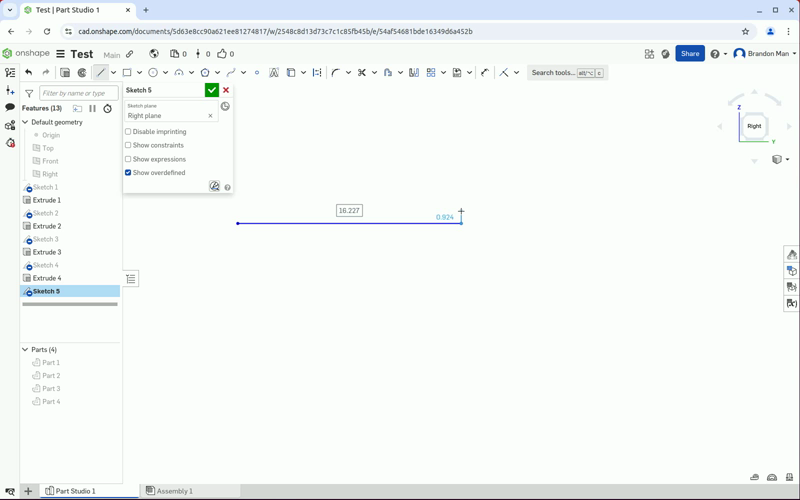
scroll(6)
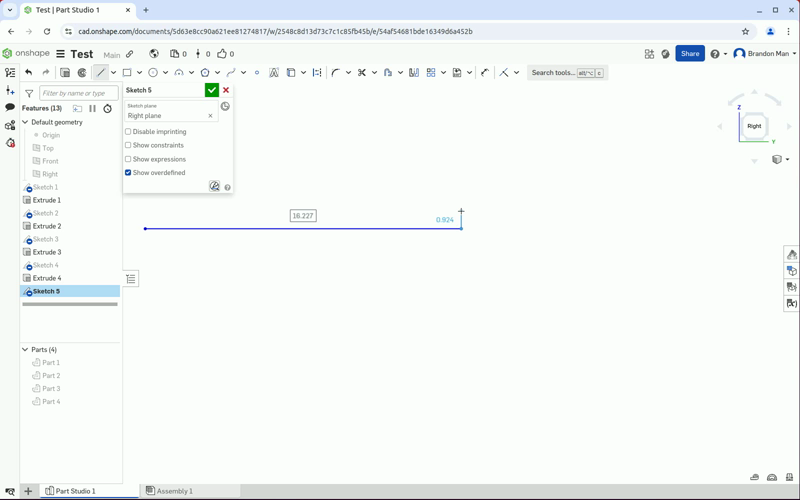
scroll(6)
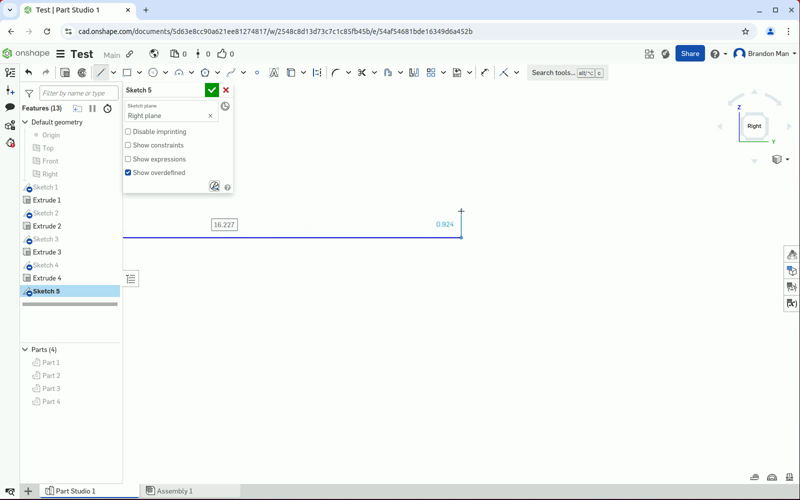
scroll(6)
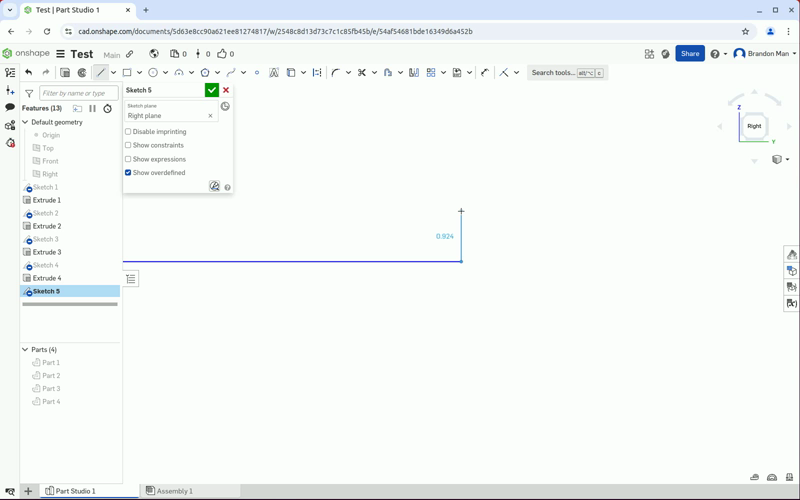
click(461, 210)
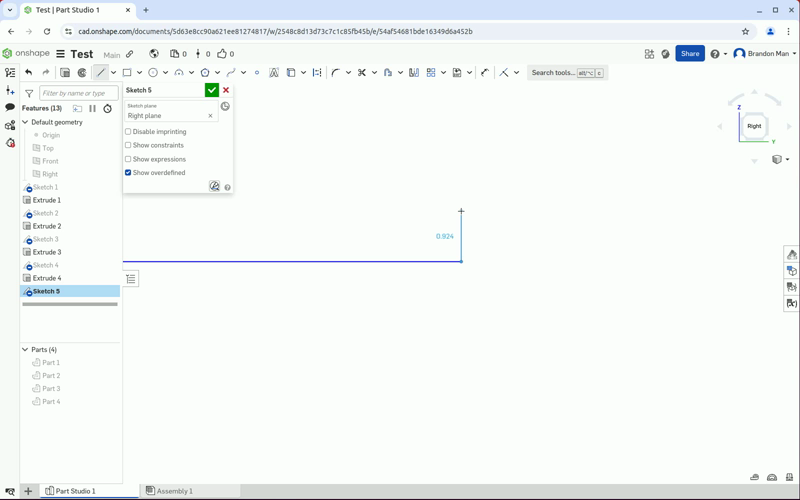
scroll(-6)
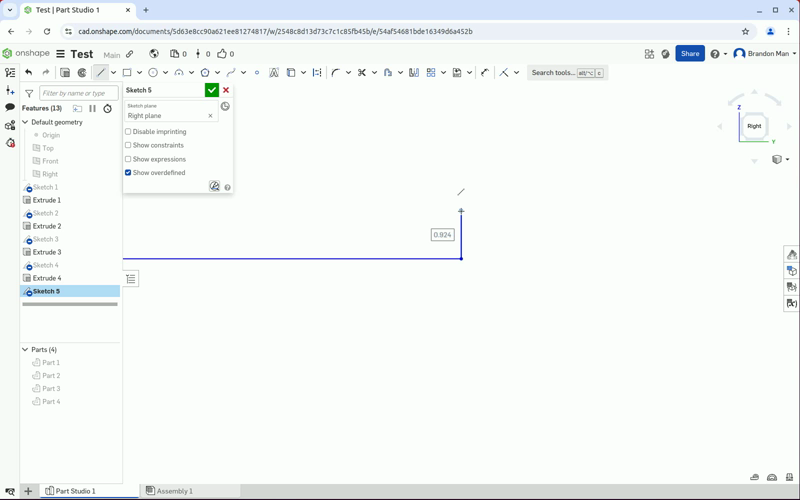
scroll(-6)
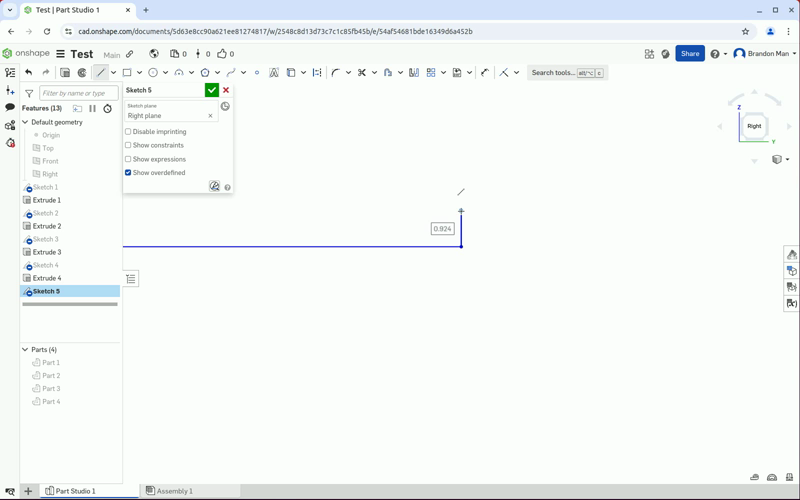
scroll(-6)
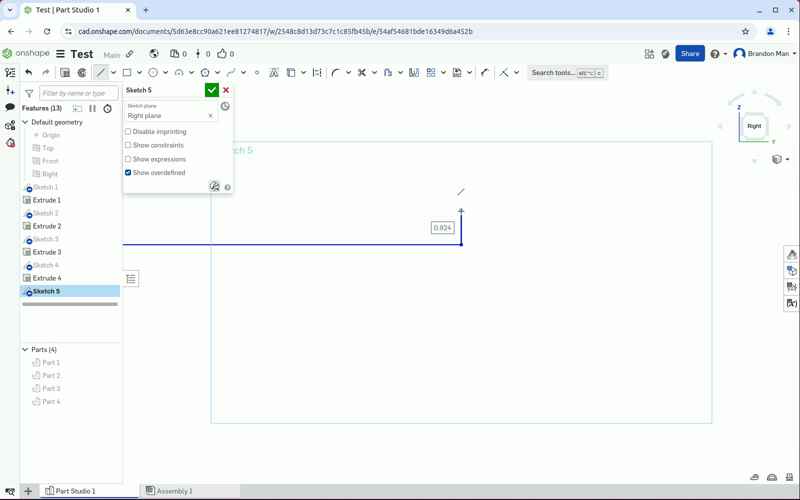
scroll(-6)
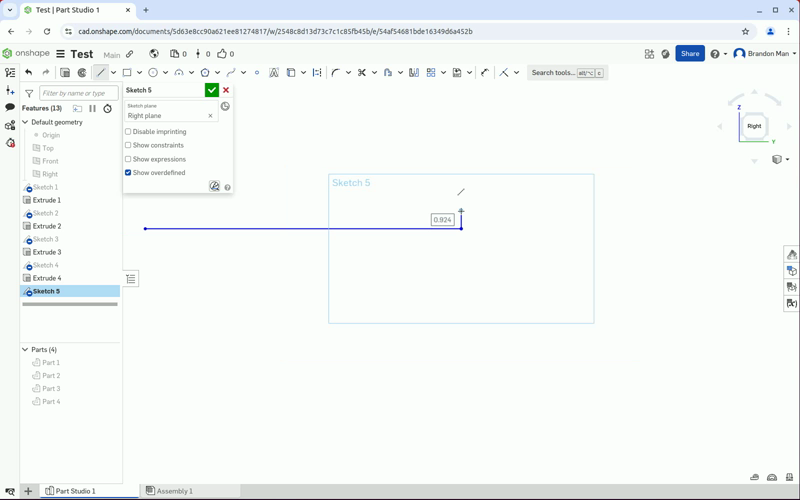
scroll(-6)
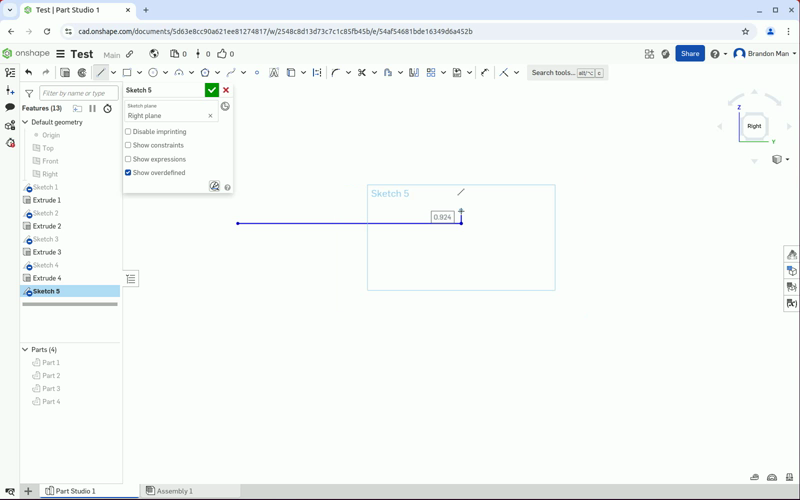
scroll(-6)
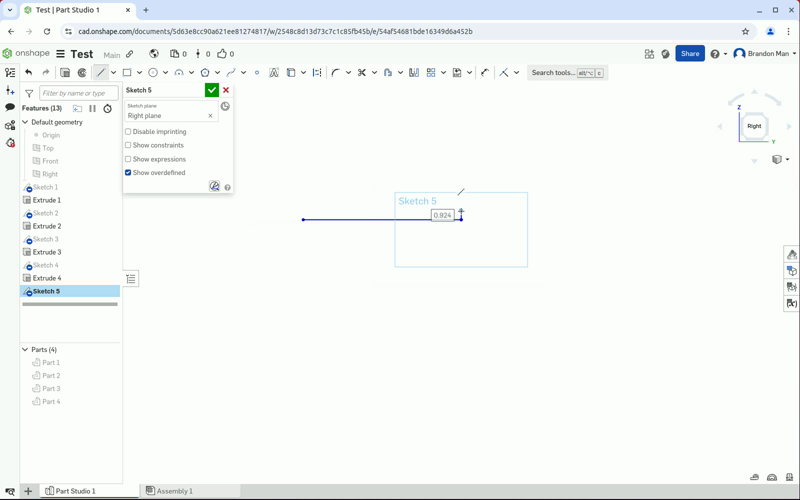
scroll(-6)
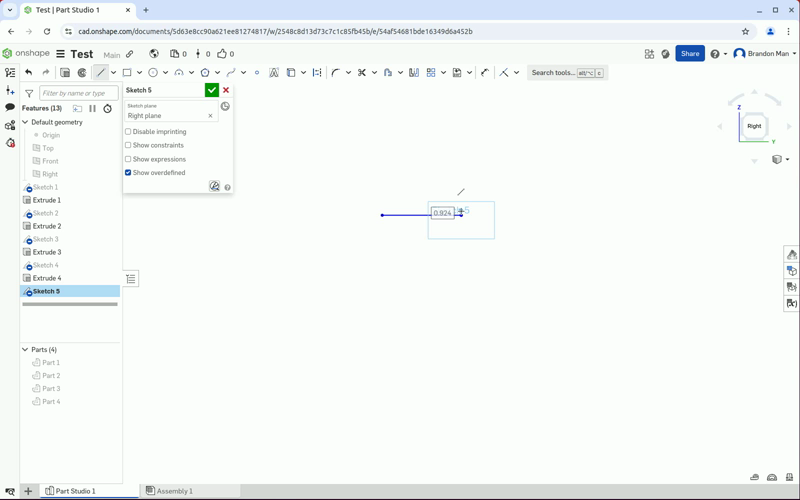
key_up(shift)
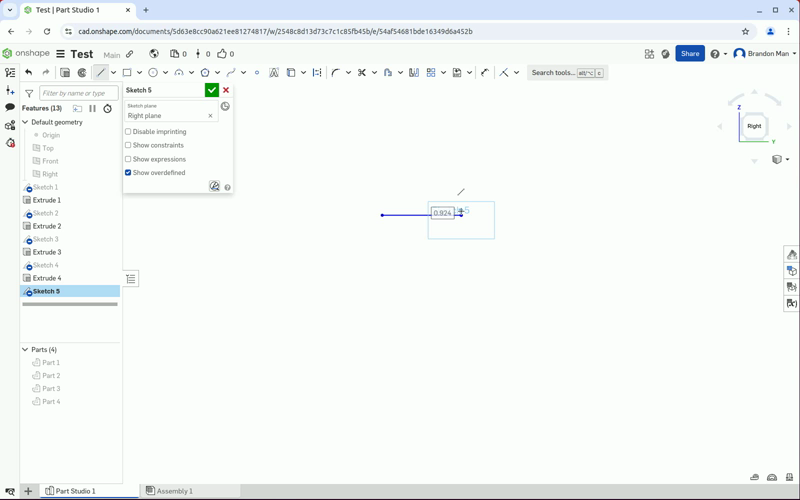
key_down(shift)
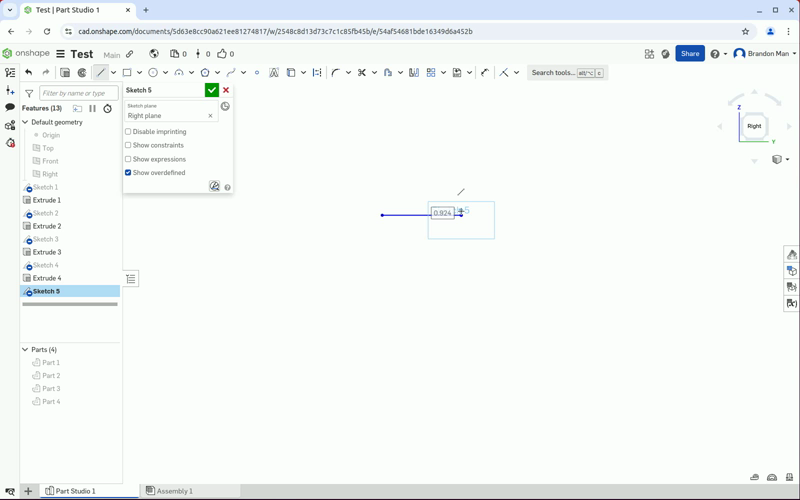
mouse_move(382, 215)
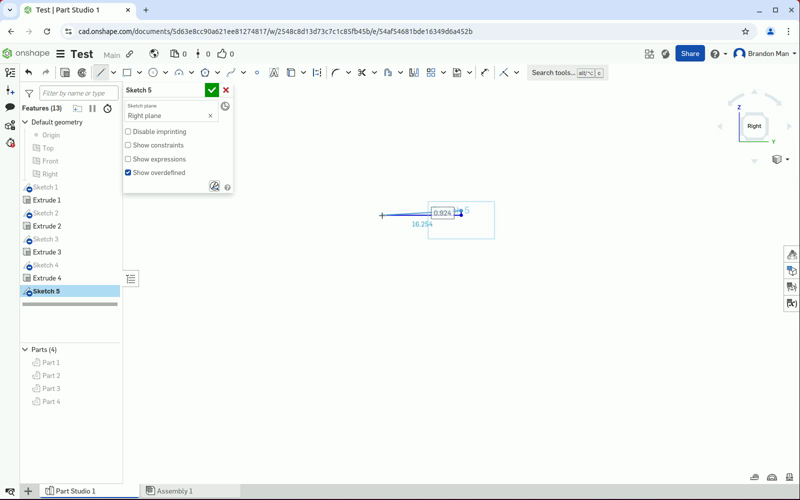
key_up(shift)
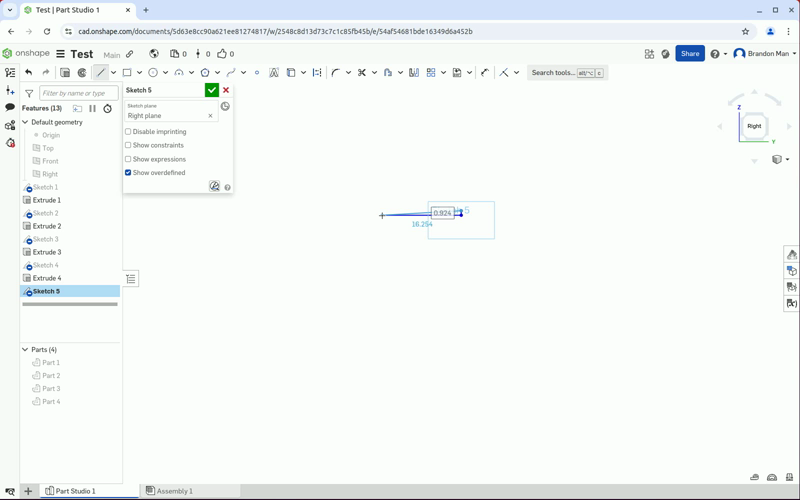
click(382, 215)
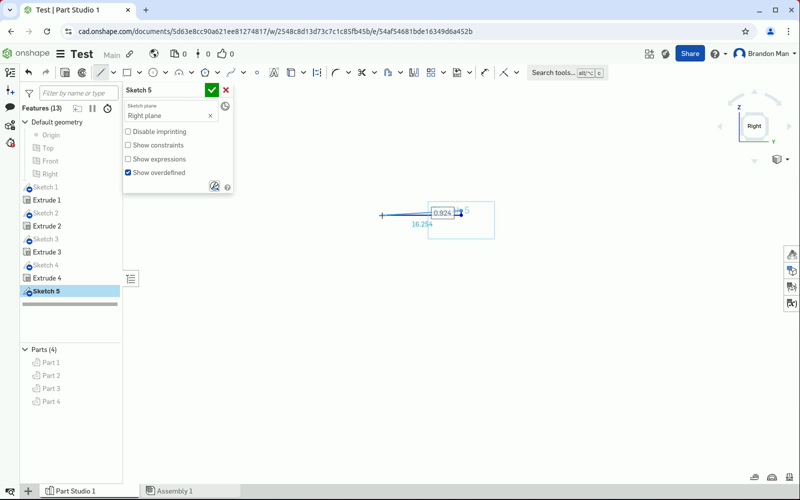
key(esc)
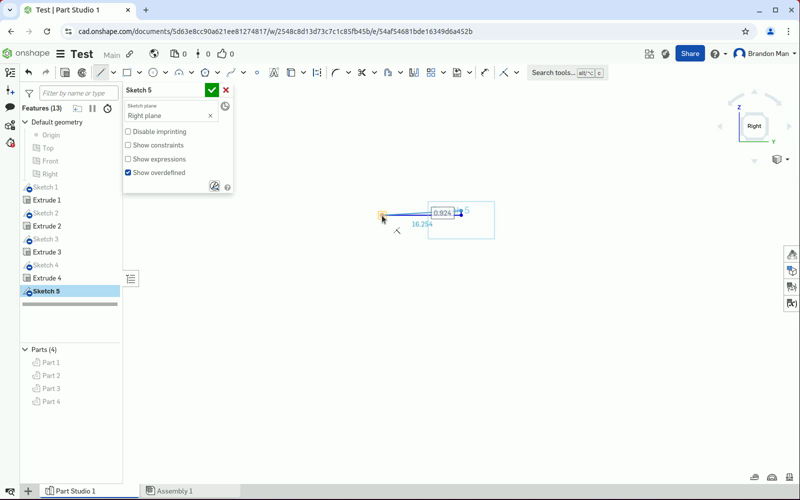
mouse_move(447, 214)
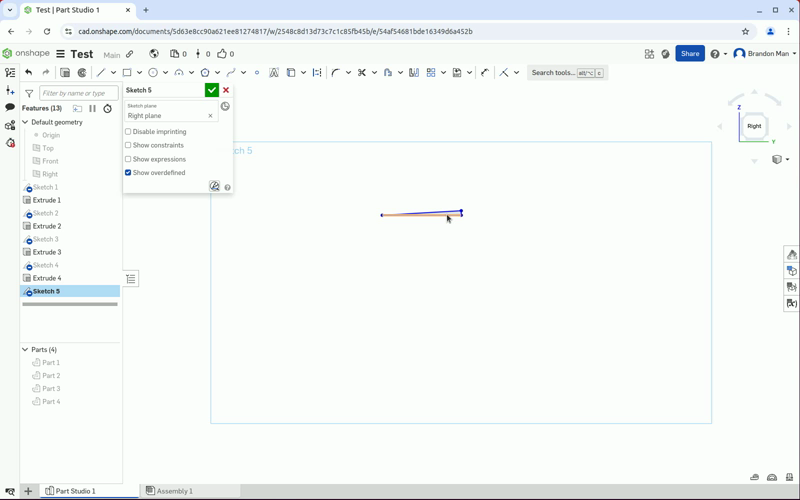
scroll(6)
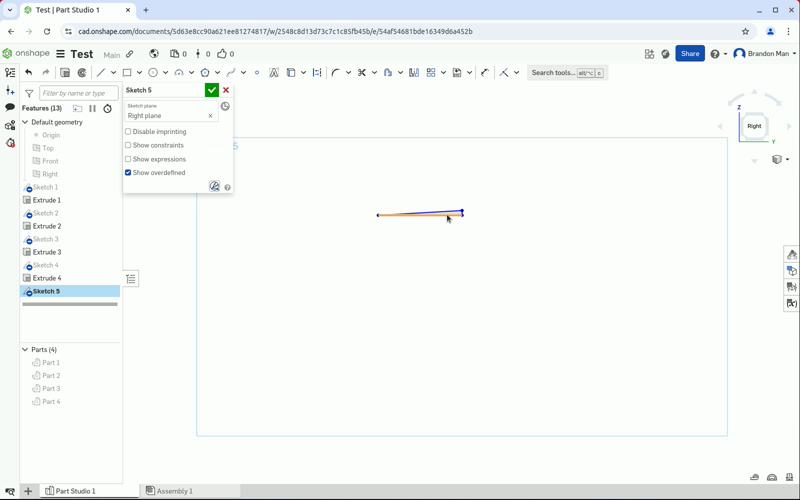
scroll(6)
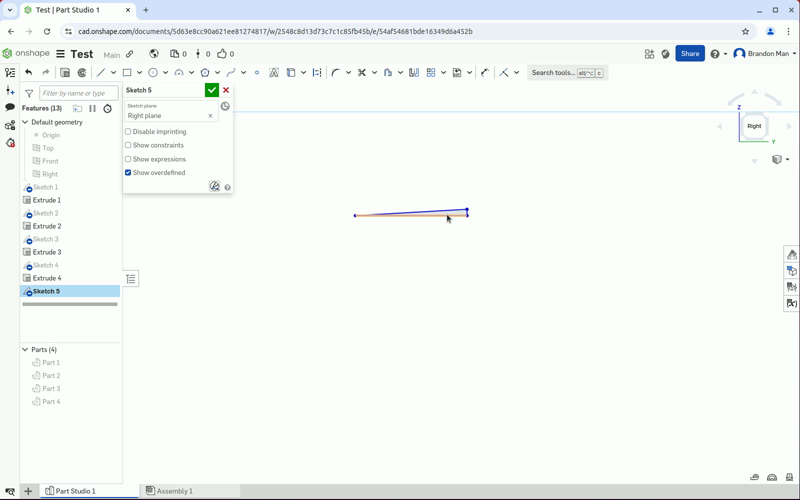
scroll(6)
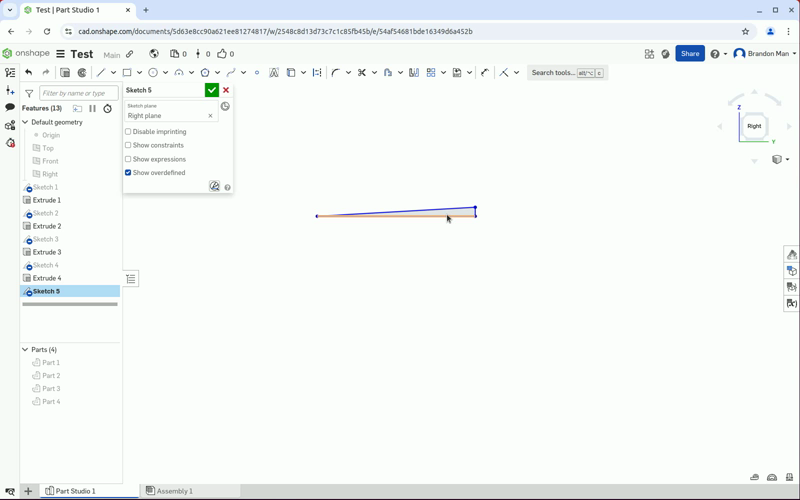
scroll(6)
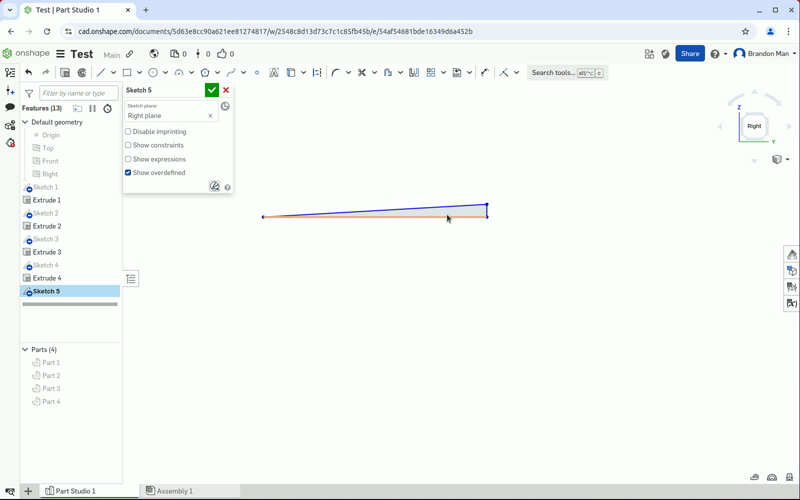
scroll(6)
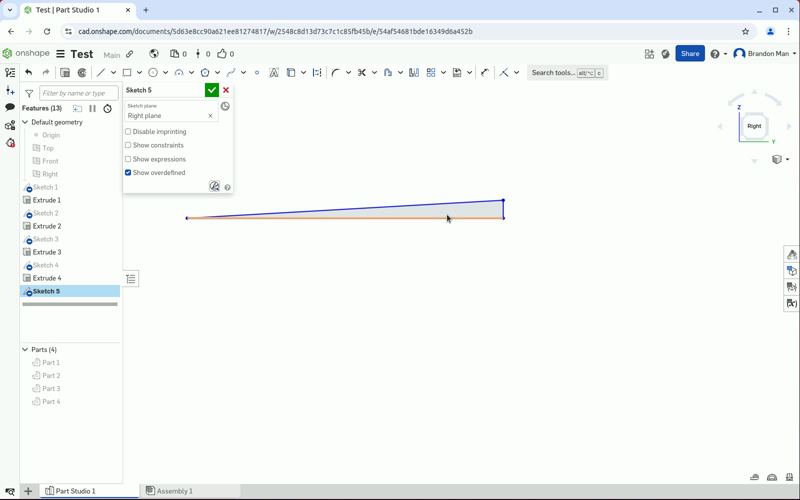
scroll(6)
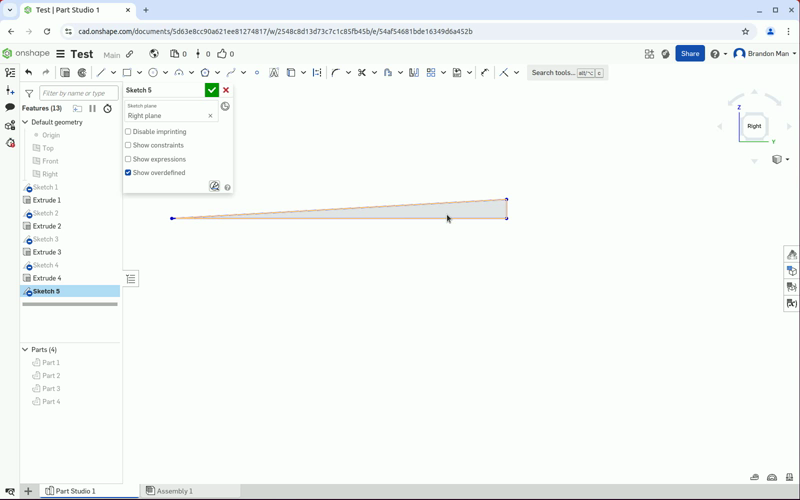
scroll(6)
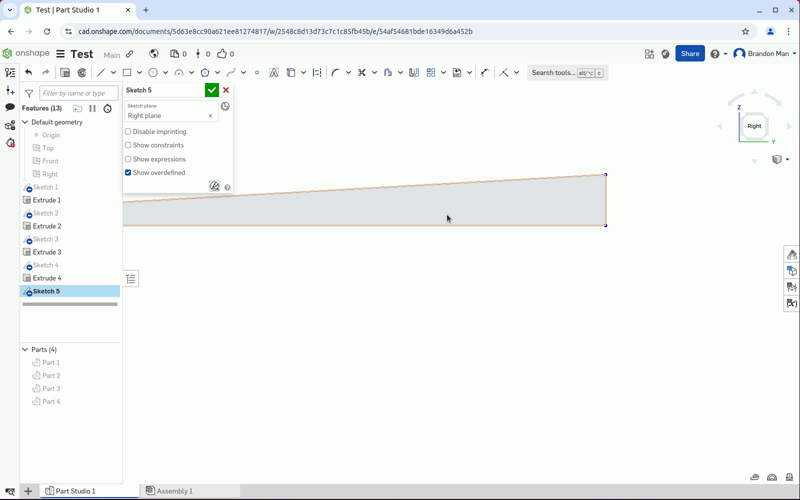
click(447, 214)
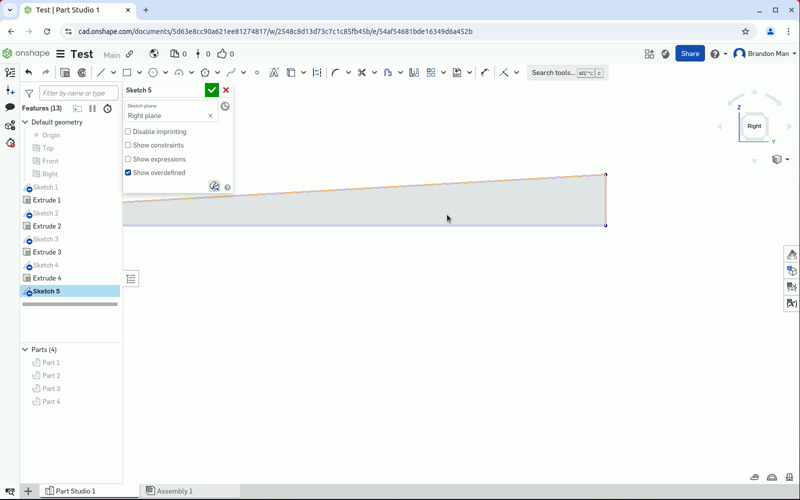
scroll(-6)
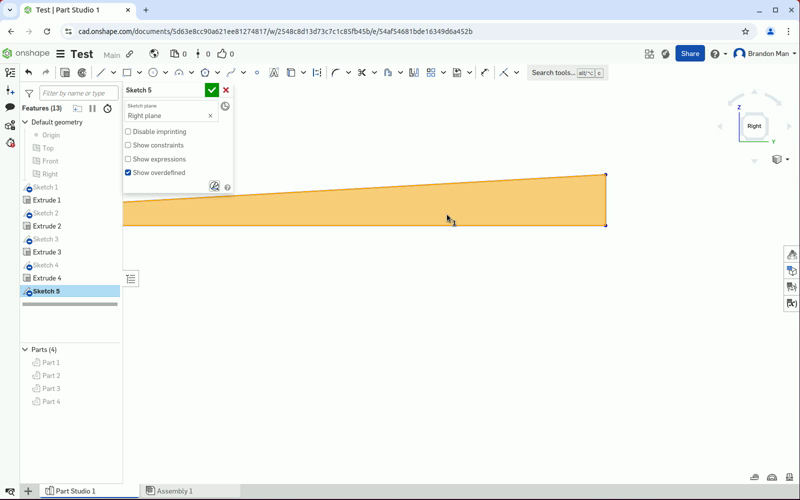
scroll(-6)
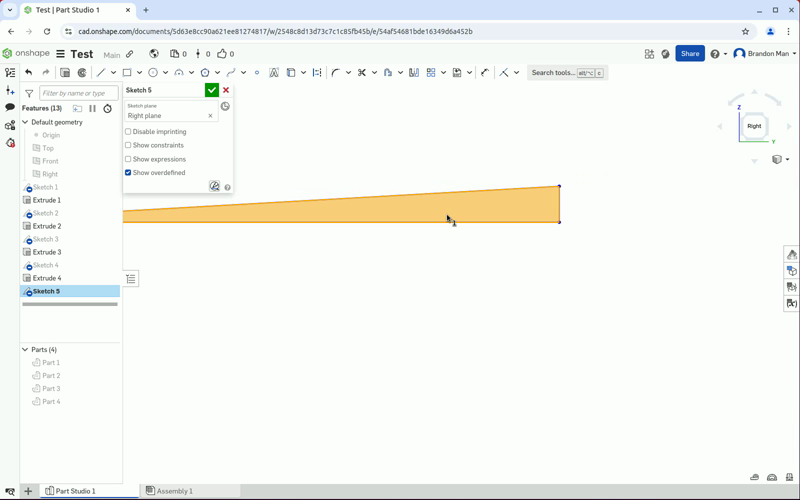
scroll(-6)
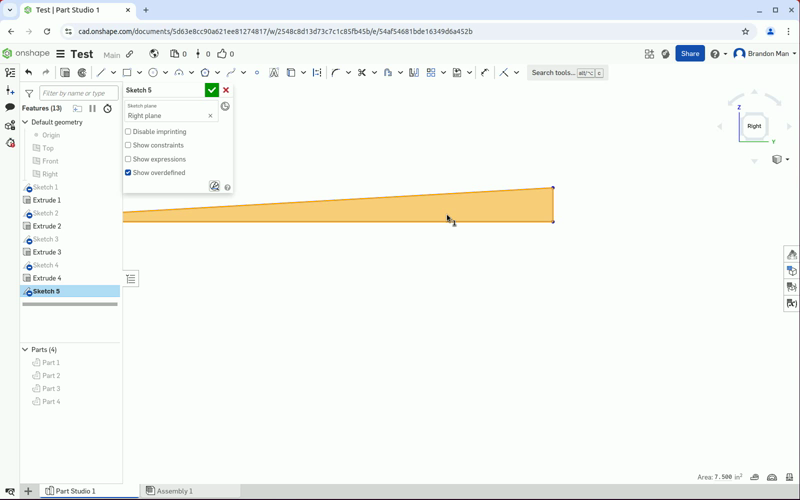
scroll(-6)
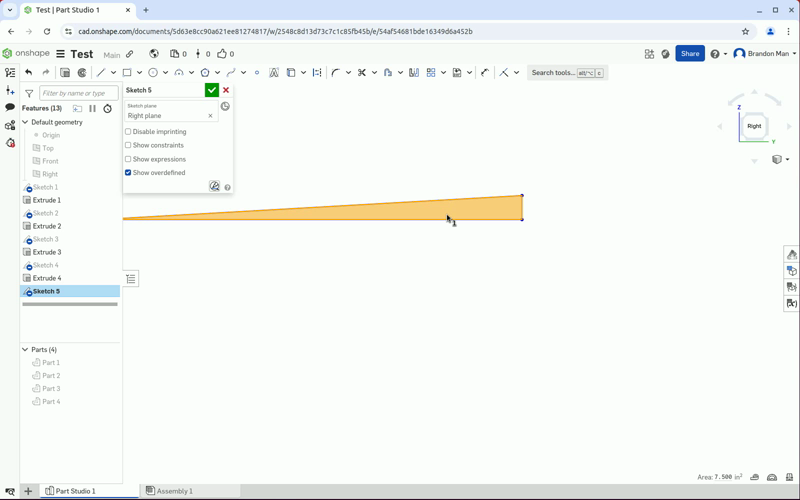
scroll(-6)
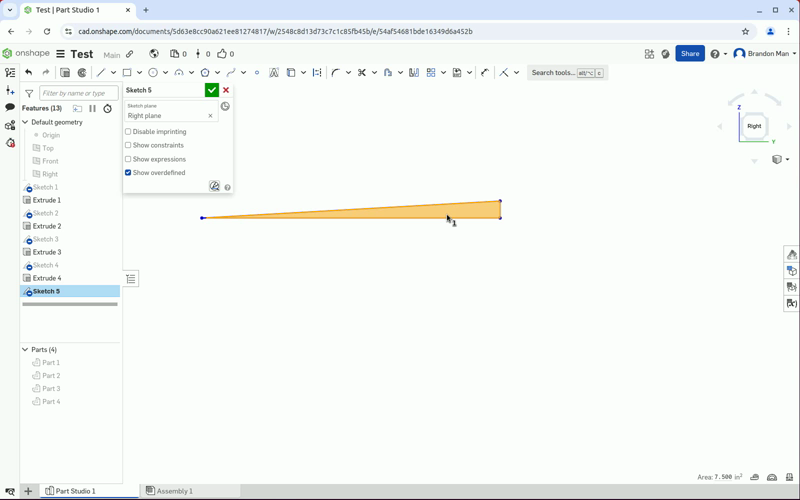
scroll(-6)
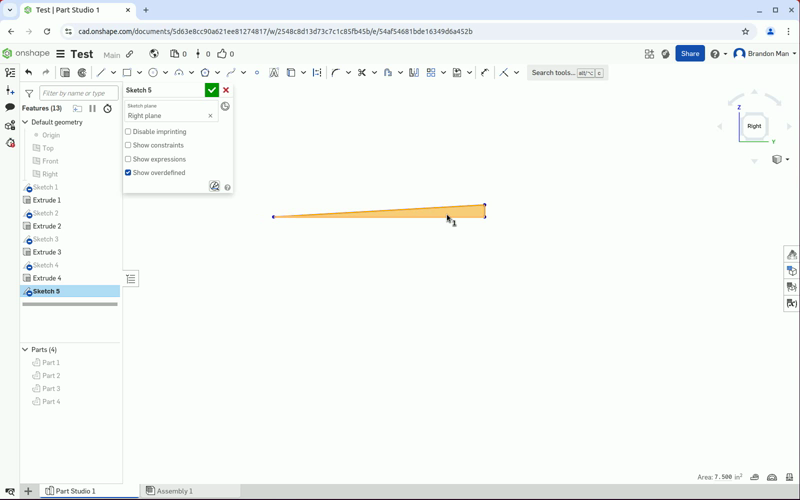
scroll(-6)
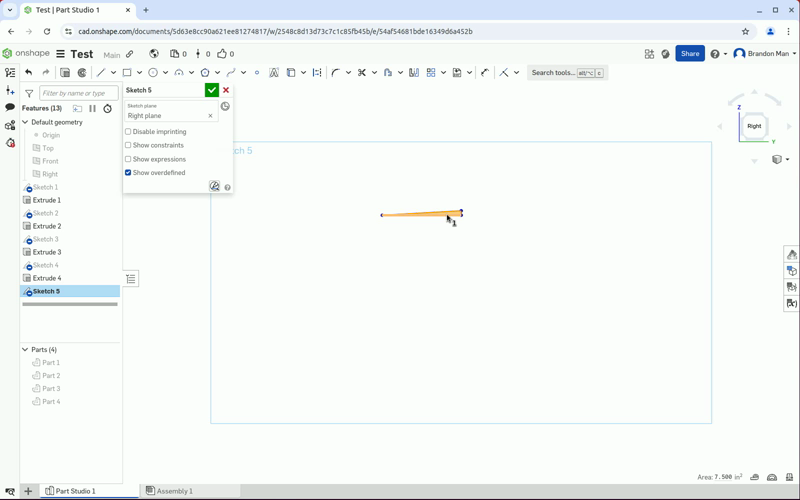
mouse_move(73, 352)
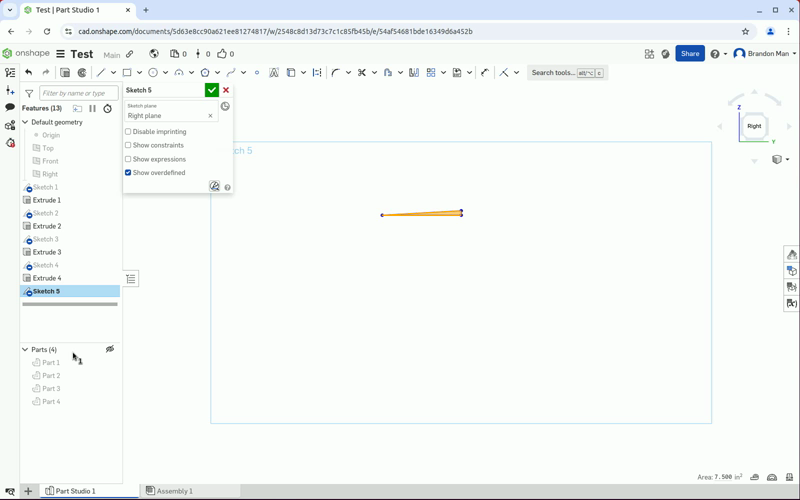
key(shift+y)
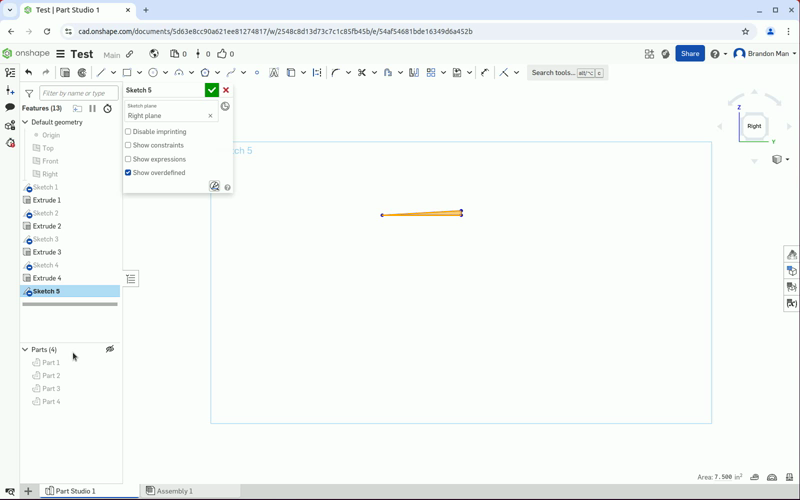
key(shift+e)
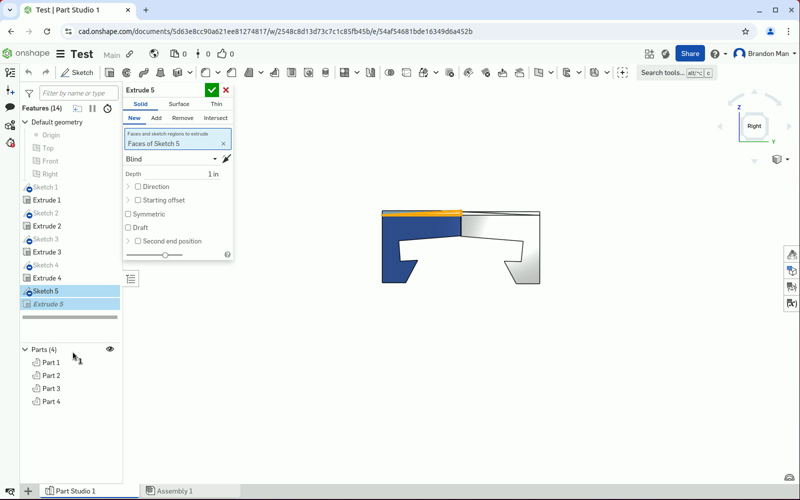
mouse_move(143, 106)
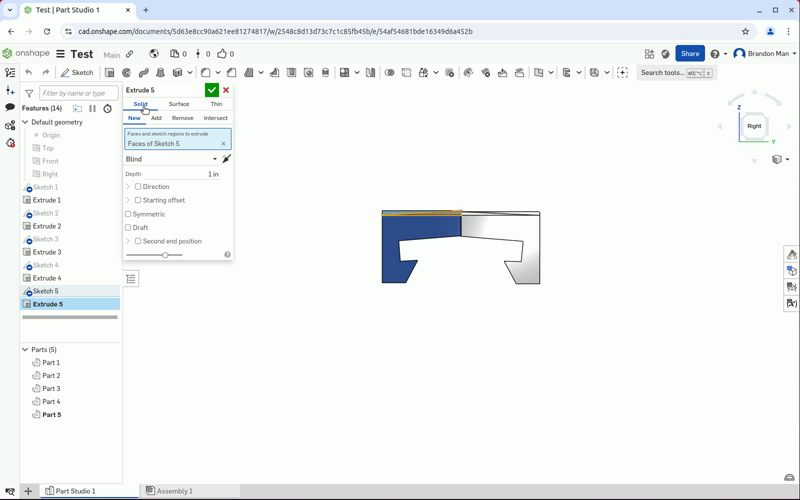
click(143, 106)
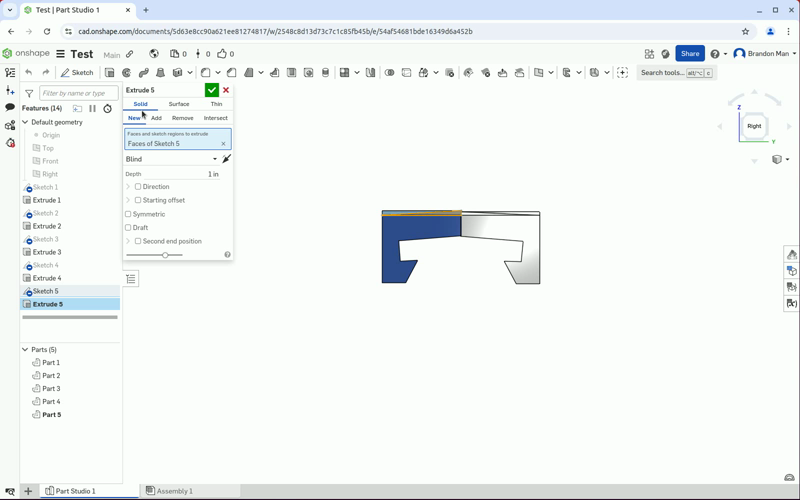
mouse_move(137, 120)
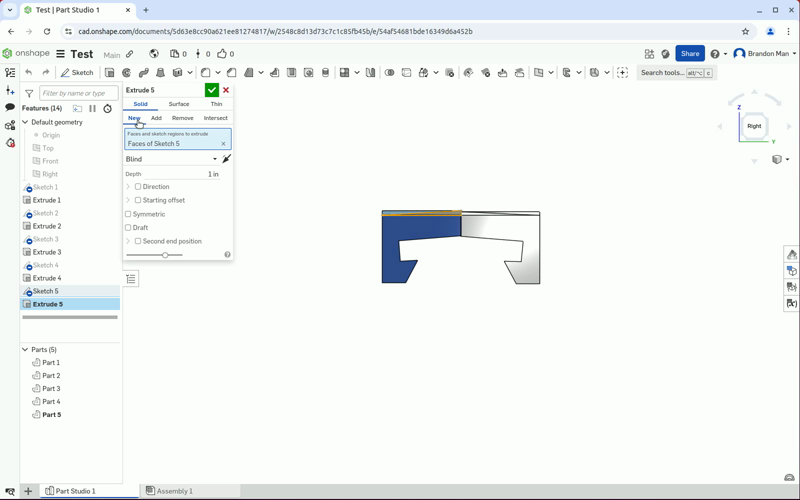
click(137, 120)
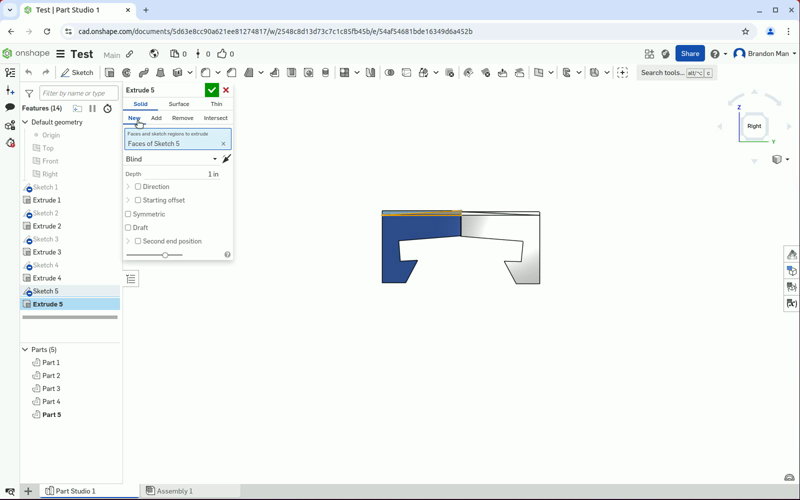
key(tab, 4)
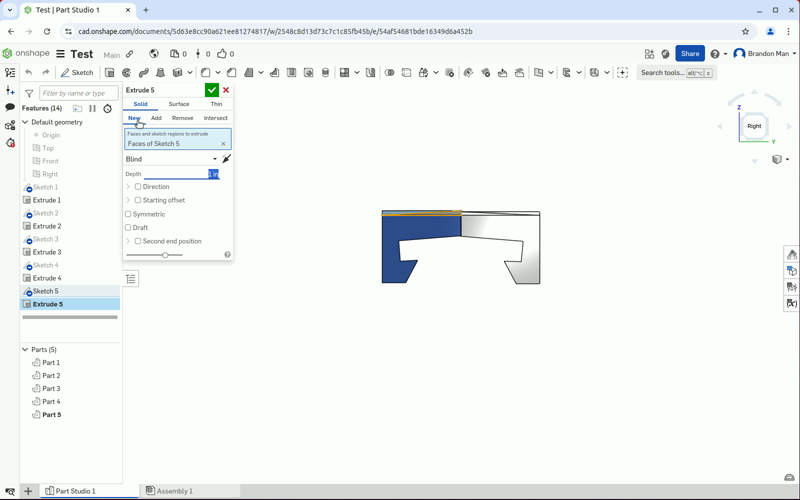
text(23.108)
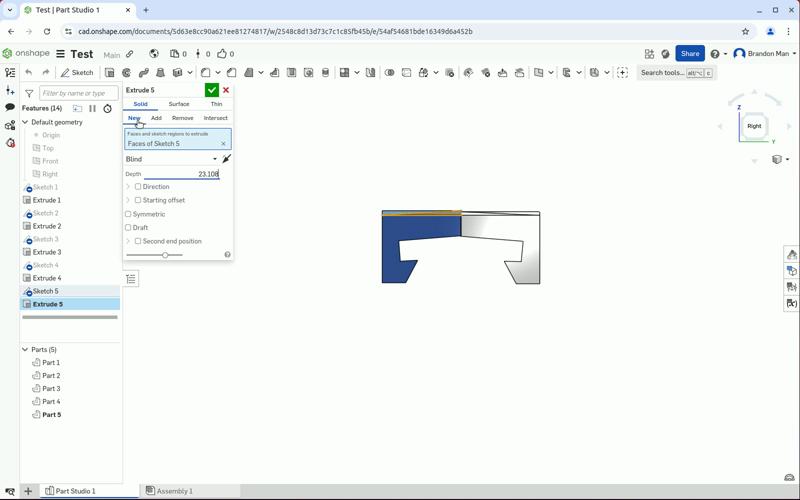
key(enter)
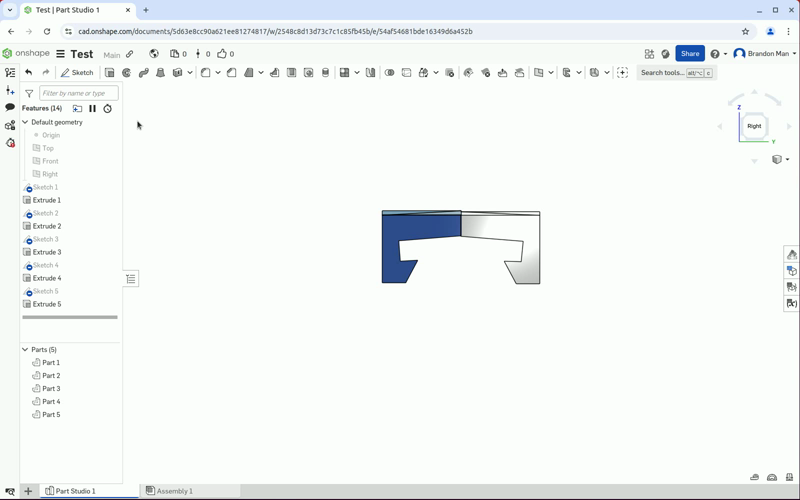
key(shift+h)
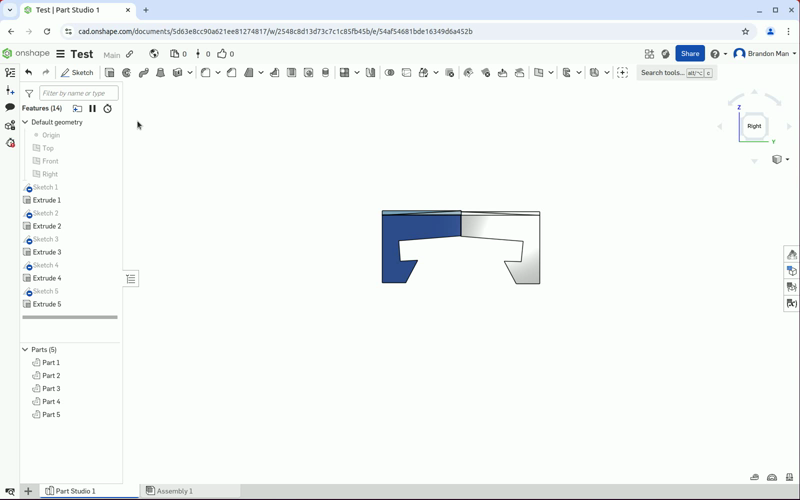
key(shift+h)
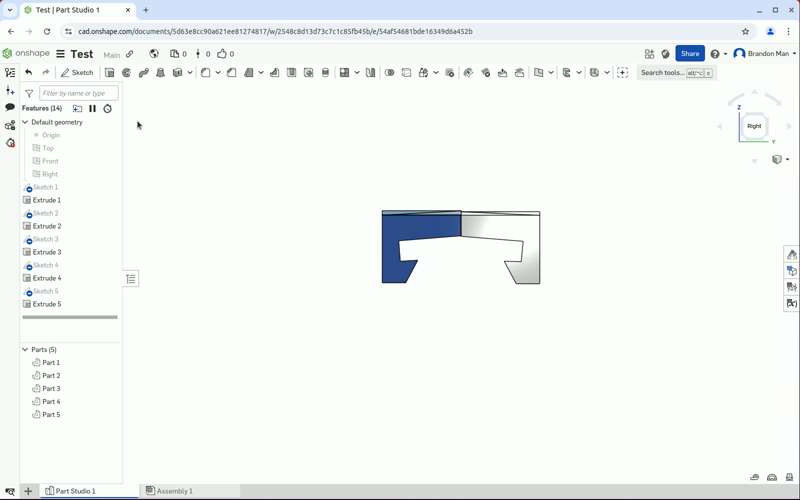
mouse_move(73, 189)
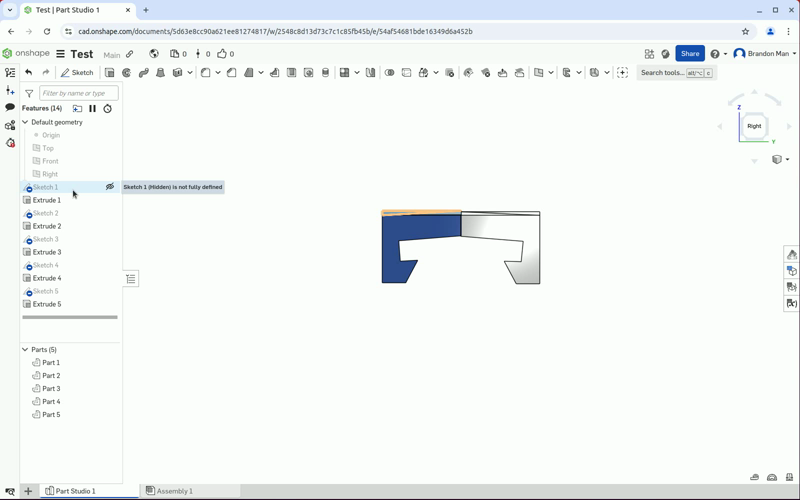
click(73, 189)
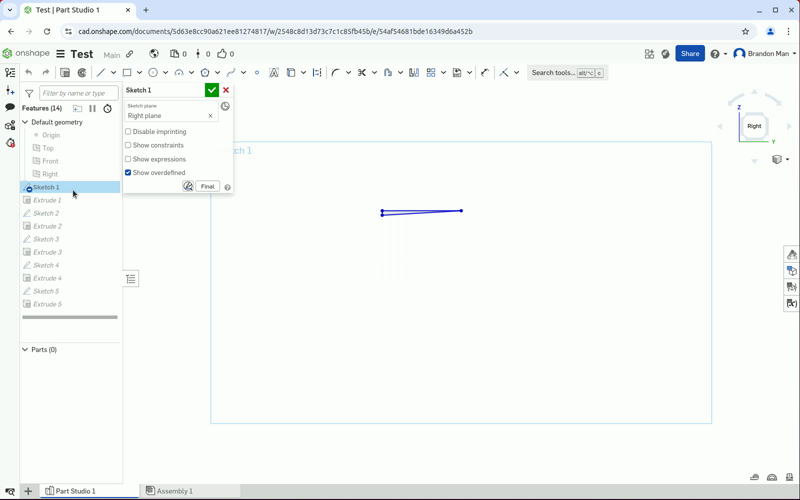
mouse_move(229, 92)
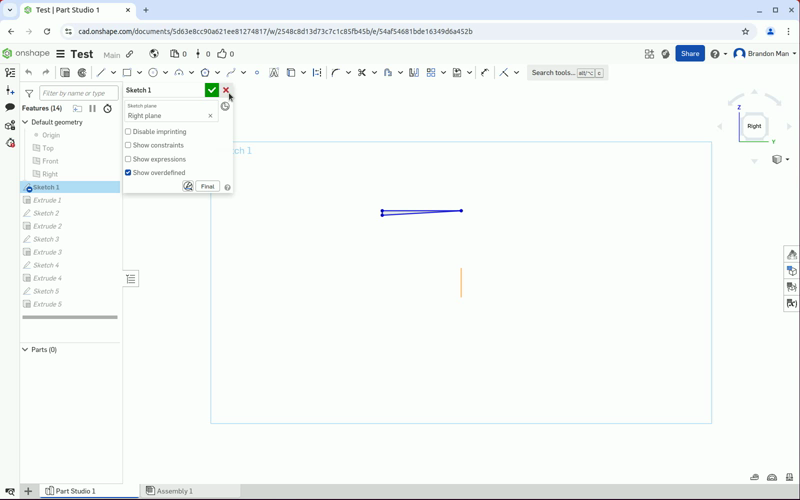
click(229, 92)
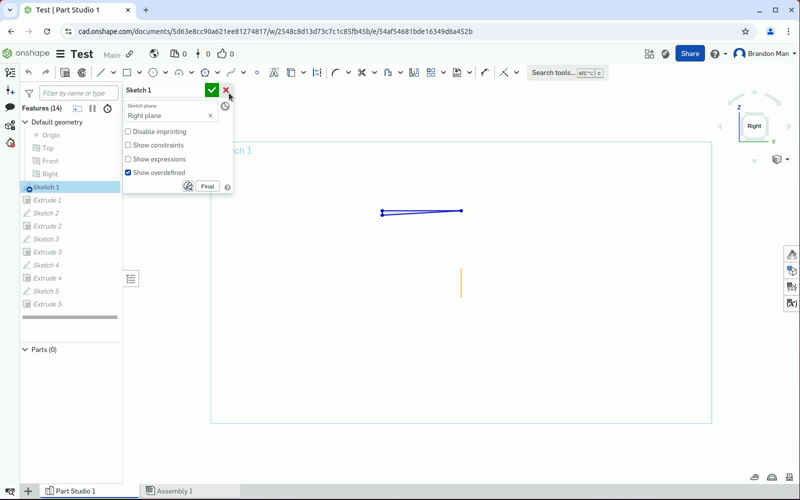
key(shift+s)
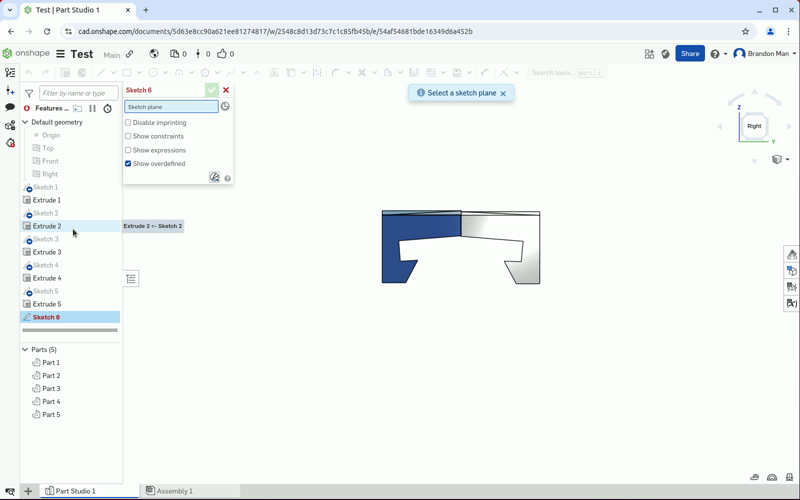
scroll(3)
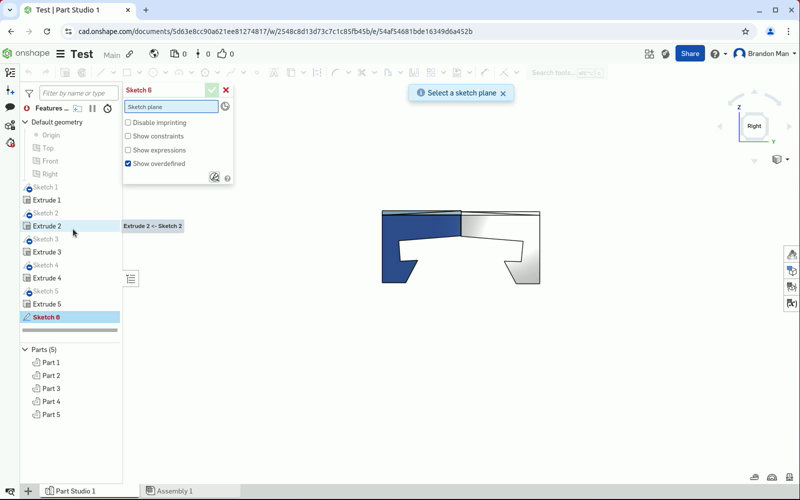
mouse_move(73, 176)
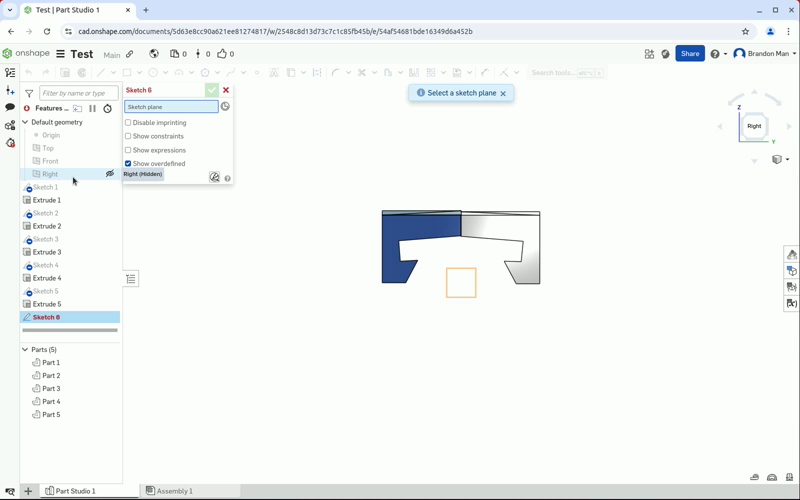
click(73, 176)
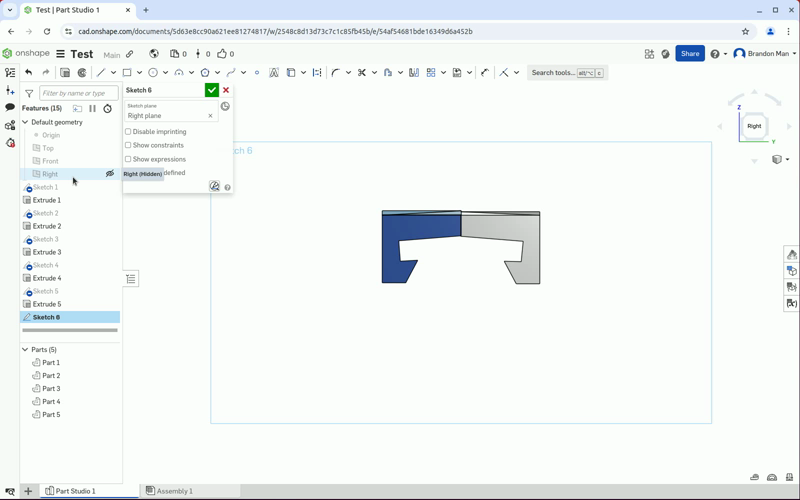
mouse_move(73, 352)
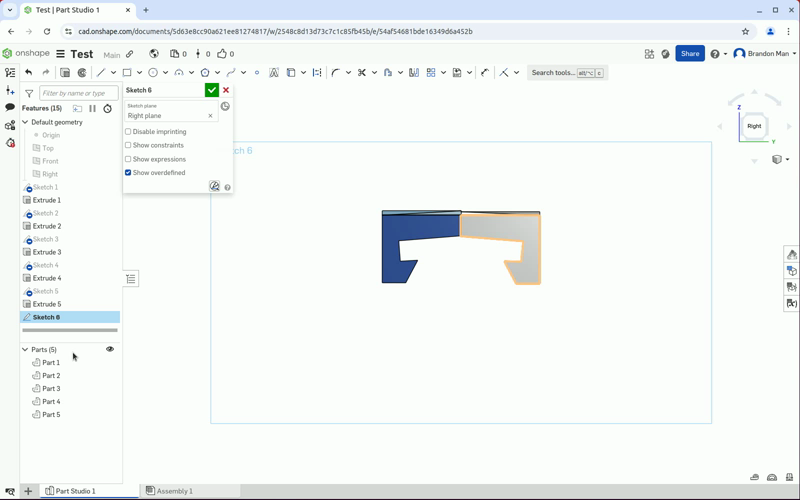
key(y)
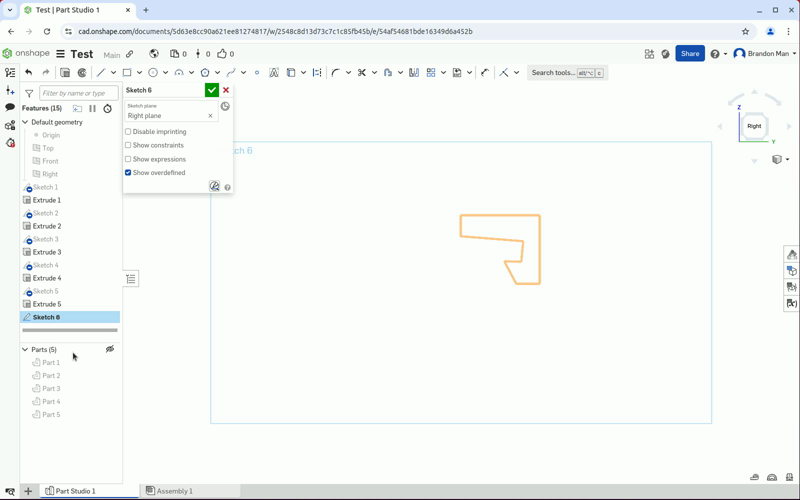
key(l)
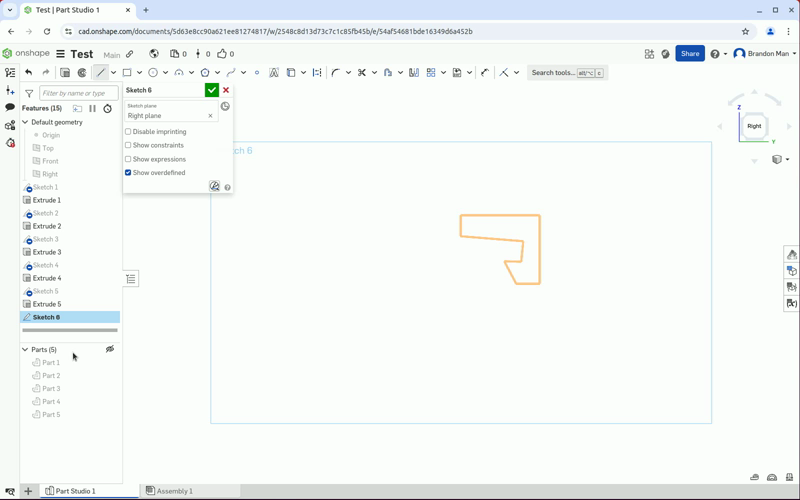
key_down(shift)
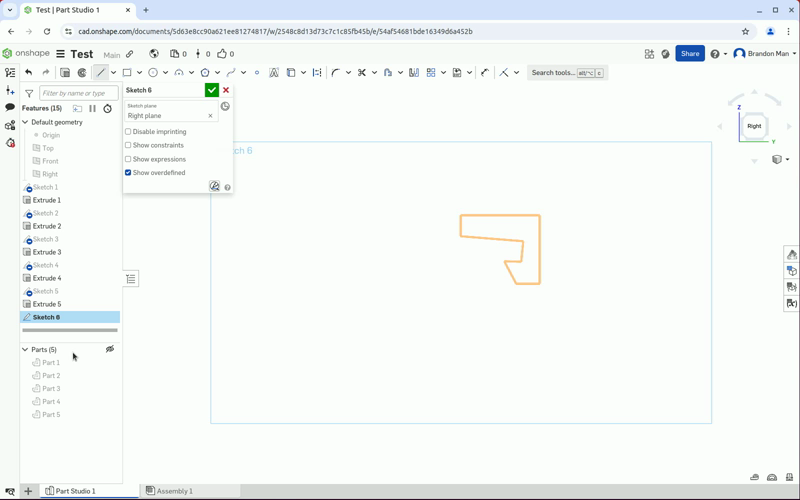
mouse_move(460, 215)
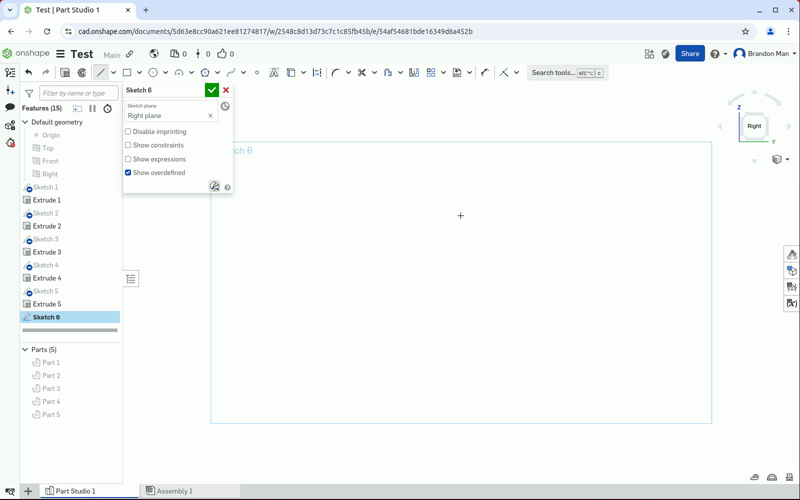
click(460, 215)
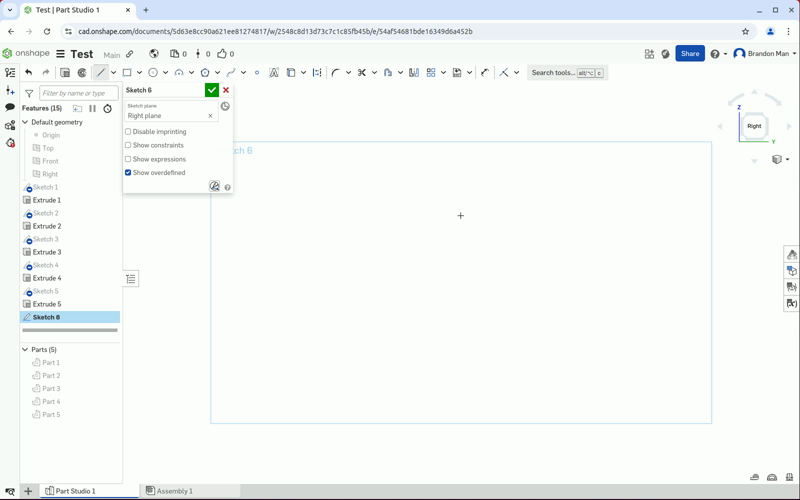
key_up(shift)
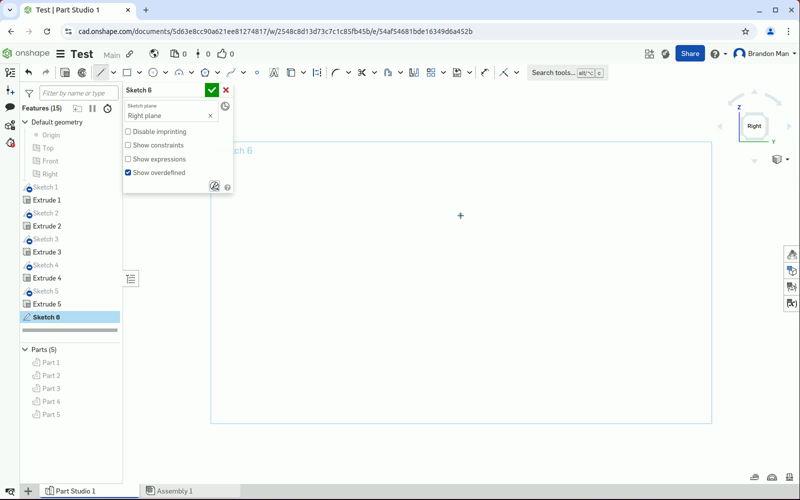
key_down(shift)
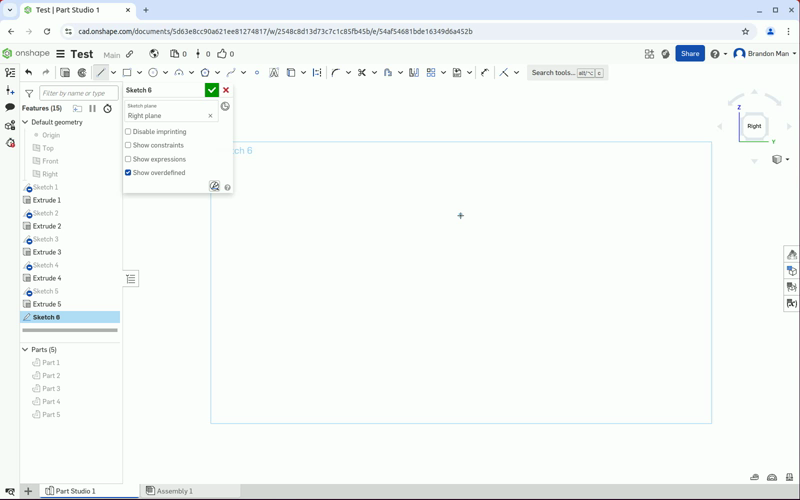
mouse_move(539, 215)
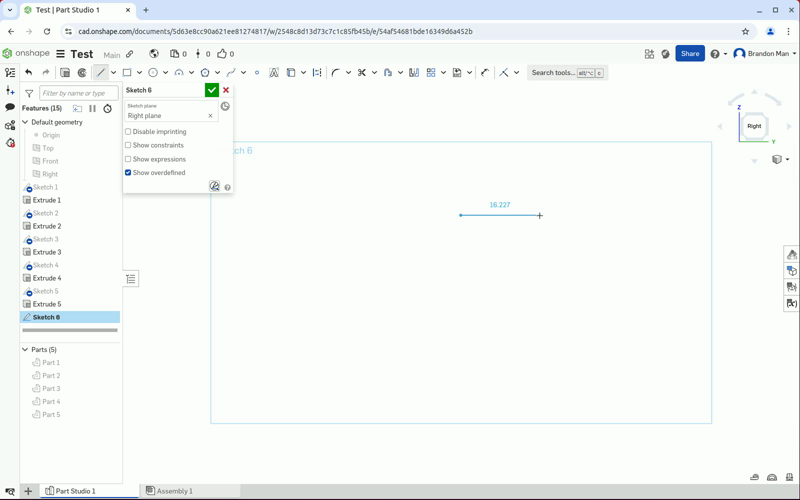
click(539, 215)
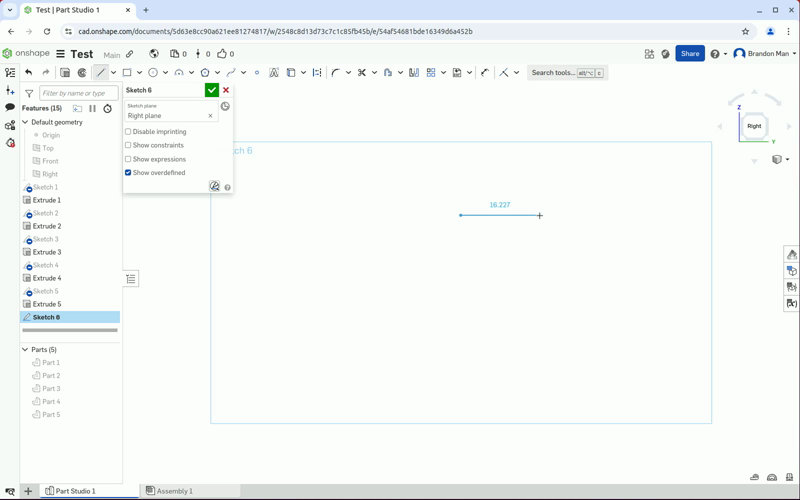
key_up(shift)
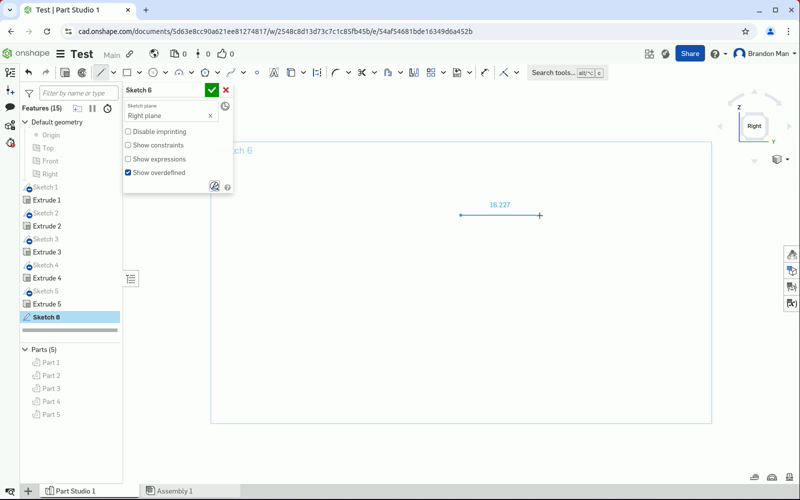
key_down(shift)
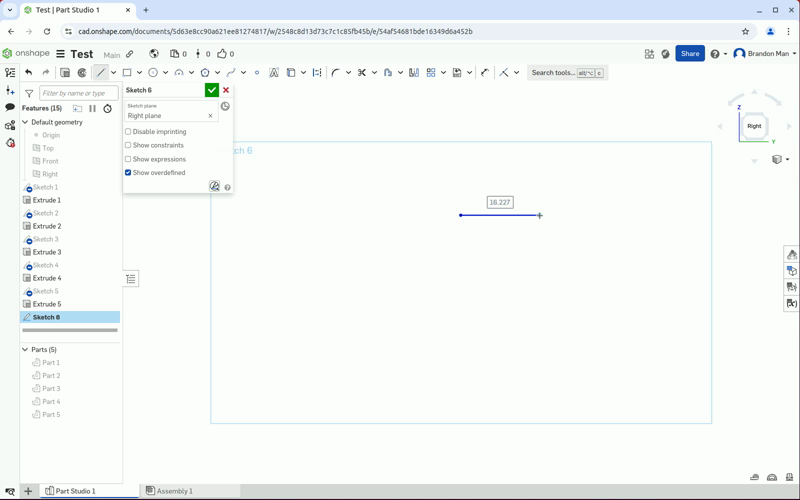
mouse_move(460, 210)
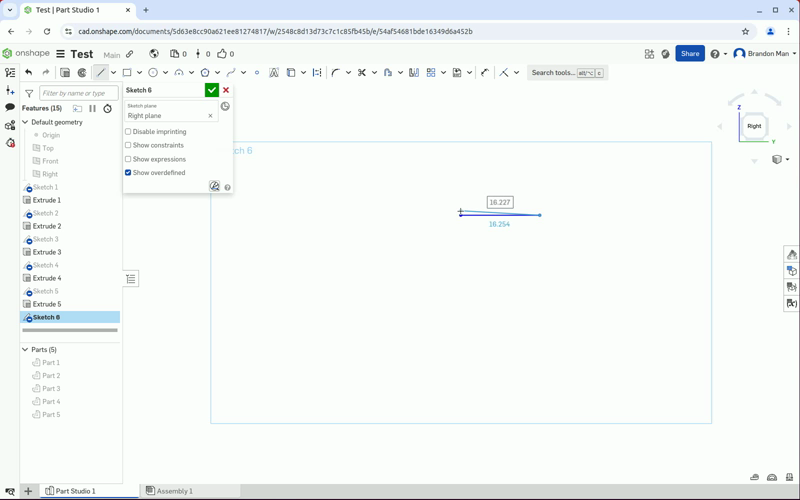
scroll(6)
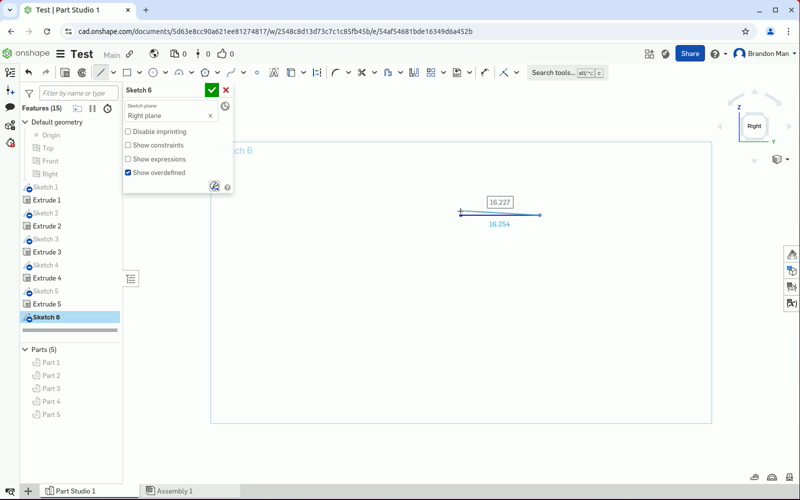
scroll(6)
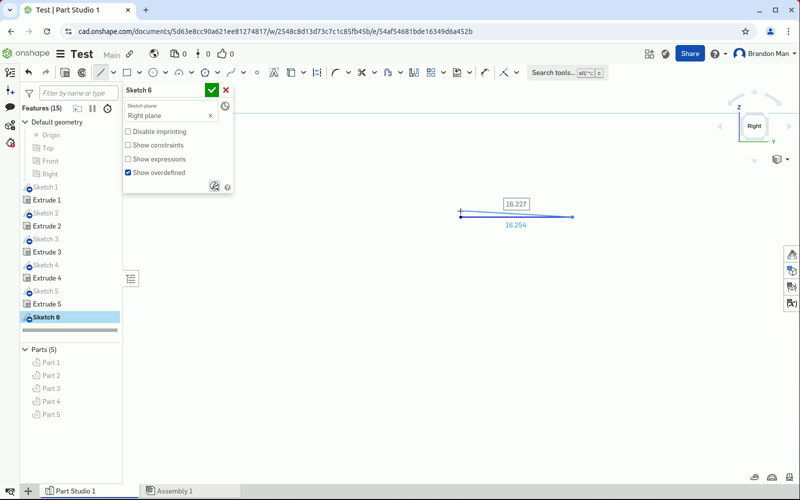
scroll(6)
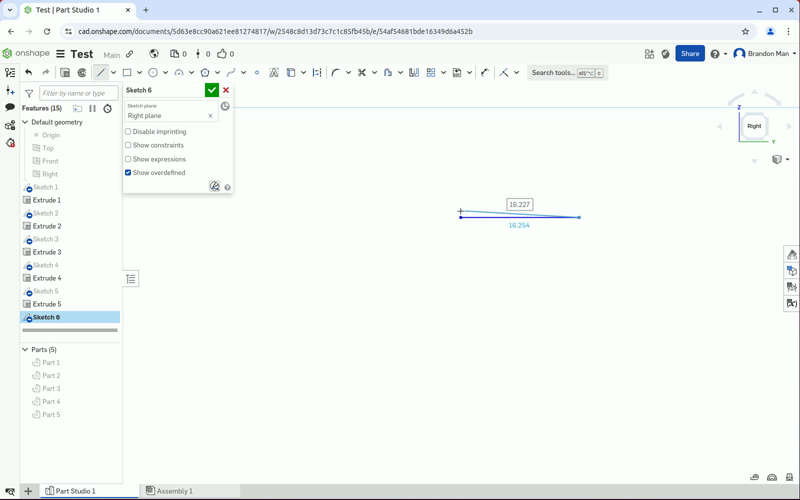
scroll(6)
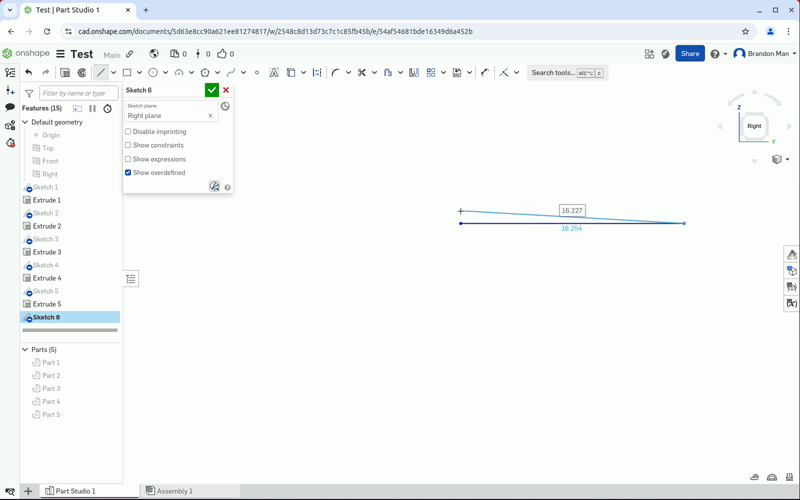
scroll(6)
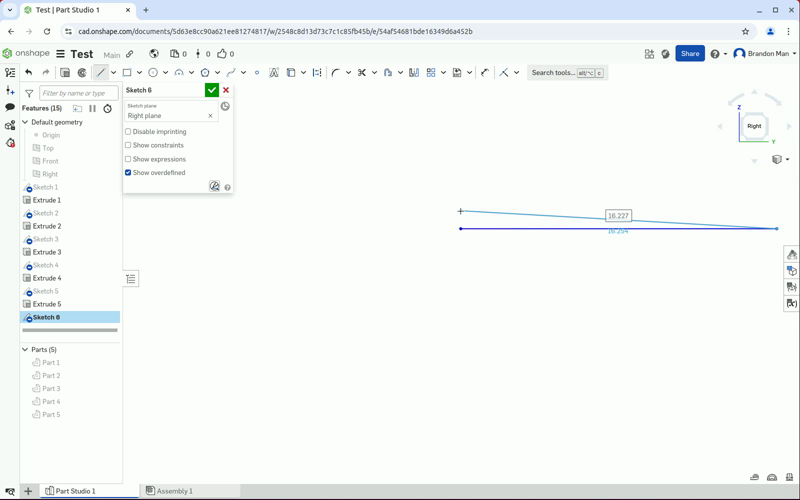
scroll(6)
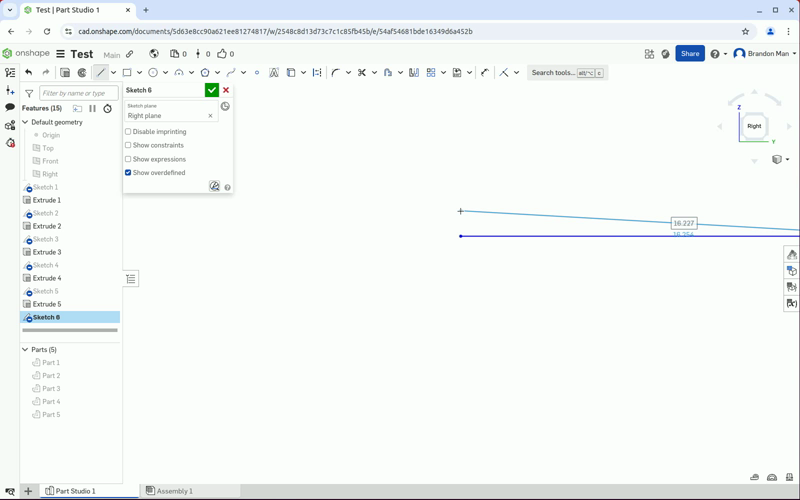
scroll(6)
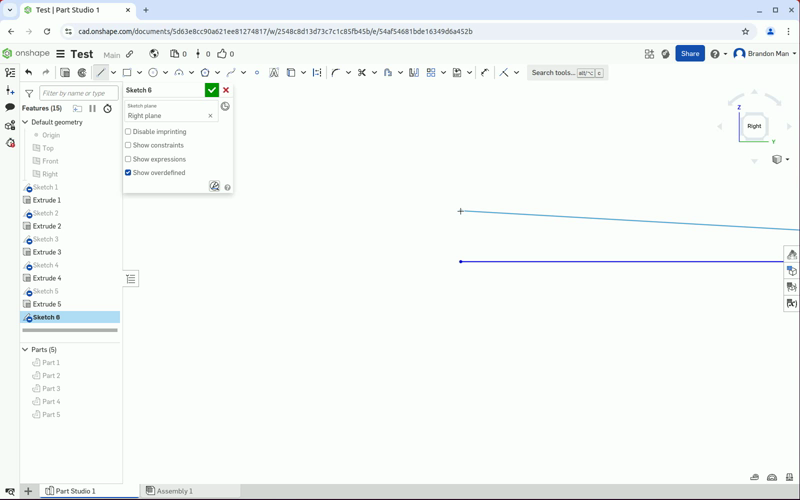
click(460, 210)
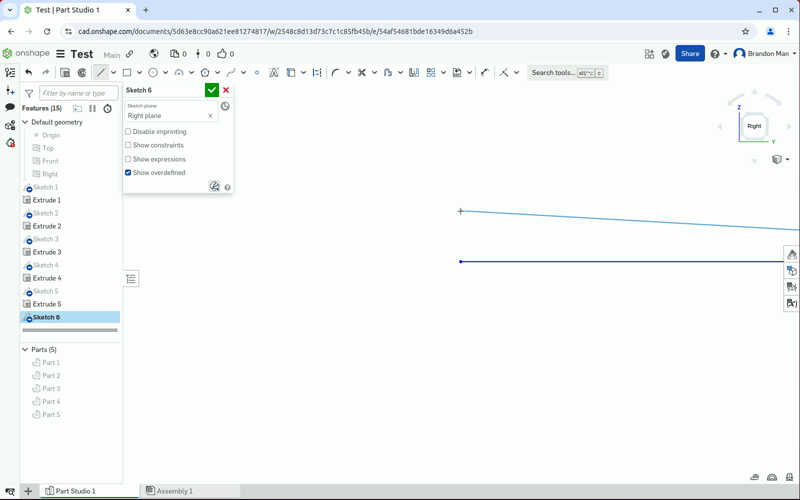
scroll(-6)
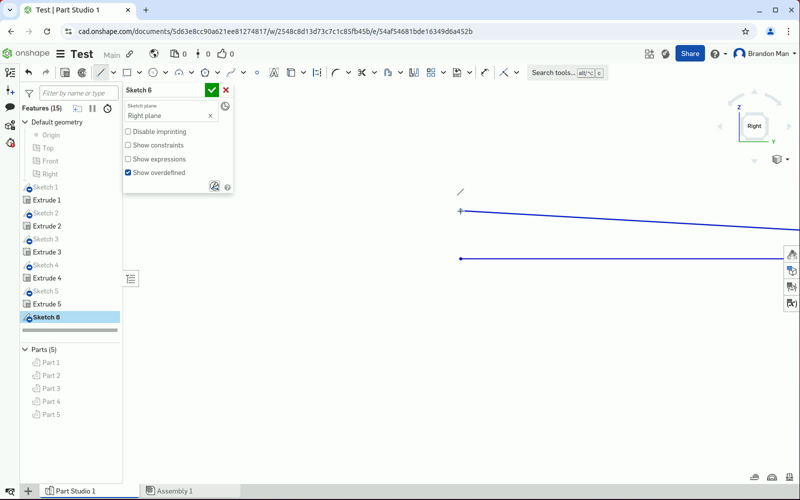
scroll(-6)
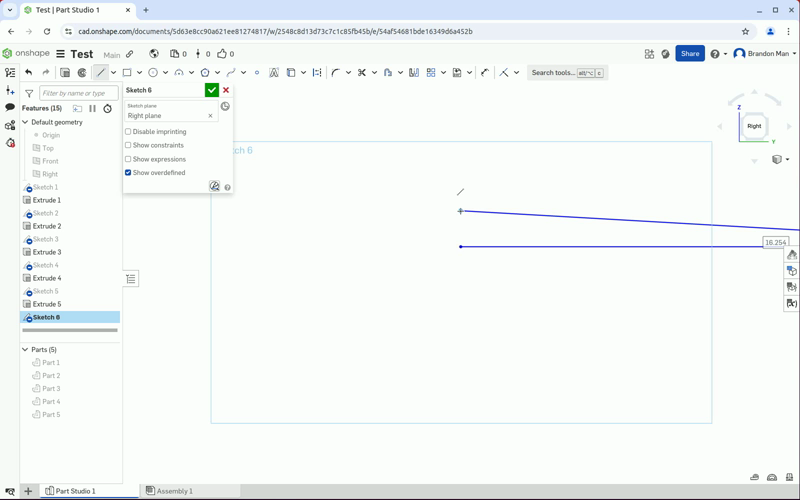
scroll(-6)
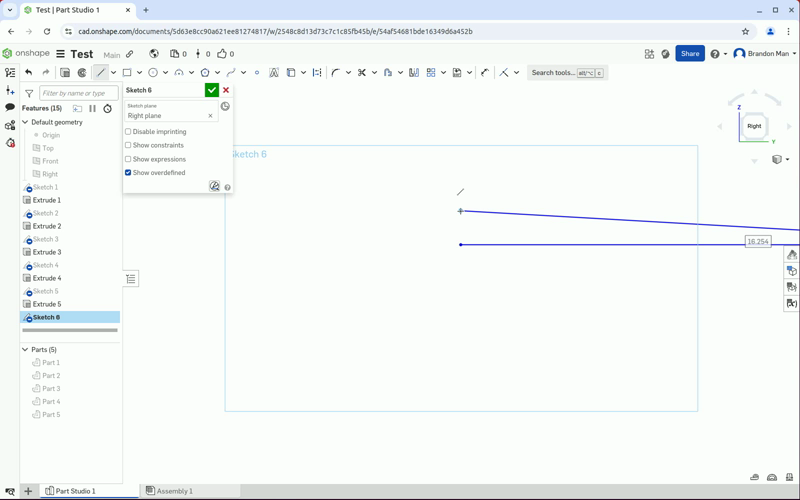
scroll(-6)
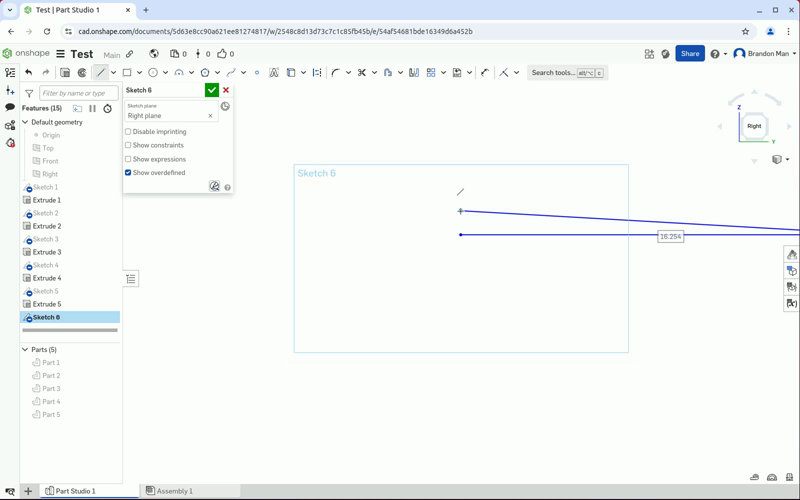
scroll(-6)
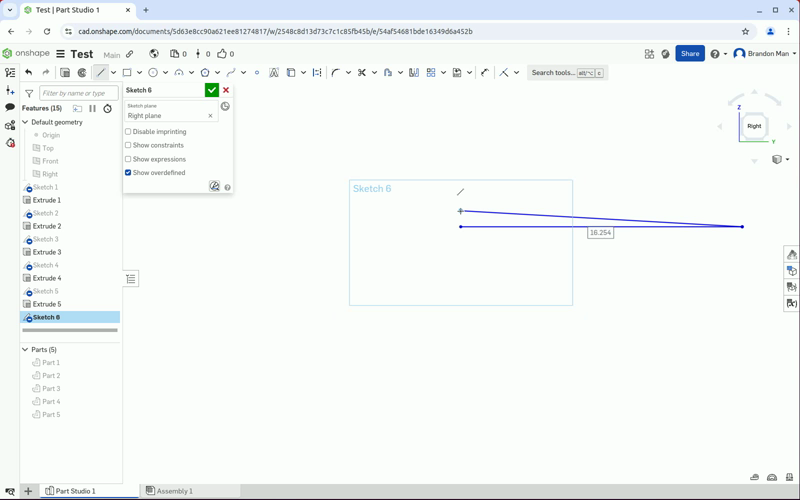
scroll(-6)
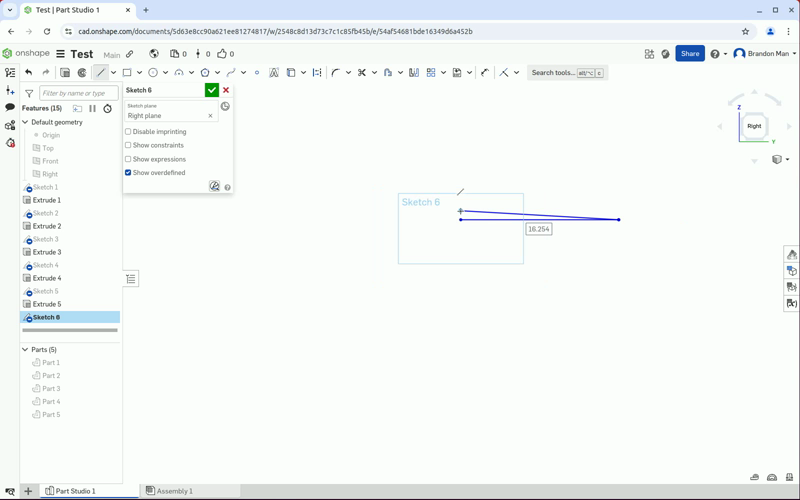
scroll(-6)
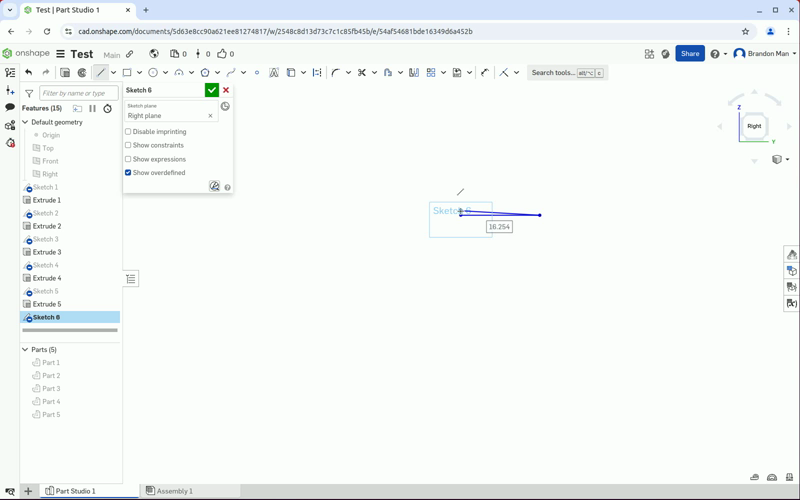
key_up(shift)
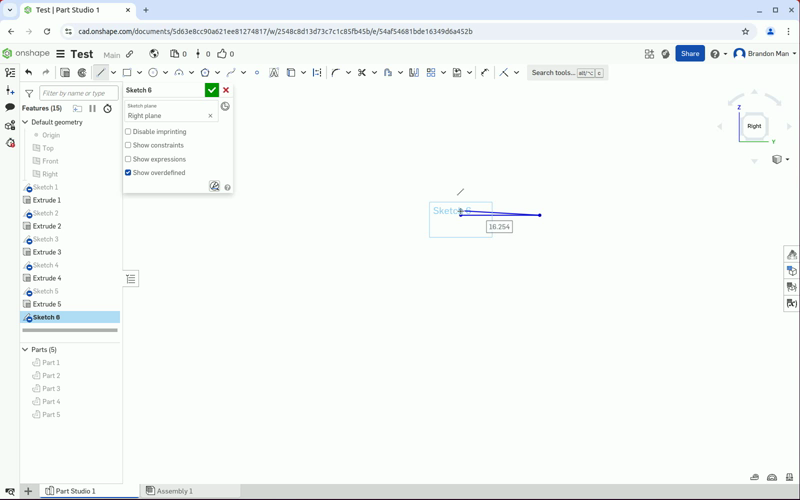
mouse_move(490, 210)
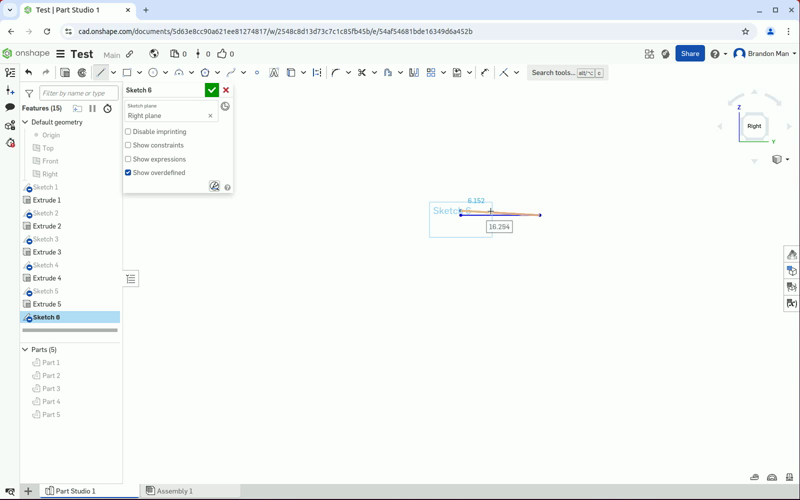
key_down(shift)
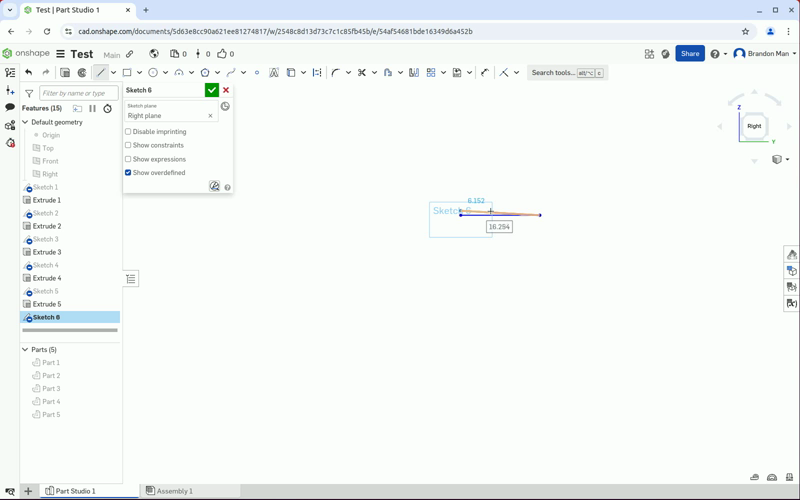
mouse_move(460, 215)
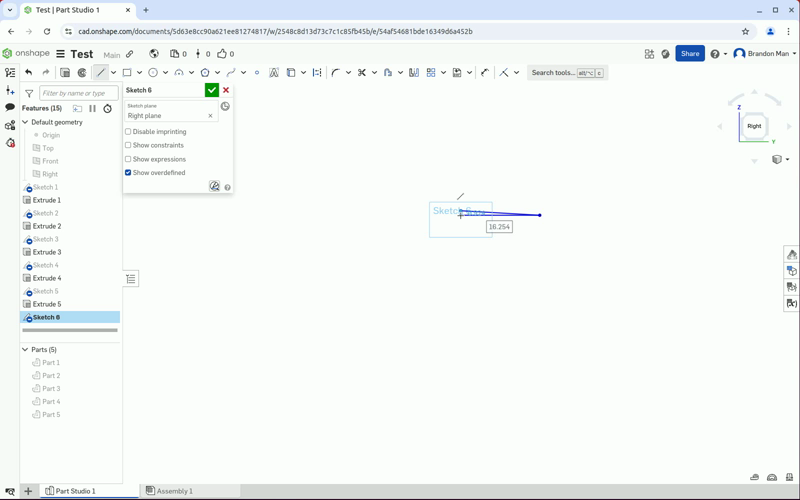
scroll(6)
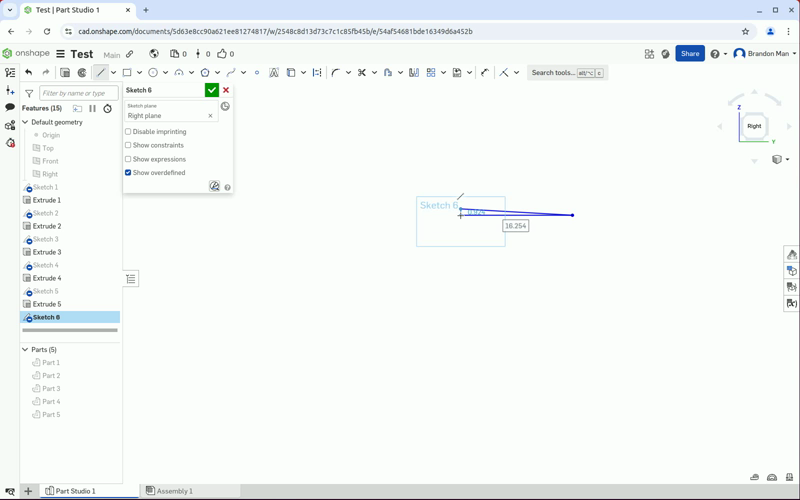
scroll(6)
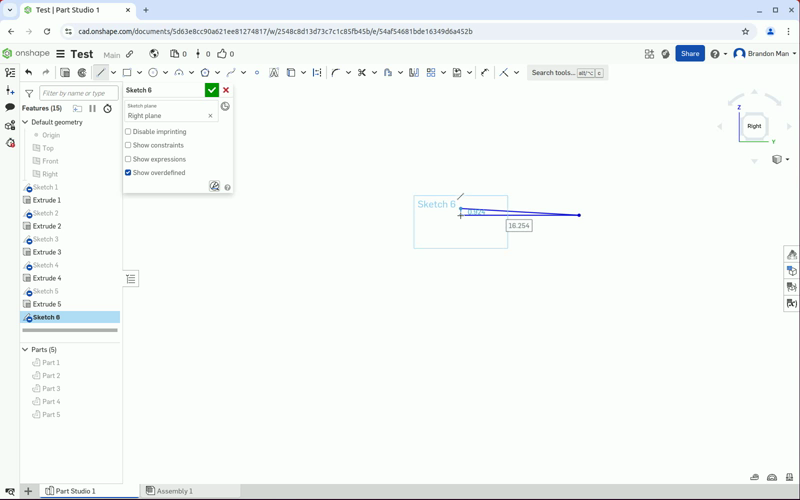
scroll(6)
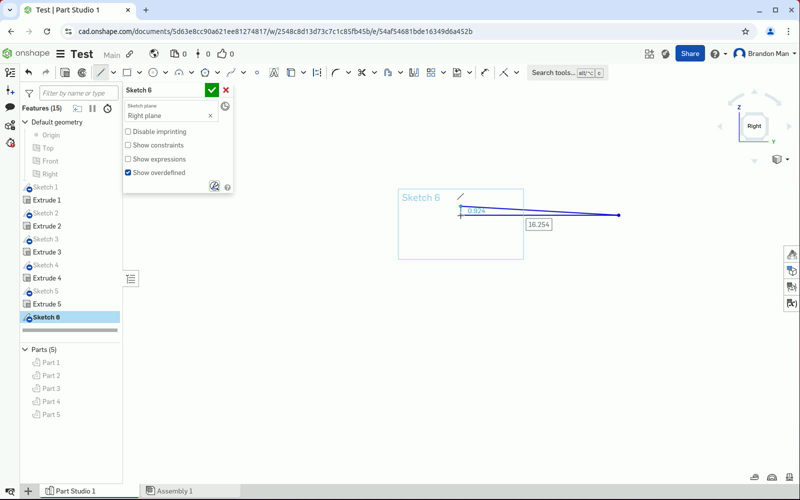
scroll(6)
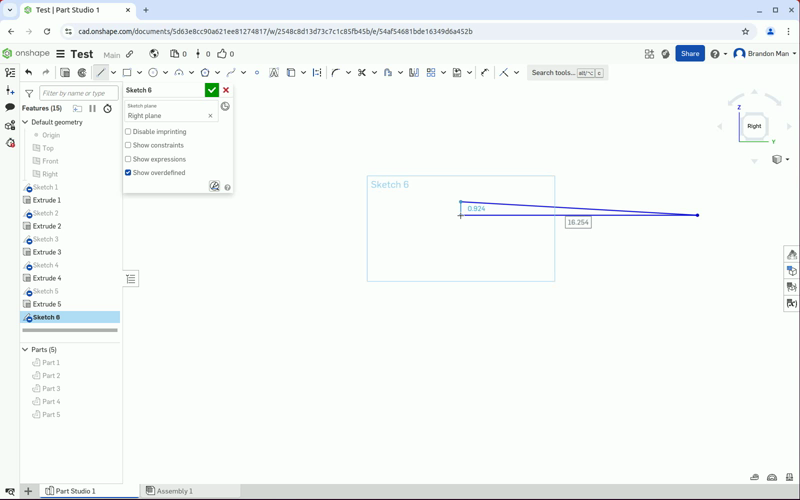
scroll(6)
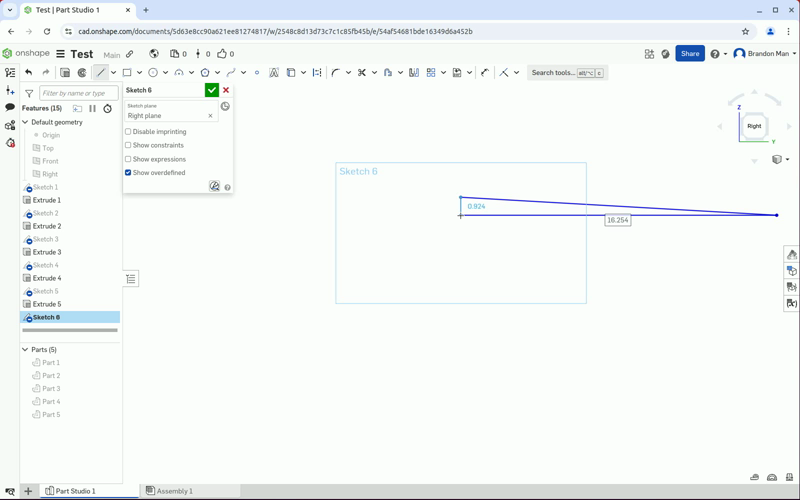
scroll(6)
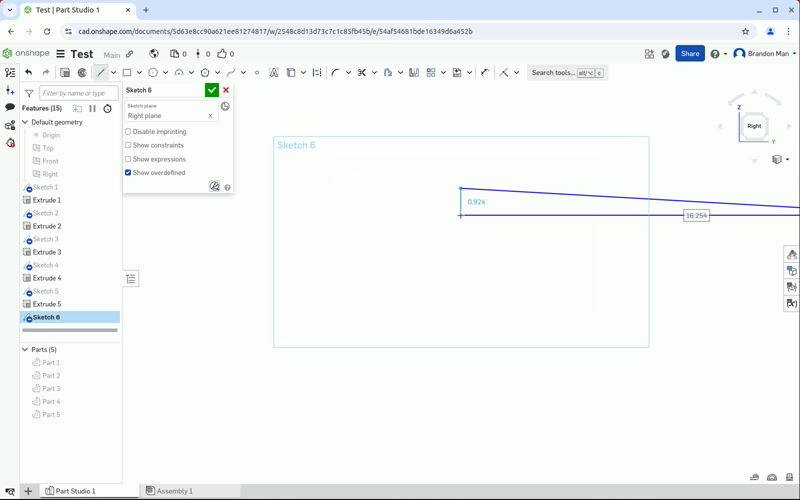
scroll(6)
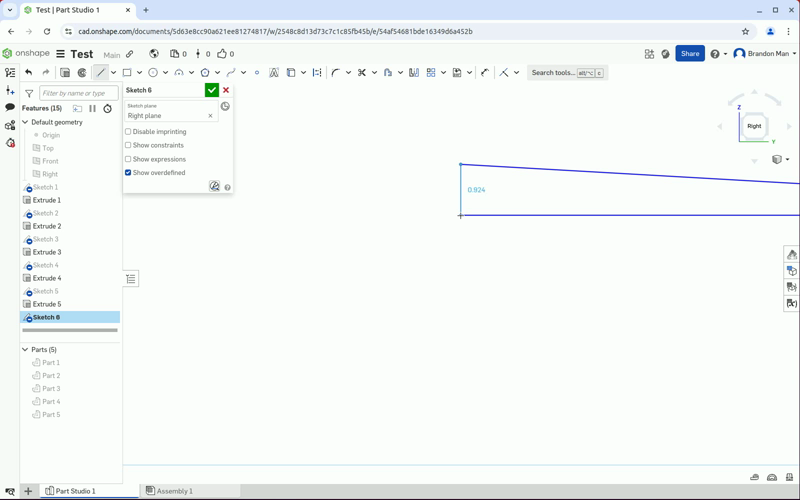
key_up(shift)
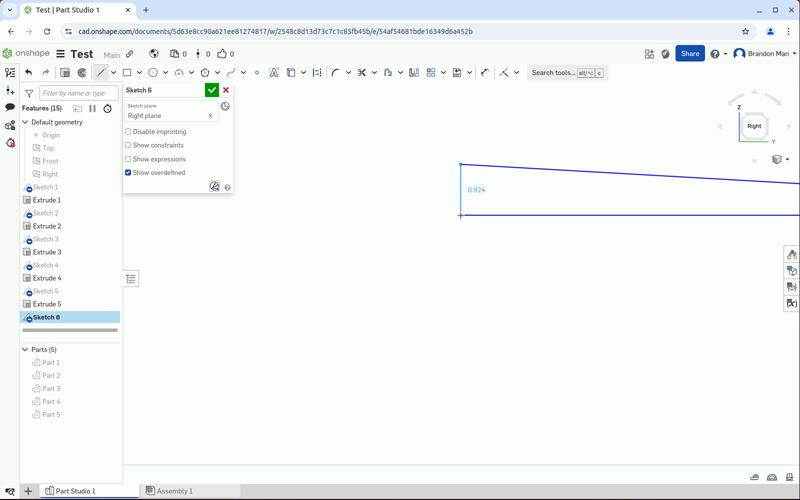
click(460, 215)
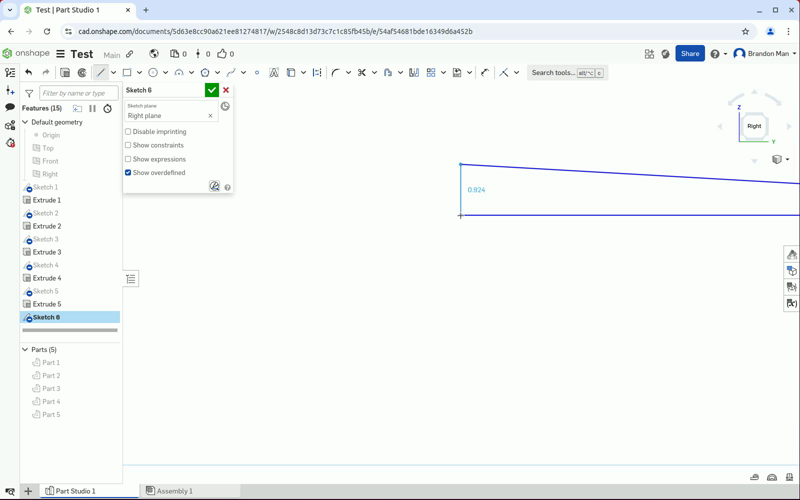
scroll(-6)
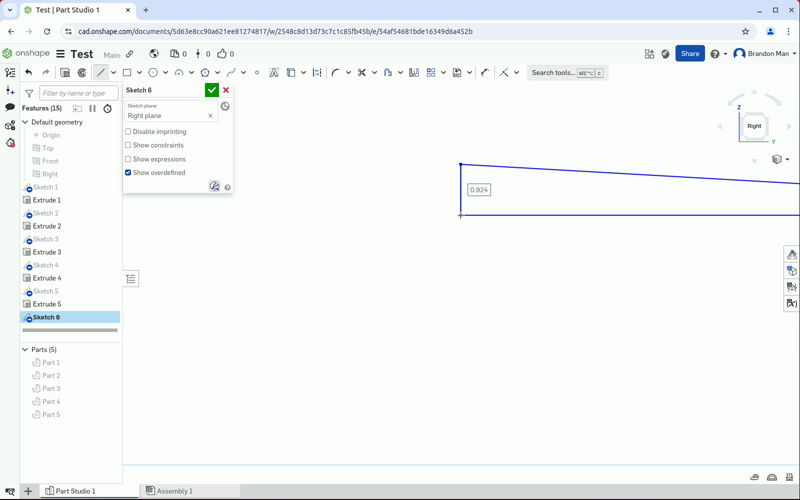
scroll(-6)
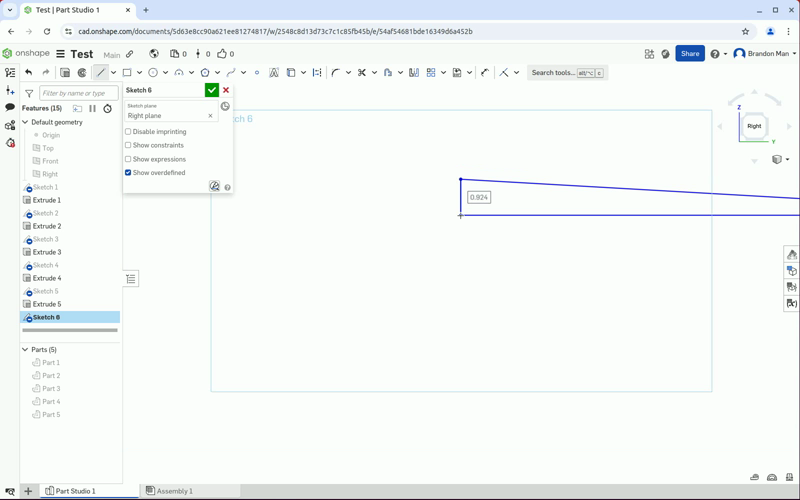
scroll(-6)
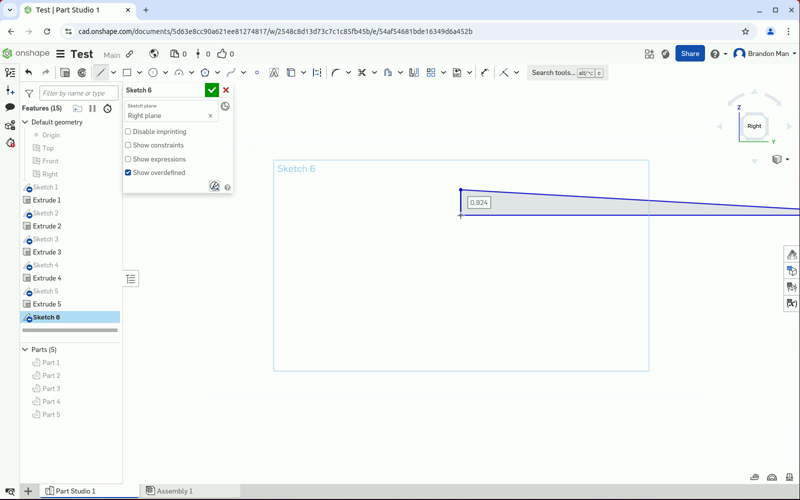
scroll(-6)
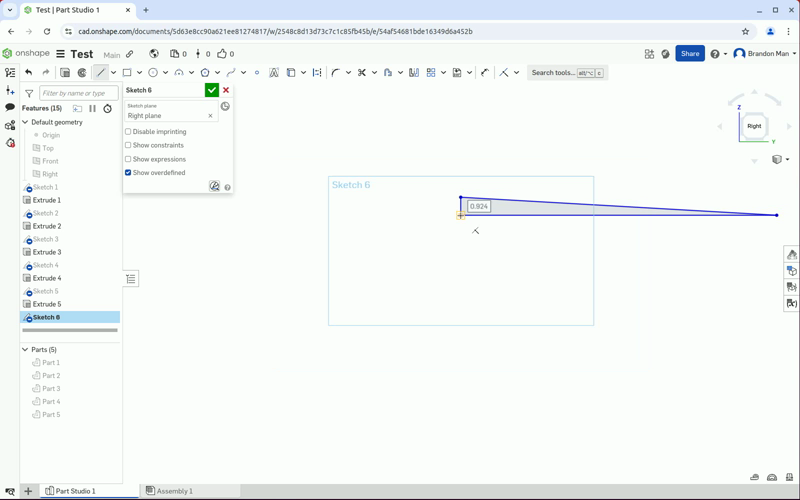
scroll(-6)
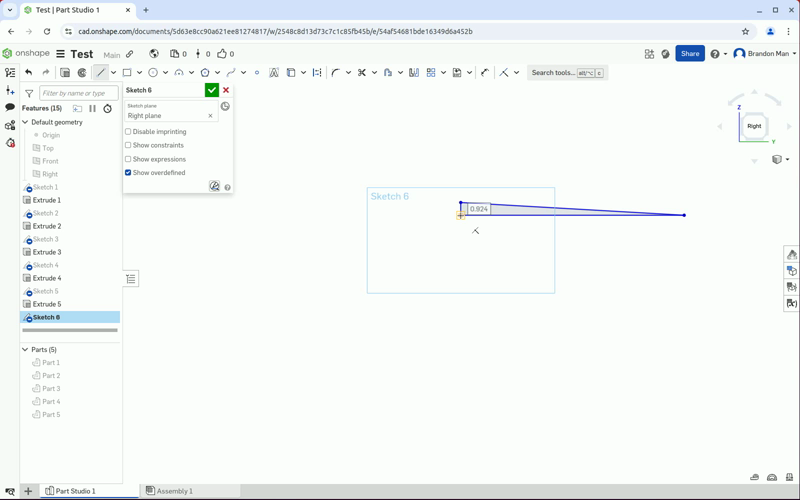
scroll(-6)
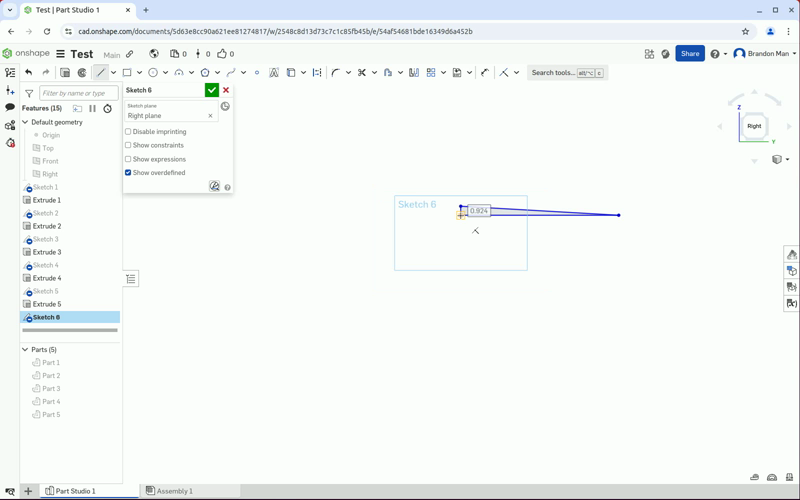
scroll(-6)
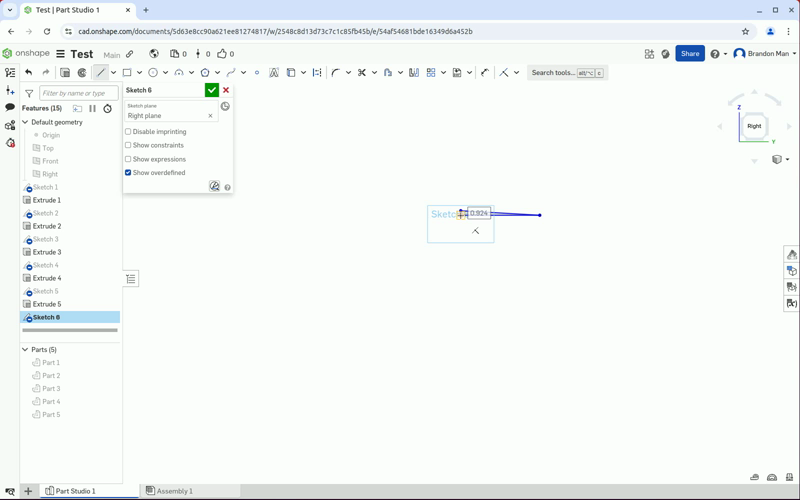
key(esc)
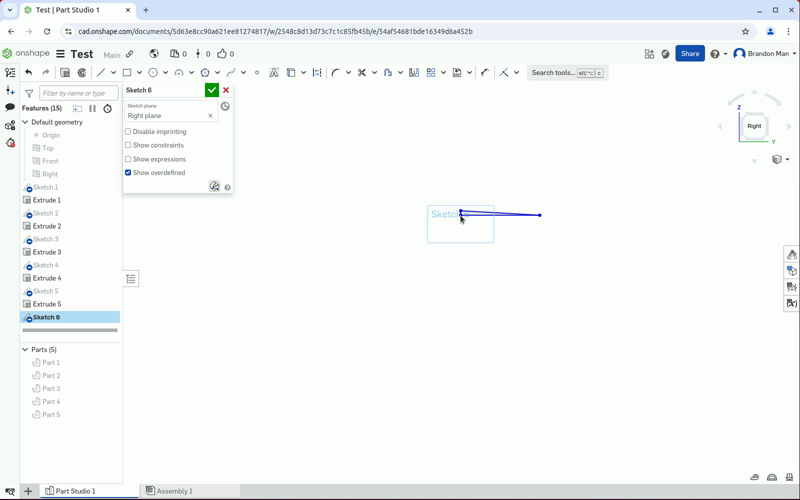
mouse_move(464, 214)
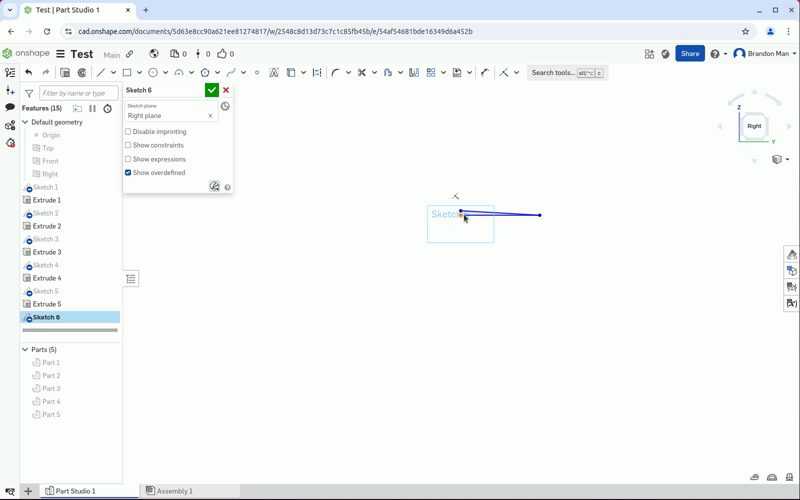
scroll(6)
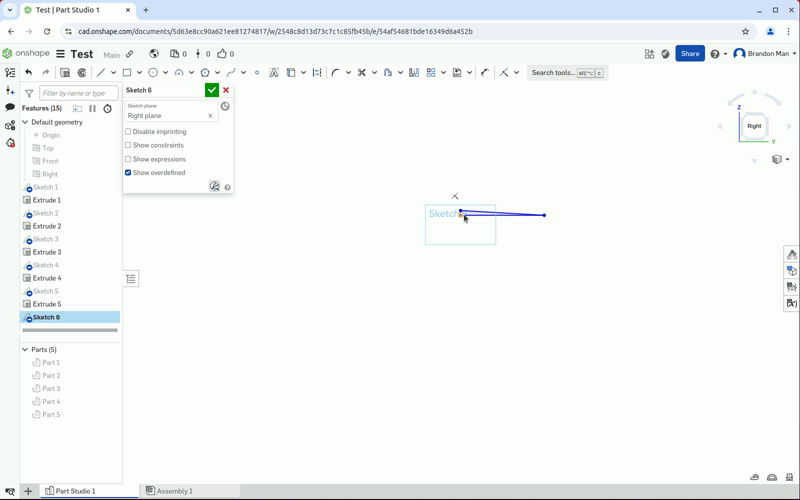
scroll(6)
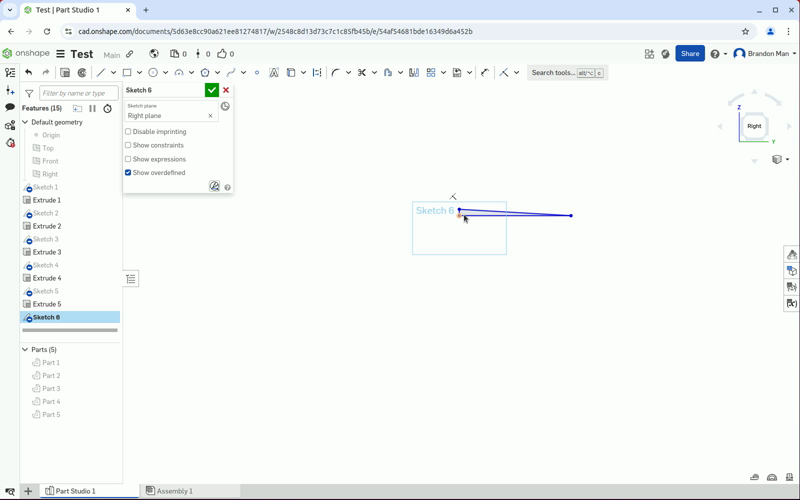
scroll(6)
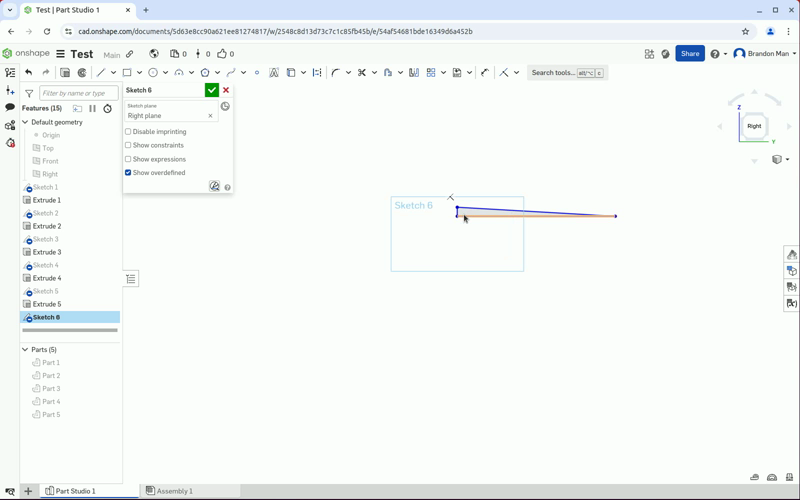
scroll(6)
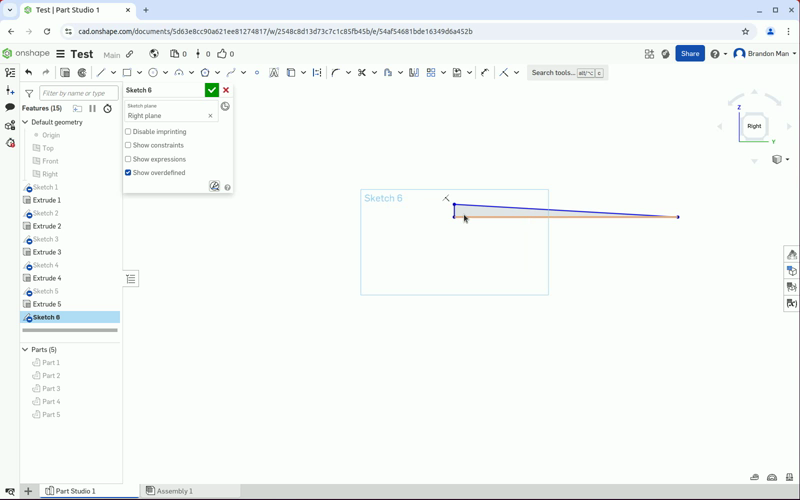
scroll(6)
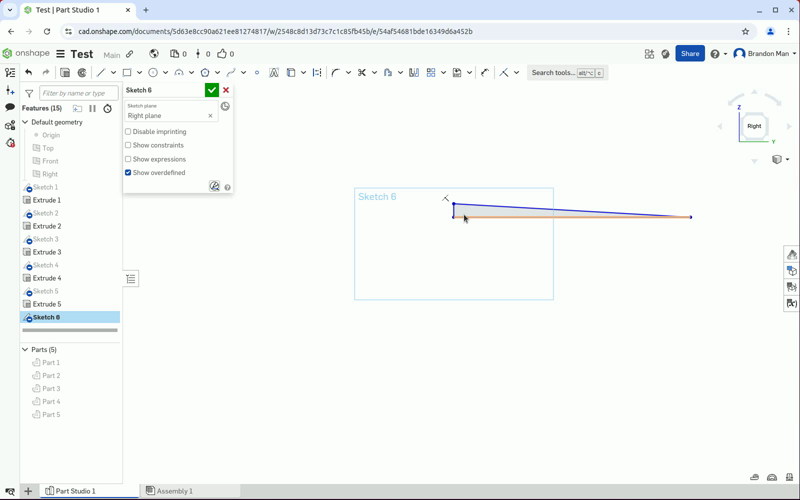
scroll(6)
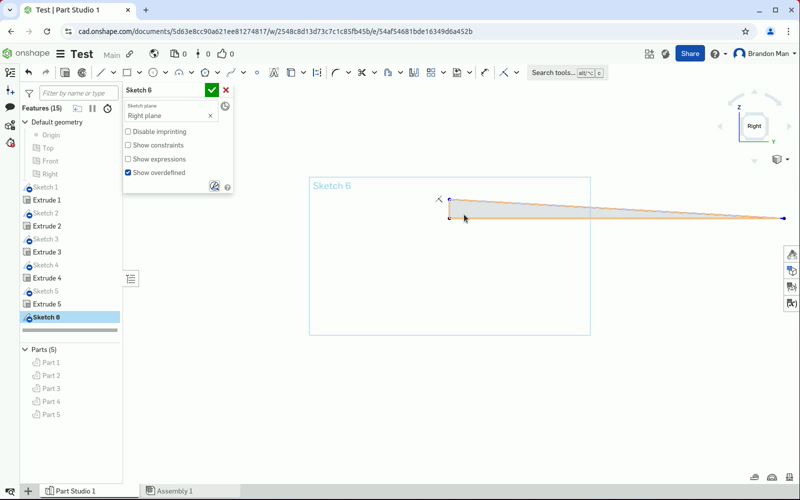
scroll(6)
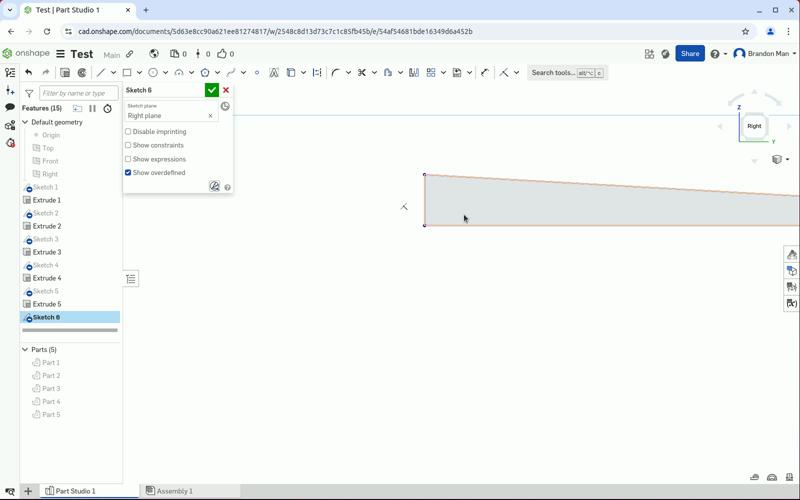
click(464, 214)
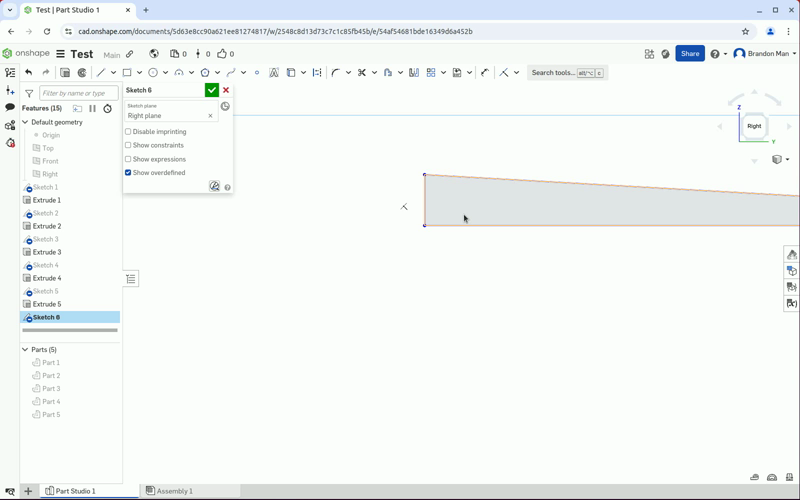
scroll(-6)
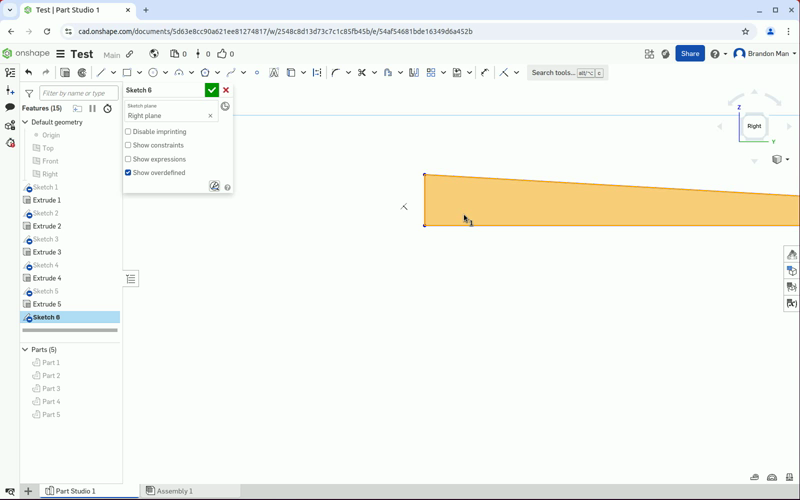
scroll(-6)
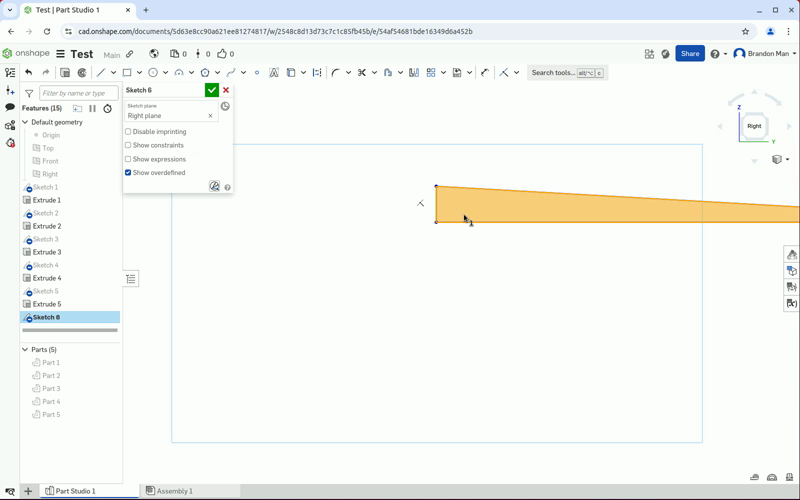
scroll(-6)
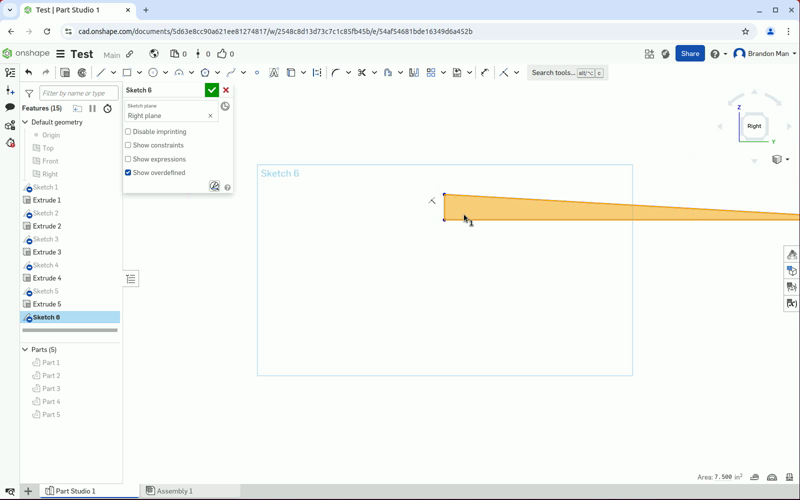
scroll(-6)
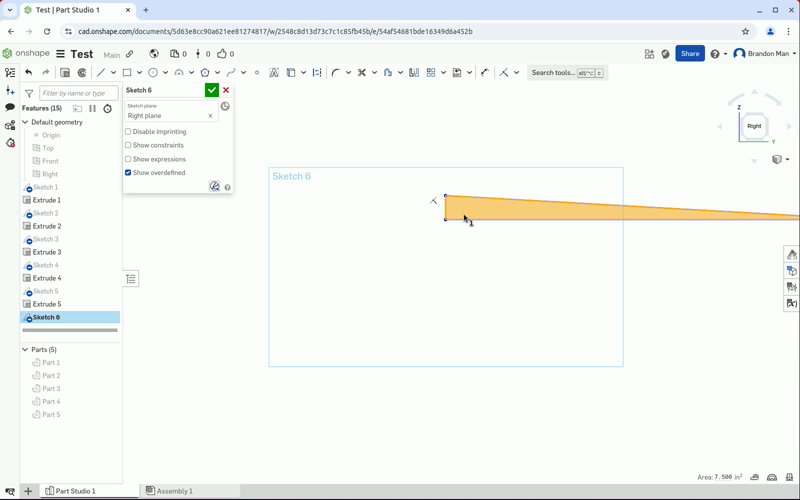
scroll(-6)
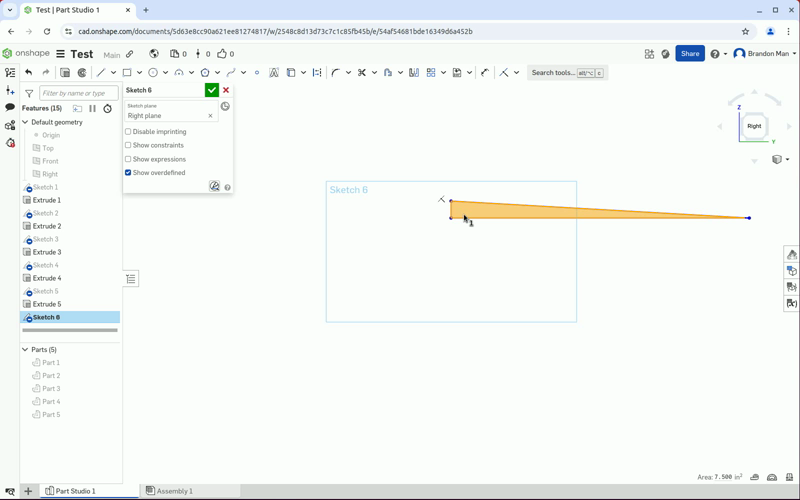
scroll(-6)
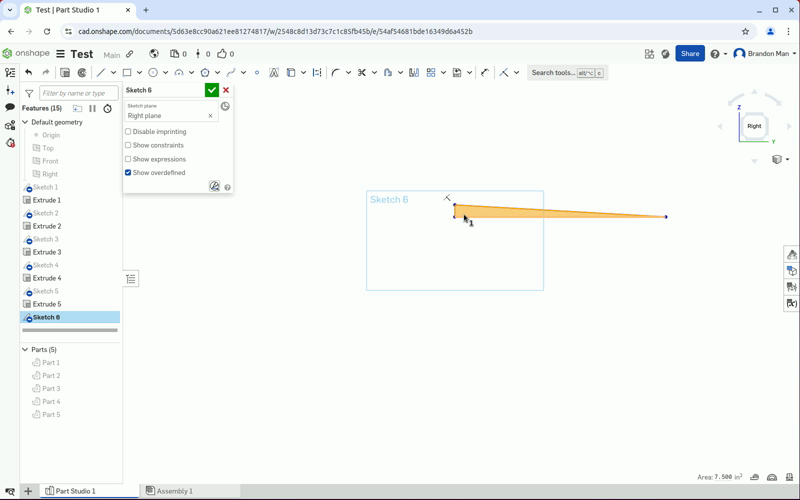
scroll(-6)
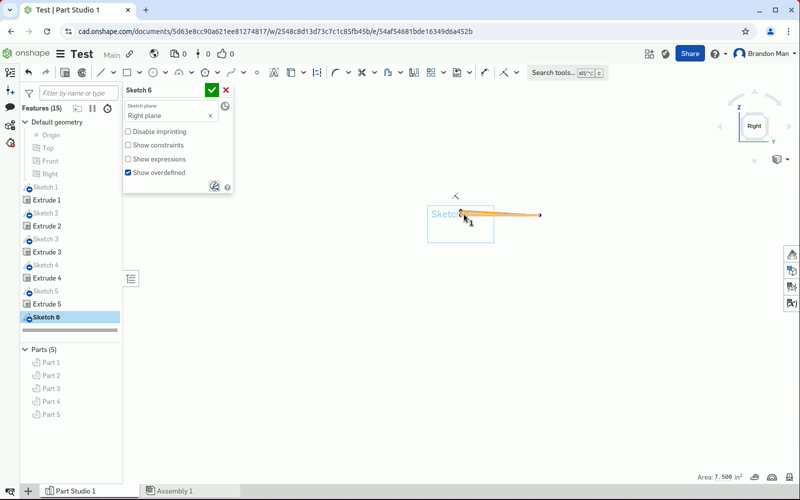
mouse_move(73, 352)
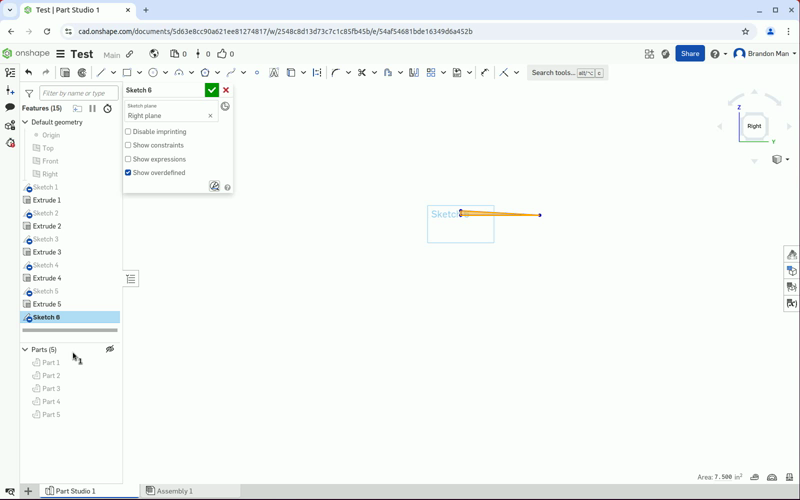
key(shift+y)
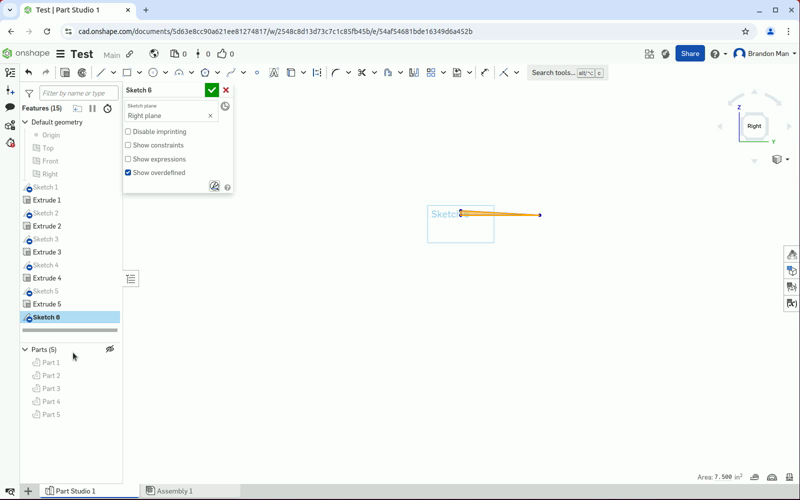
key(shift+e)
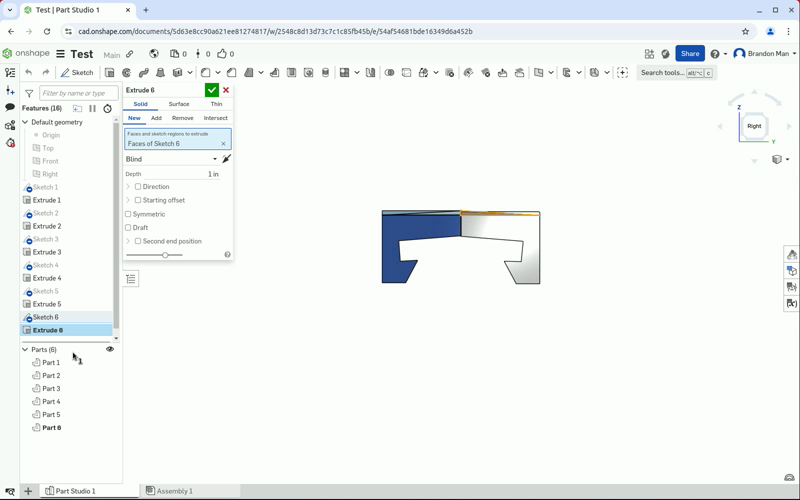
mouse_move(143, 106)
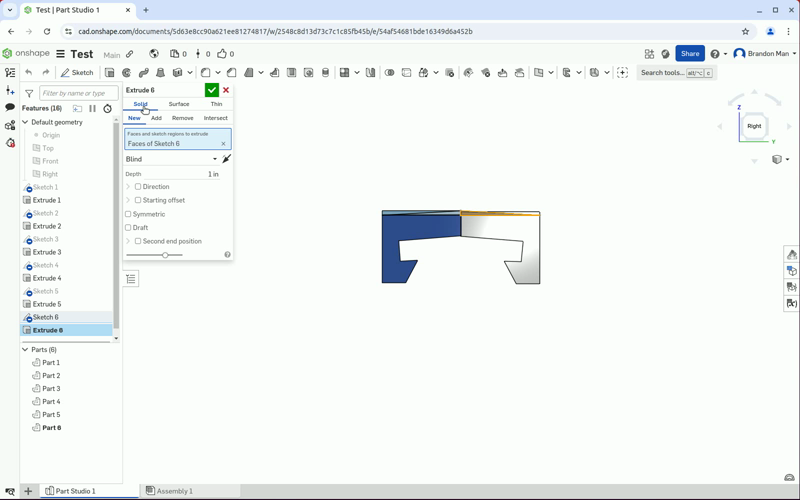
click(143, 106)
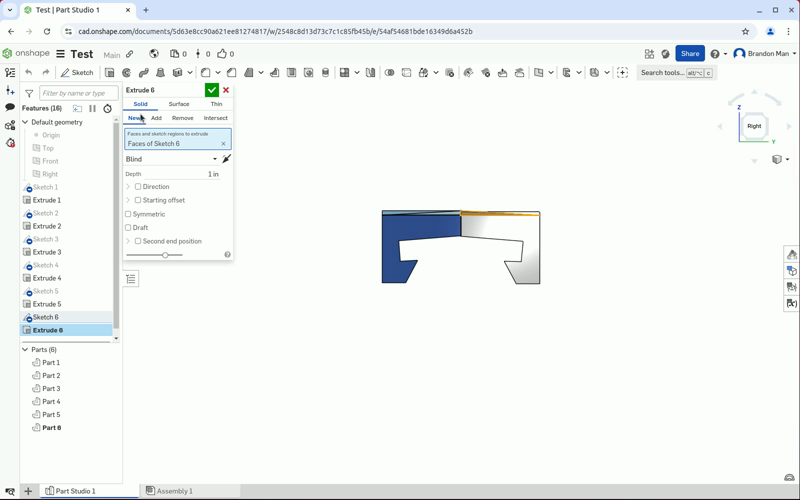
mouse_move(137, 120)
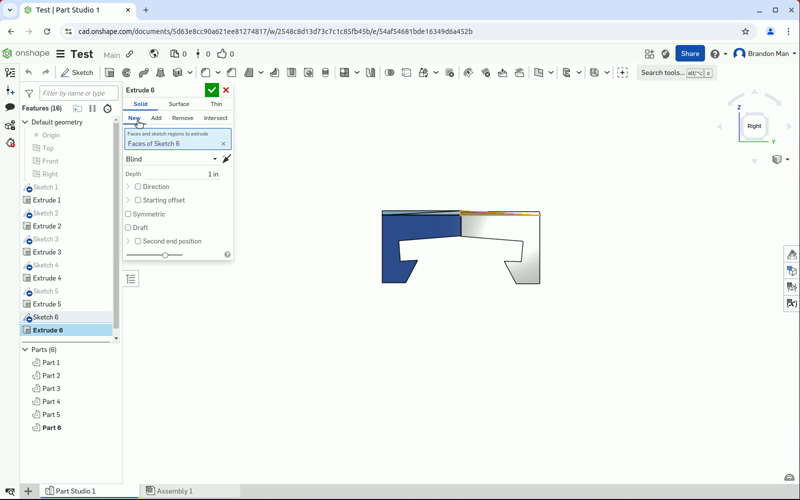
click(137, 120)
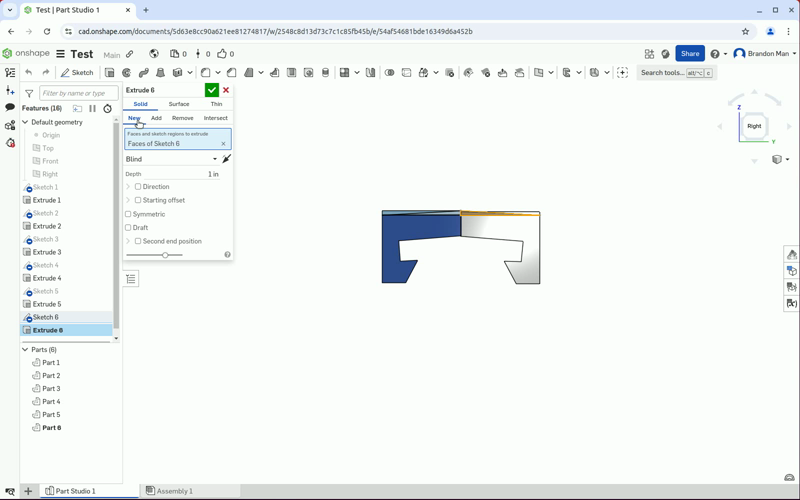
key(tab, 4)
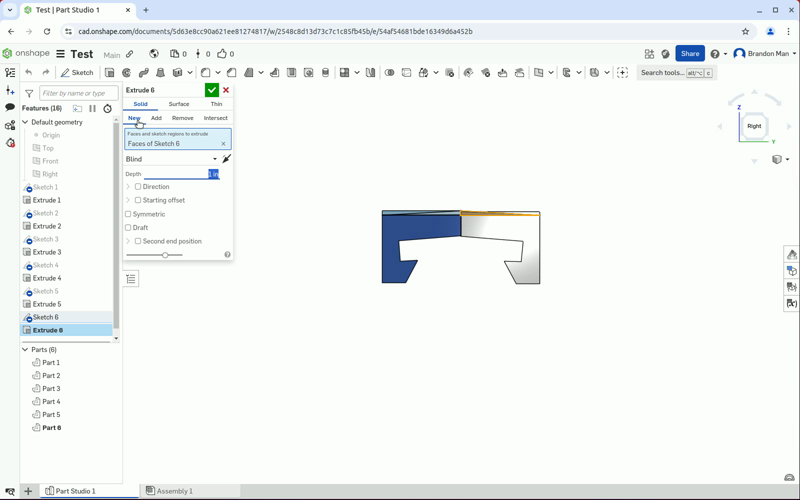
text(23.108)
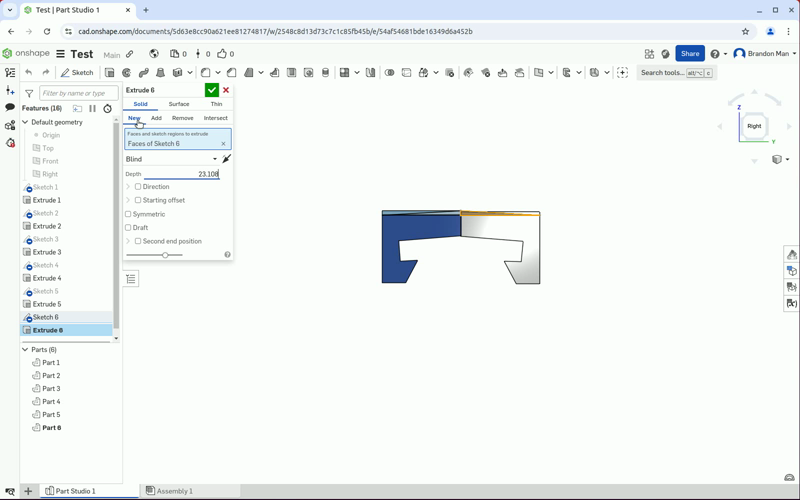
key(enter)
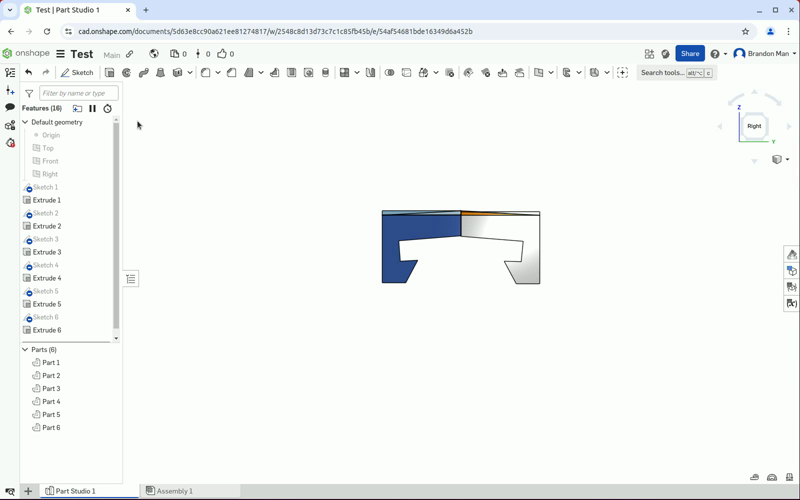
key(shift+h)
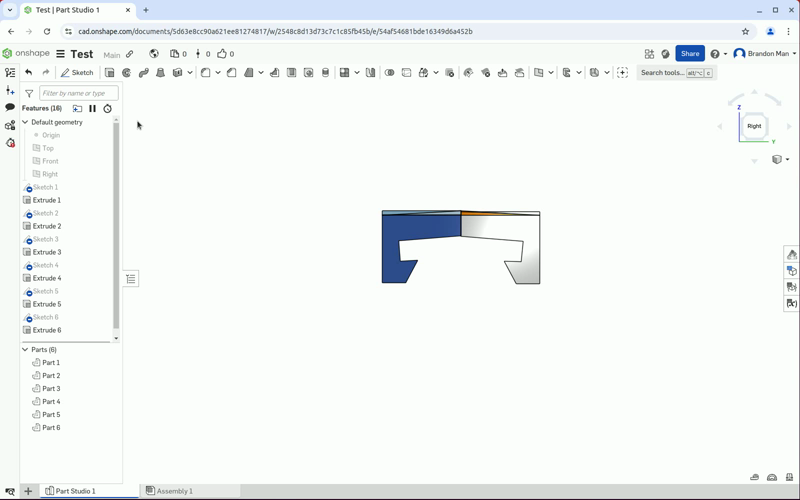
key(shift+h)
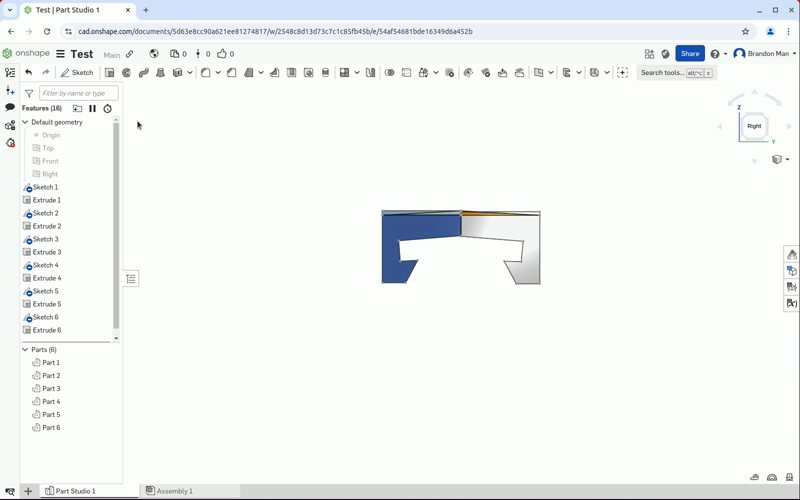
key(shift+7)
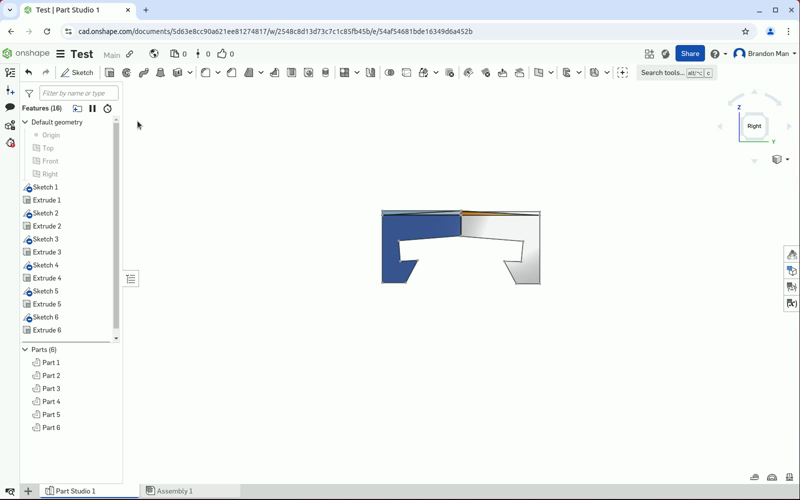
key(right, 2)
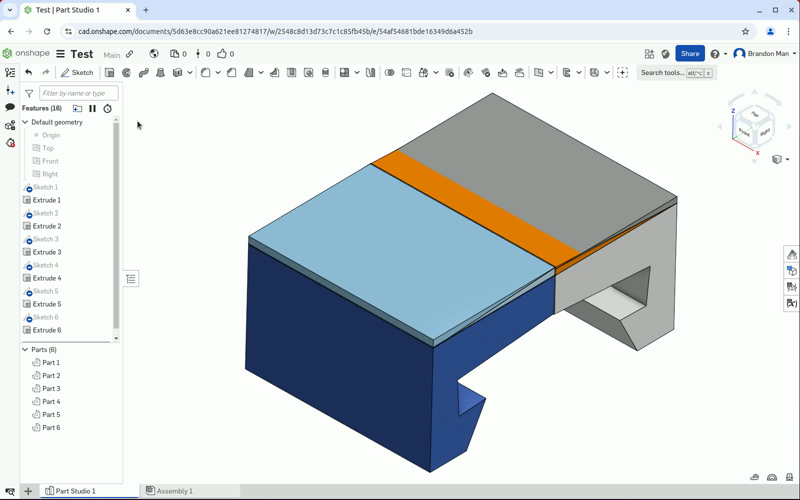
key(down, 2)
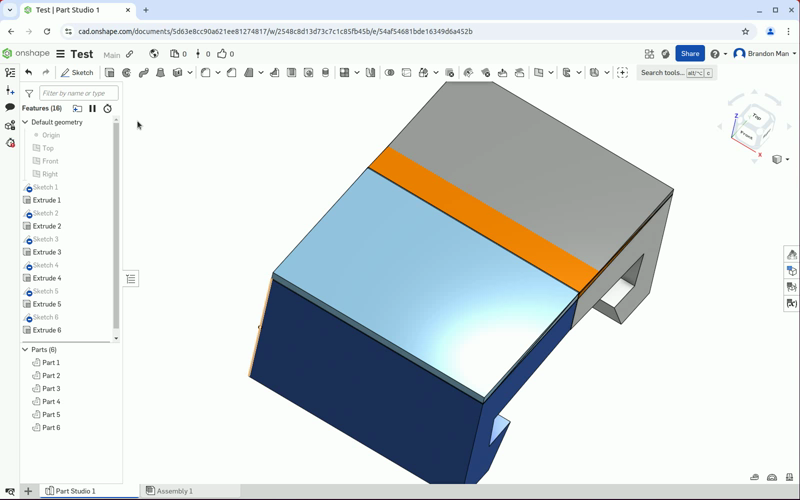
key(up, 2)
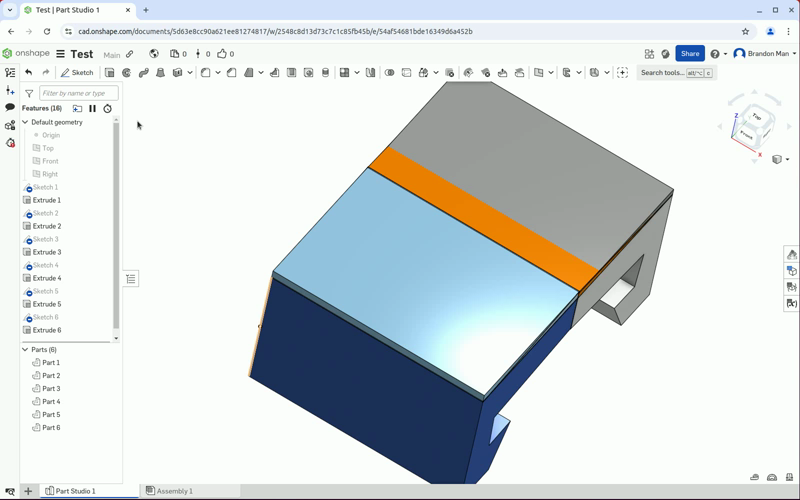
key(left, 2)
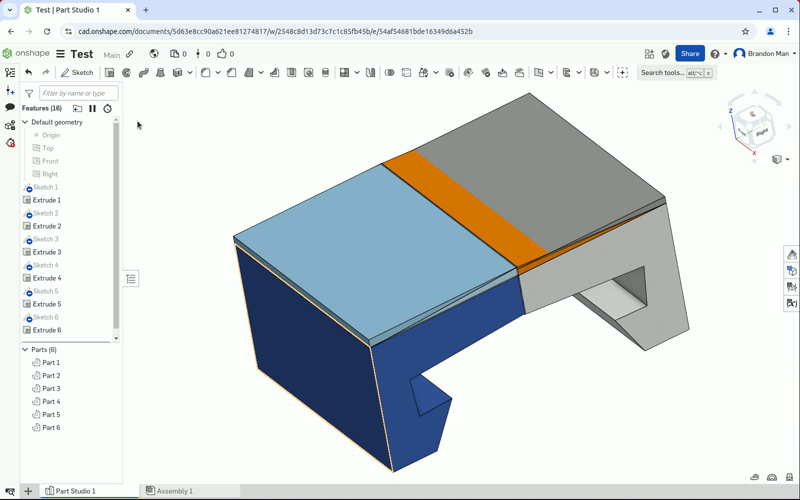
mouse_move(69, 189)
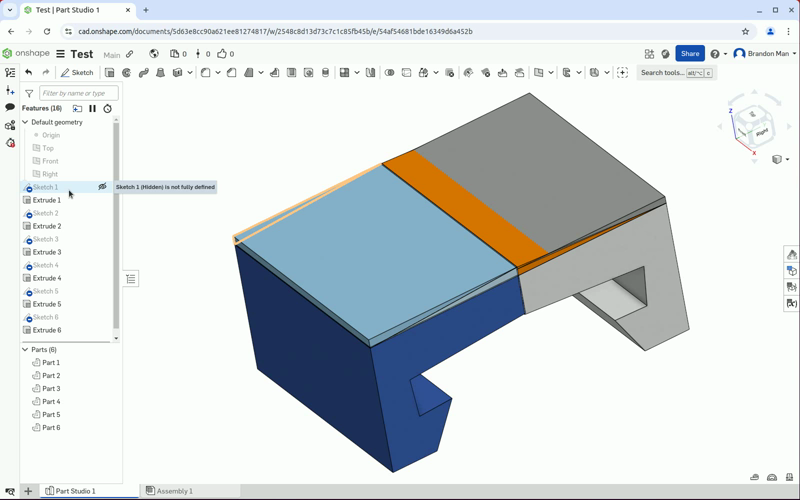
click(69, 189)